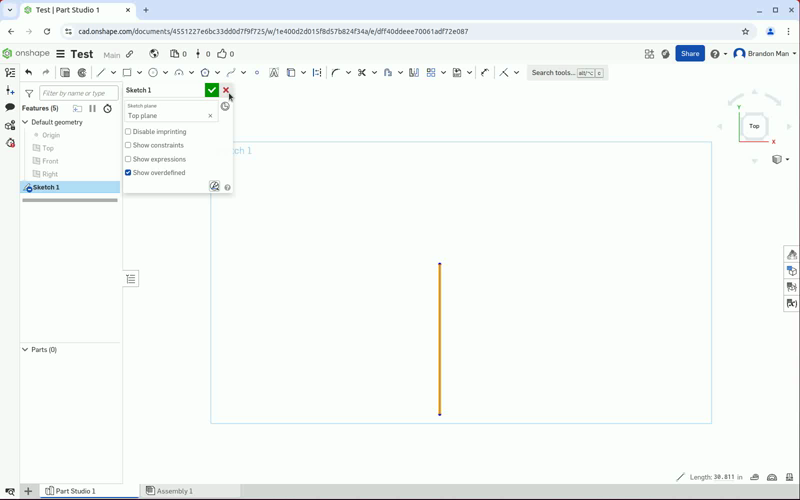
key(shift+h)
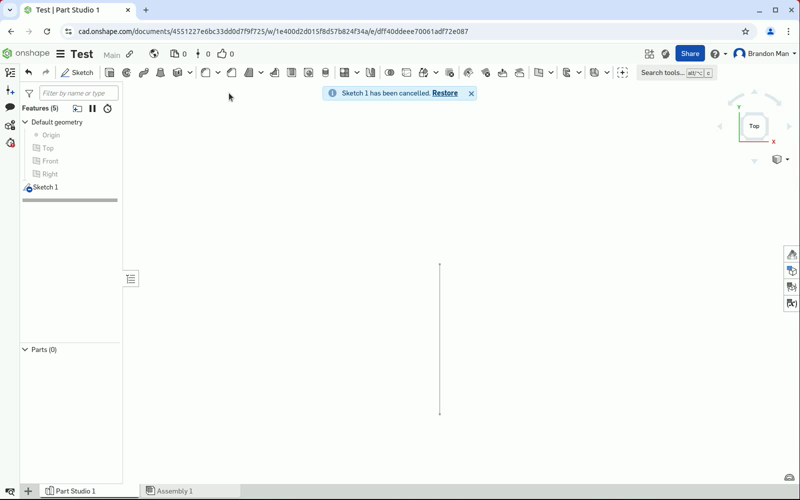
mouse_move(73, 352)
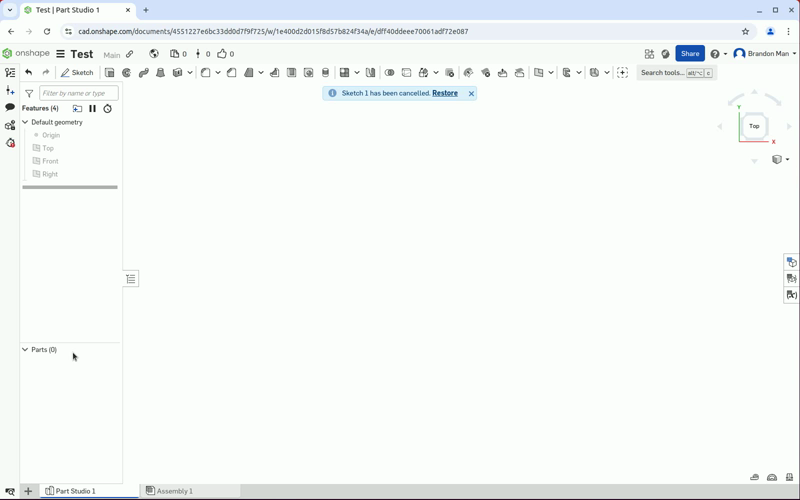
key(y)
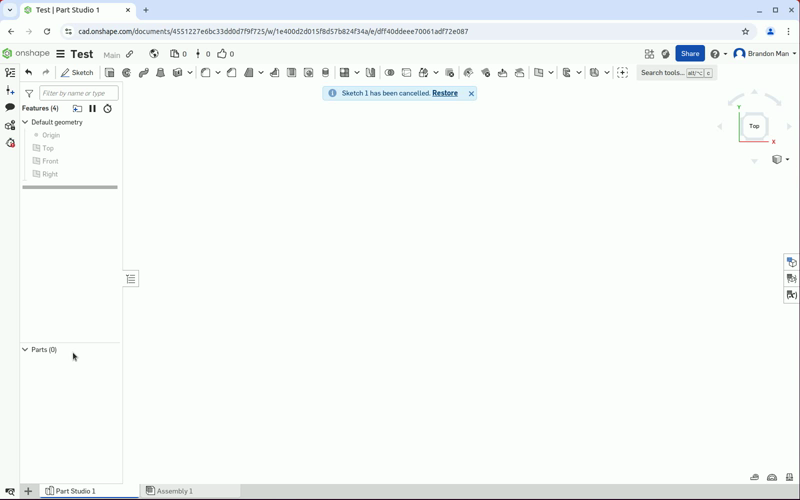
key(shift+p)
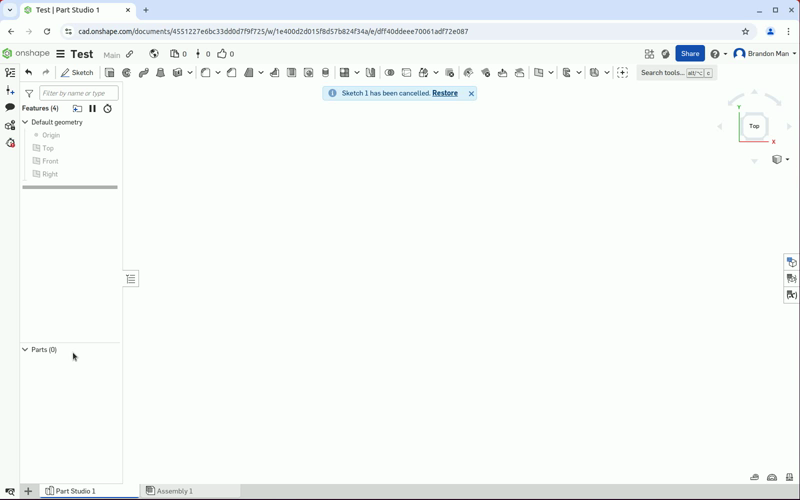
key(space)
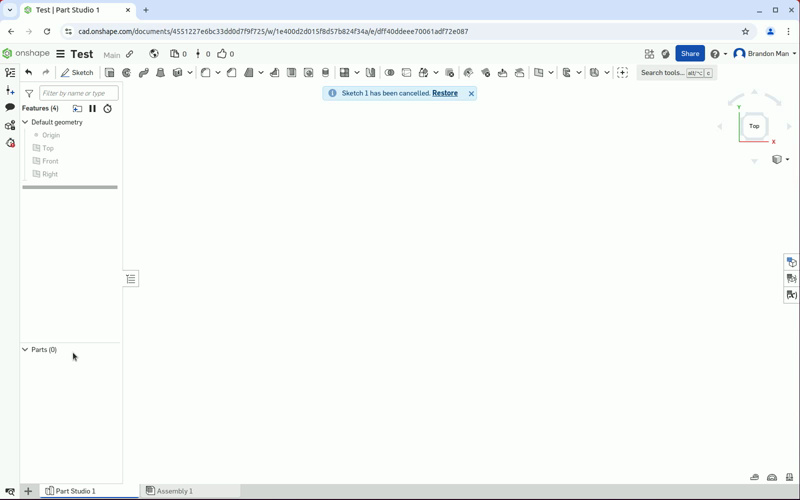
key_down(shift)
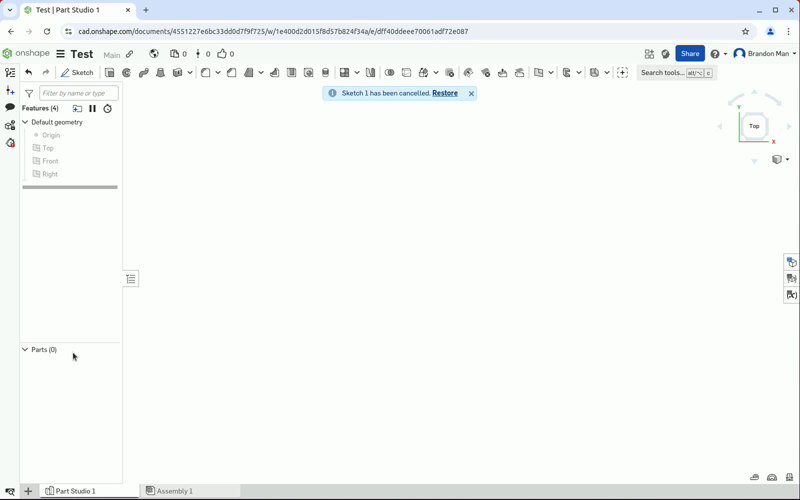
key(up)
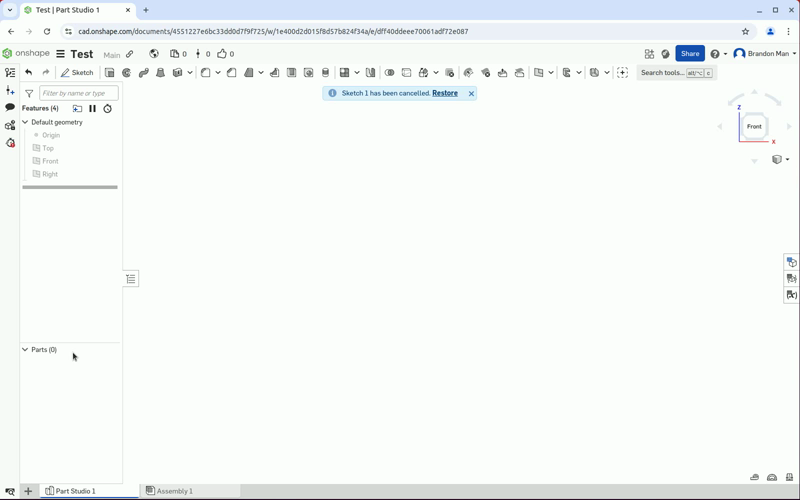
key_up(shift)
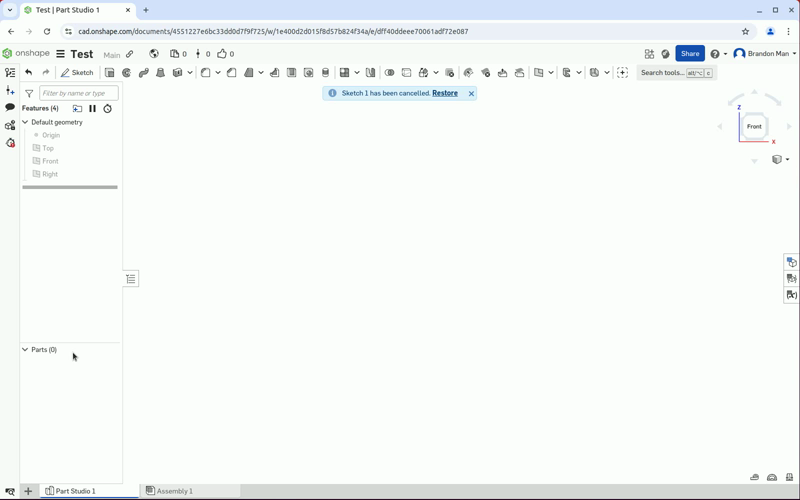
mouse_move(73, 352)
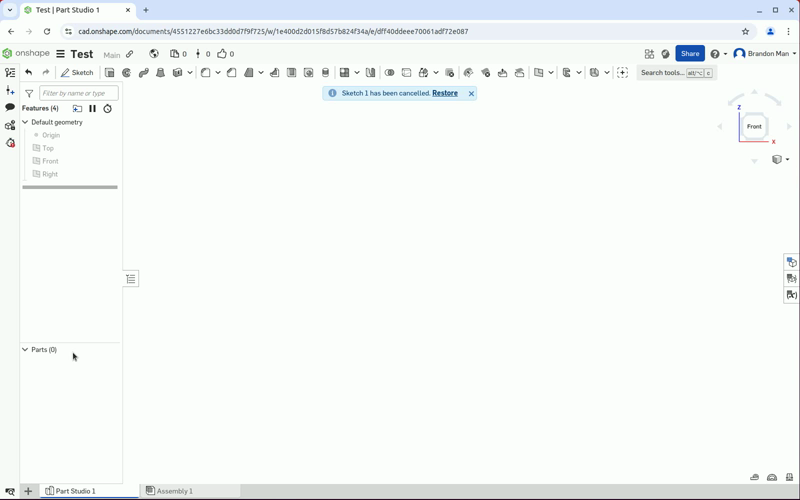
key(shift+y)
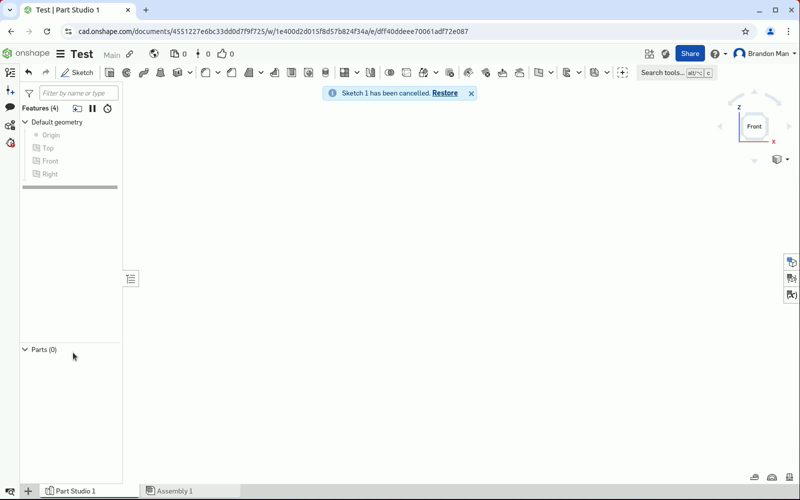
key(shift+s)
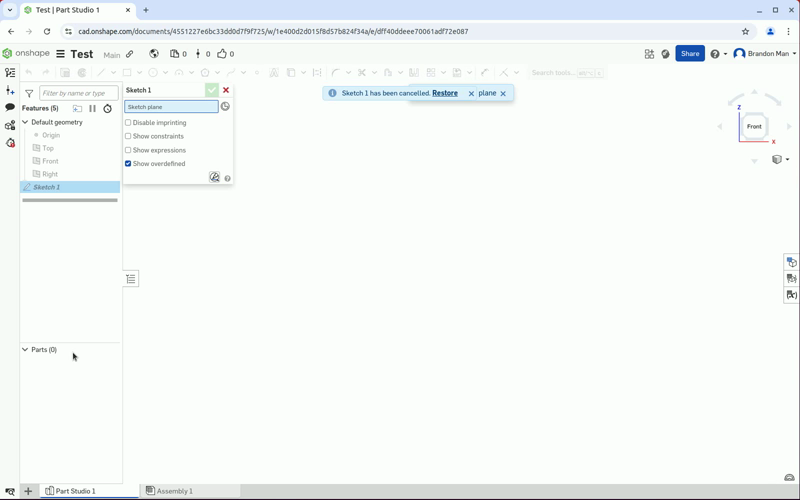
mouse_move(73, 163)
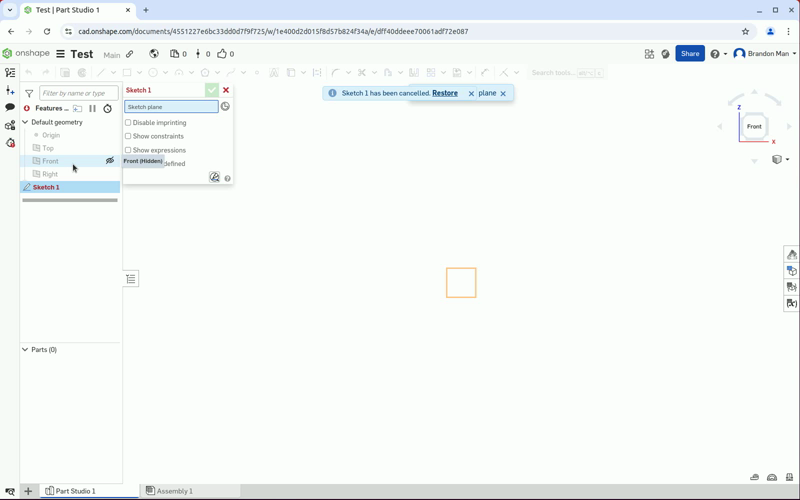
click(73, 163)
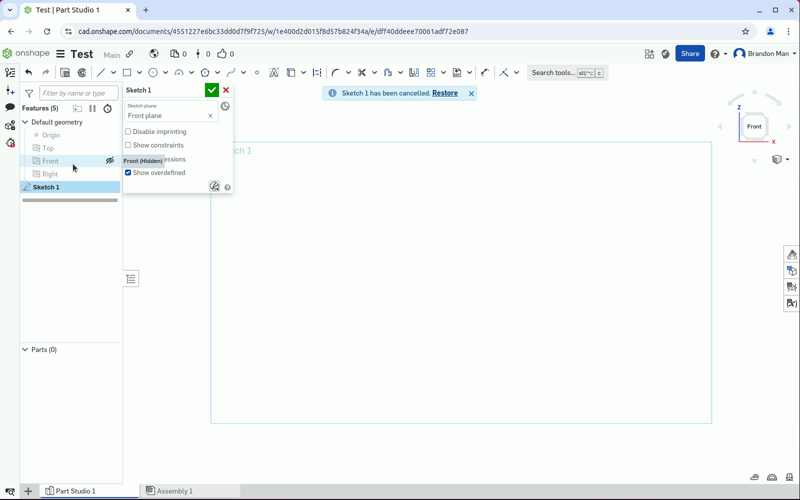
mouse_move(73, 352)
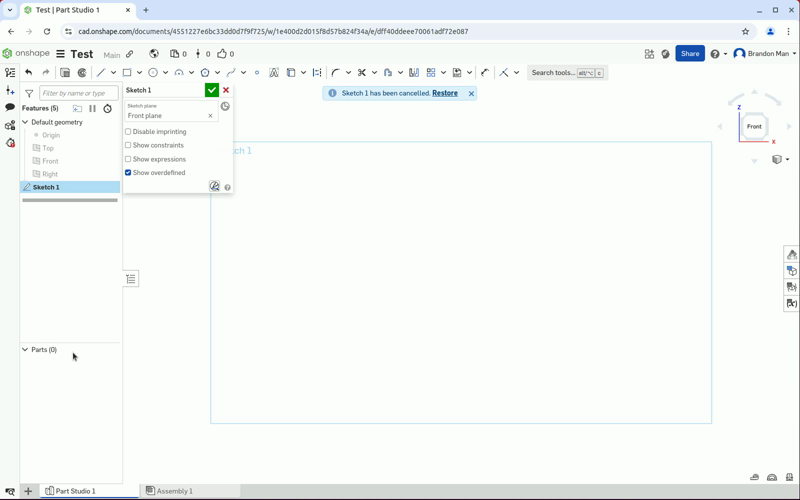
key(y)
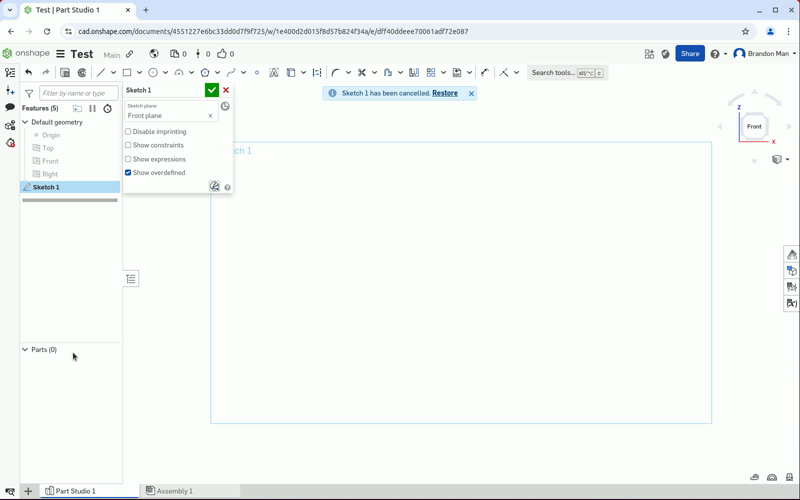
key(a)
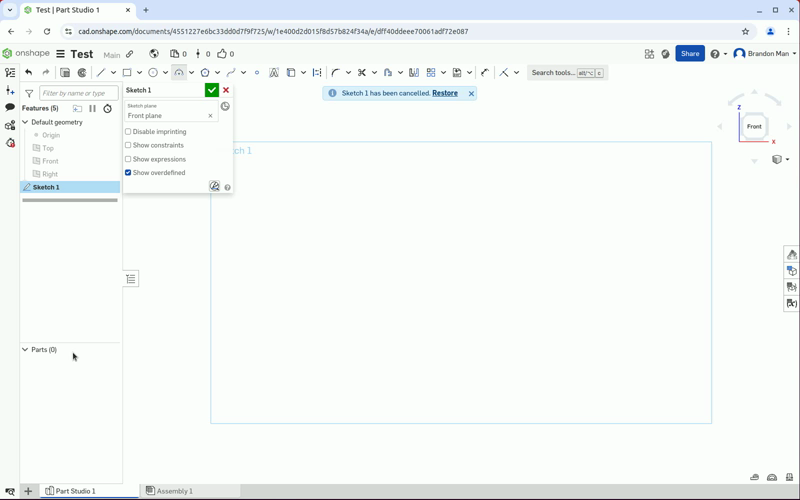
key_down(shift)
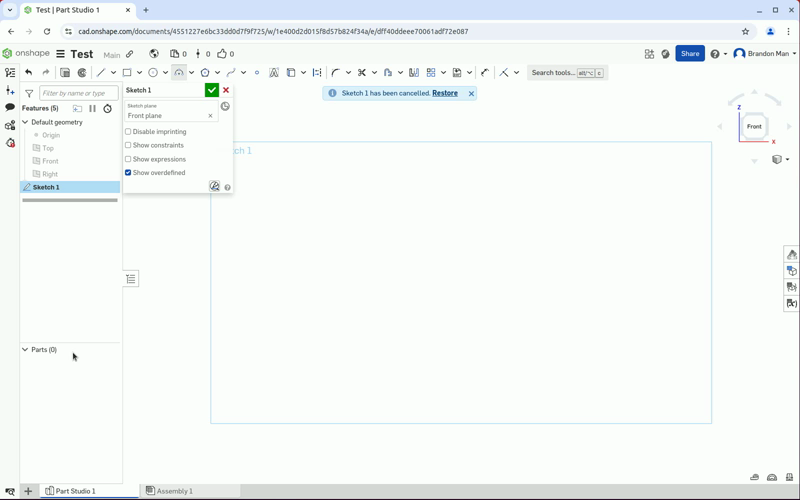
mouse_move(460, 280)
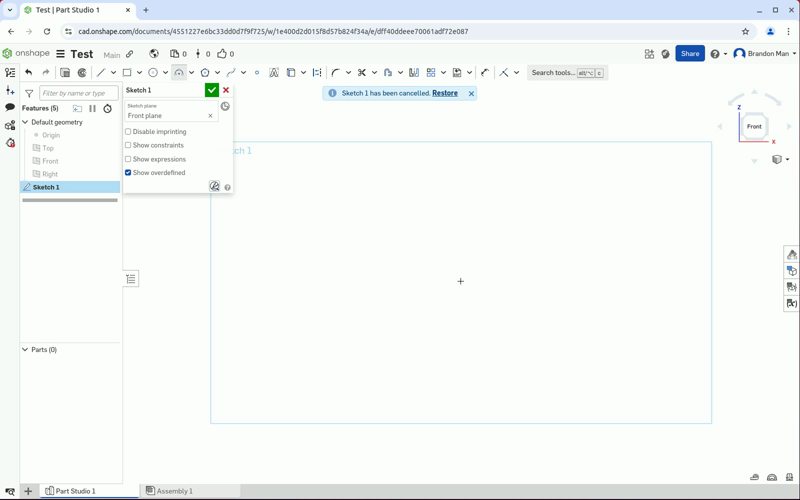
click(460, 280)
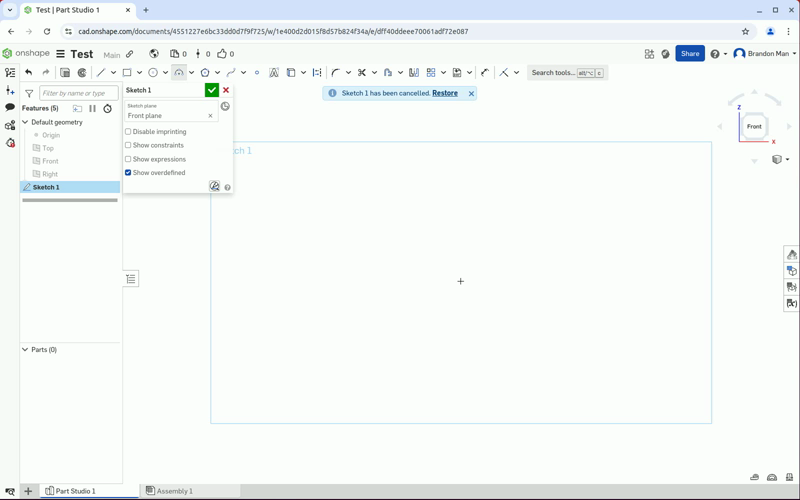
key_up(shift)
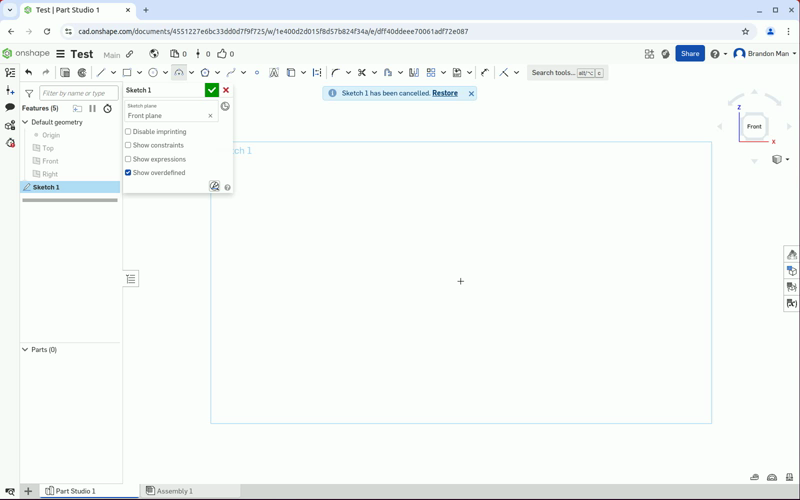
key_down(shift)
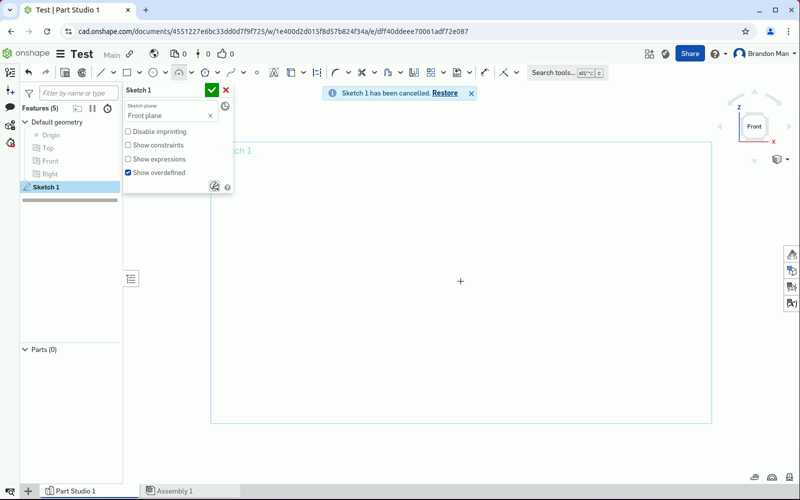
mouse_move(463, 283)
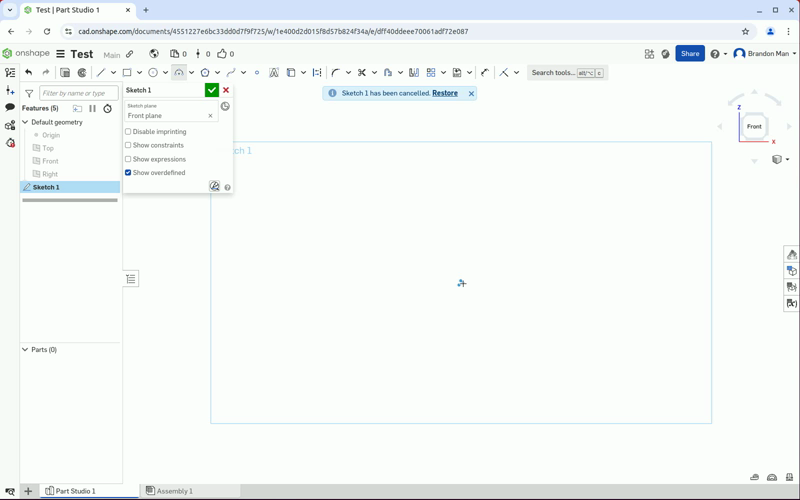
scroll(6)
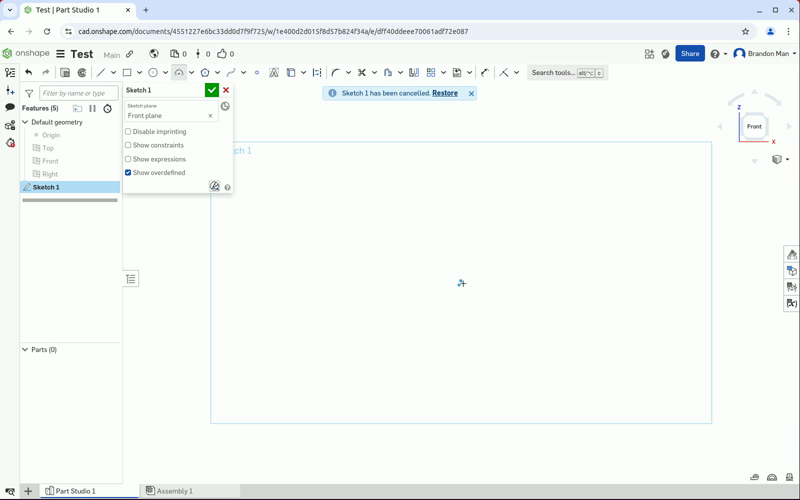
scroll(6)
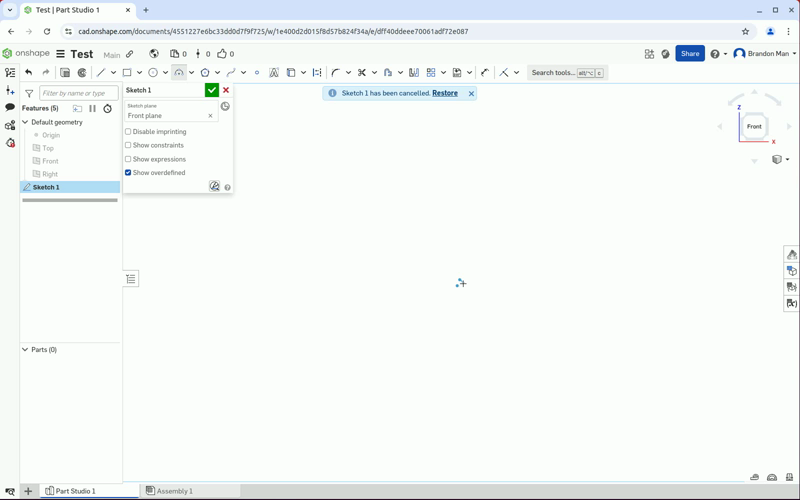
scroll(6)
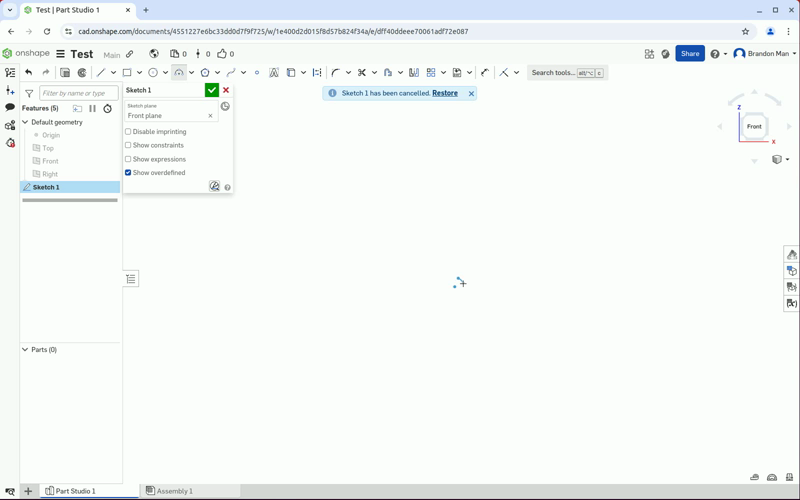
scroll(6)
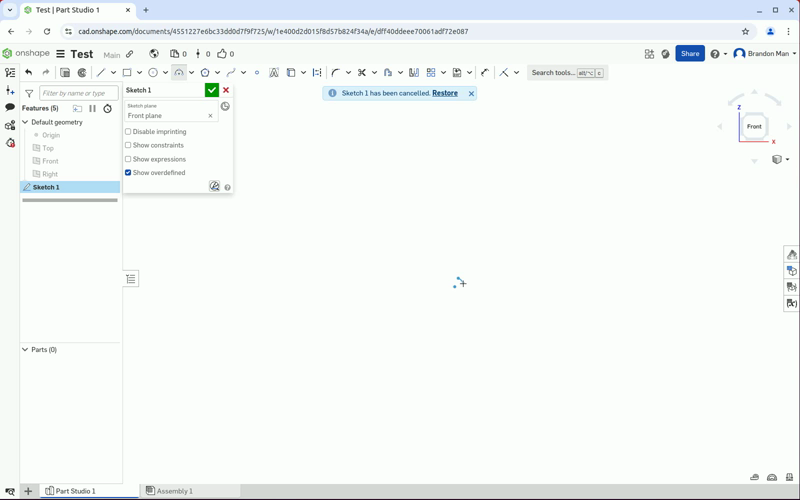
scroll(6)
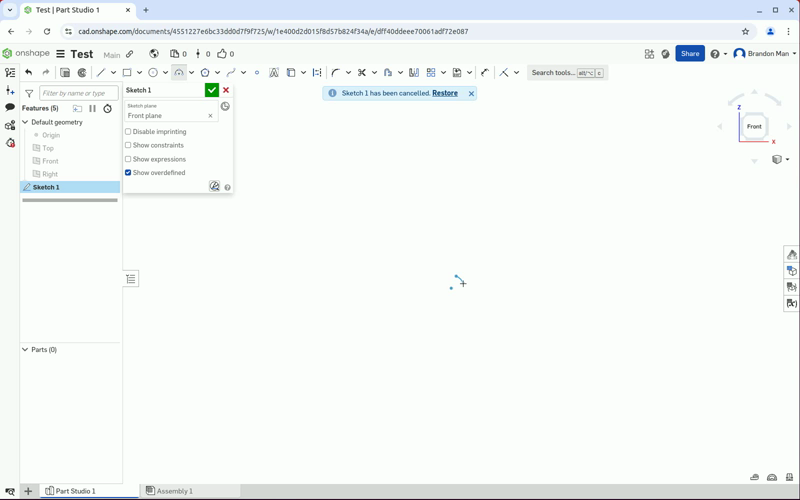
scroll(6)
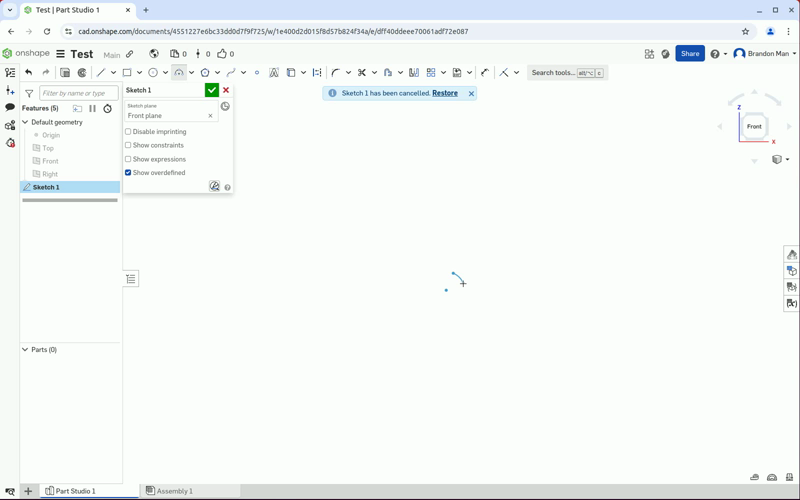
scroll(6)
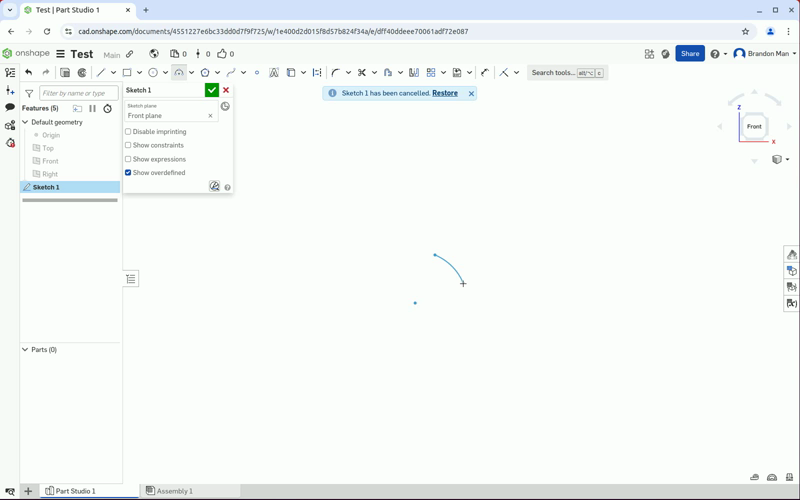
click(463, 283)
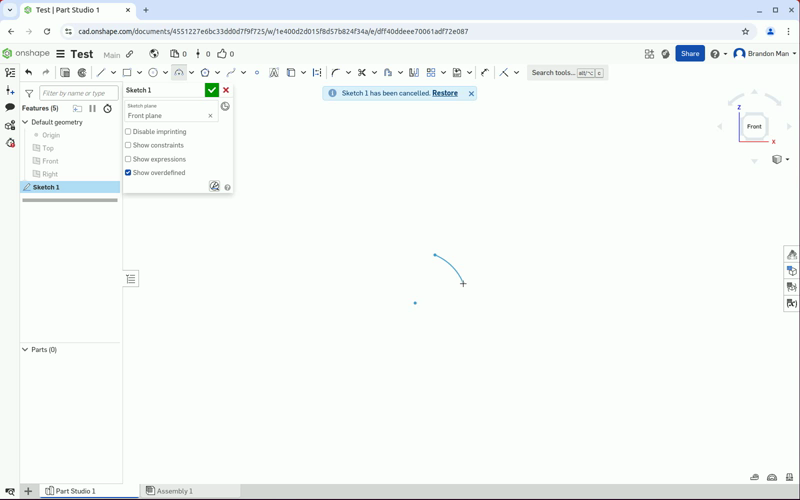
scroll(-6)
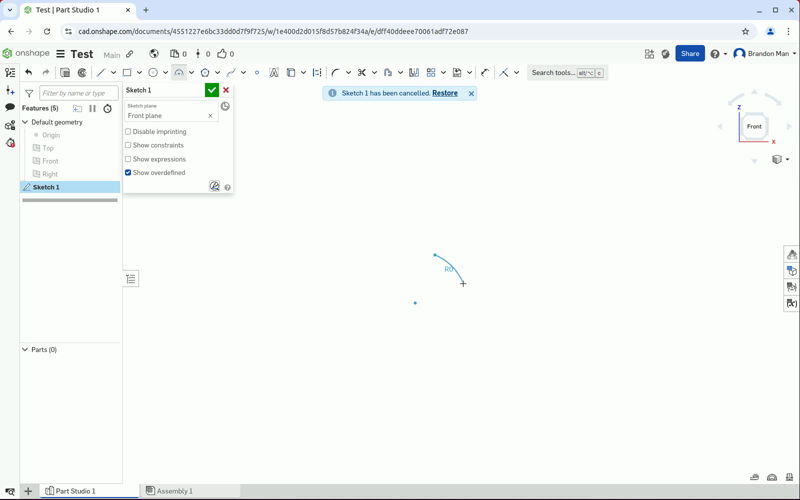
scroll(-6)
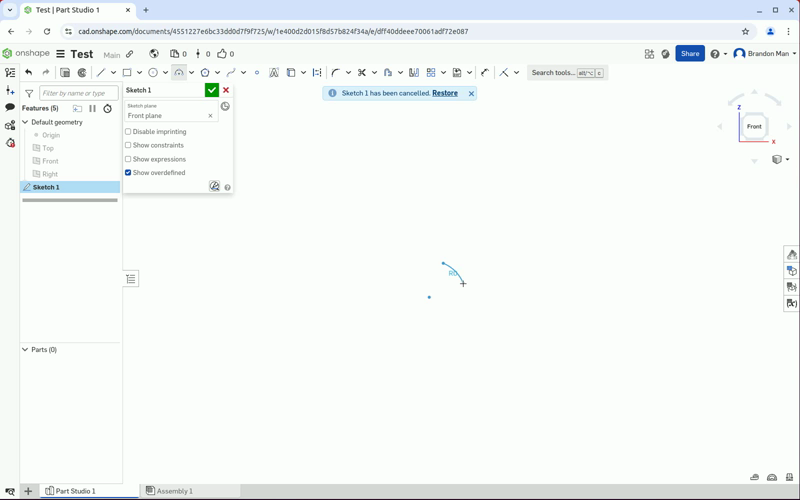
scroll(-6)
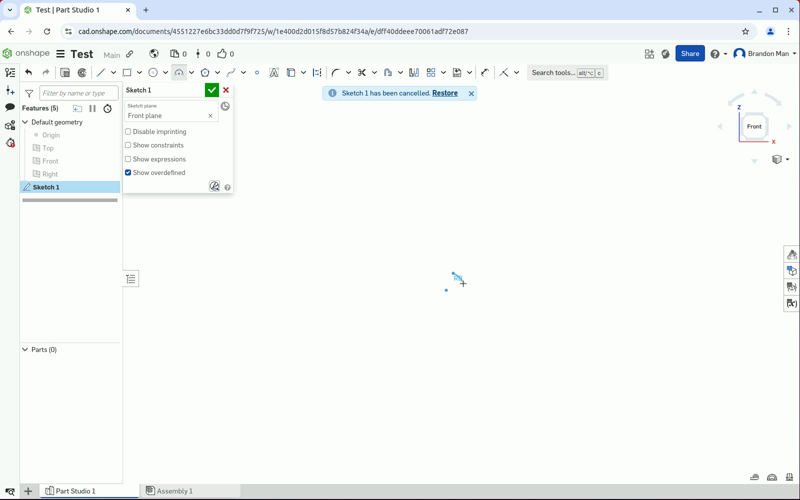
scroll(-6)
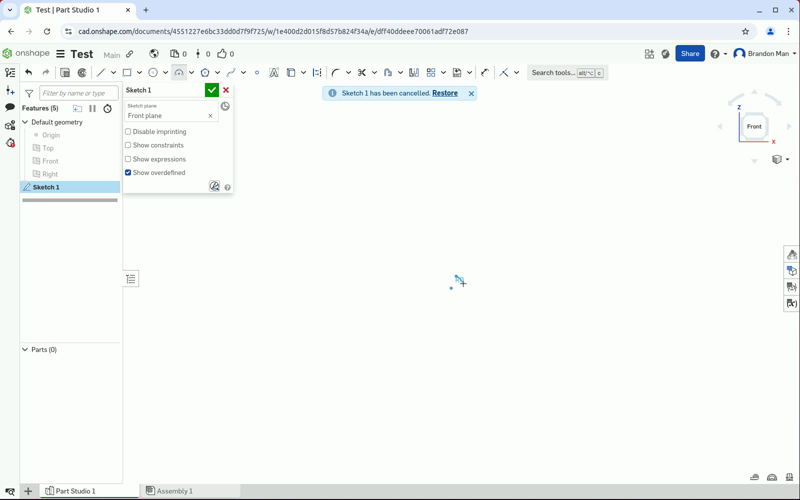
scroll(-6)
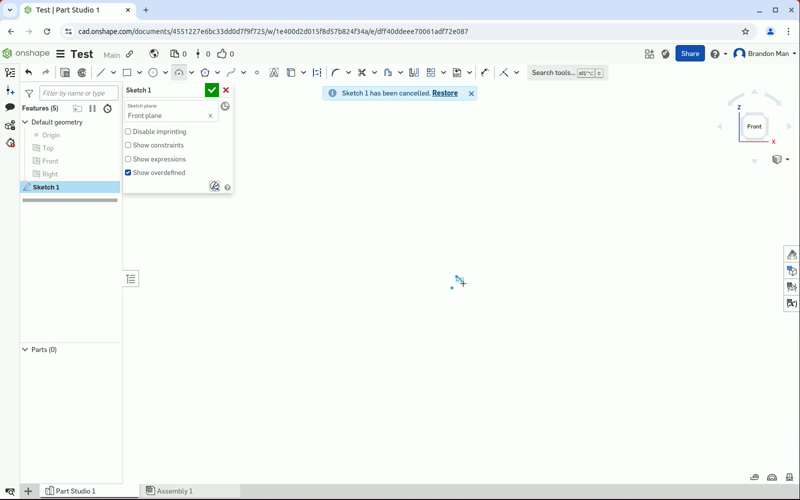
scroll(-6)
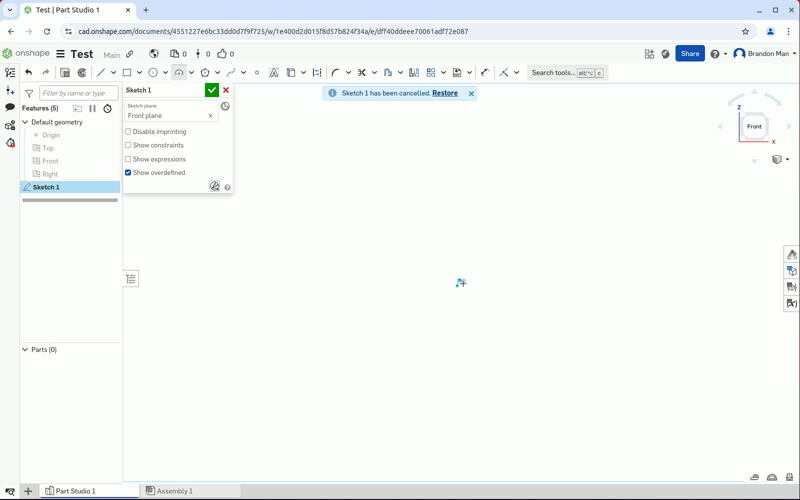
scroll(-6)
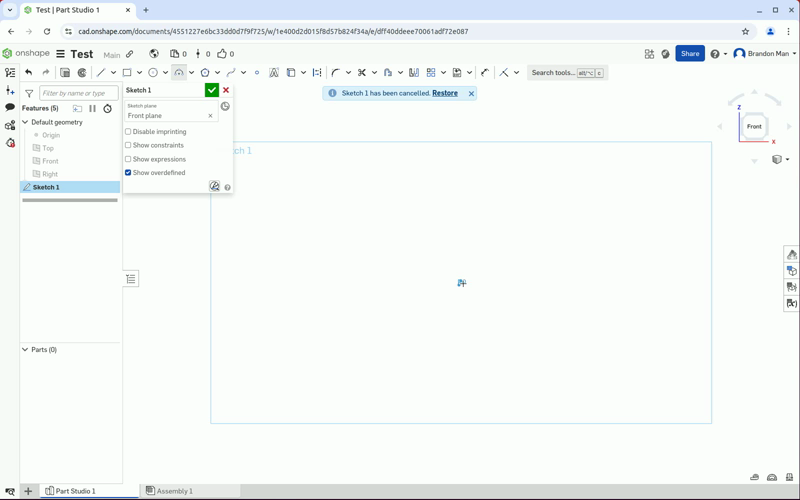
mouse_move(461, 282)
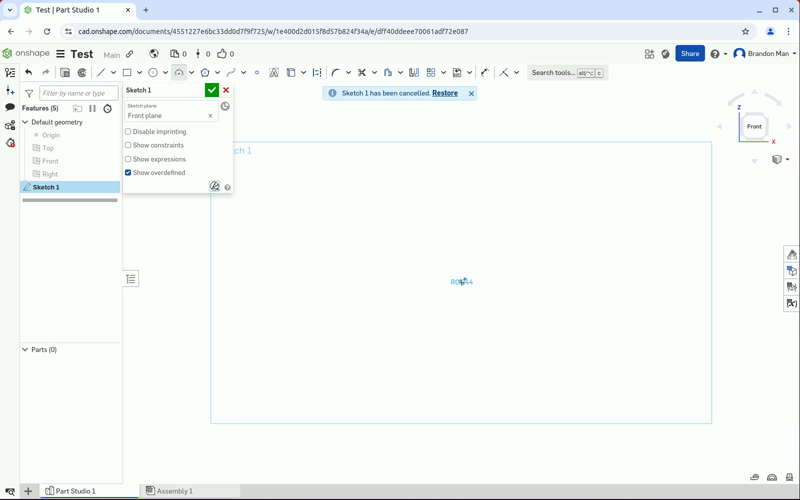
scroll(6)
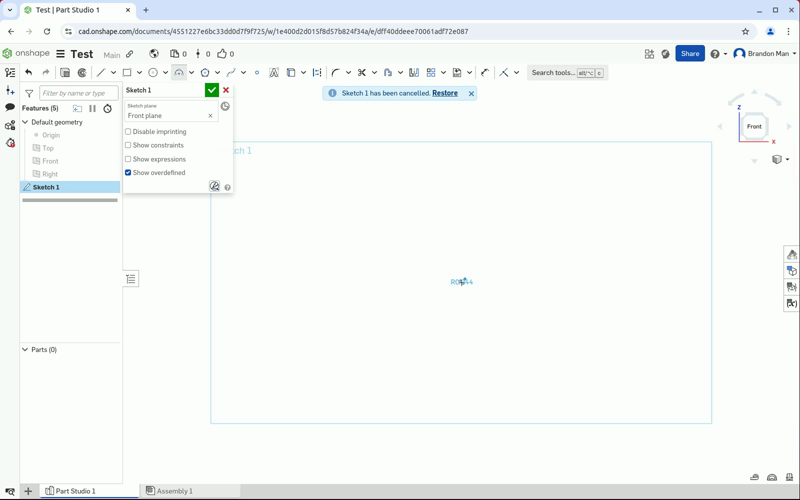
scroll(6)
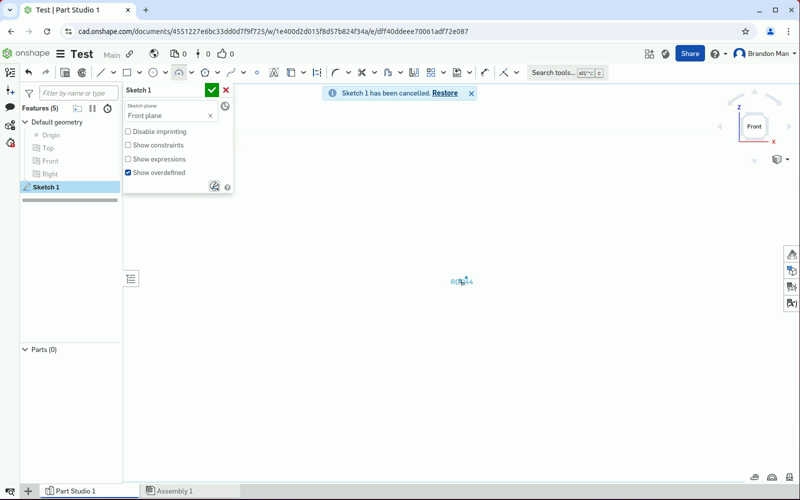
scroll(6)
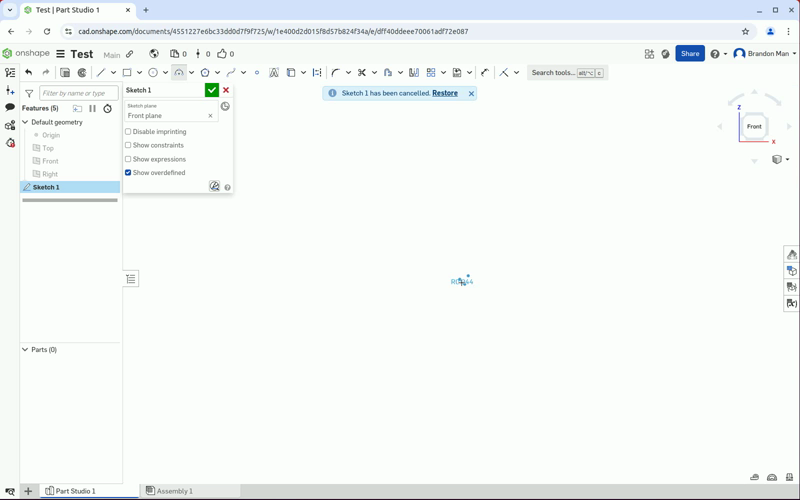
scroll(6)
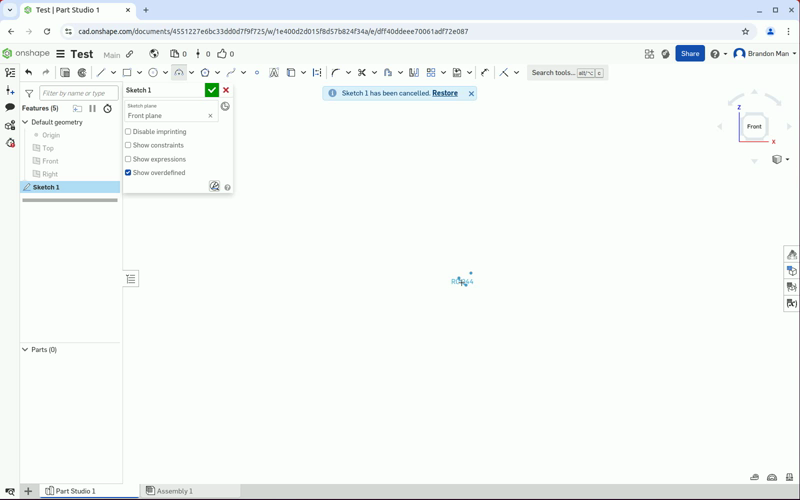
scroll(6)
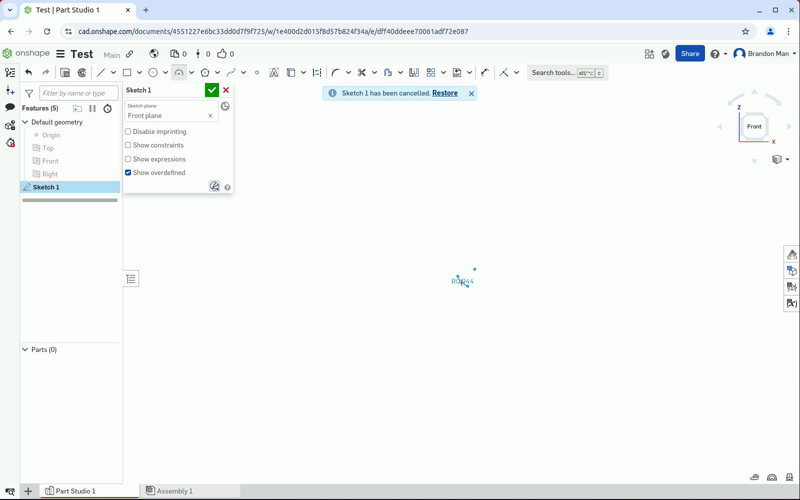
scroll(6)
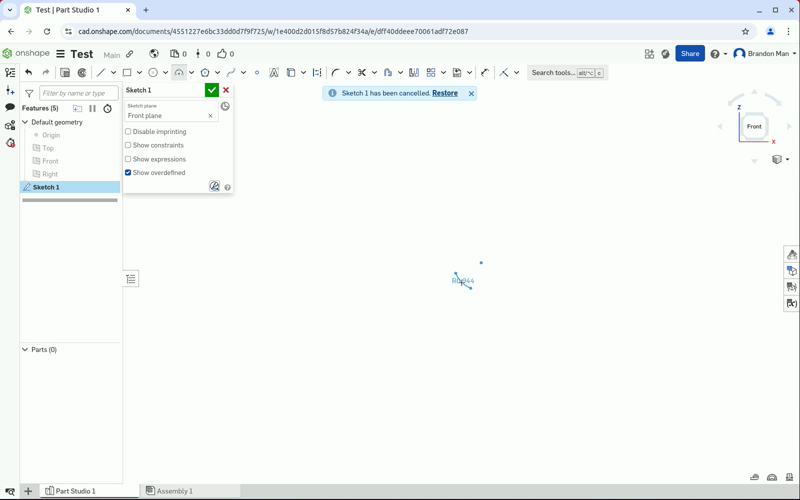
scroll(6)
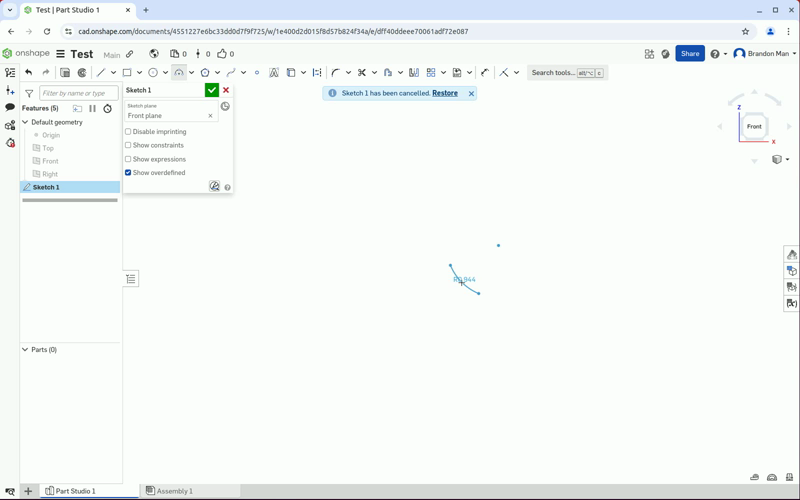
click(461, 282)
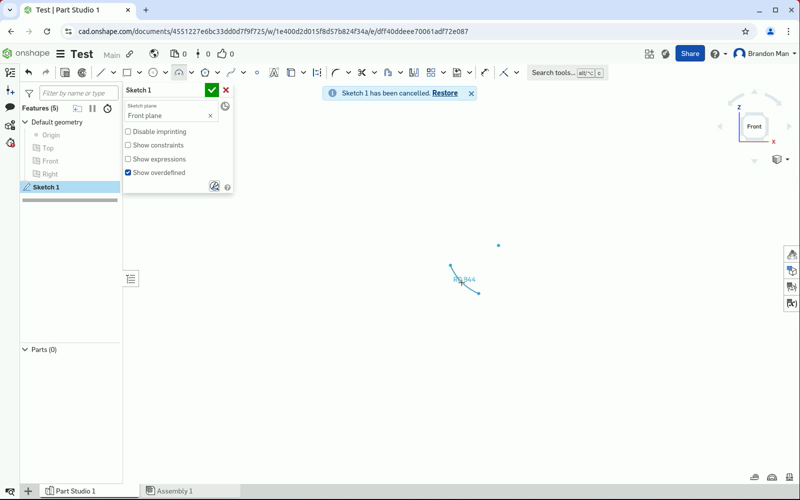
scroll(-6)
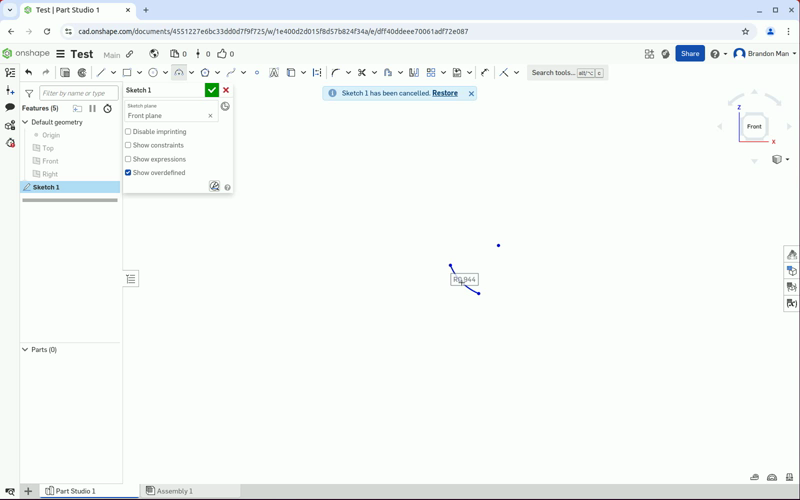
scroll(-6)
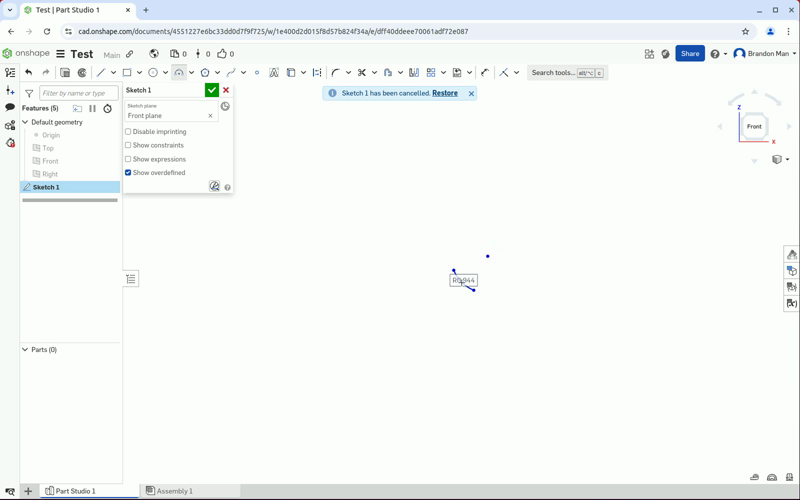
scroll(-6)
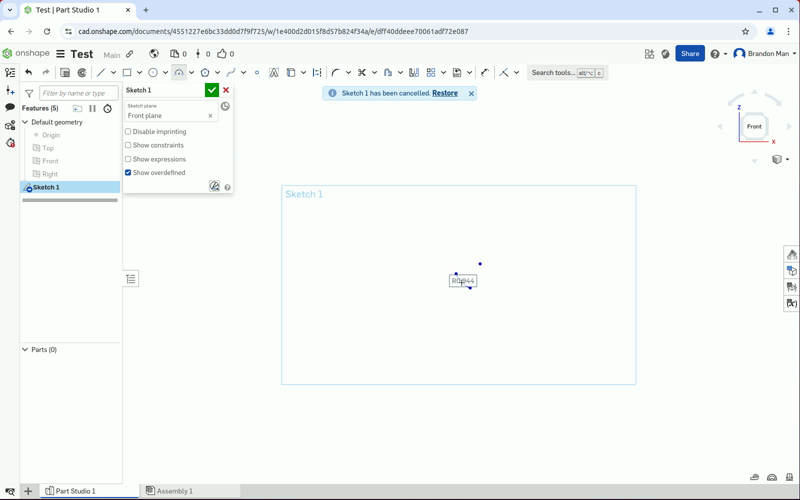
scroll(-6)
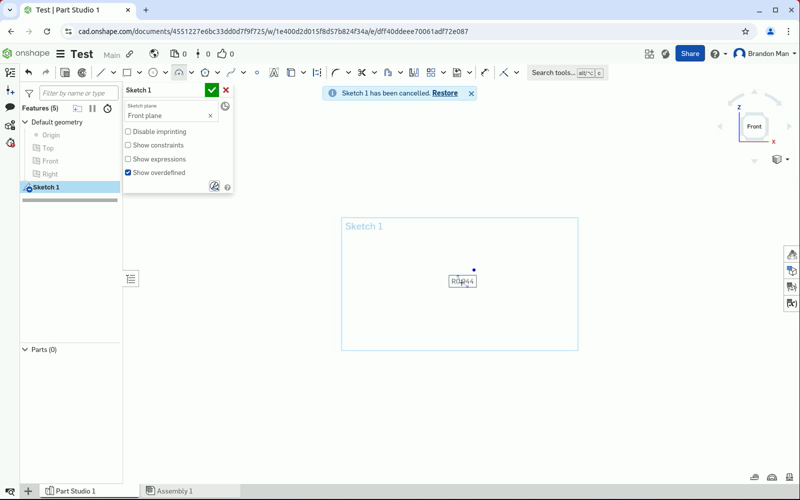
scroll(-6)
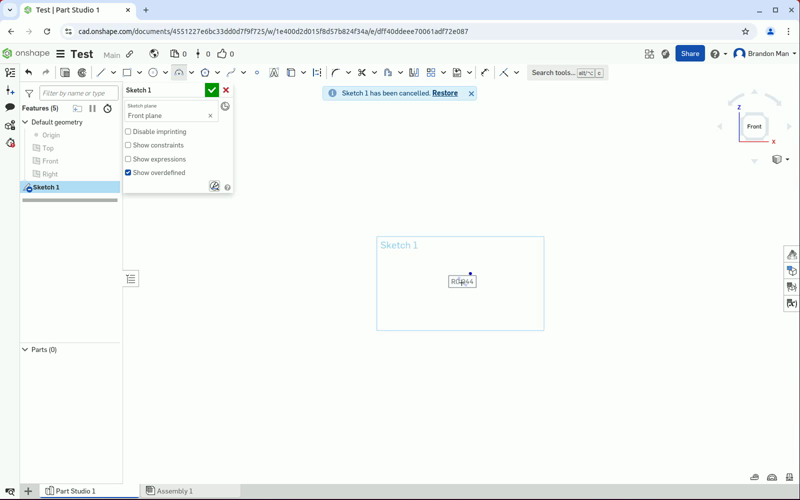
scroll(-6)
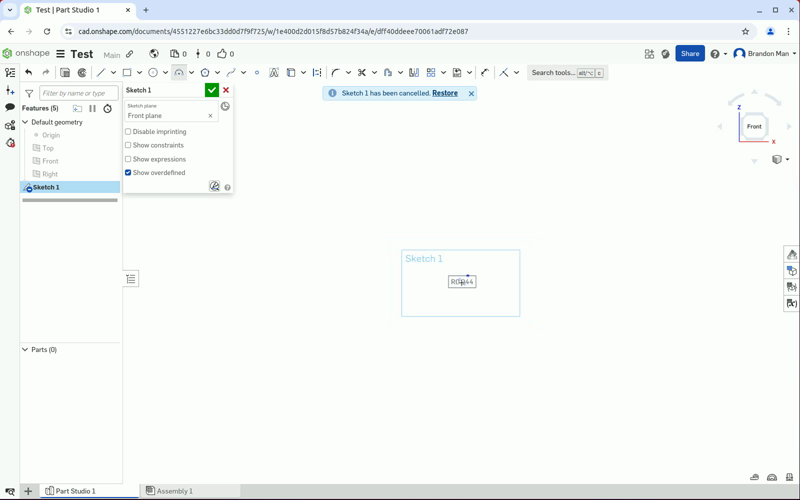
scroll(-6)
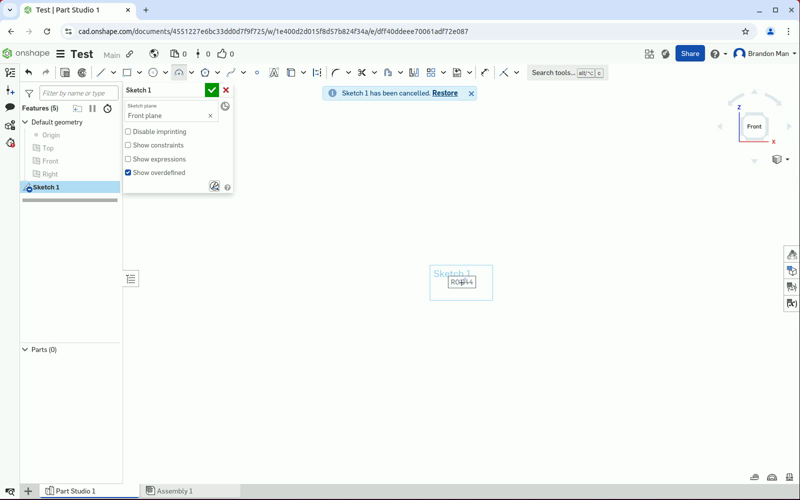
key_up(shift)
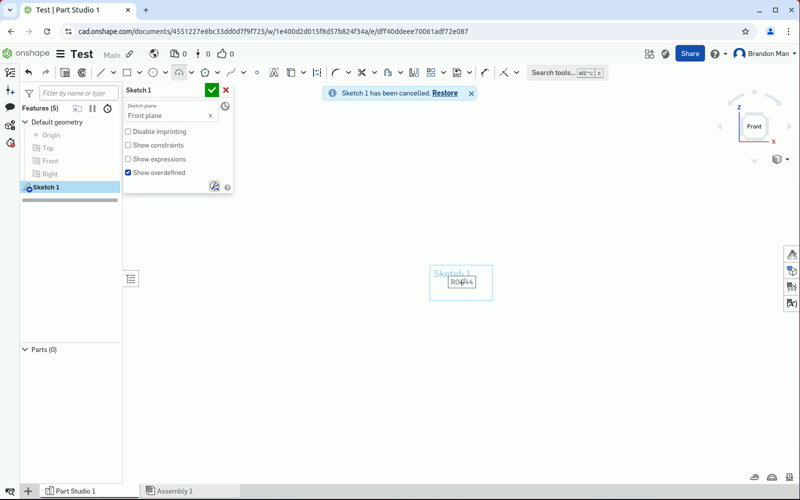
key(esc)
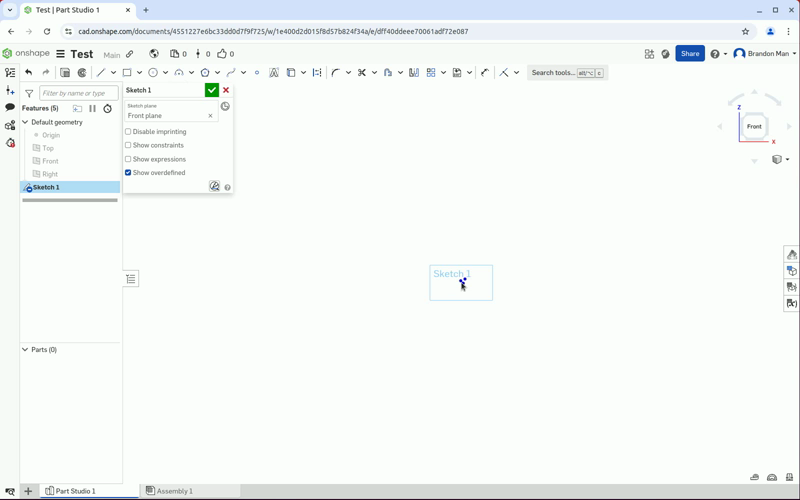
key(l)
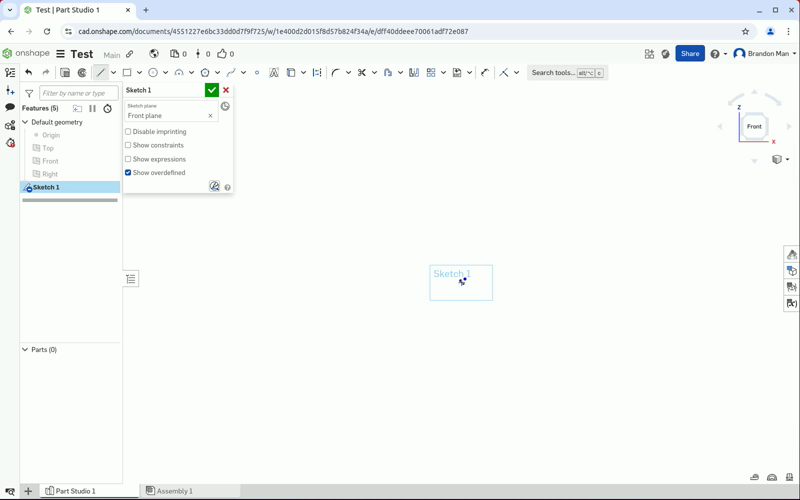
mouse_move(463, 283)
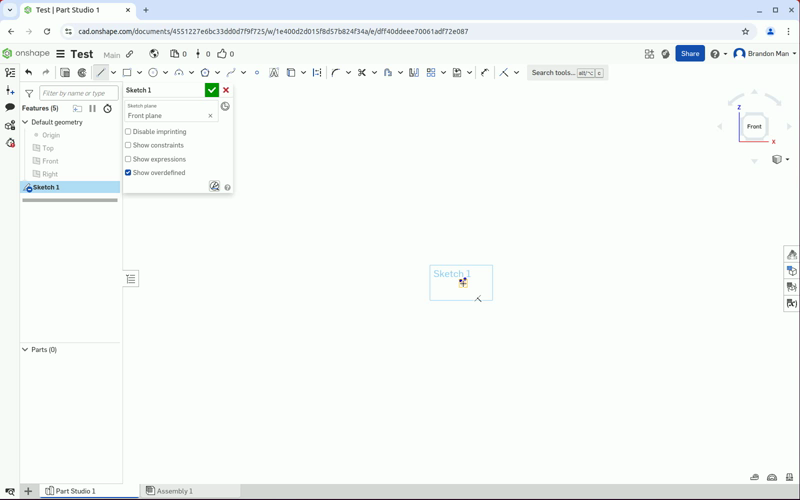
scroll(6)
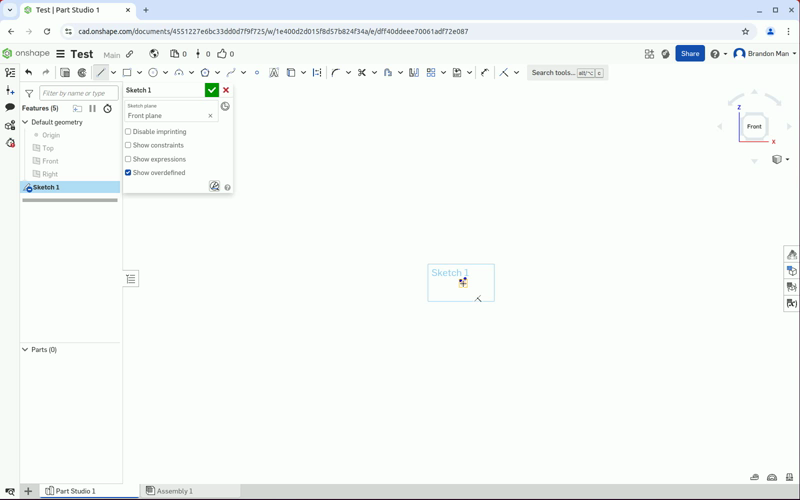
scroll(6)
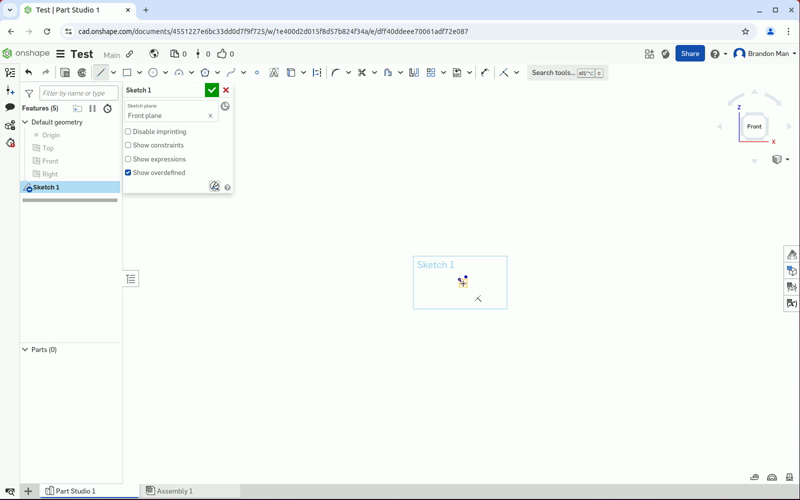
scroll(6)
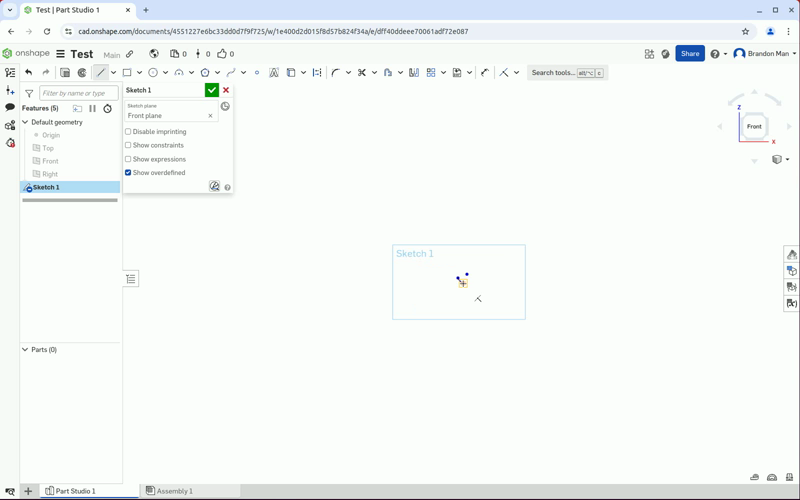
scroll(6)
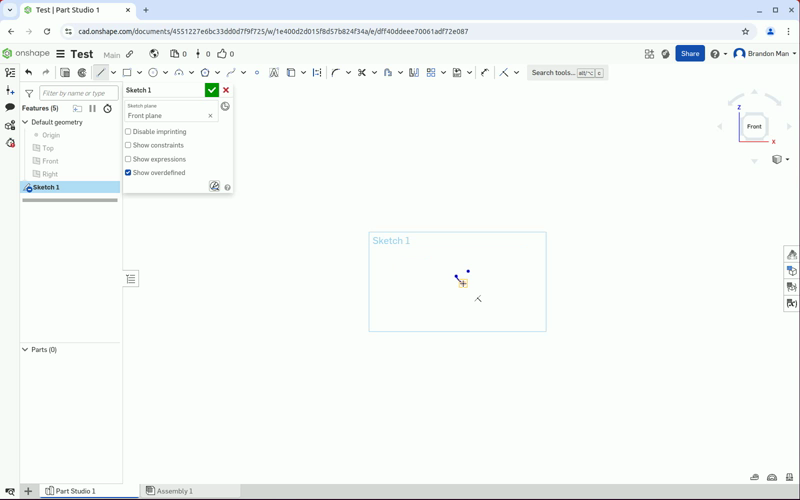
scroll(6)
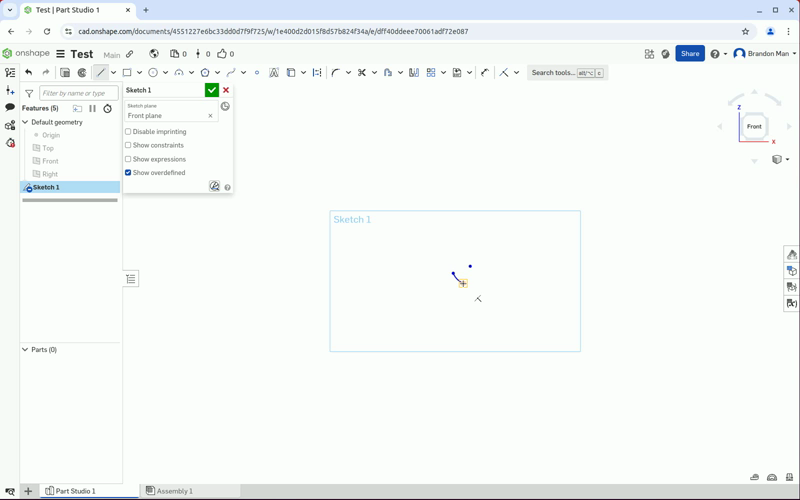
scroll(6)
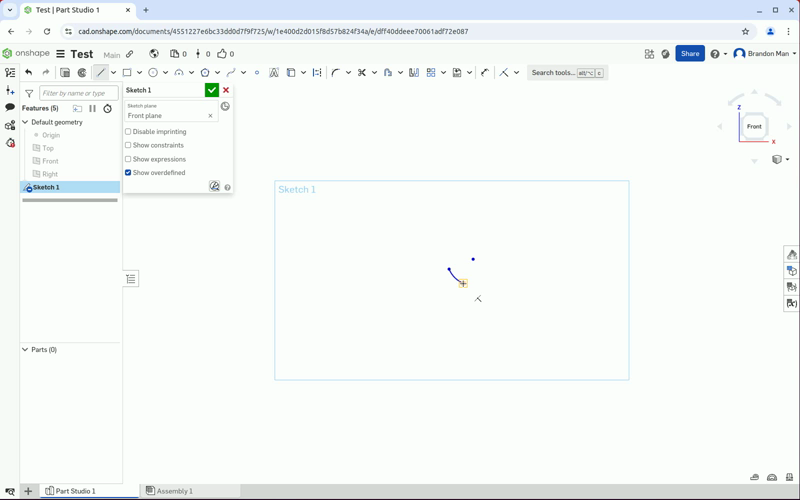
scroll(6)
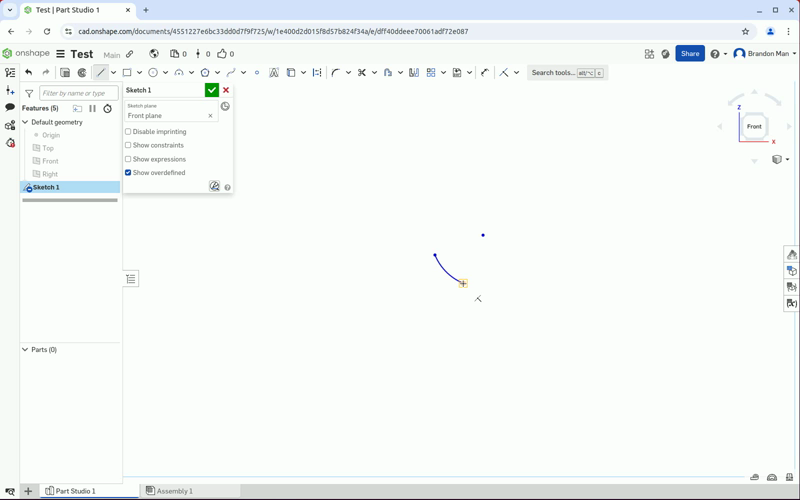
click(463, 283)
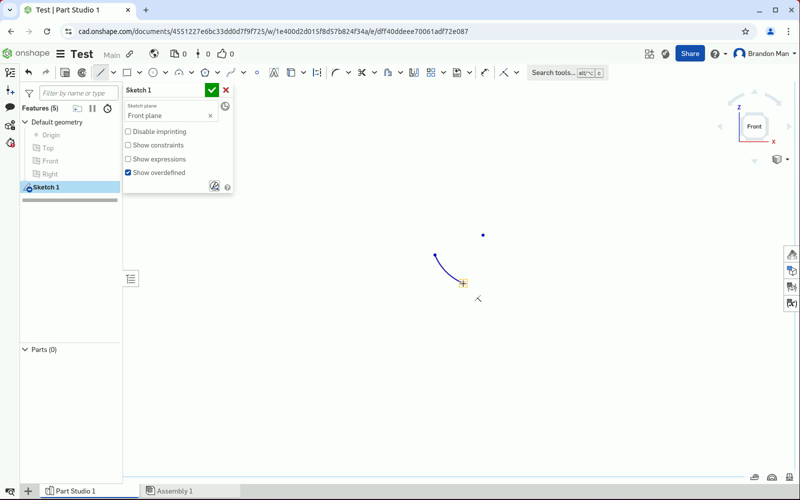
scroll(-6)
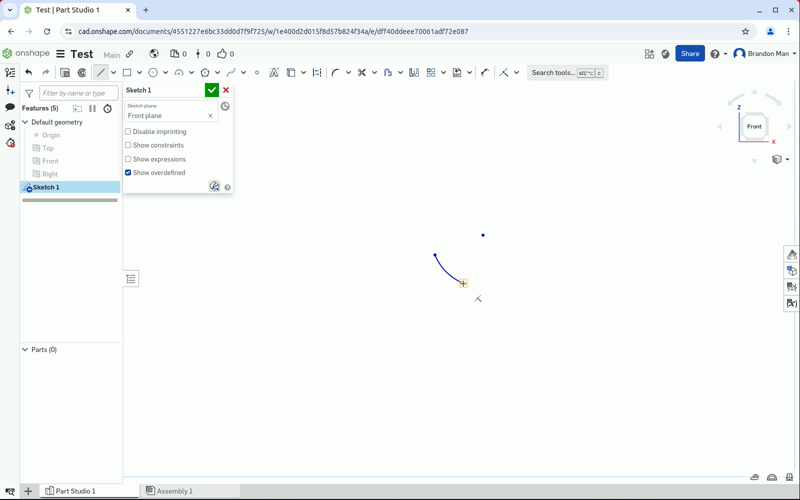
scroll(-6)
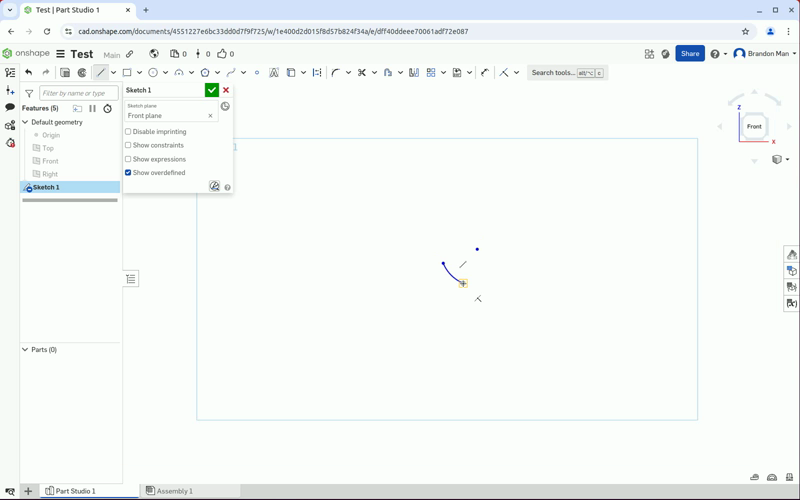
scroll(-6)
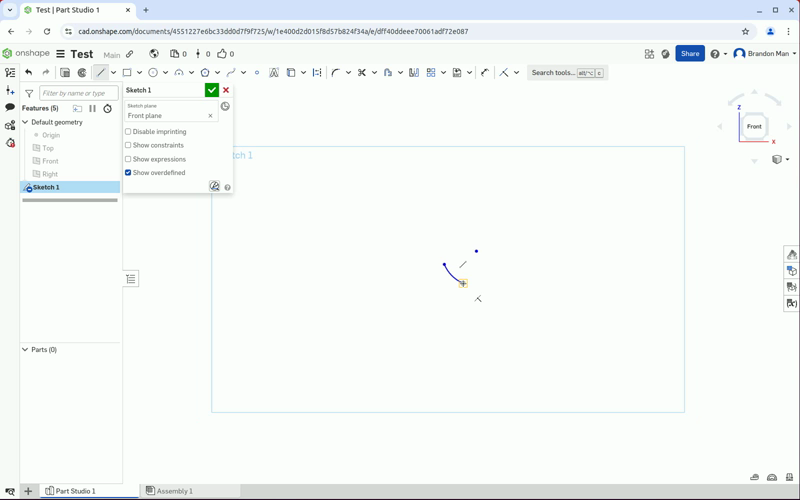
scroll(-6)
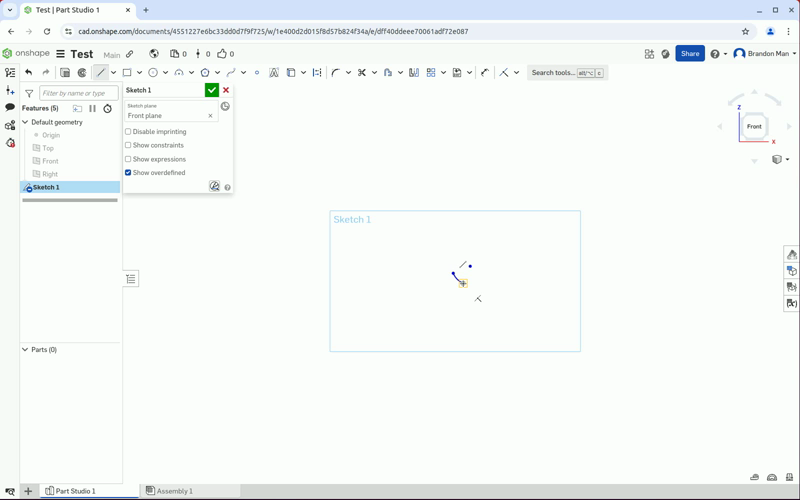
scroll(-6)
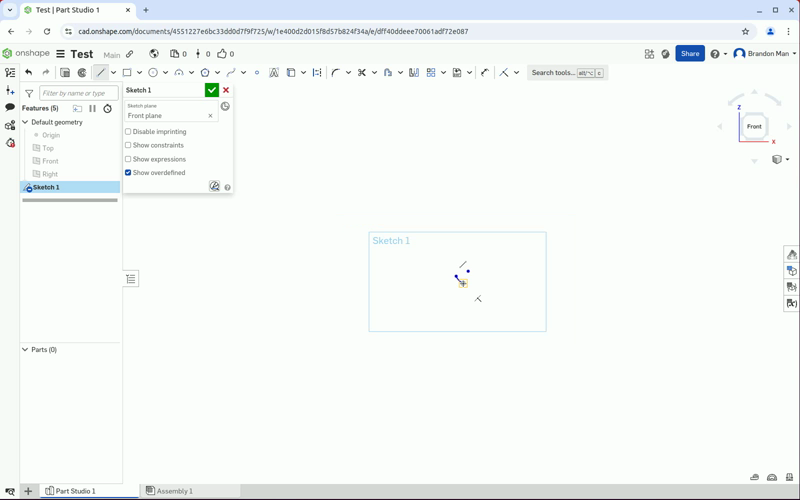
scroll(-6)
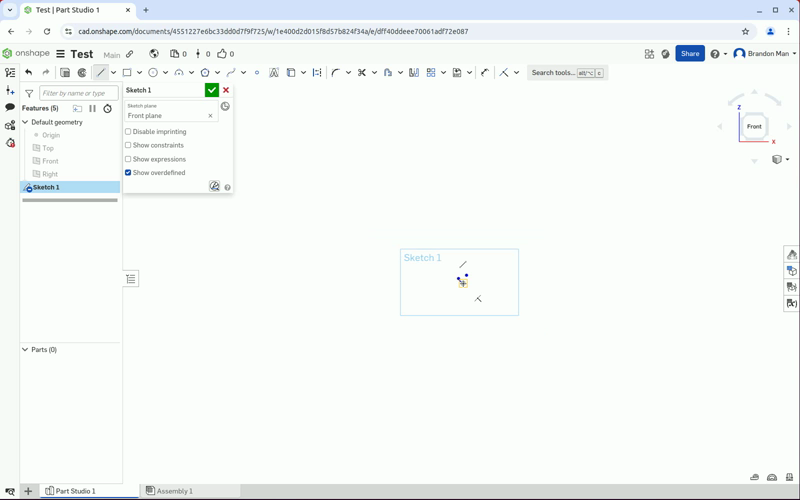
scroll(-6)
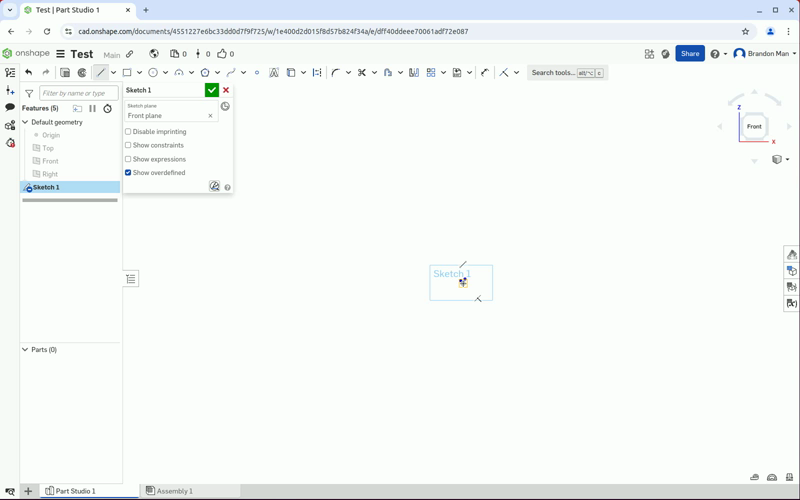
key_down(shift)
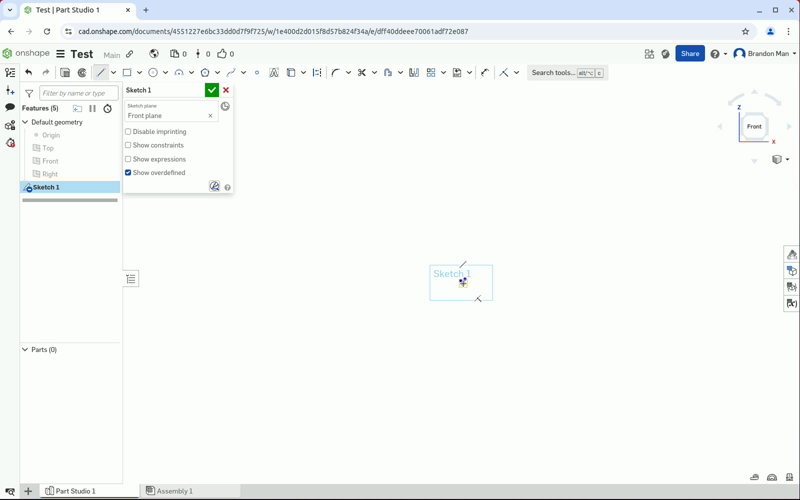
mouse_move(545, 283)
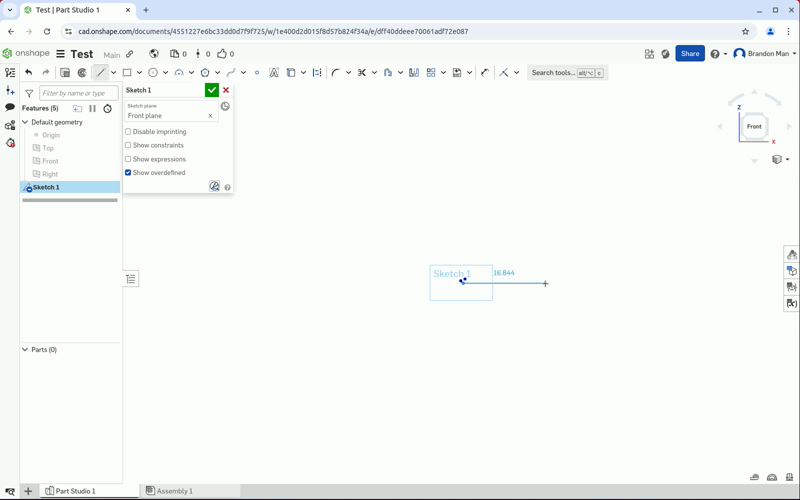
click(545, 283)
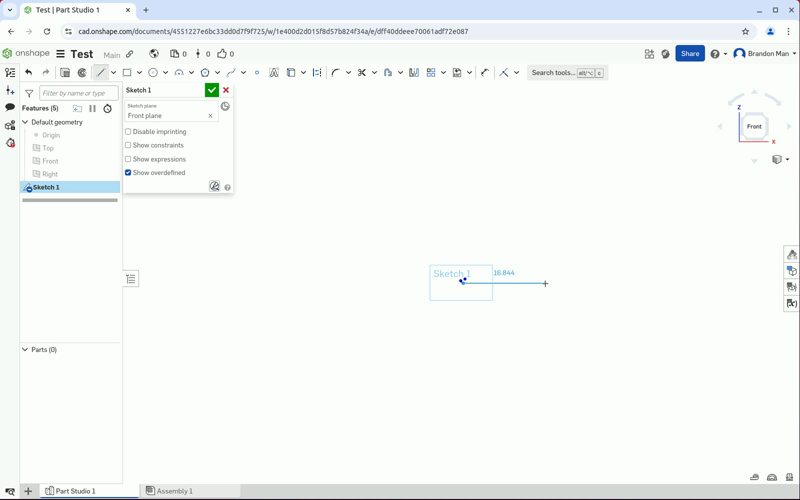
key_up(shift)
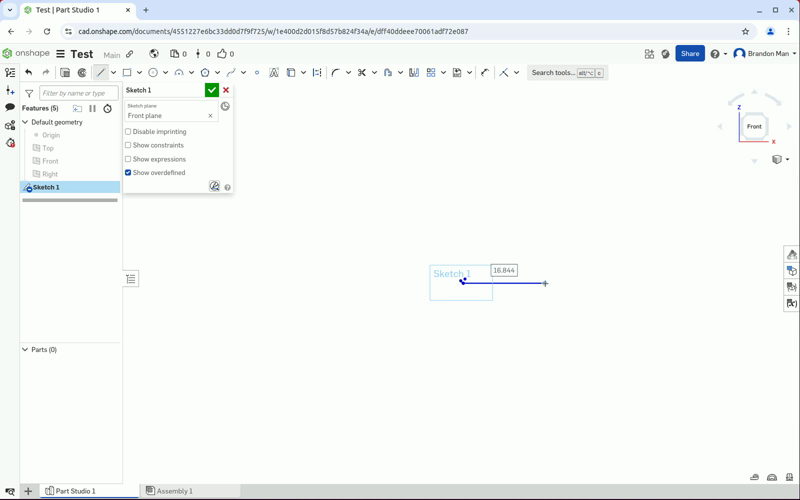
key(esc)
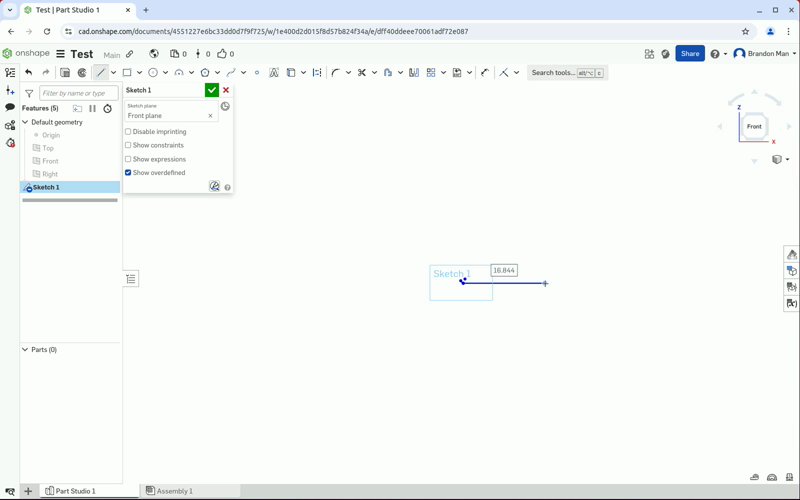
key(a)
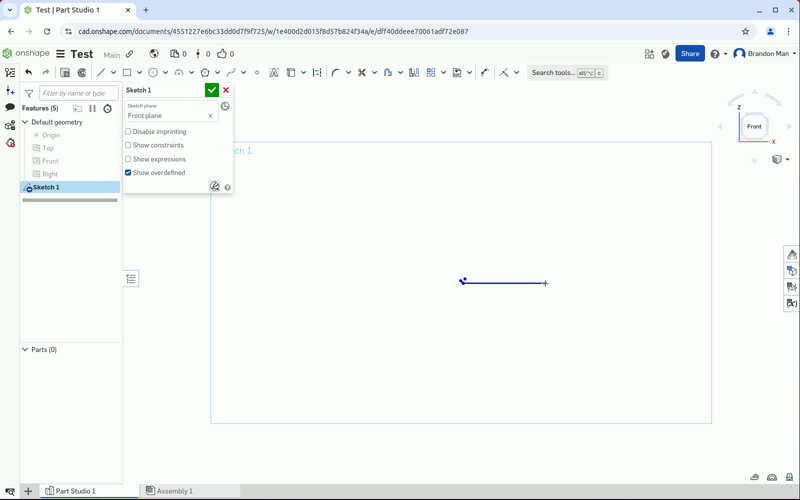
mouse_move(545, 283)
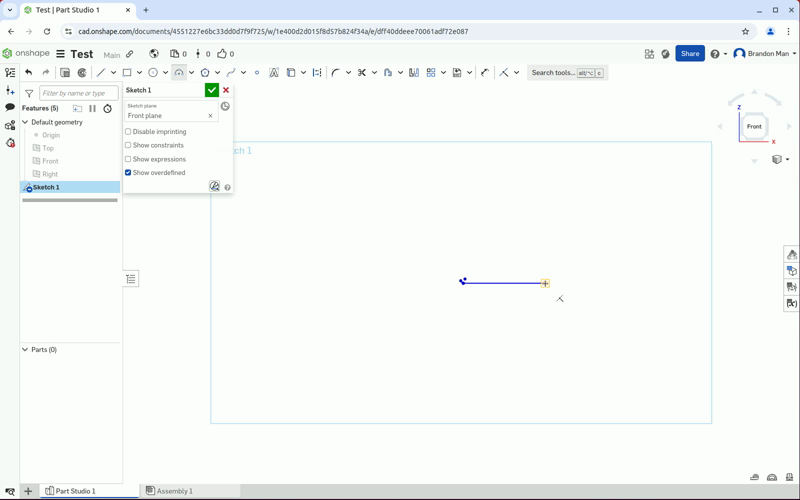
click(545, 283)
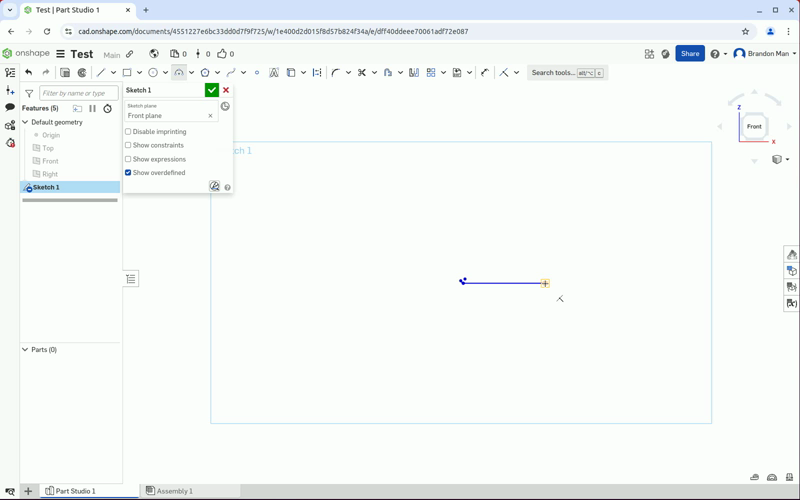
key_down(shift)
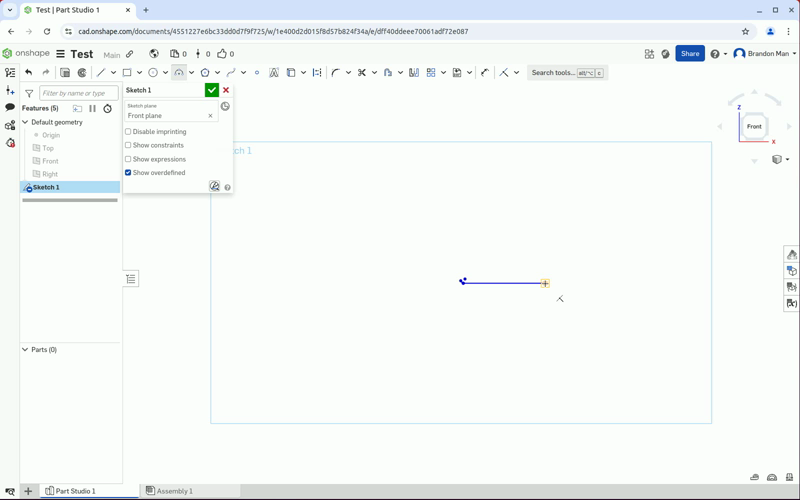
mouse_move(547, 280)
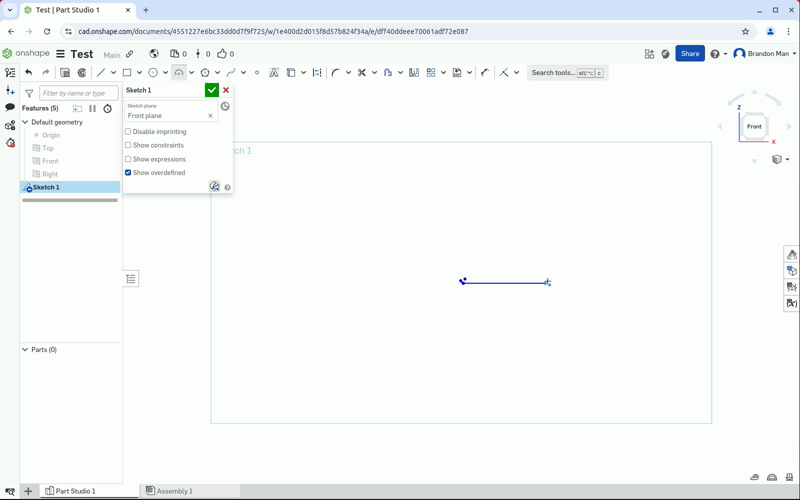
scroll(6)
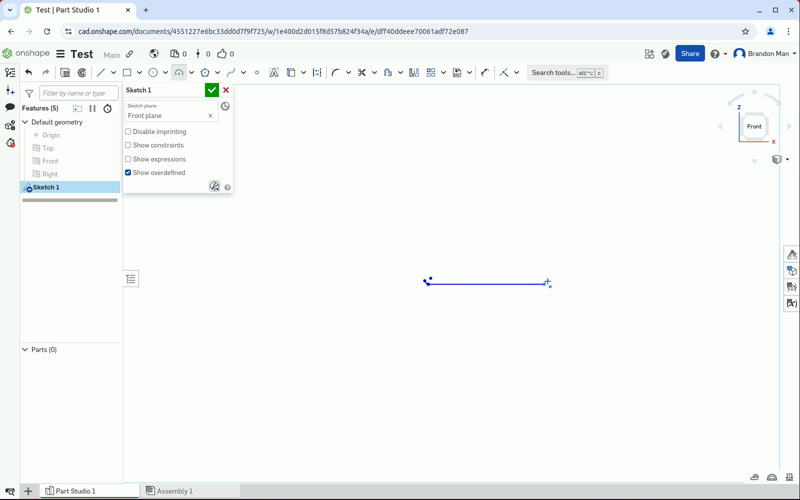
scroll(6)
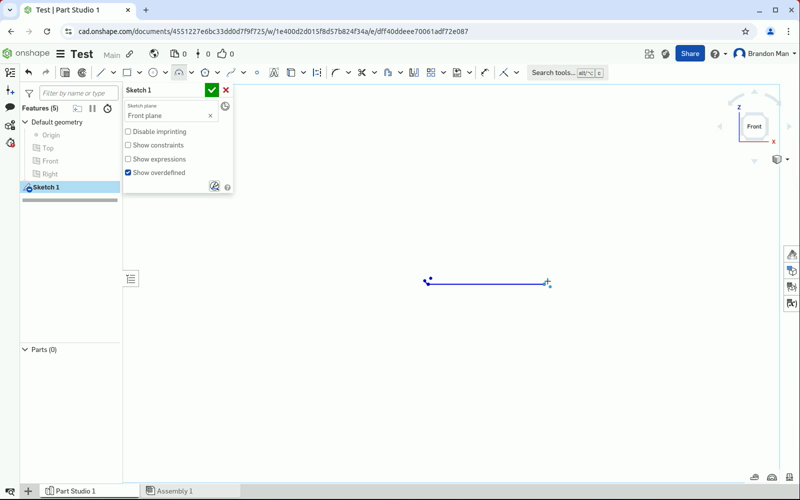
scroll(6)
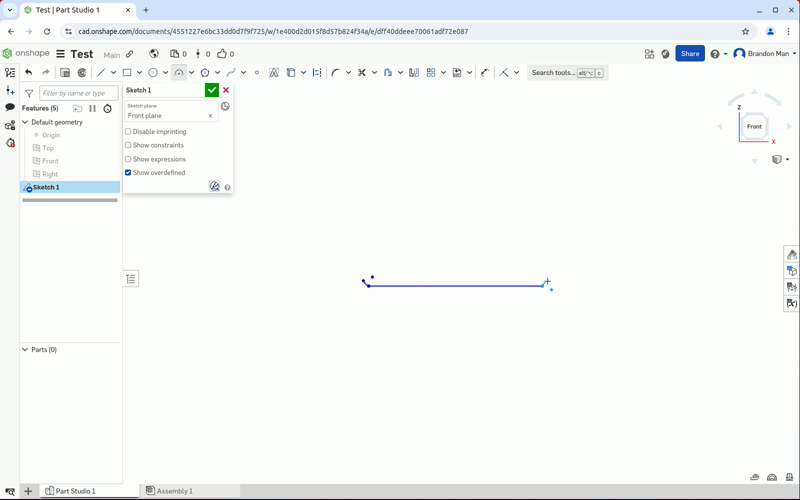
scroll(6)
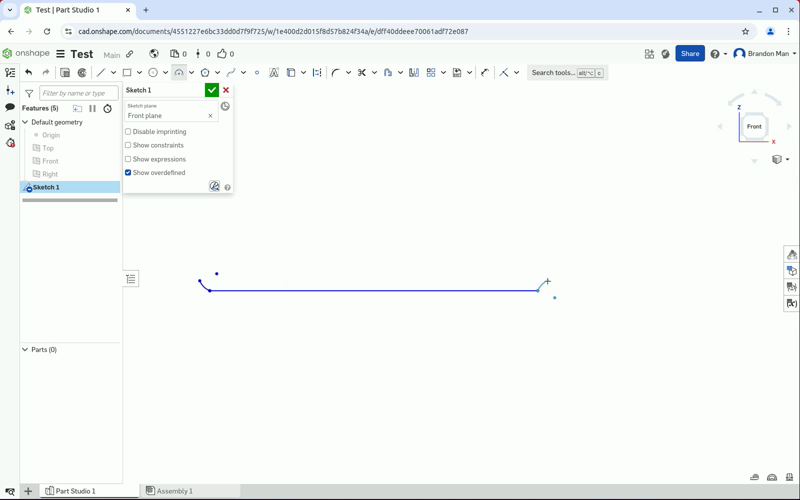
scroll(6)
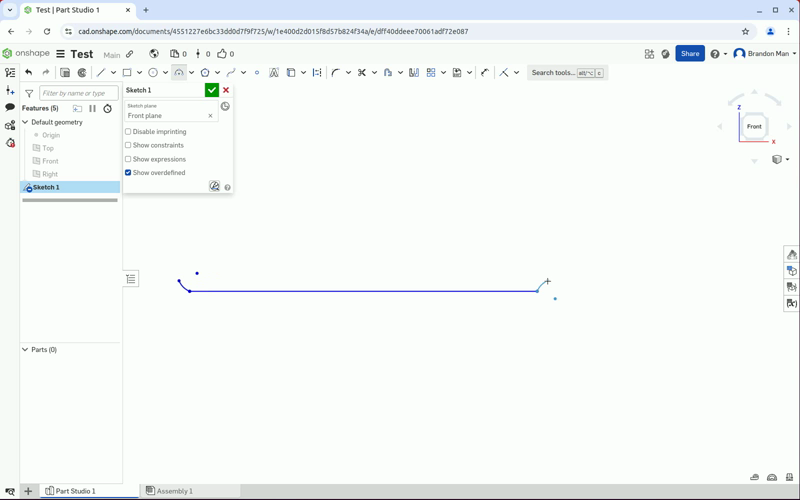
scroll(6)
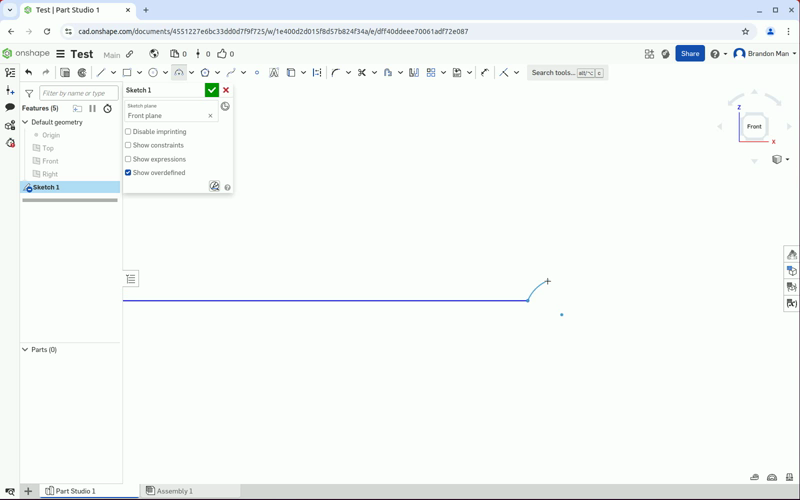
scroll(6)
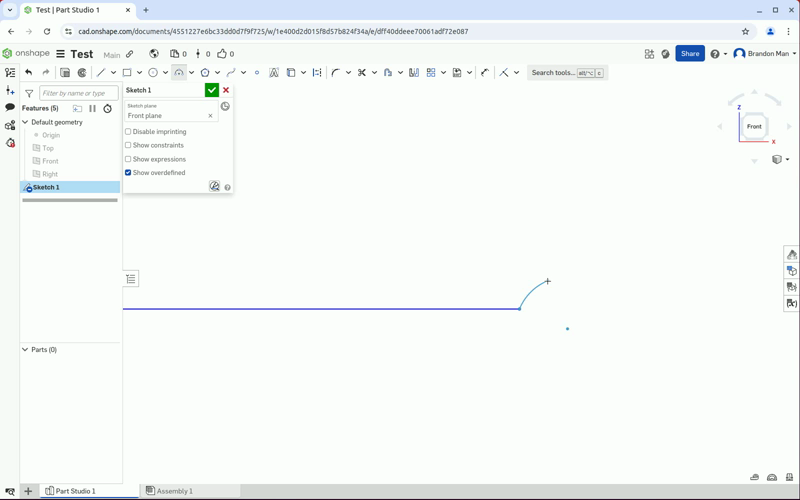
click(547, 280)
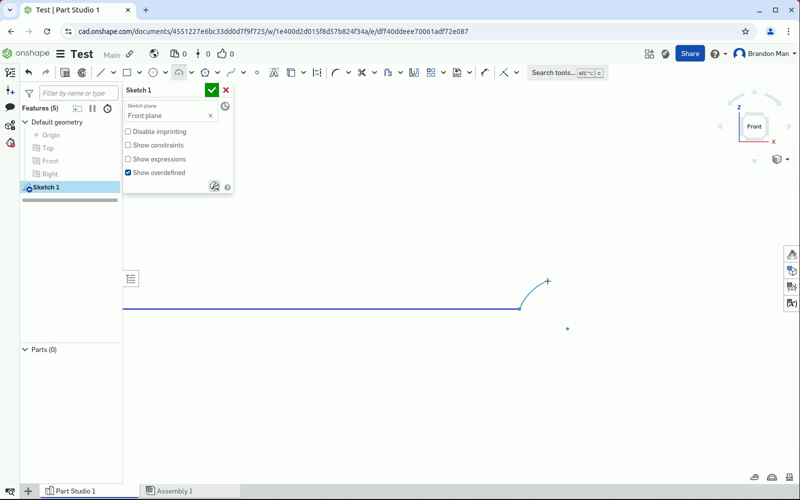
scroll(-6)
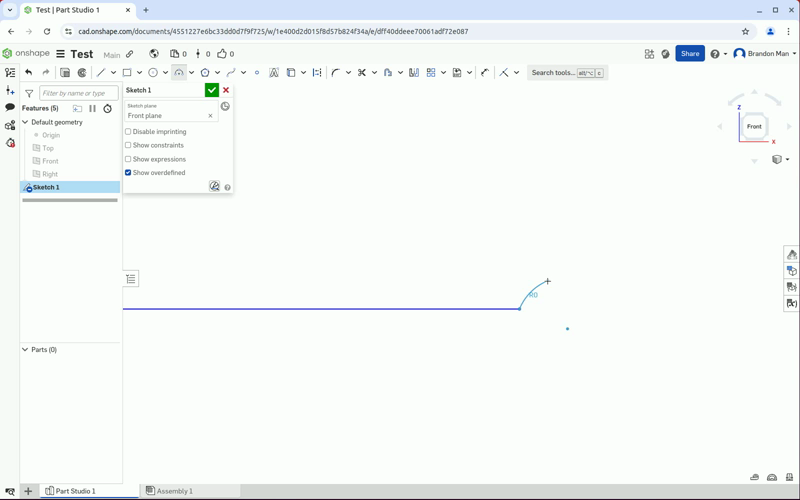
scroll(-6)
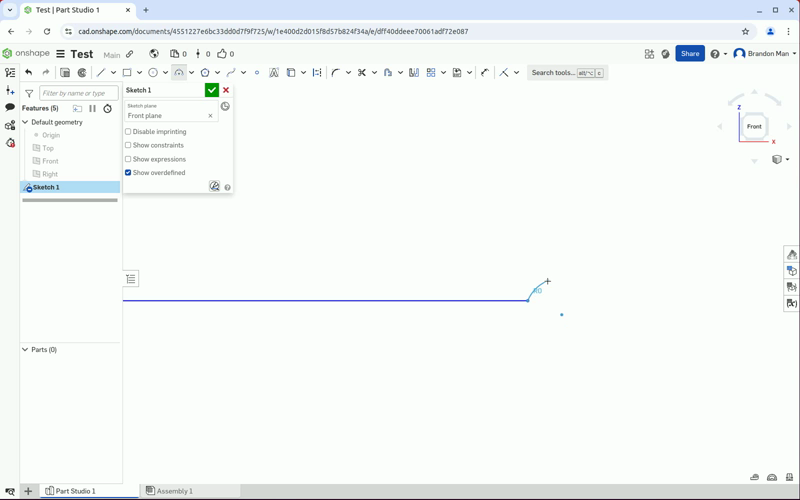
scroll(-6)
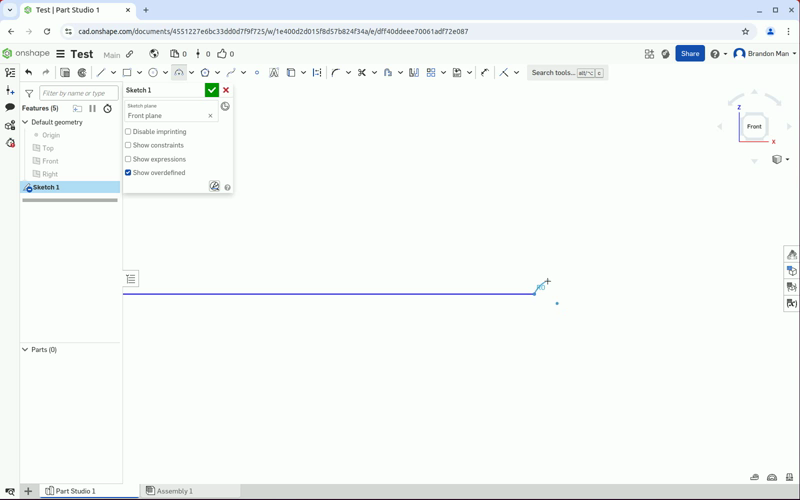
scroll(-6)
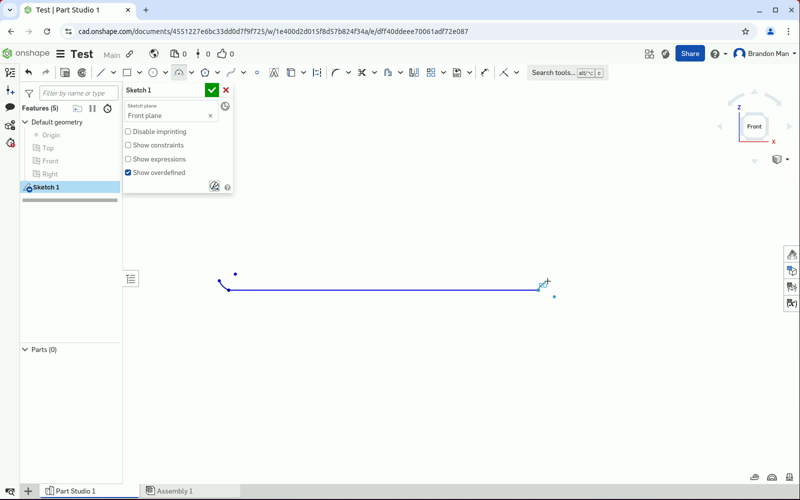
scroll(-6)
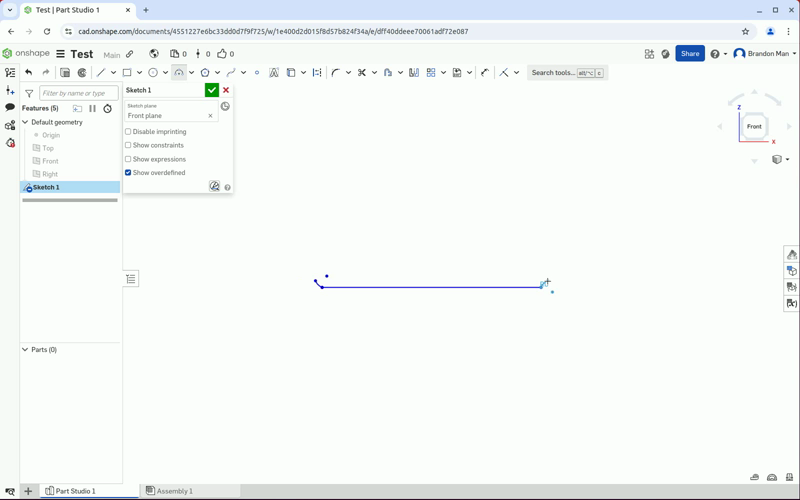
scroll(-6)
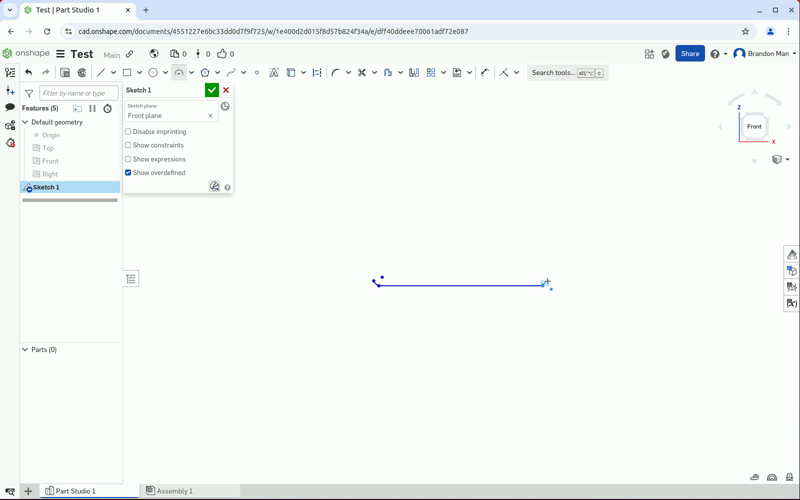
scroll(-6)
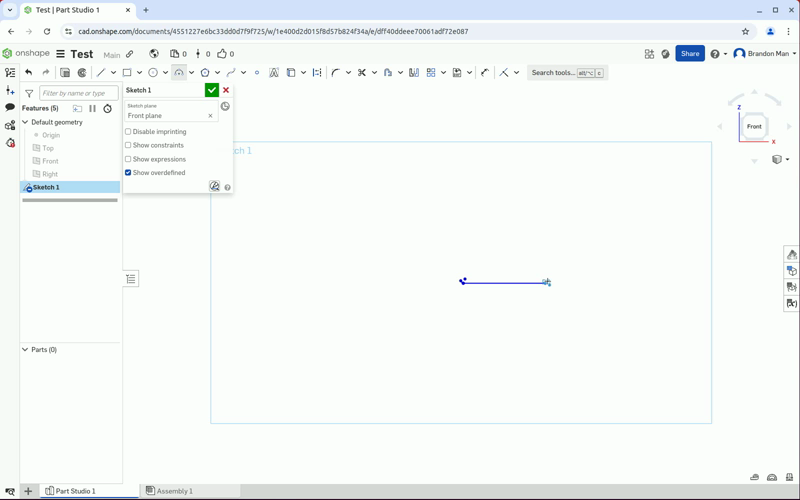
mouse_move(546, 282)
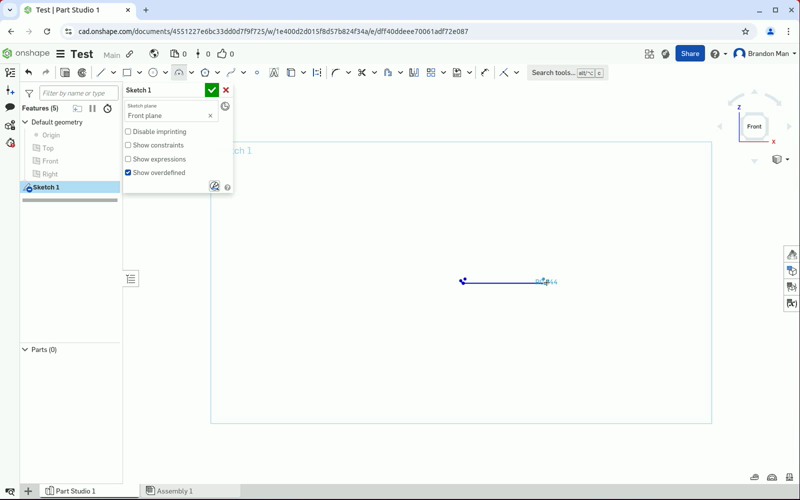
scroll(6)
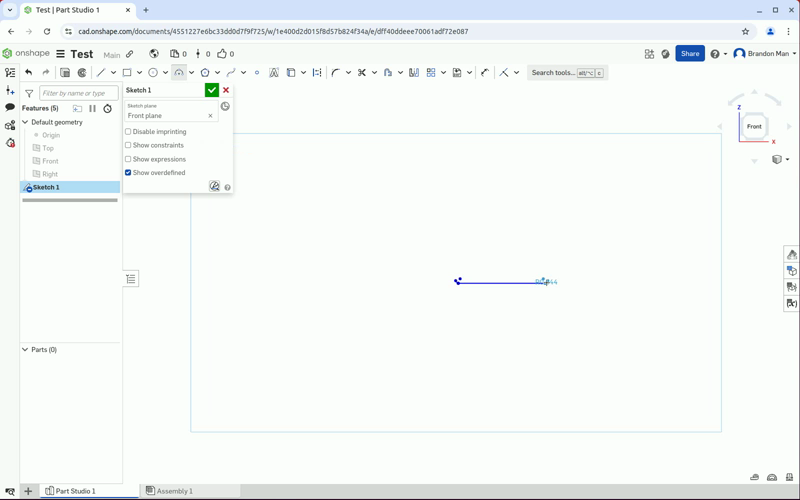
scroll(6)
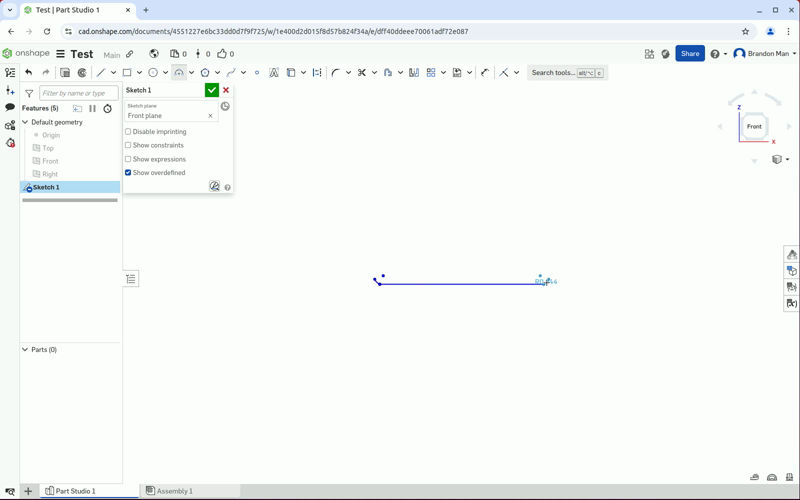
scroll(6)
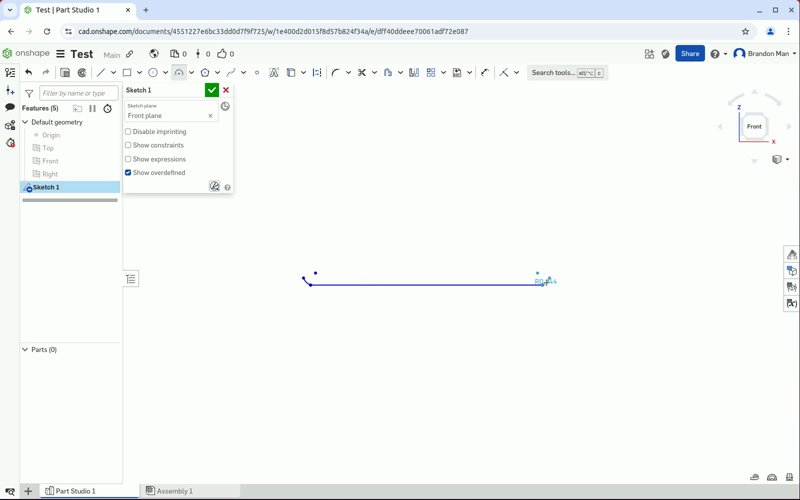
scroll(6)
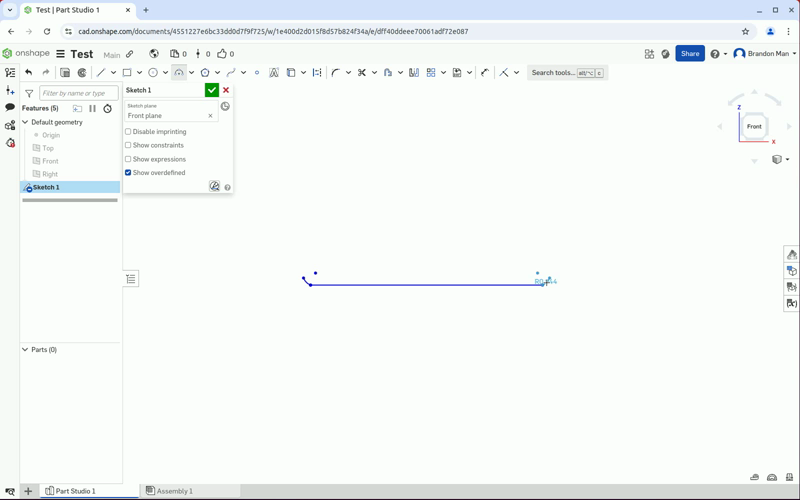
scroll(6)
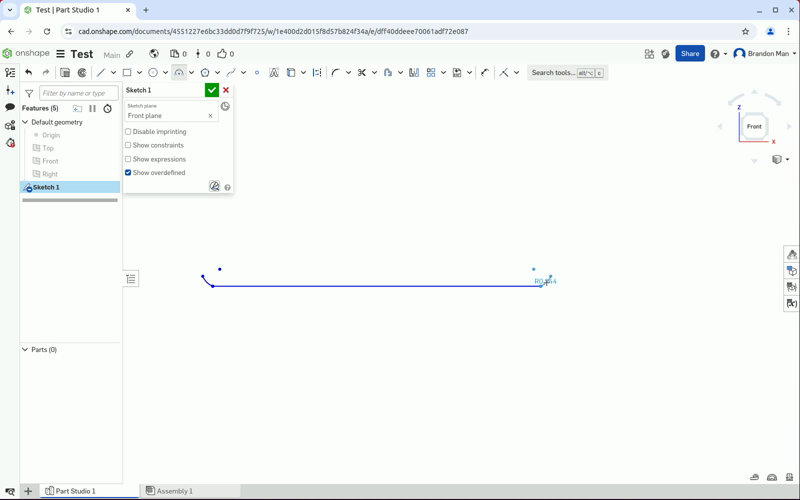
scroll(6)
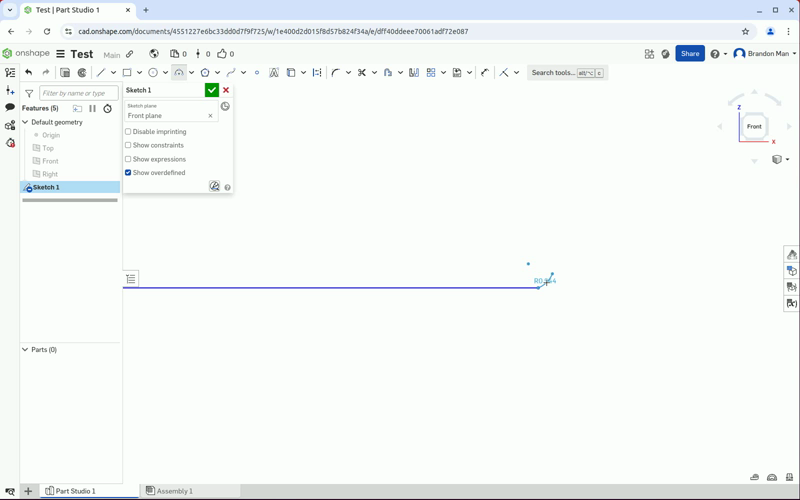
scroll(6)
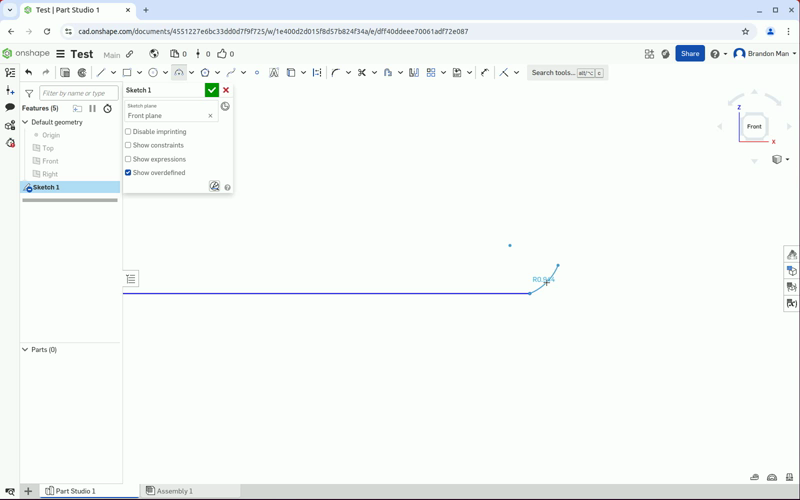
click(546, 282)
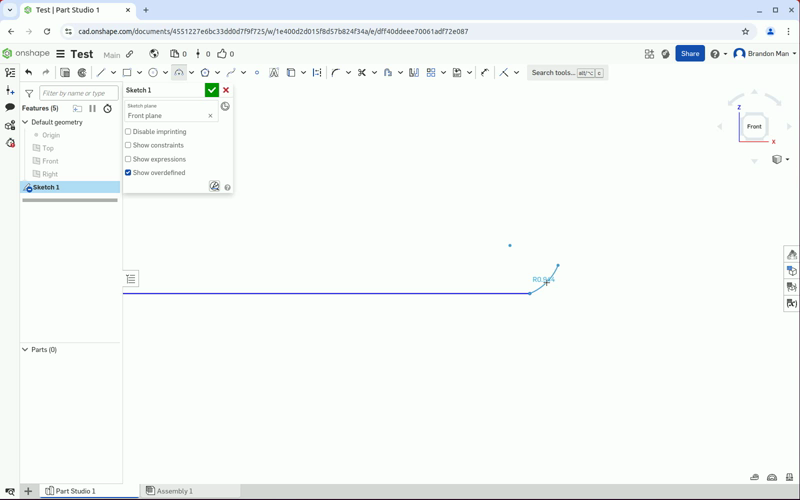
scroll(-6)
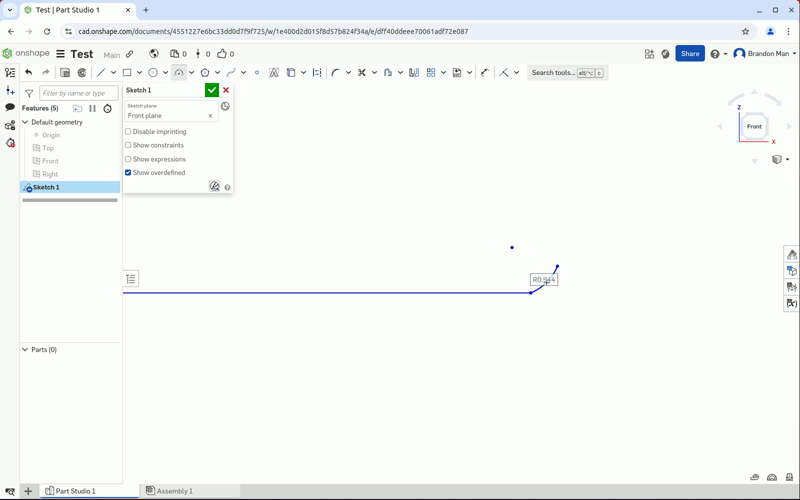
scroll(-6)
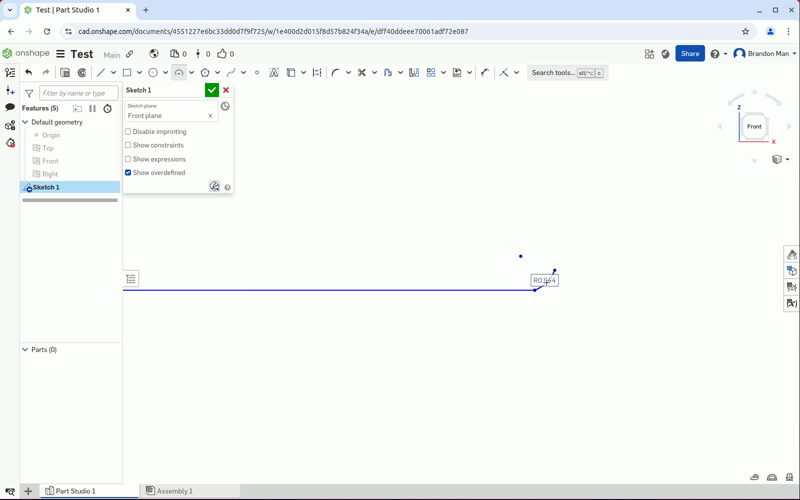
scroll(-6)
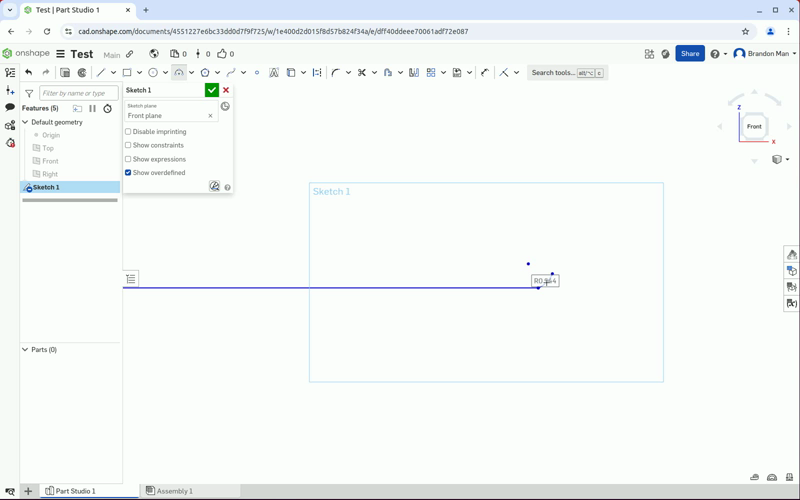
scroll(-6)
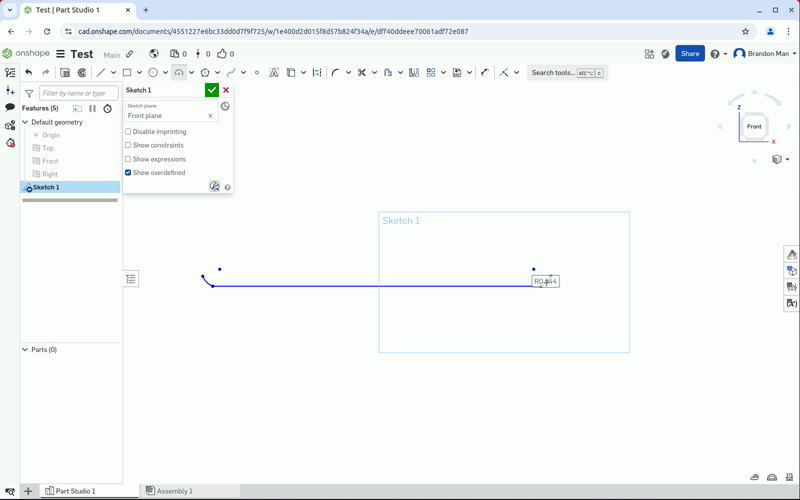
scroll(-6)
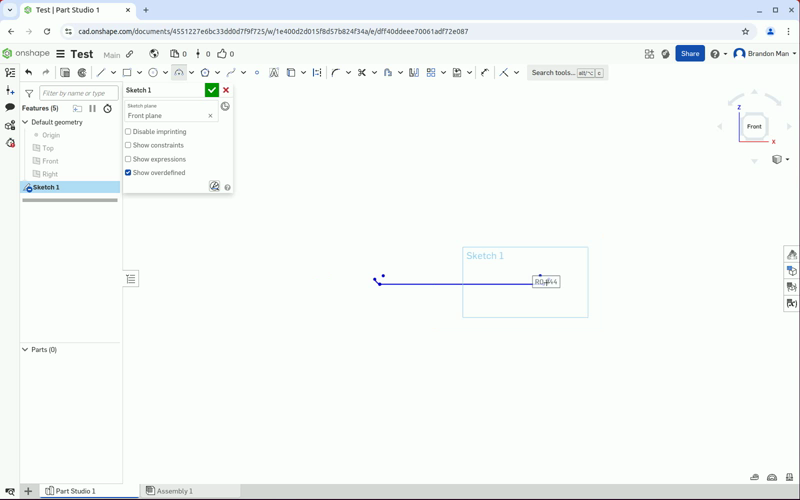
scroll(-6)
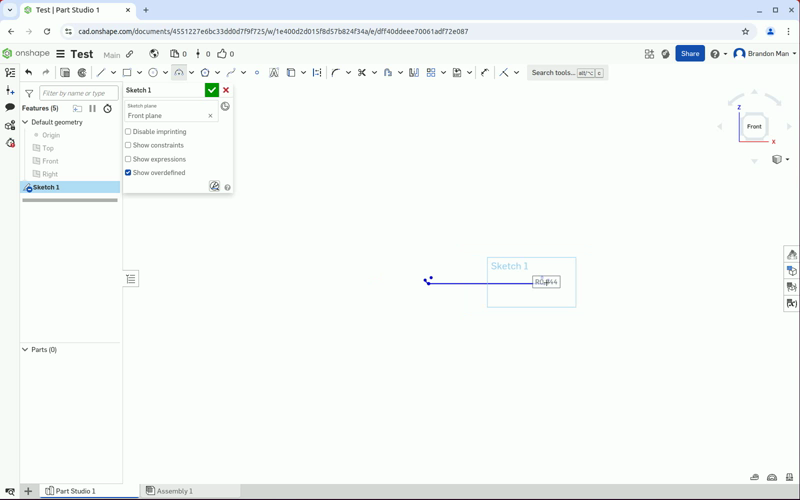
scroll(-6)
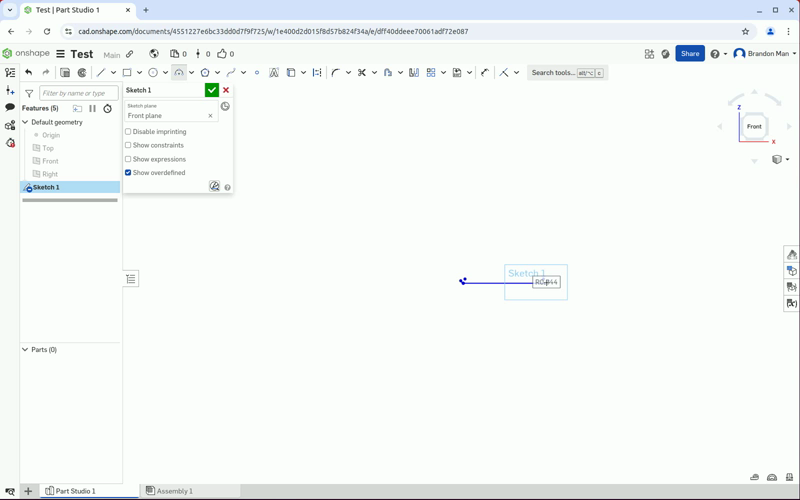
key_up(shift)
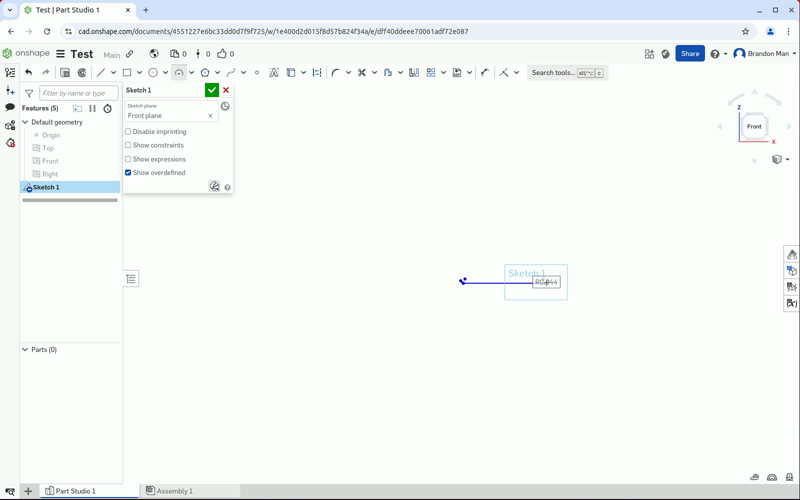
key(esc)
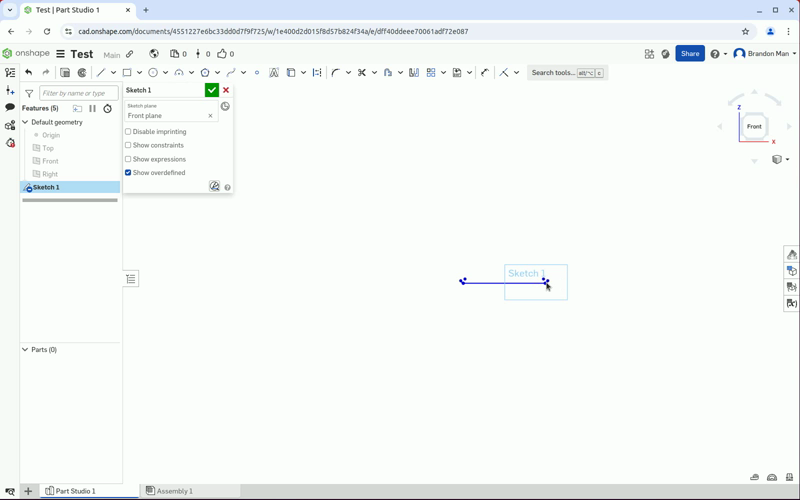
key(l)
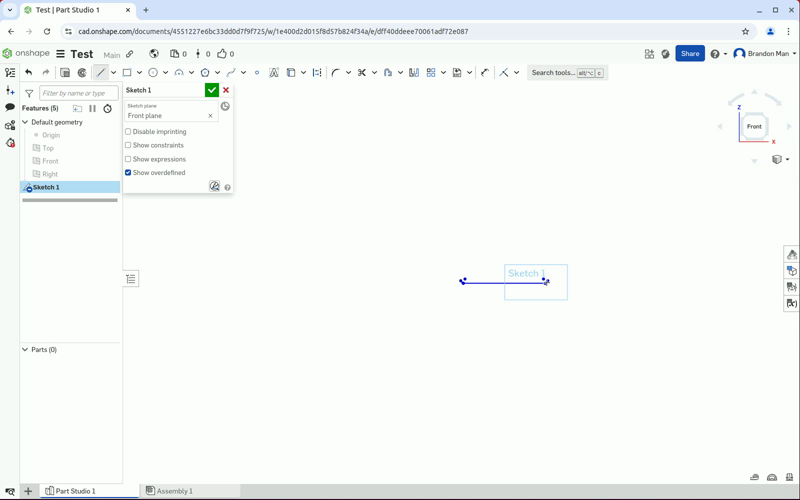
mouse_move(547, 280)
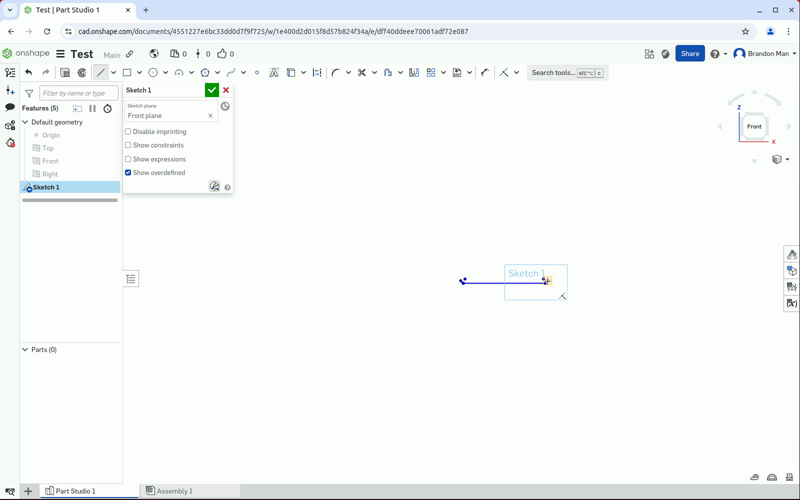
scroll(6)
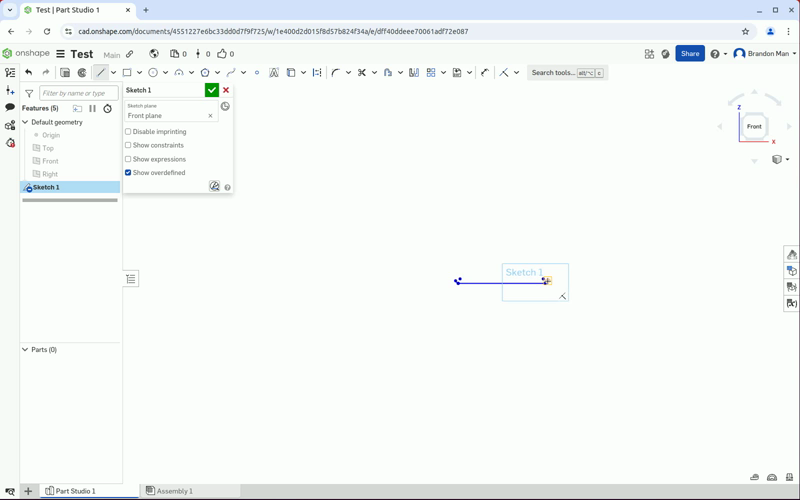
scroll(6)
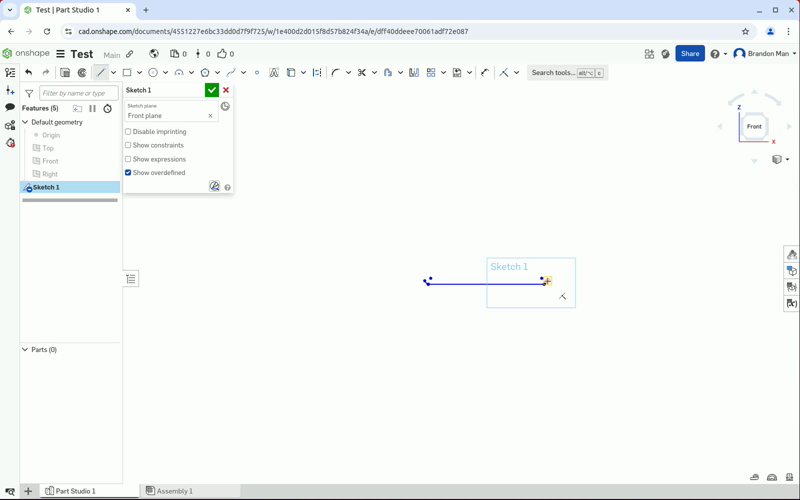
scroll(6)
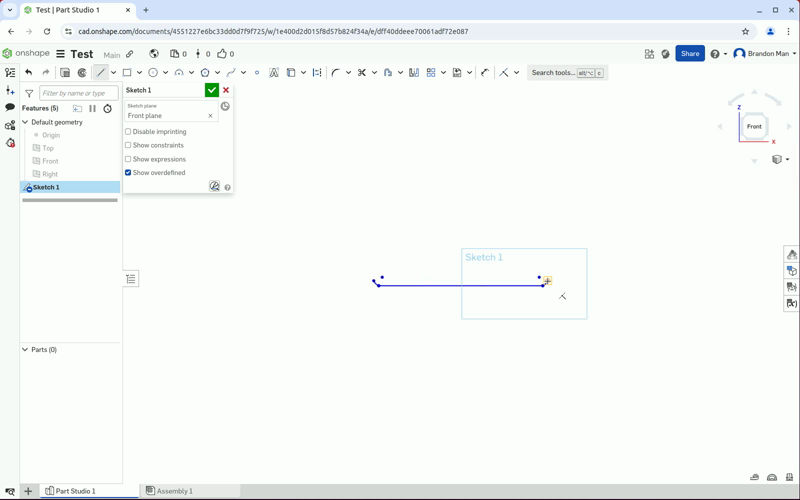
scroll(6)
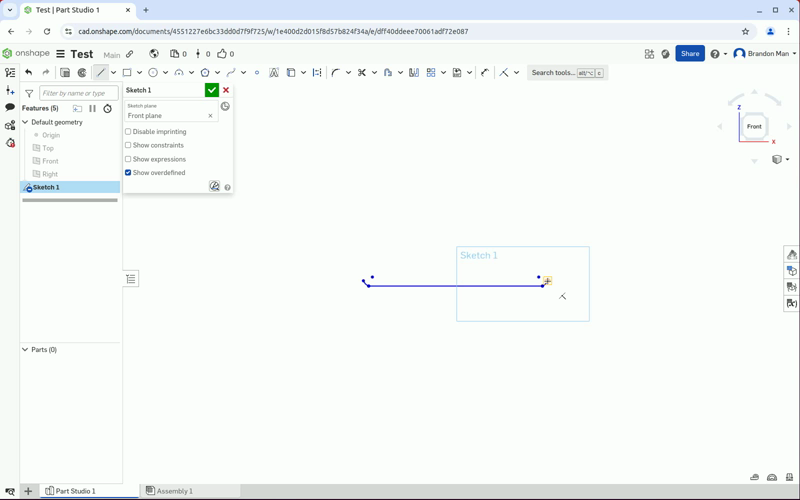
scroll(6)
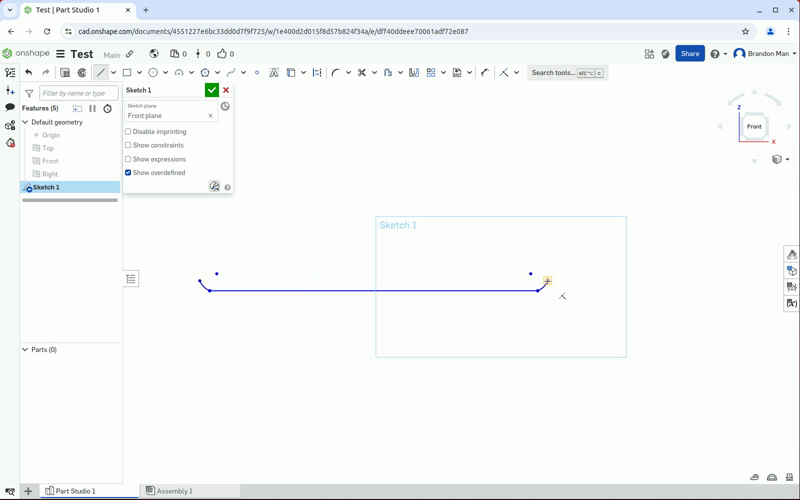
scroll(6)
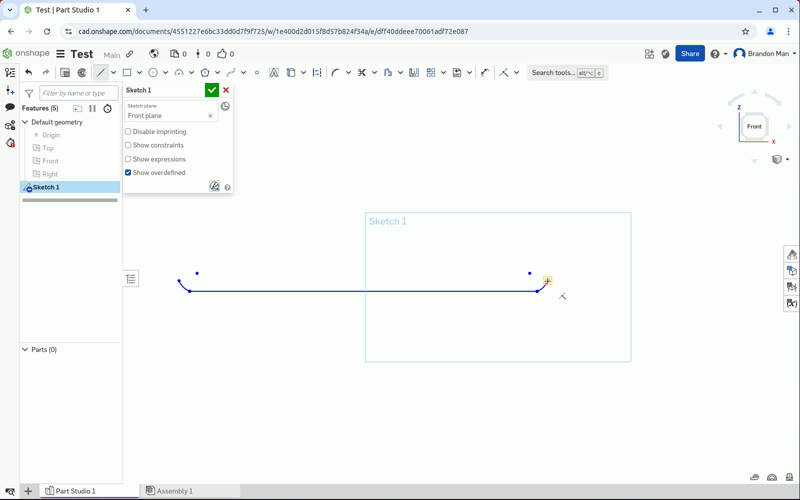
scroll(6)
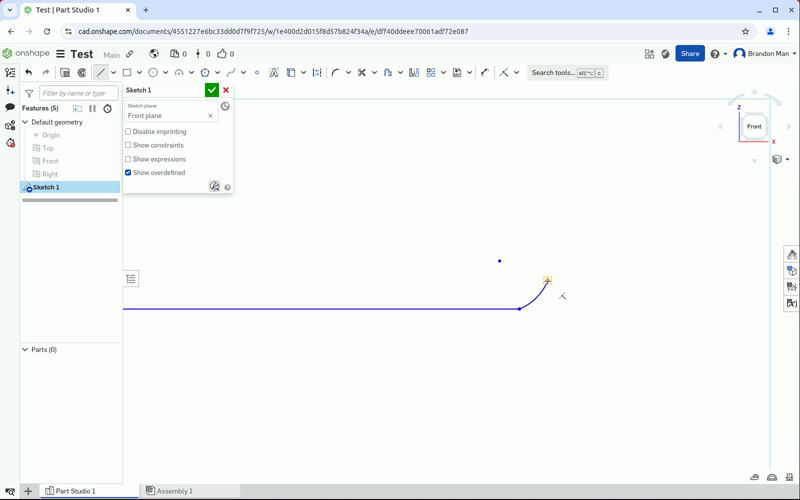
click(547, 280)
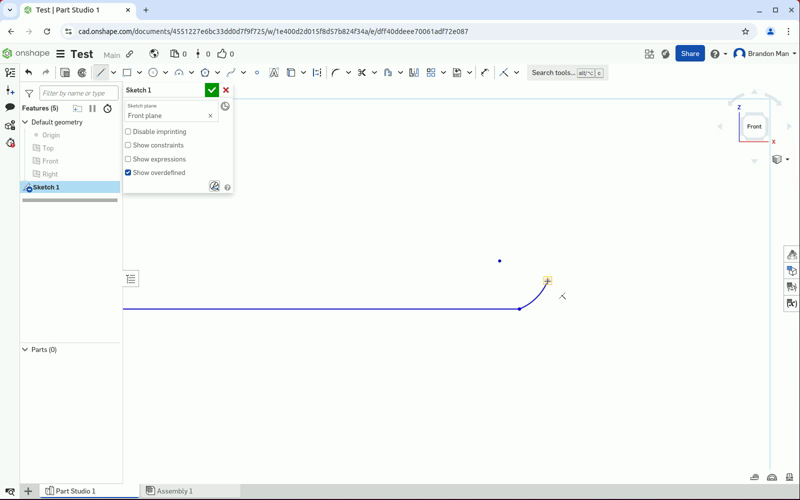
scroll(-6)
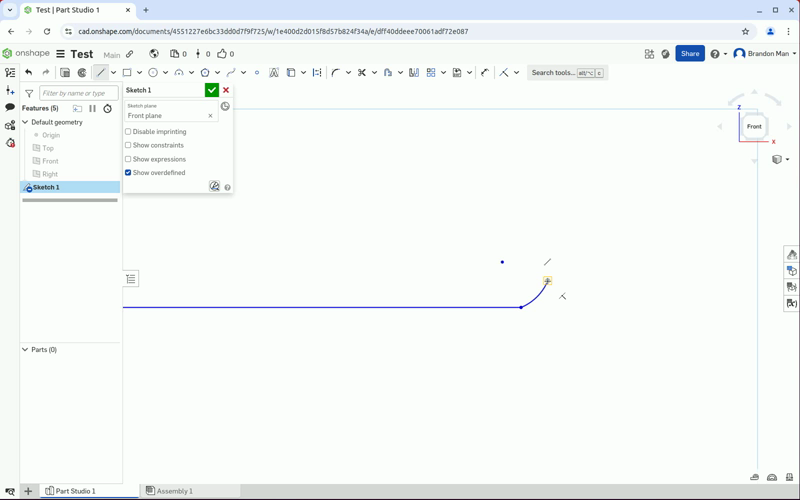
scroll(-6)
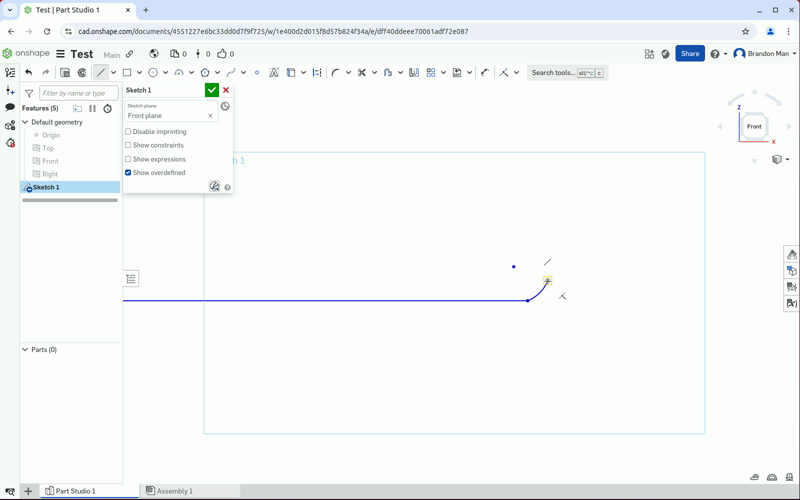
scroll(-6)
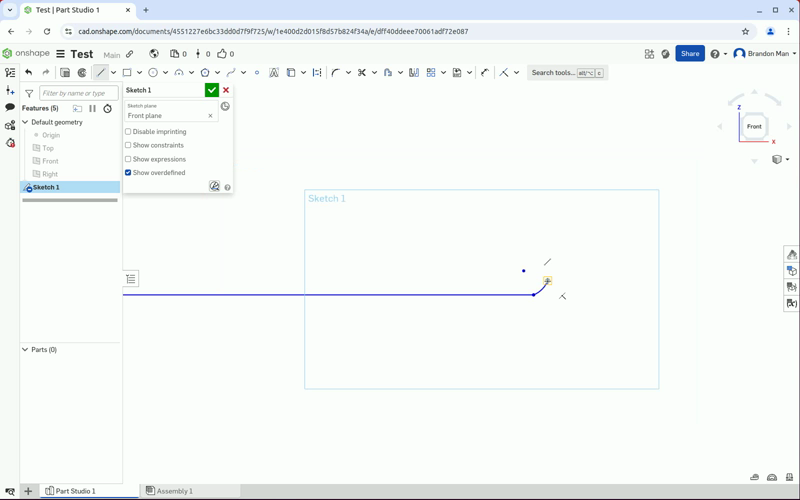
scroll(-6)
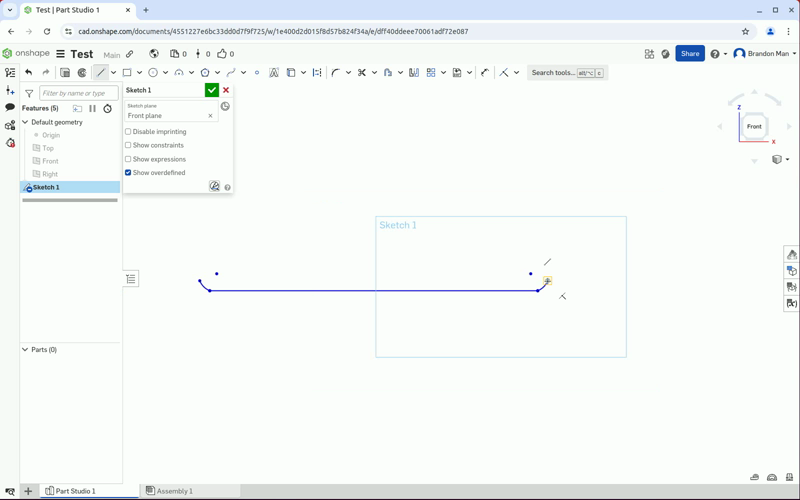
scroll(-6)
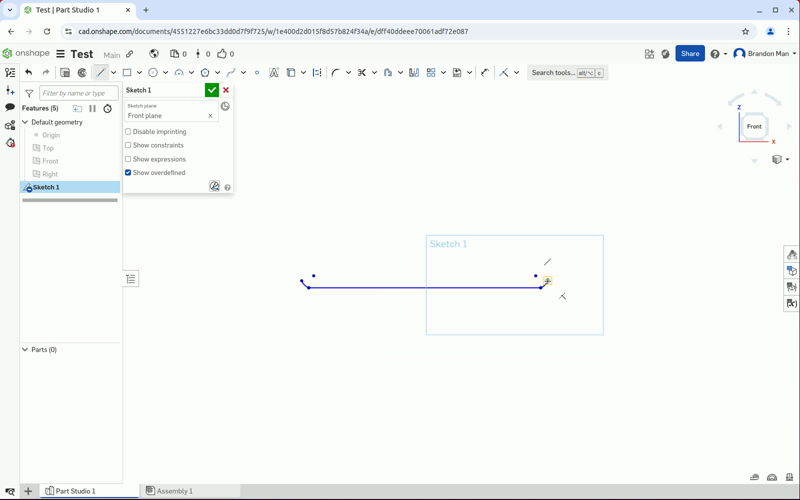
scroll(-6)
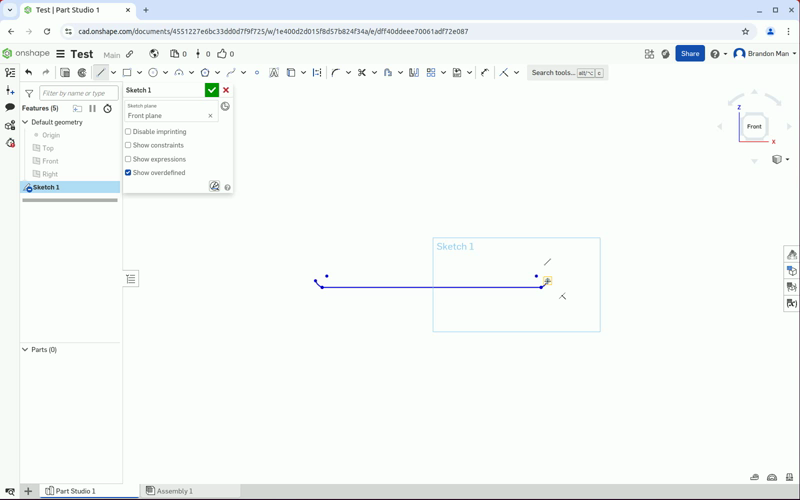
scroll(-6)
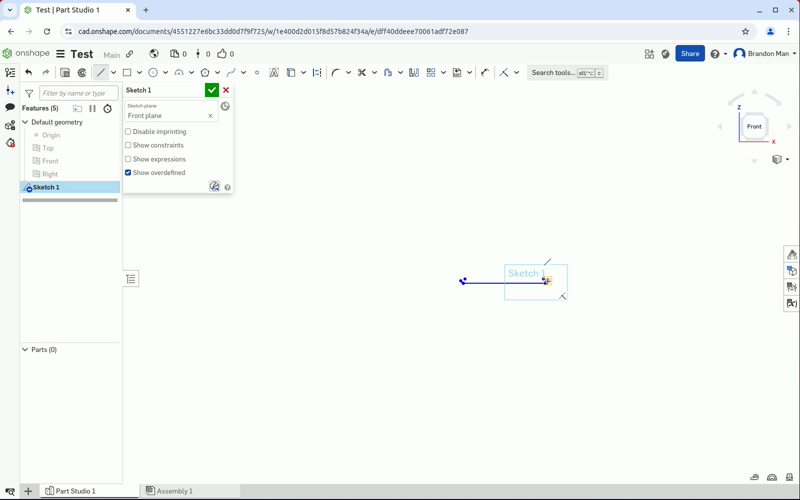
key_down(shift)
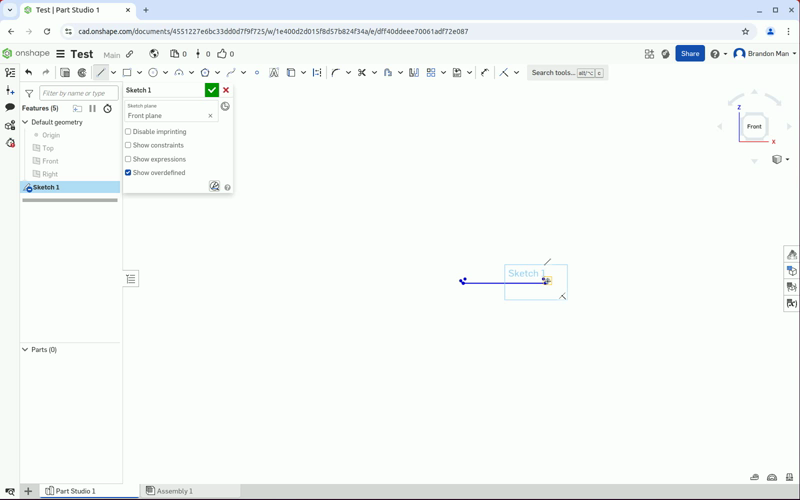
mouse_move(577, 280)
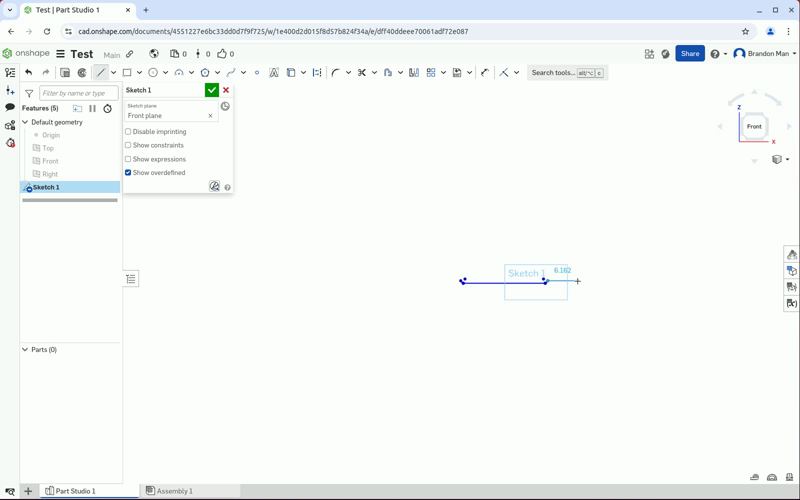
mouse_move(547, 265)
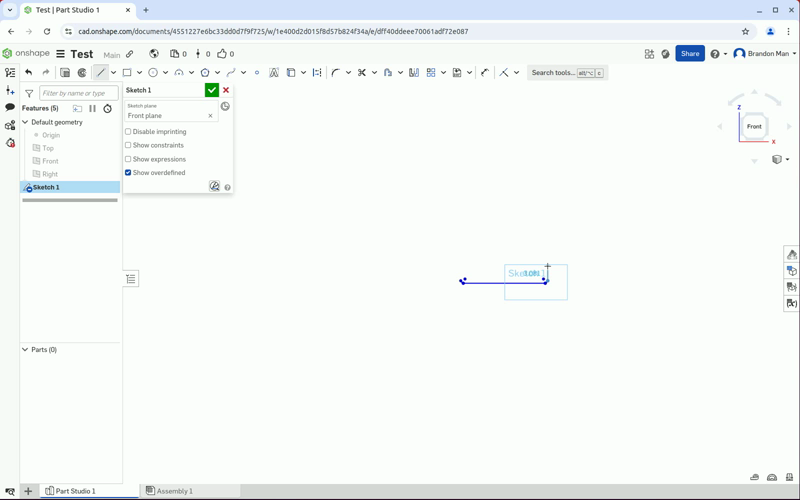
click(547, 265)
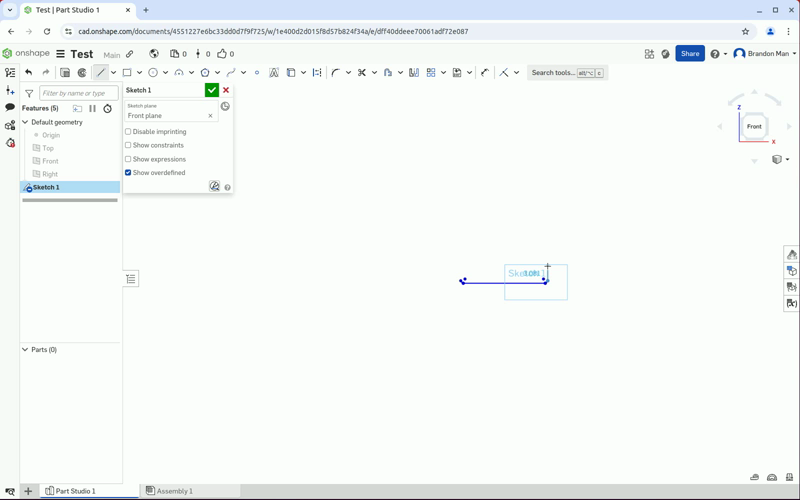
key_up(shift)
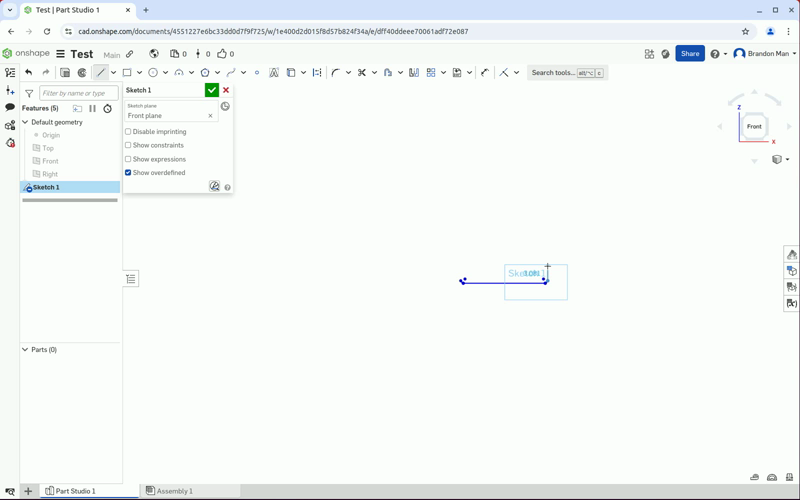
key(esc)
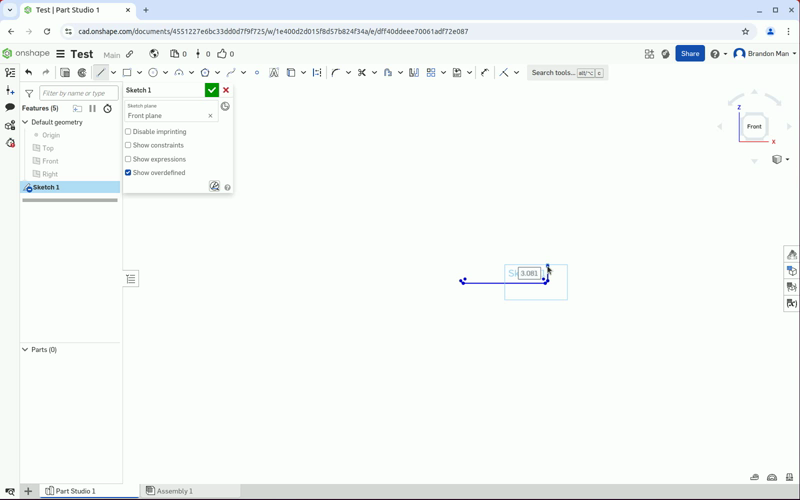
key(a)
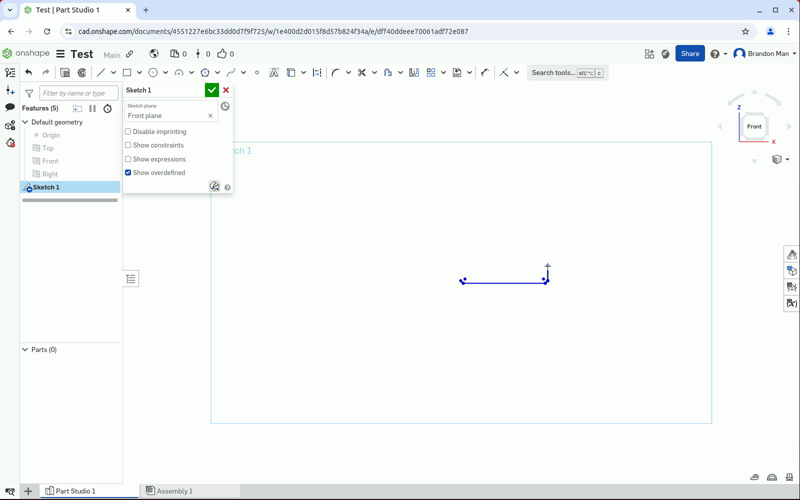
mouse_move(547, 265)
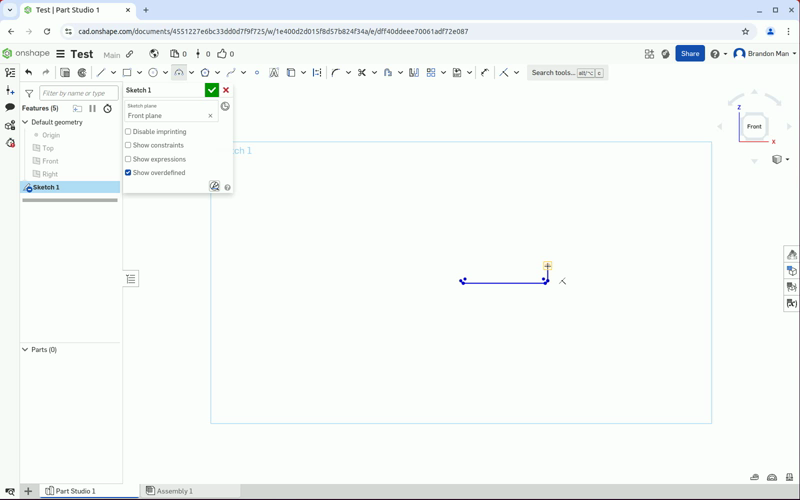
click(547, 265)
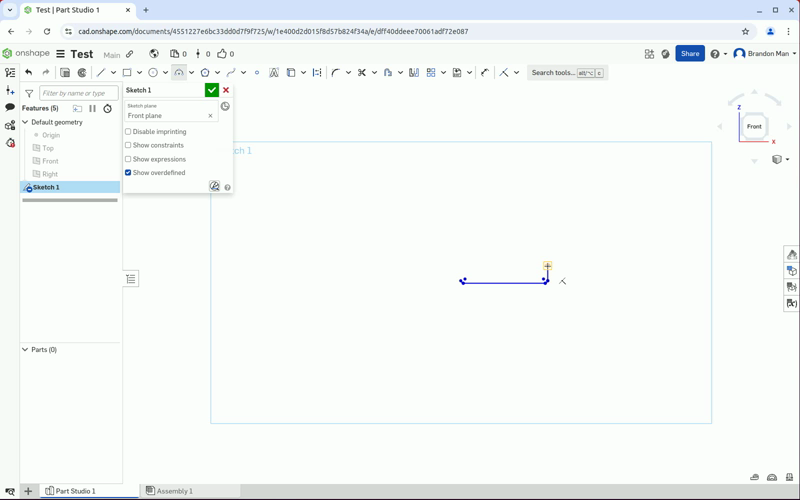
key_down(shift)
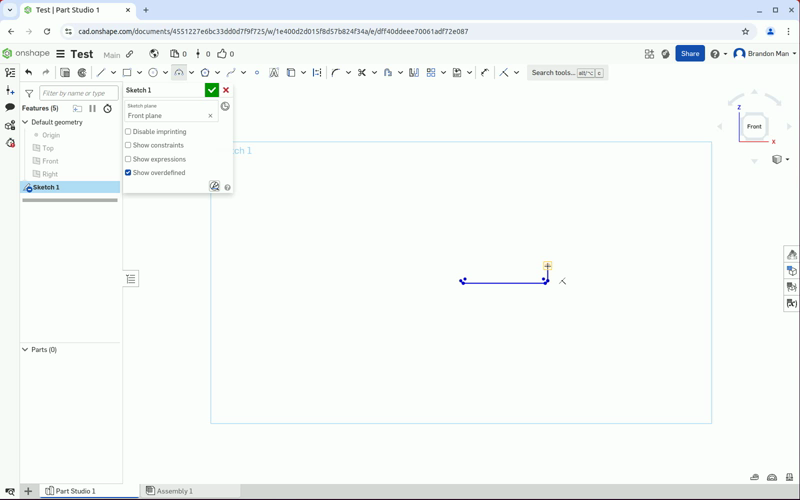
mouse_move(545, 262)
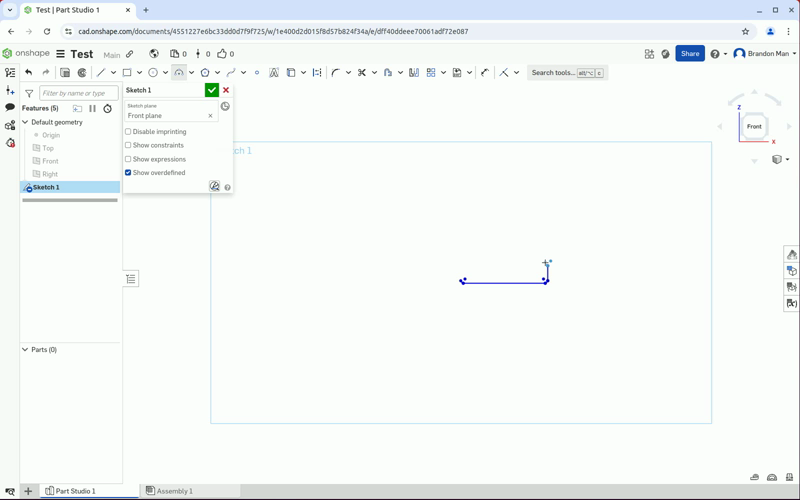
scroll(6)
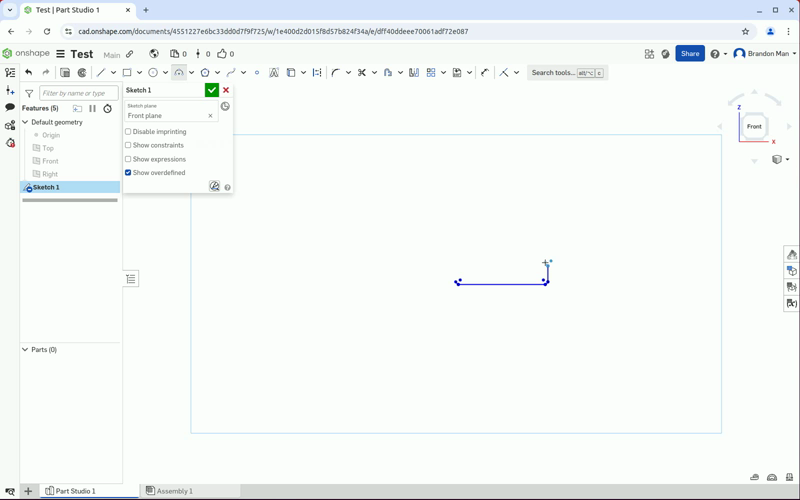
scroll(6)
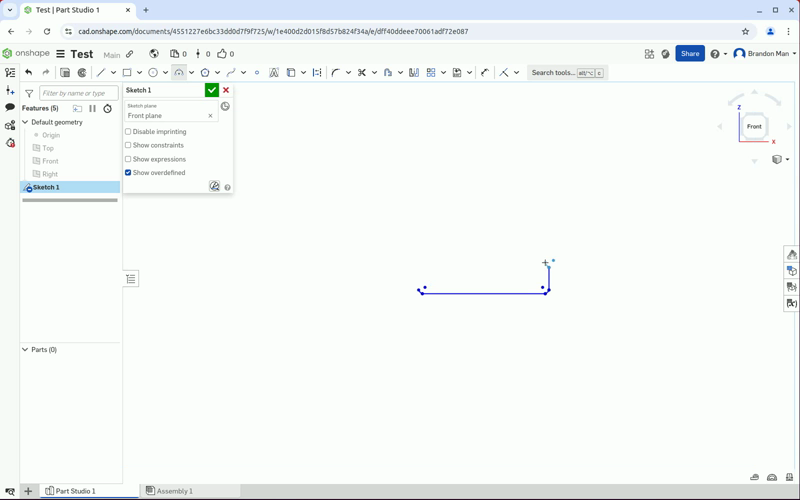
scroll(6)
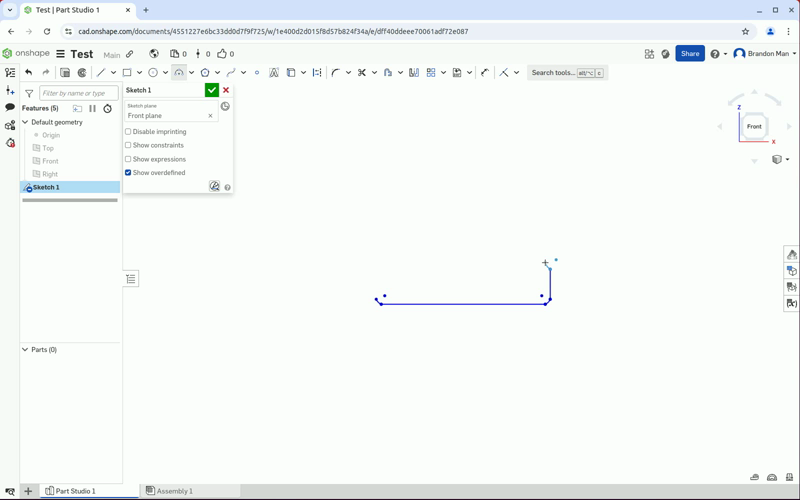
scroll(6)
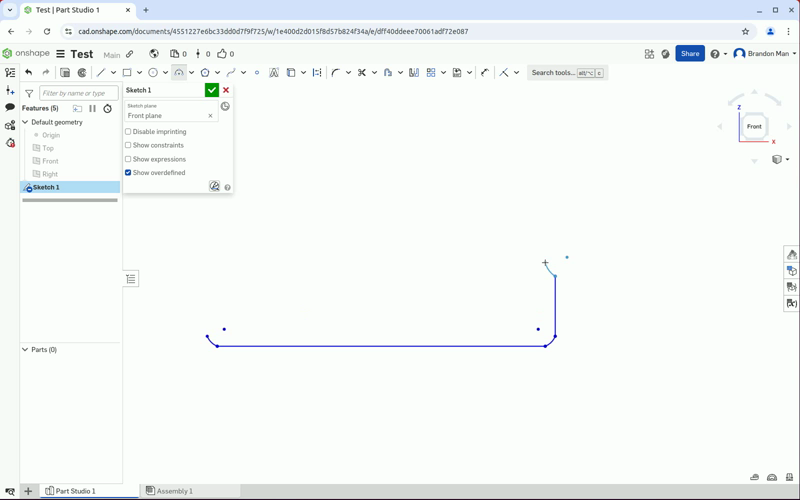
scroll(6)
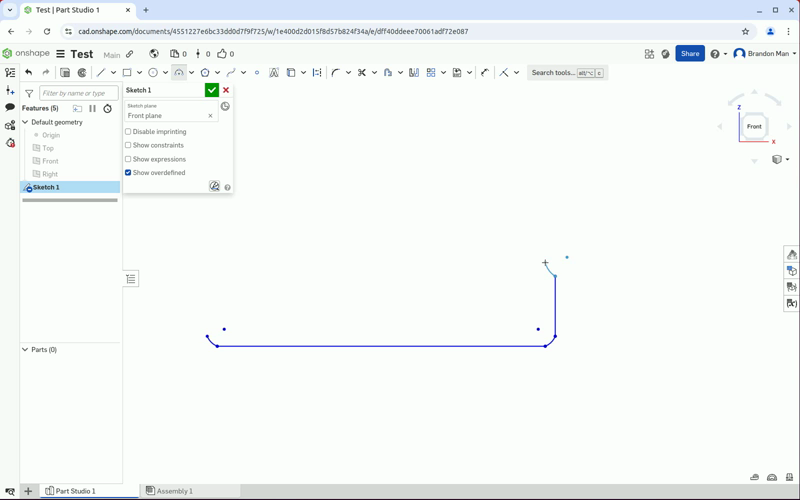
scroll(6)
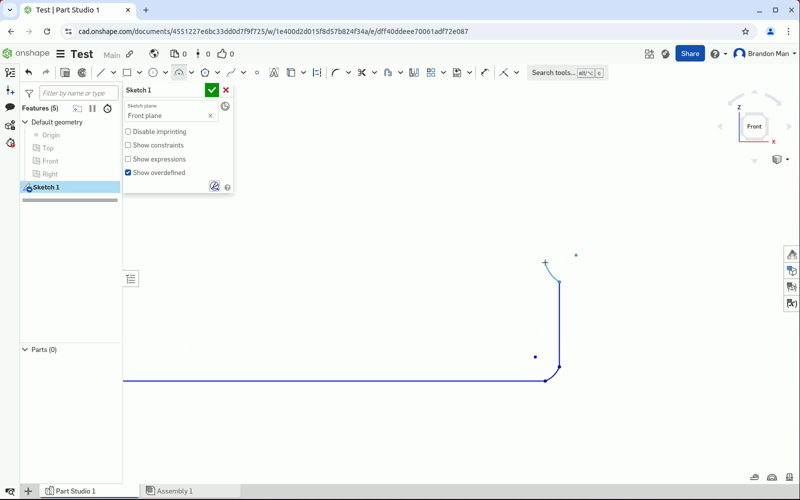
scroll(6)
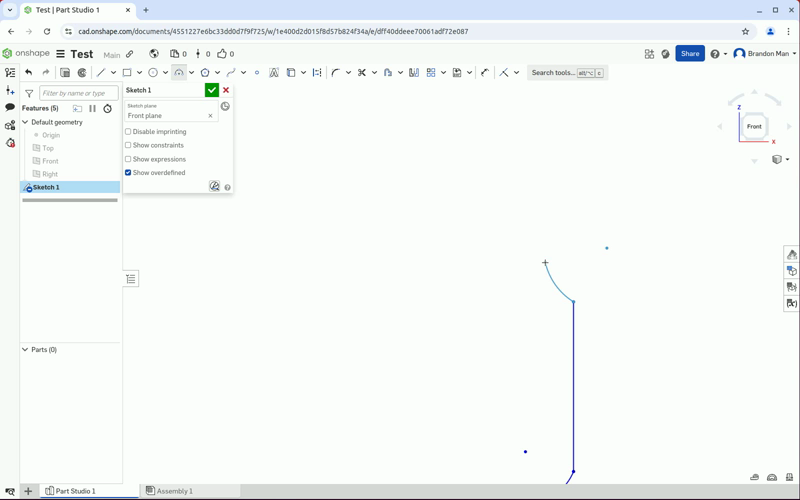
click(545, 262)
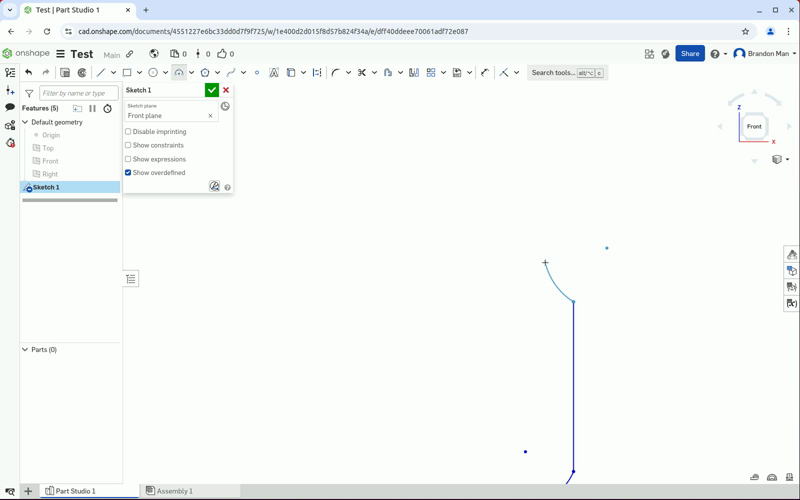
scroll(-6)
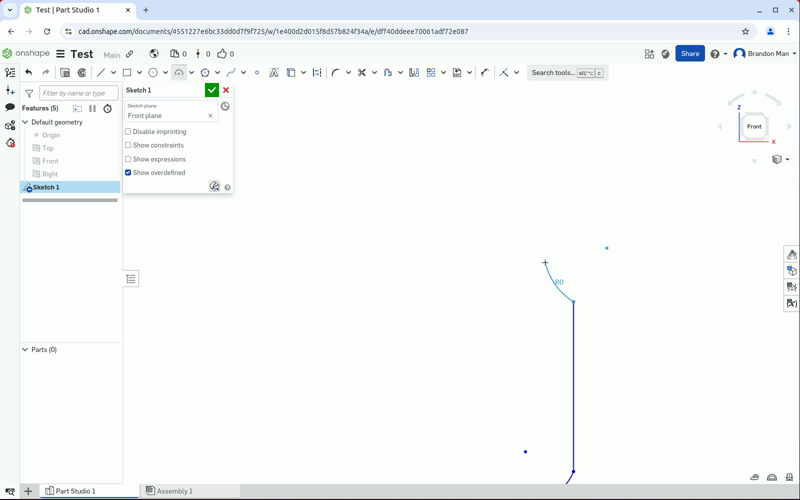
scroll(-6)
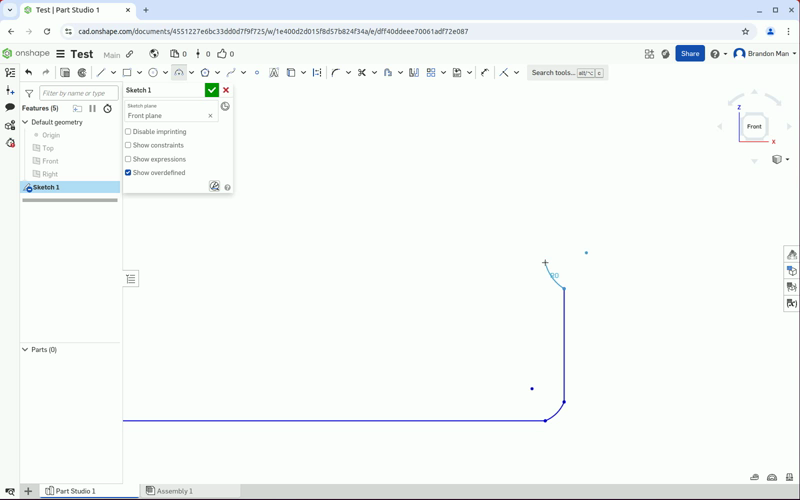
scroll(-6)
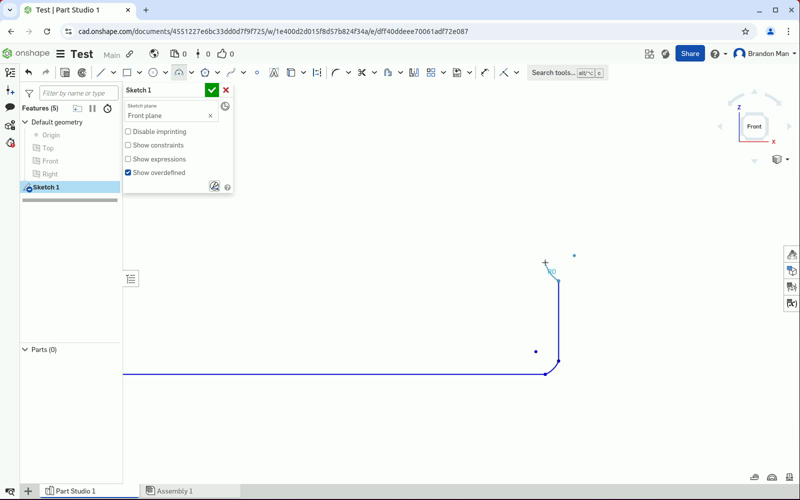
scroll(-6)
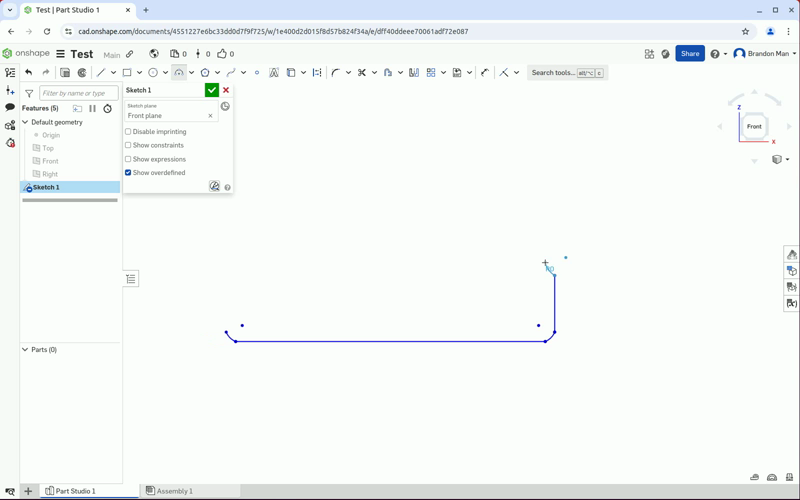
scroll(-6)
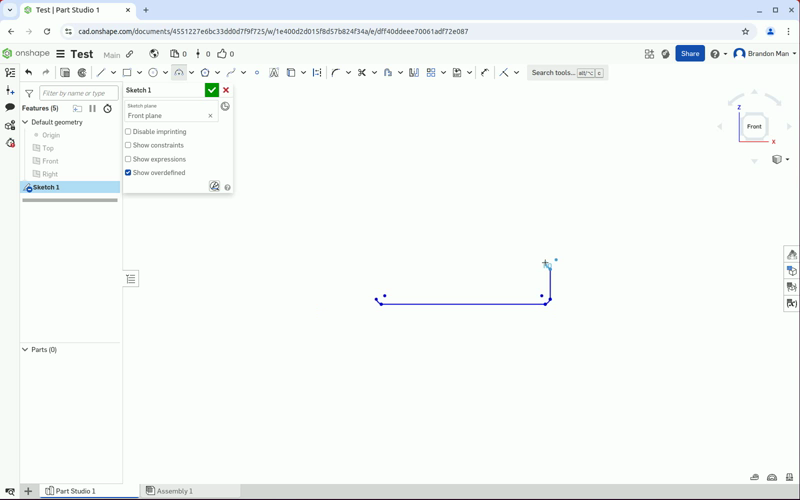
scroll(-6)
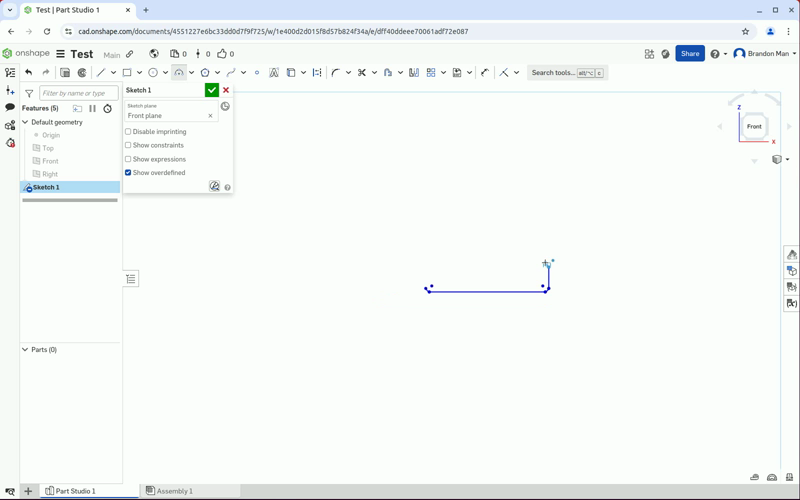
scroll(-6)
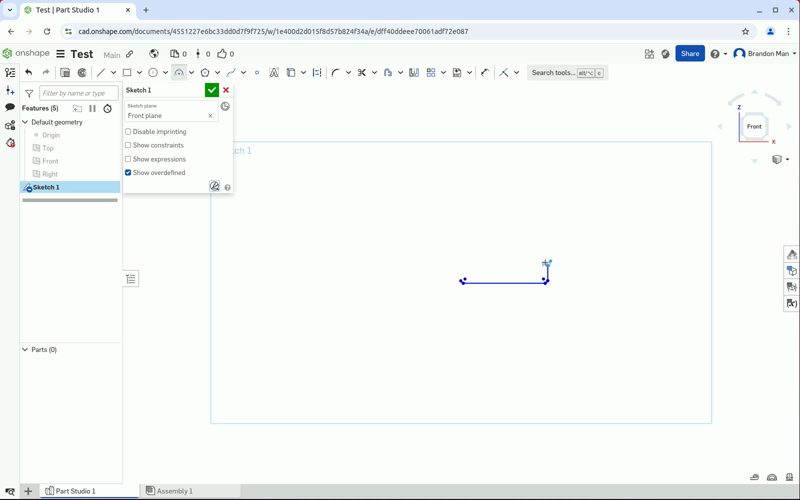
mouse_move(547, 263)
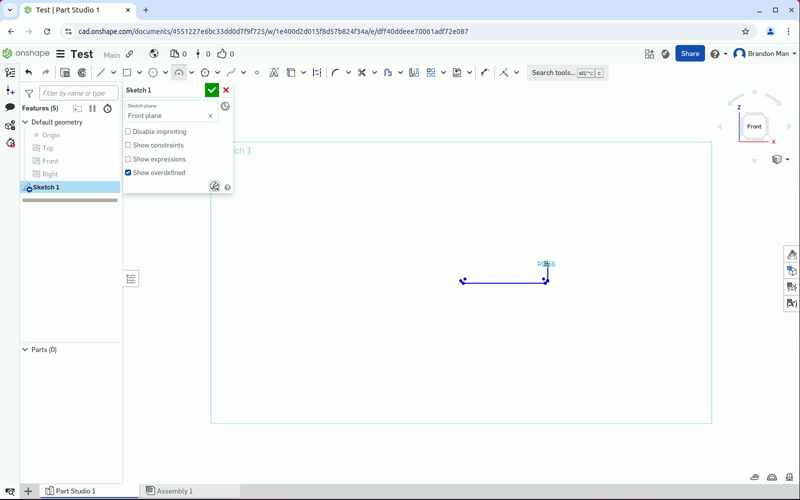
scroll(6)
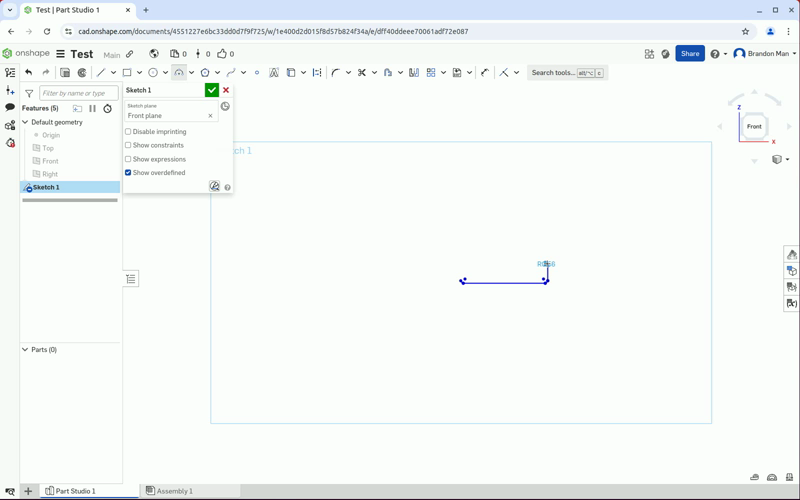
scroll(6)
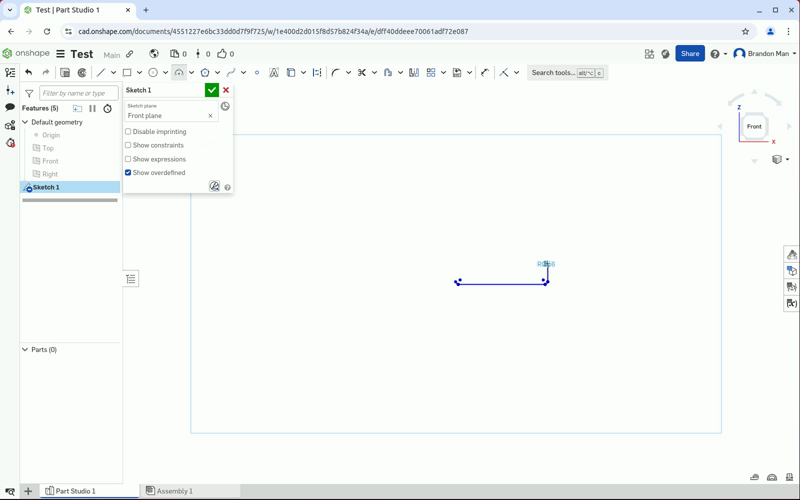
scroll(6)
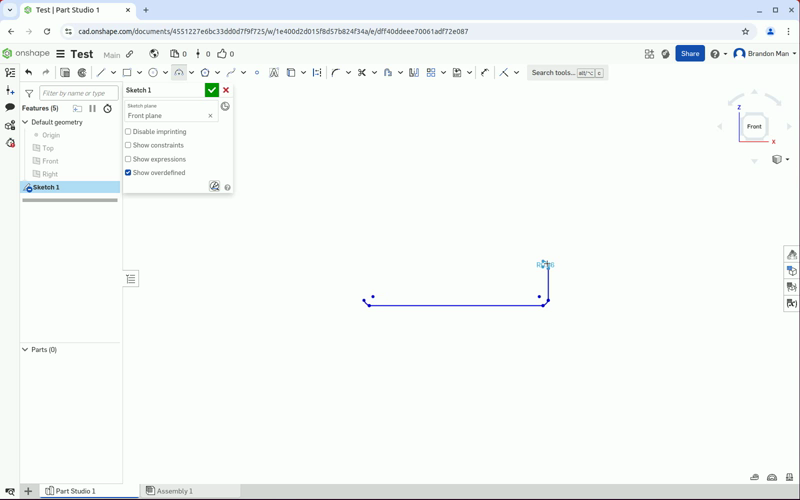
scroll(6)
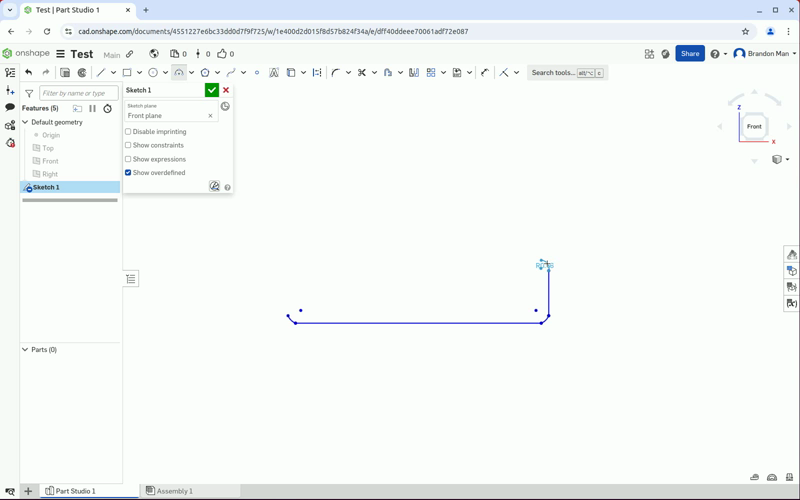
scroll(6)
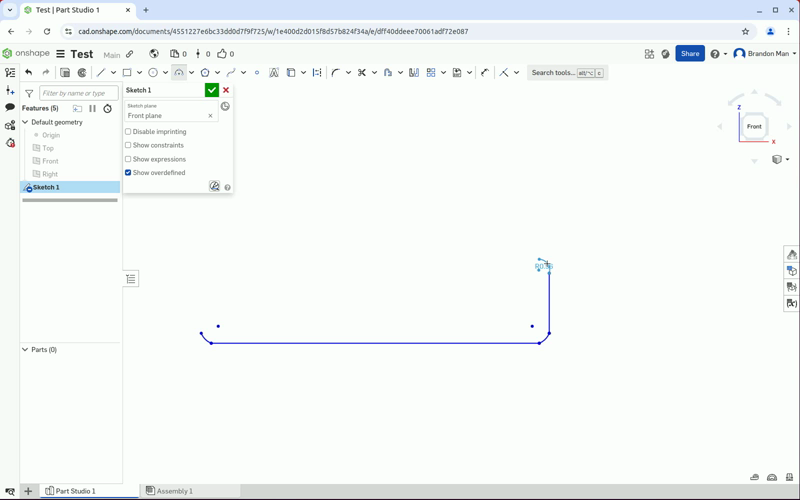
scroll(6)
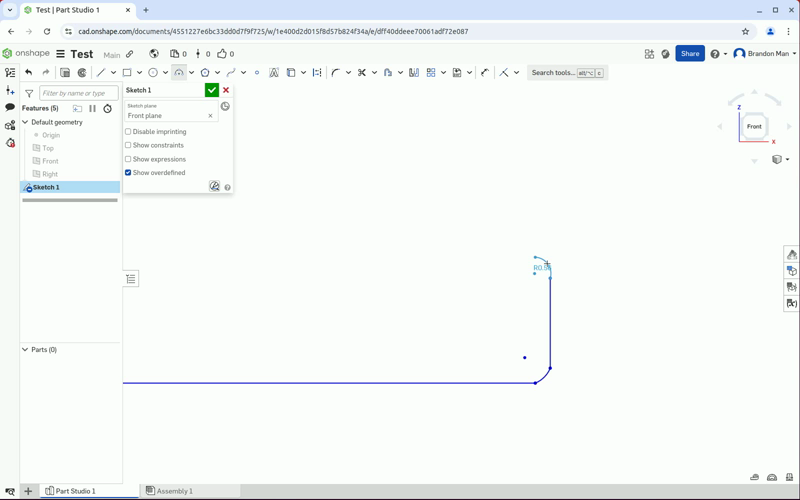
scroll(6)
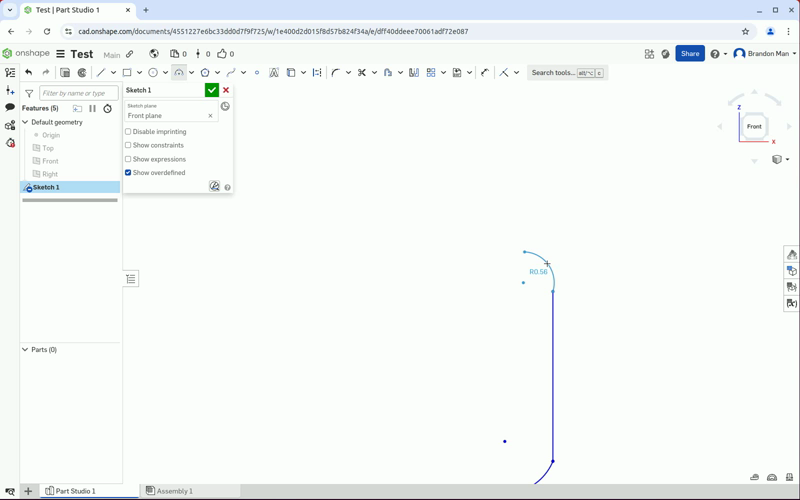
click(547, 263)
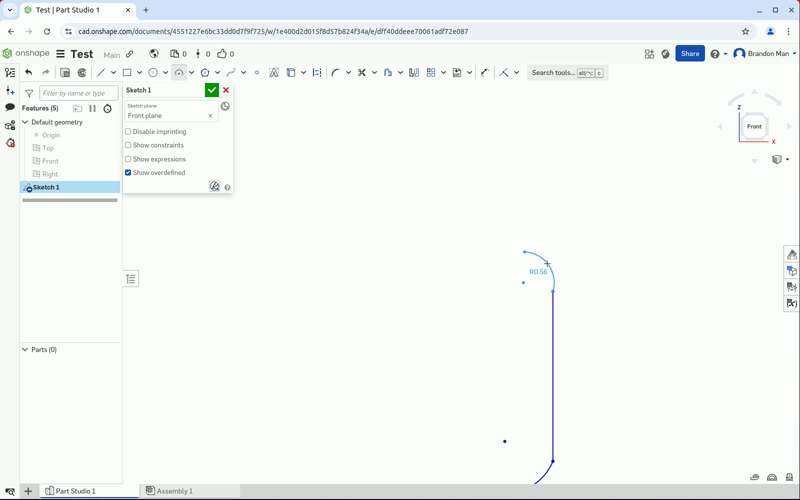
scroll(-6)
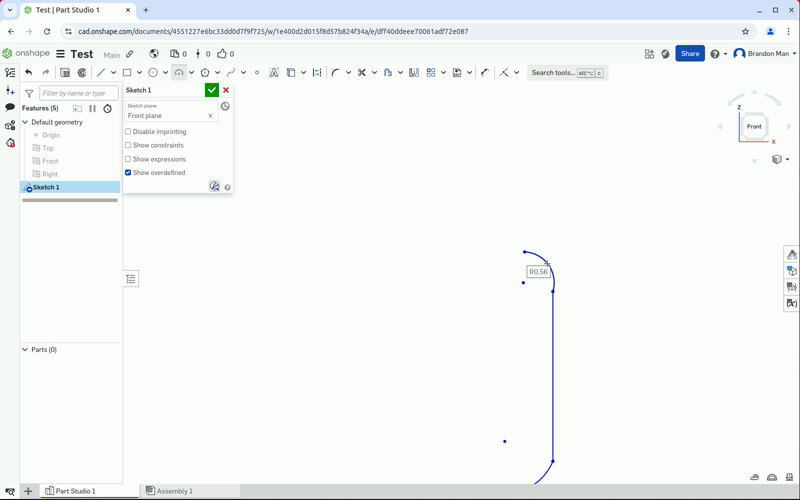
scroll(-6)
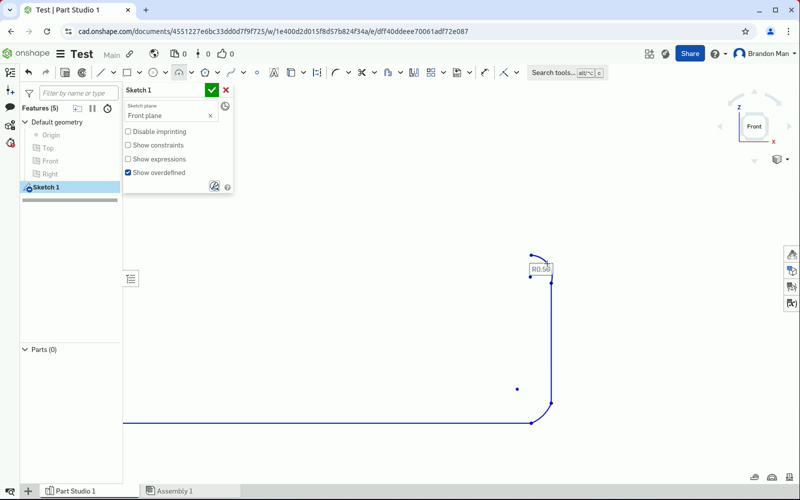
scroll(-6)
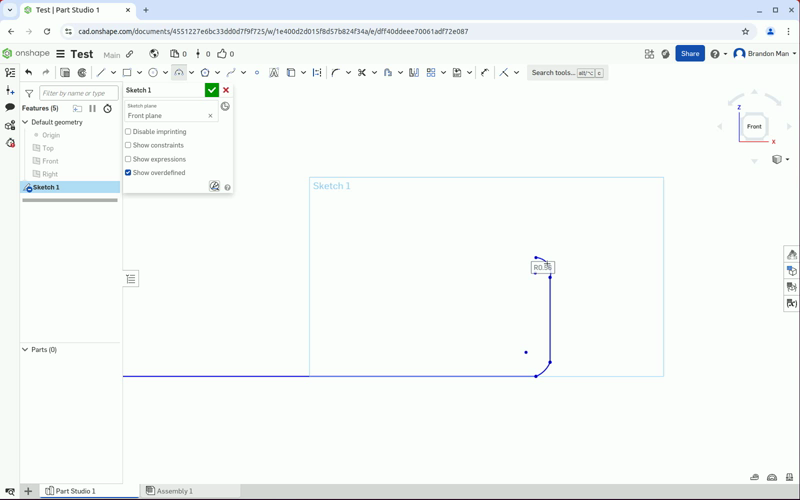
scroll(-6)
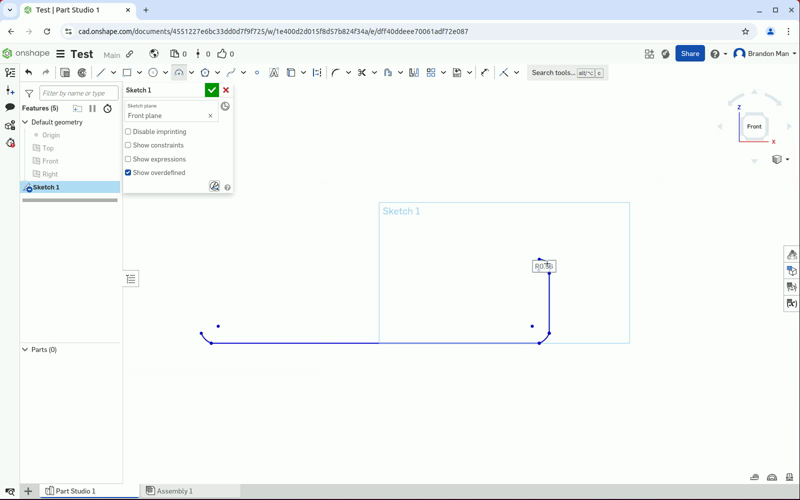
scroll(-6)
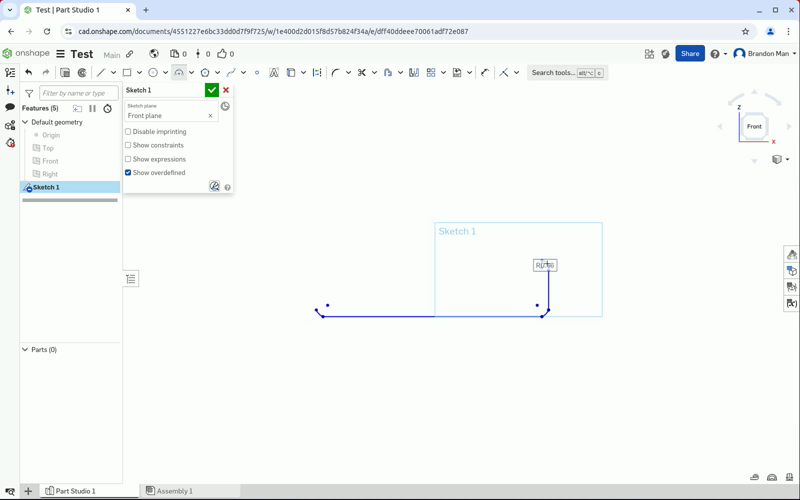
scroll(-6)
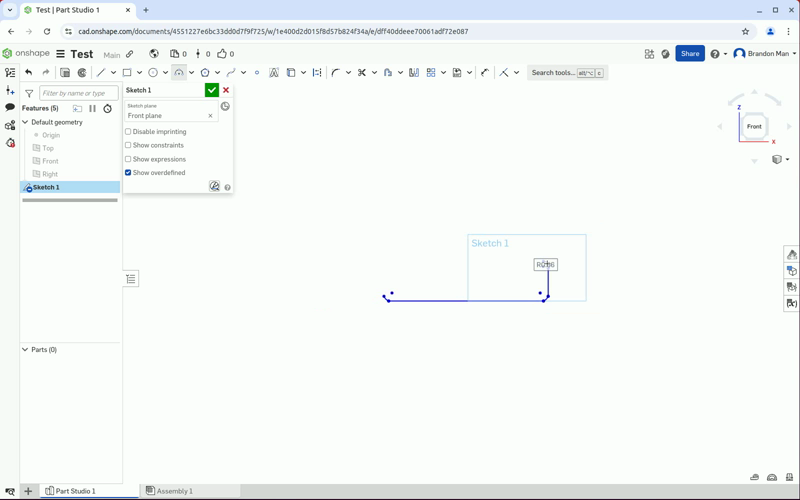
scroll(-6)
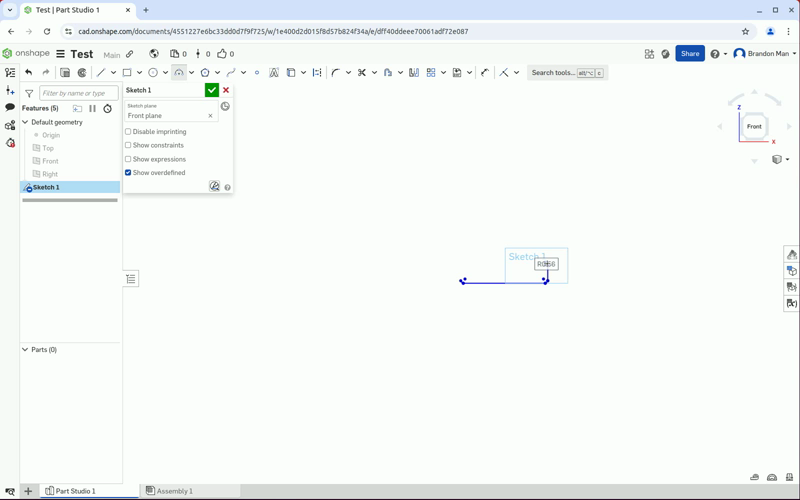
key_up(shift)
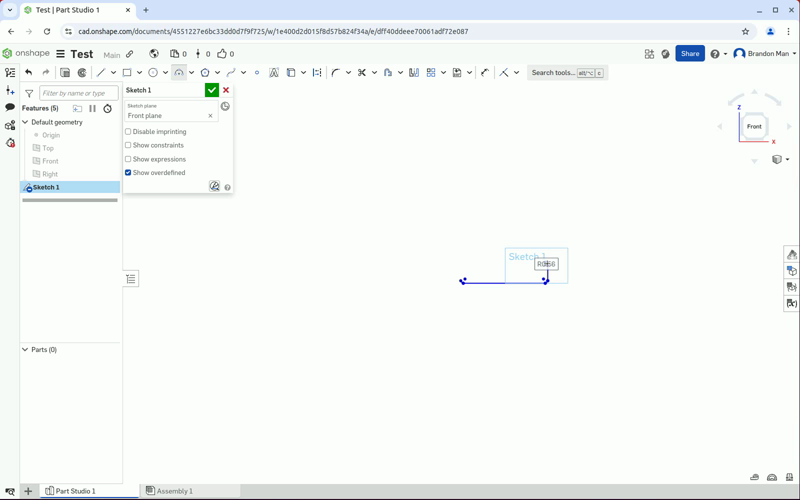
key(esc)
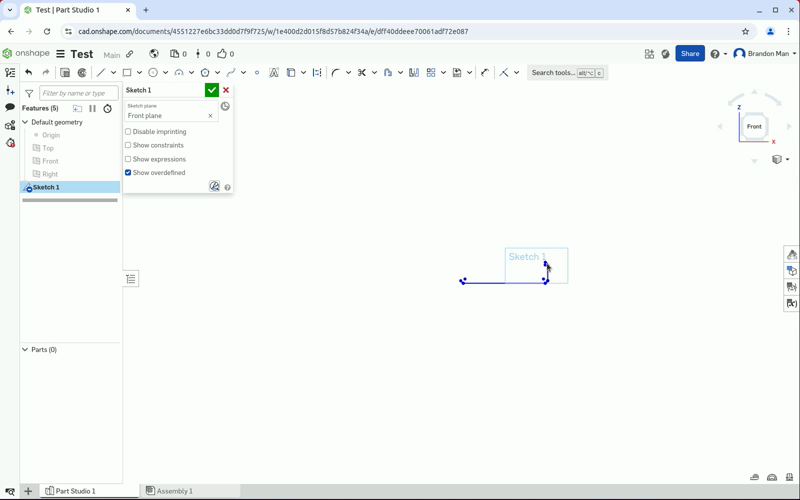
key(l)
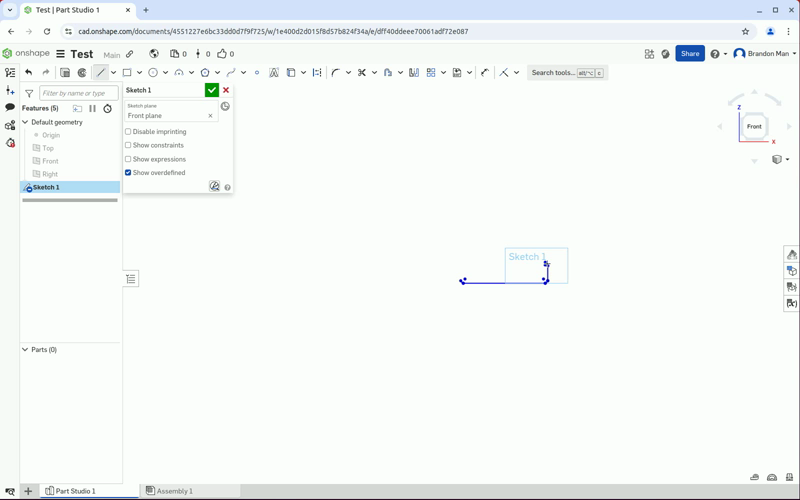
mouse_move(545, 262)
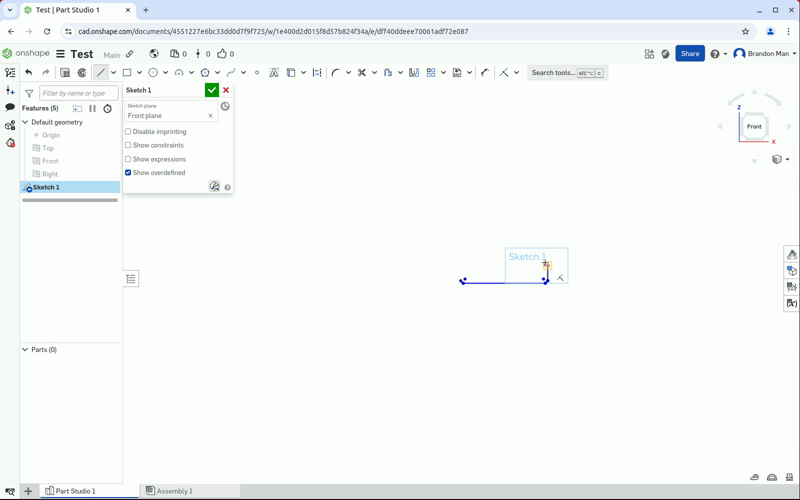
scroll(6)
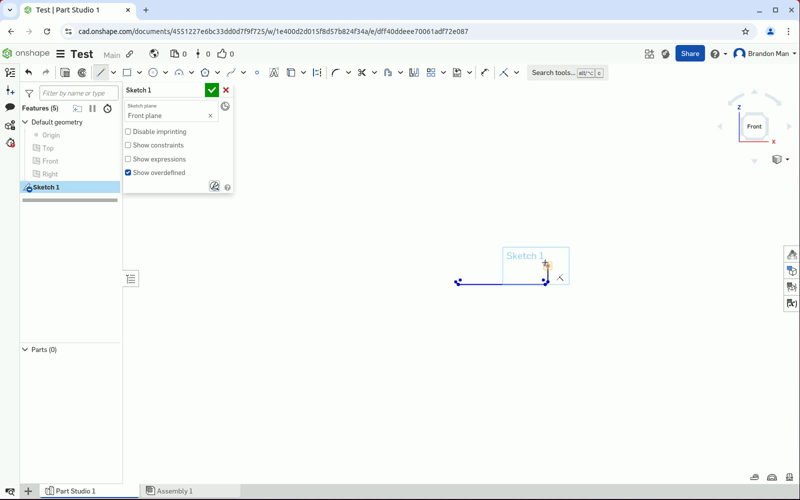
scroll(6)
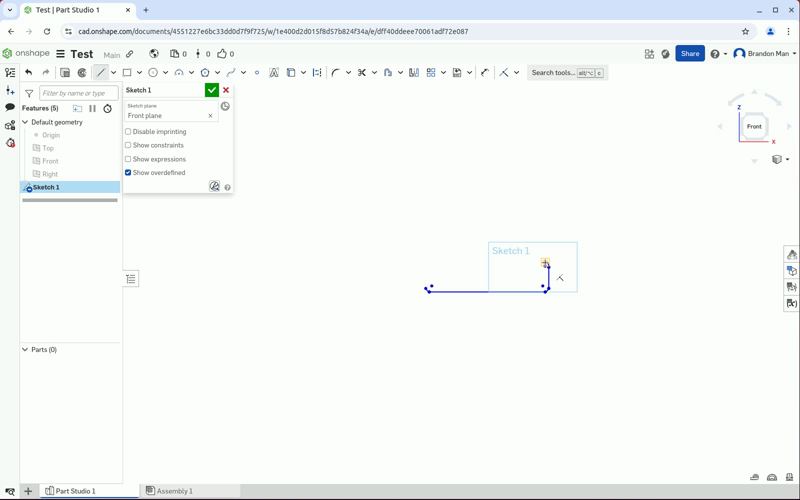
scroll(6)
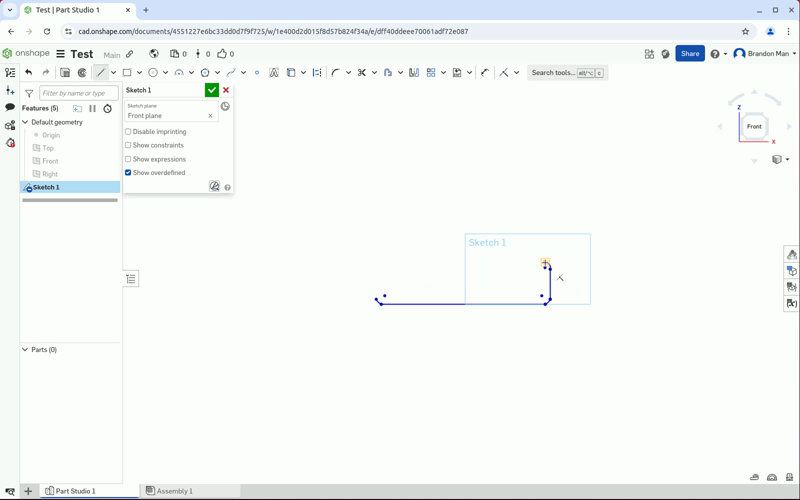
scroll(6)
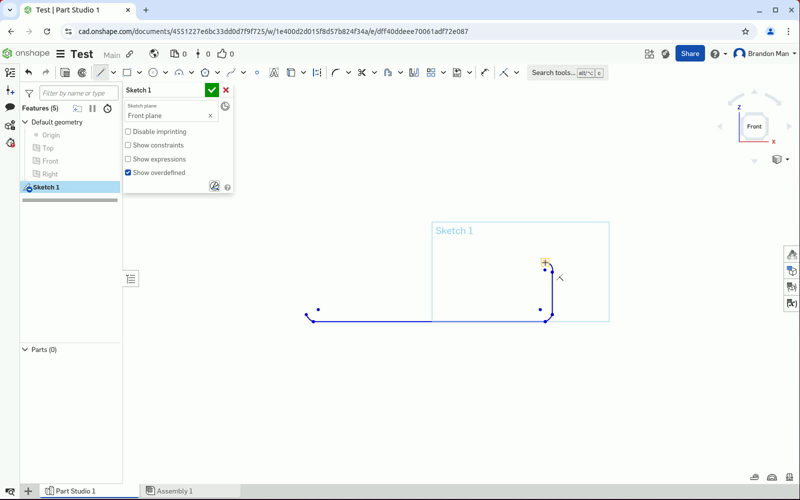
scroll(6)
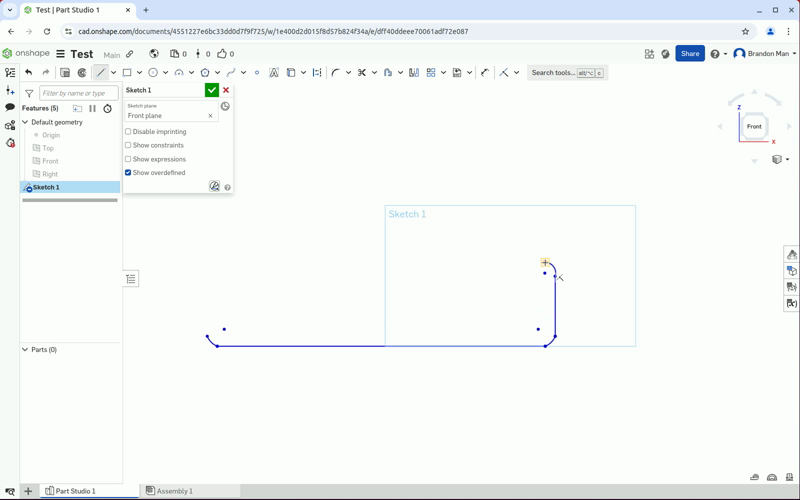
scroll(6)
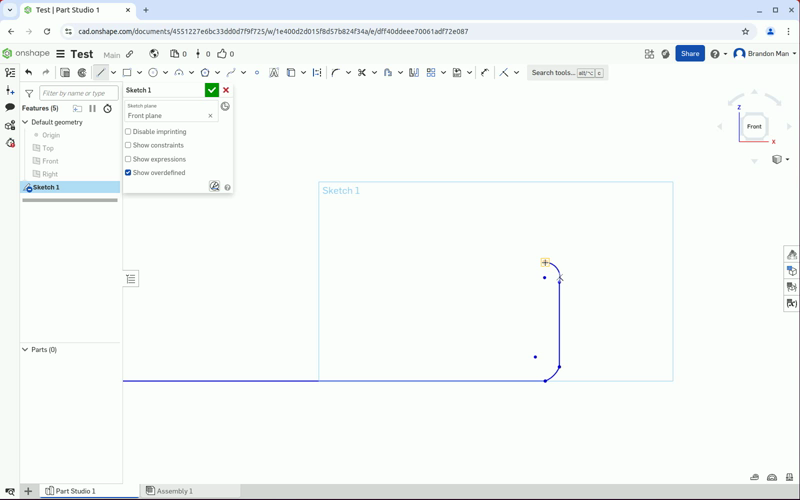
scroll(6)
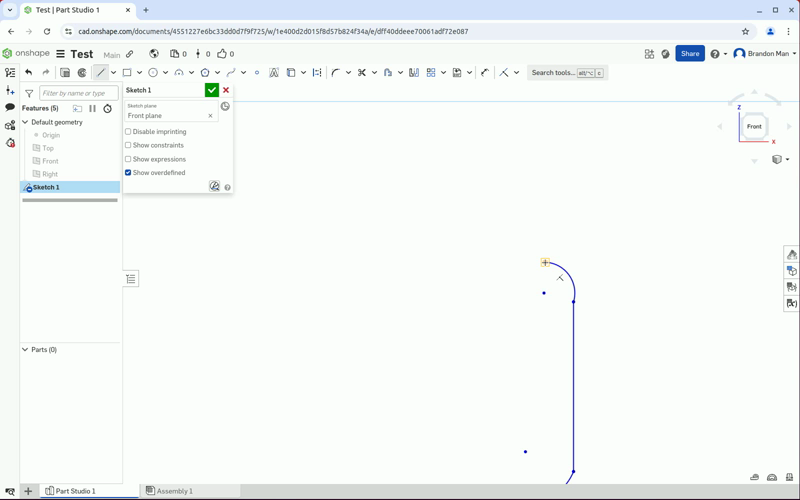
click(545, 262)
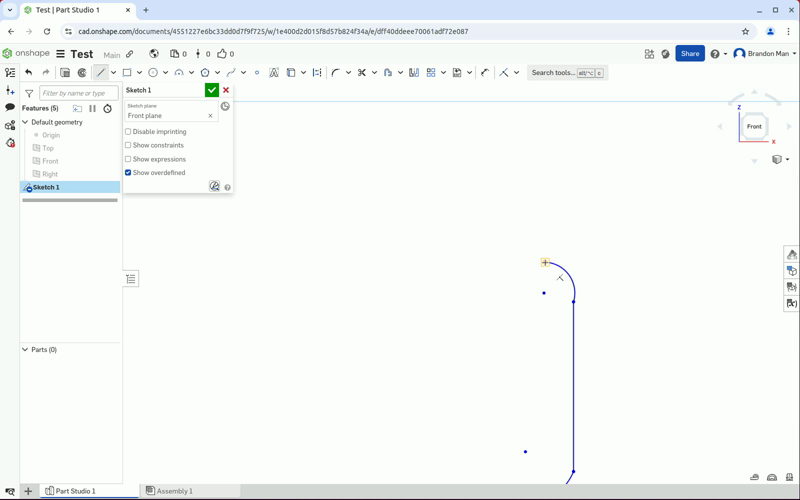
scroll(-6)
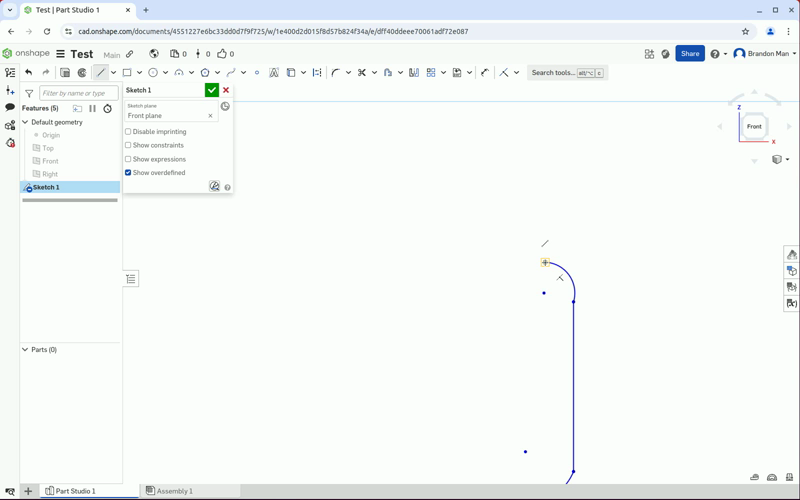
scroll(-6)
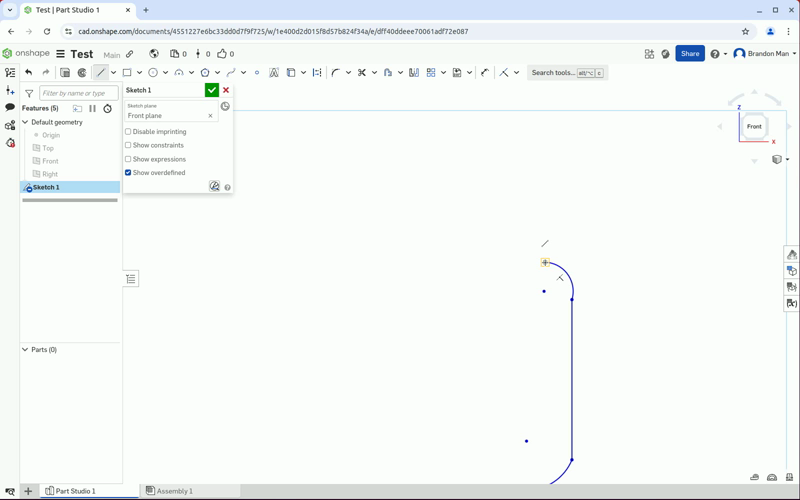
scroll(-6)
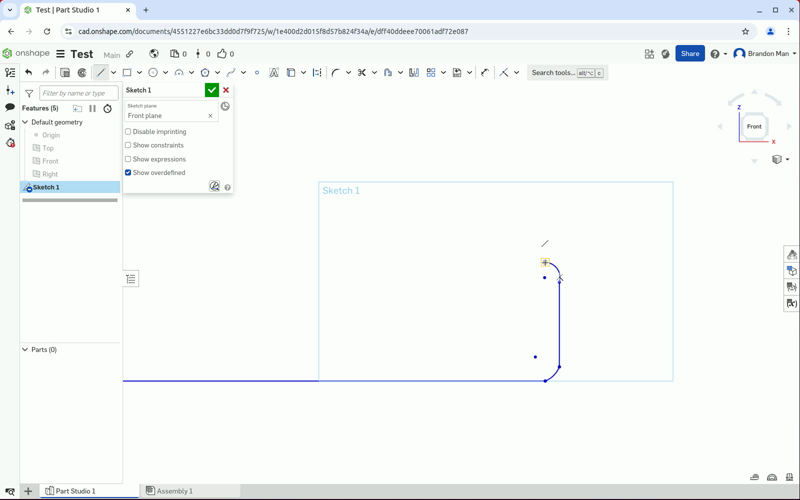
scroll(-6)
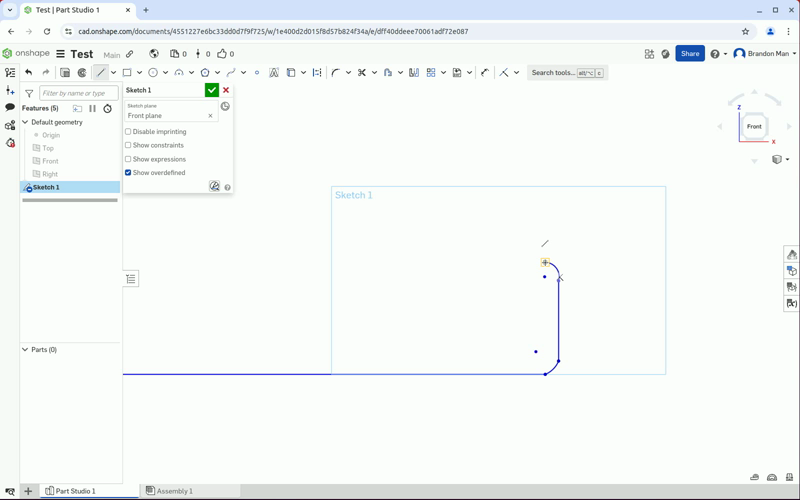
scroll(-6)
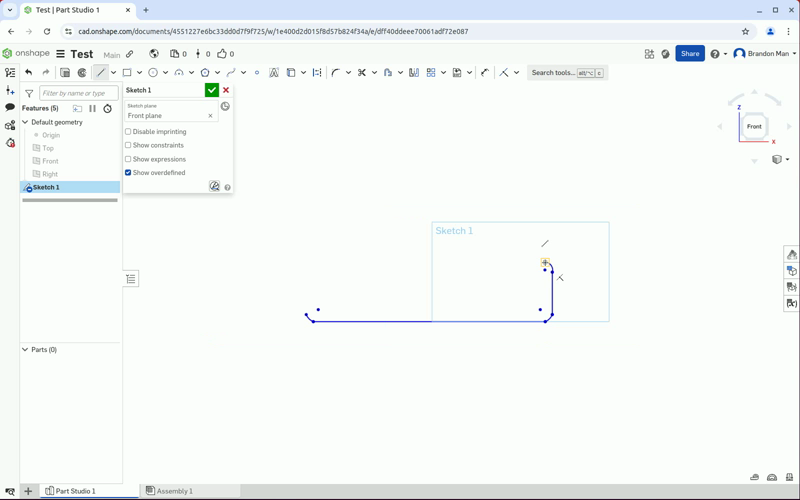
scroll(-6)
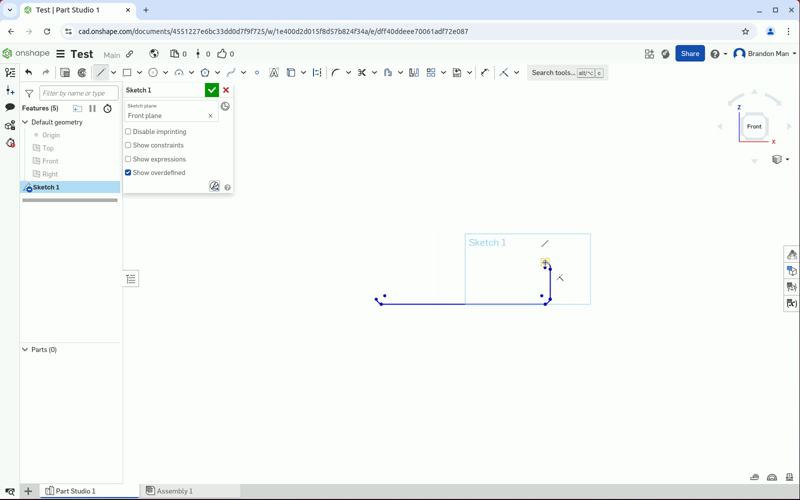
scroll(-6)
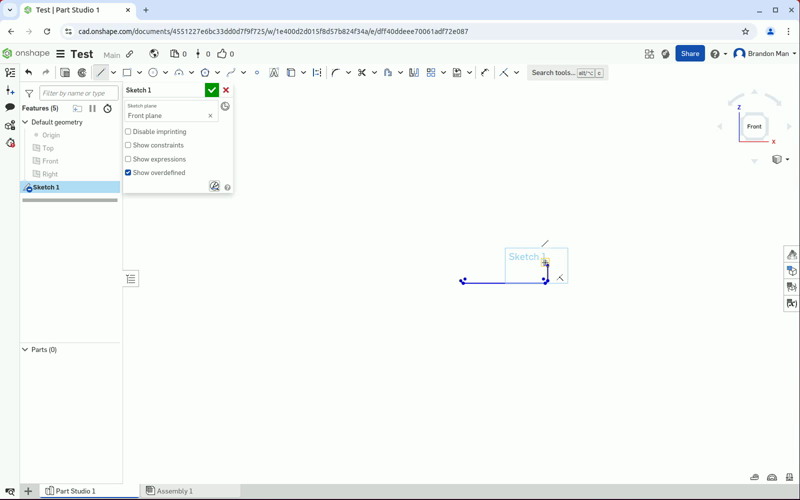
key_down(shift)
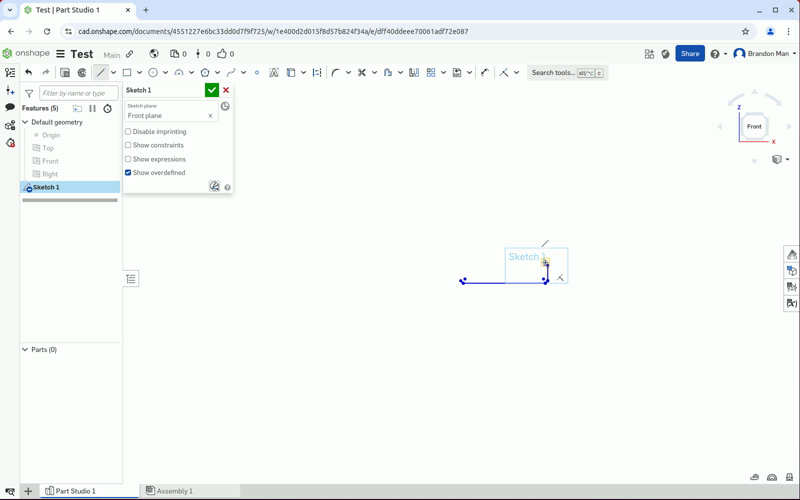
mouse_move(463, 262)
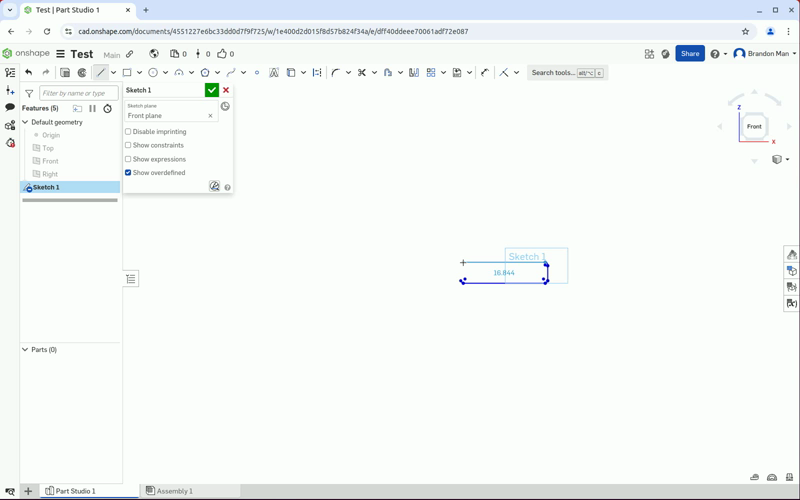
click(463, 262)
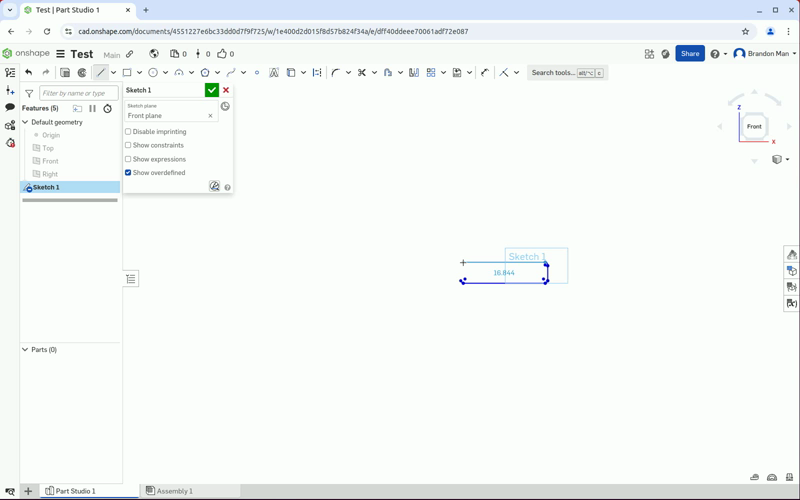
key_up(shift)
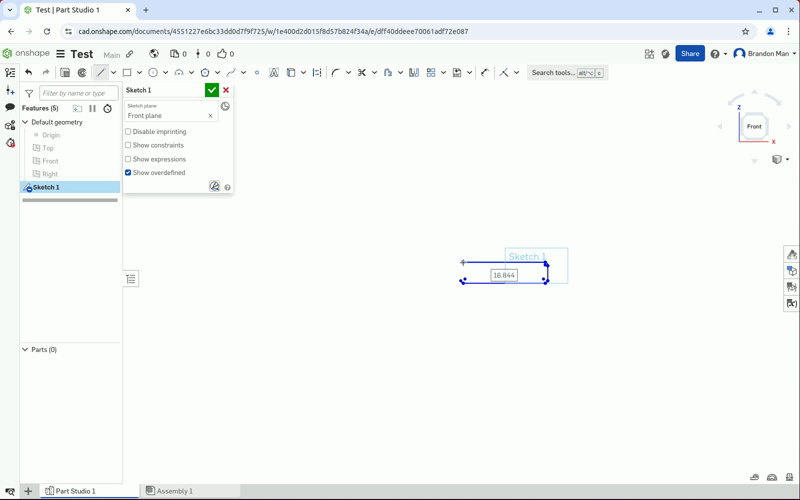
key(esc)
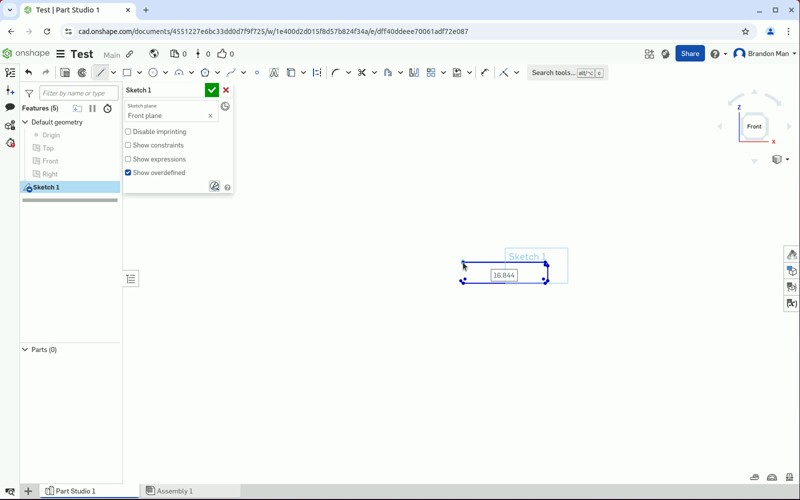
key(a)
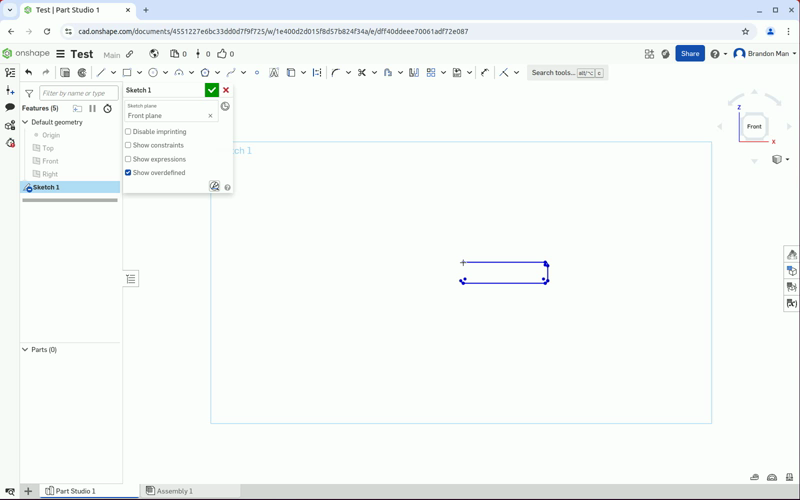
mouse_move(463, 262)
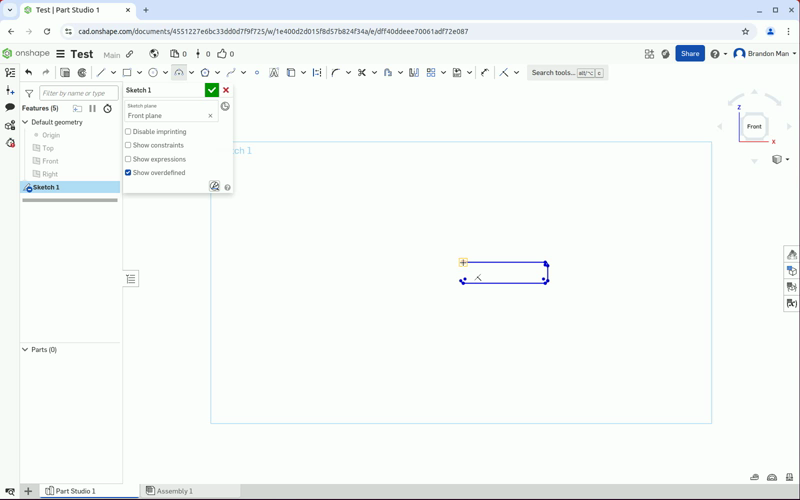
click(463, 262)
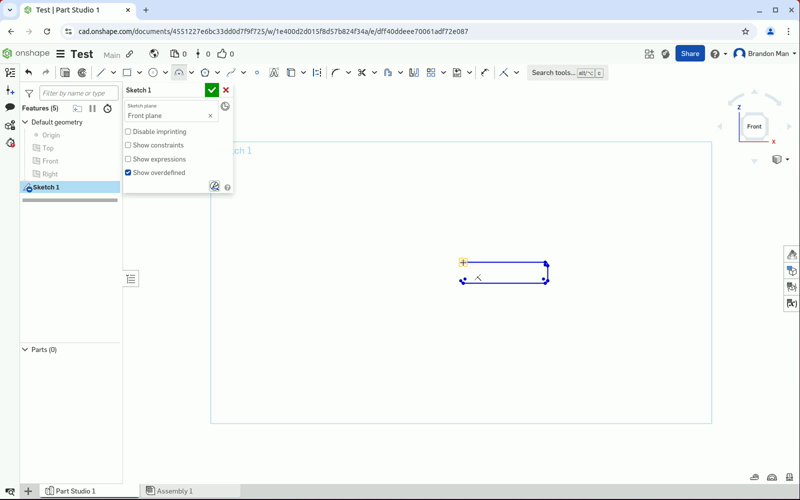
key_down(shift)
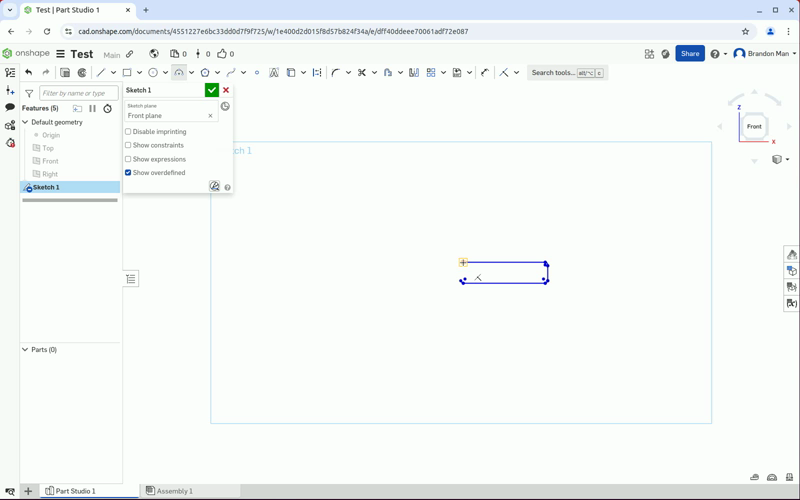
mouse_move(460, 265)
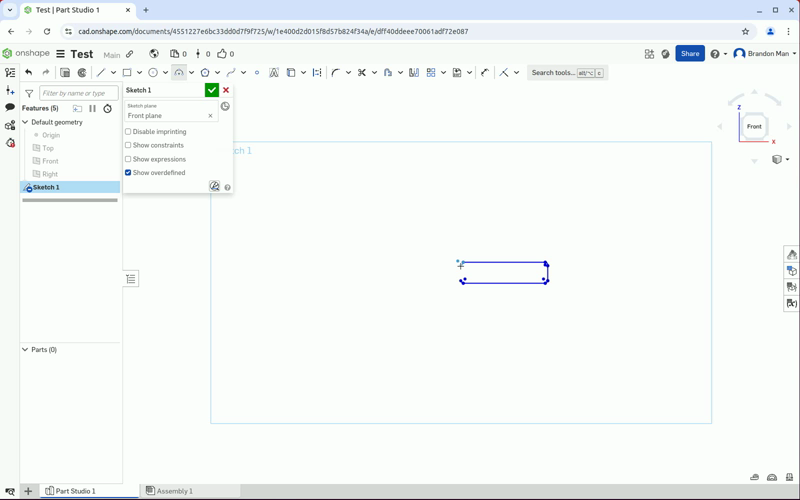
scroll(6)
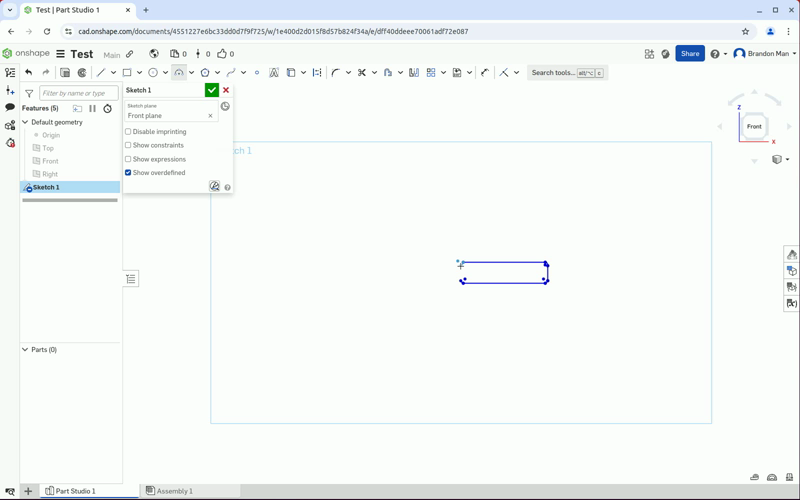
scroll(6)
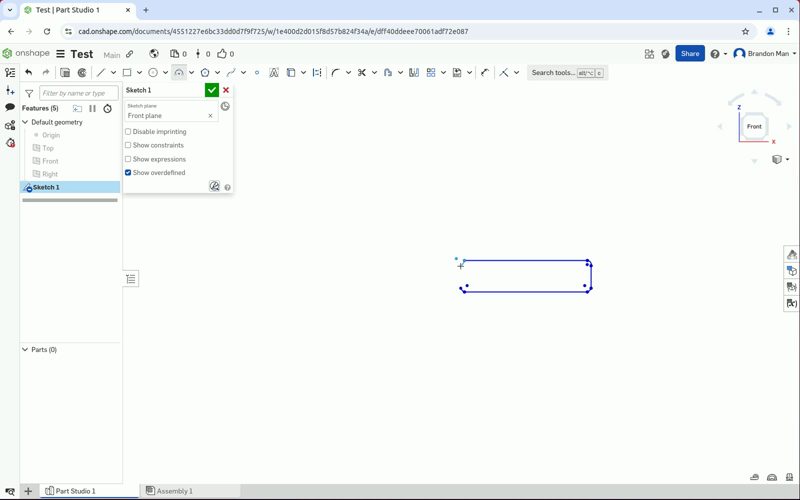
scroll(6)
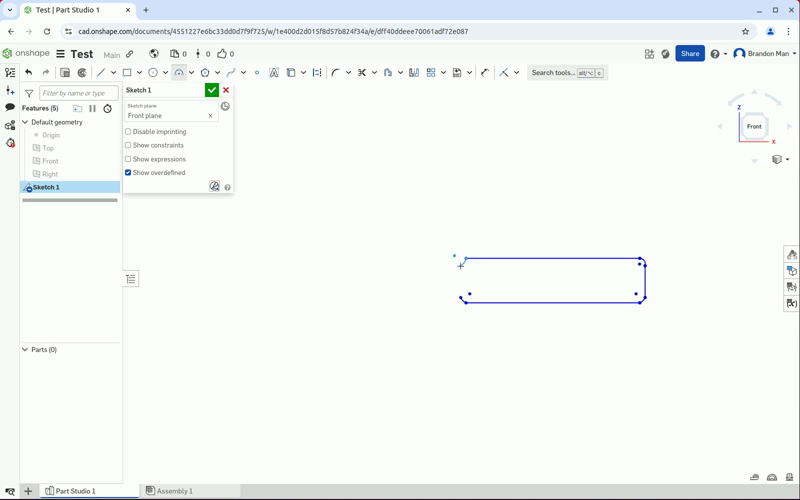
scroll(6)
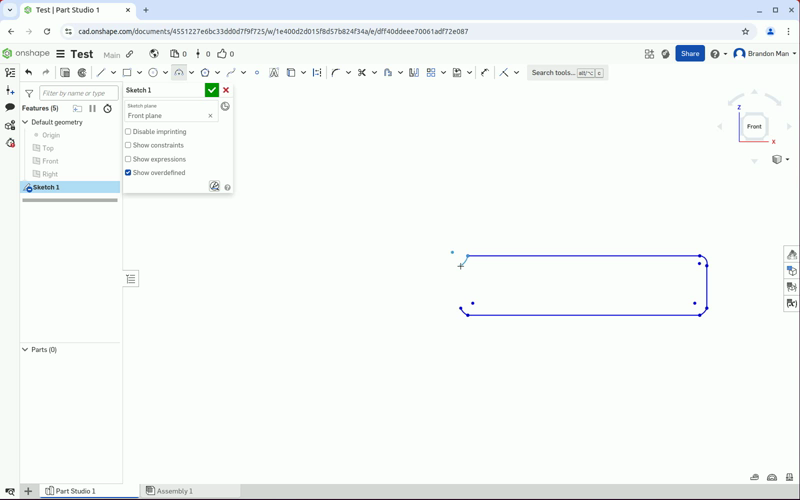
scroll(6)
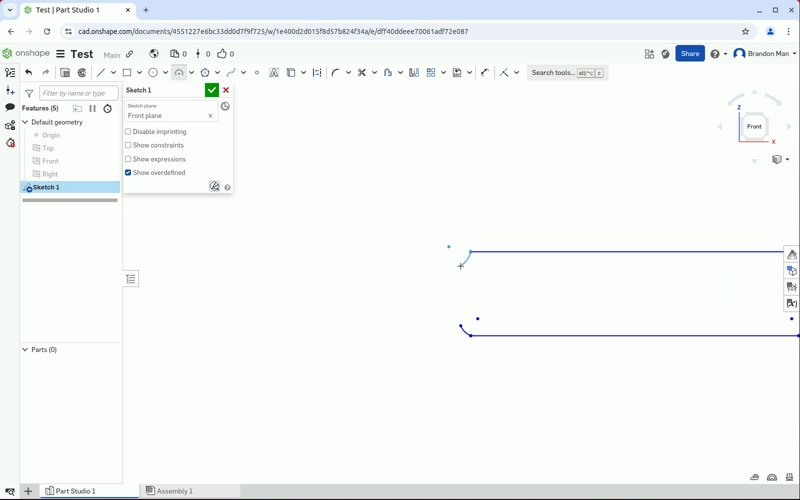
scroll(6)
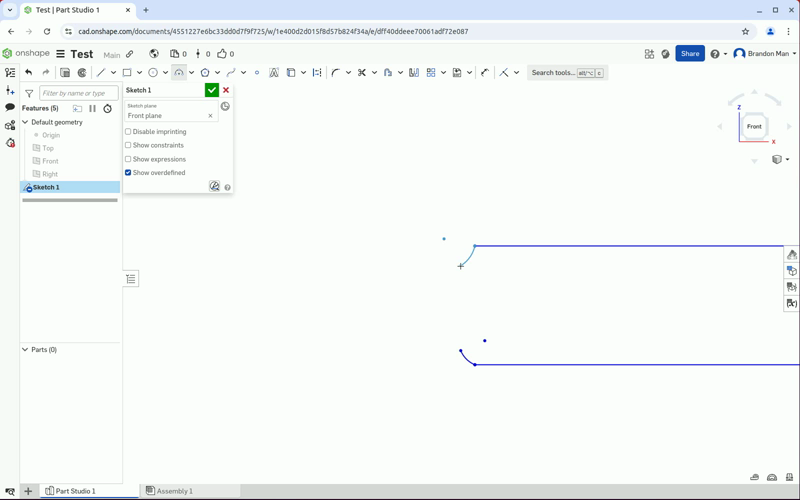
scroll(6)
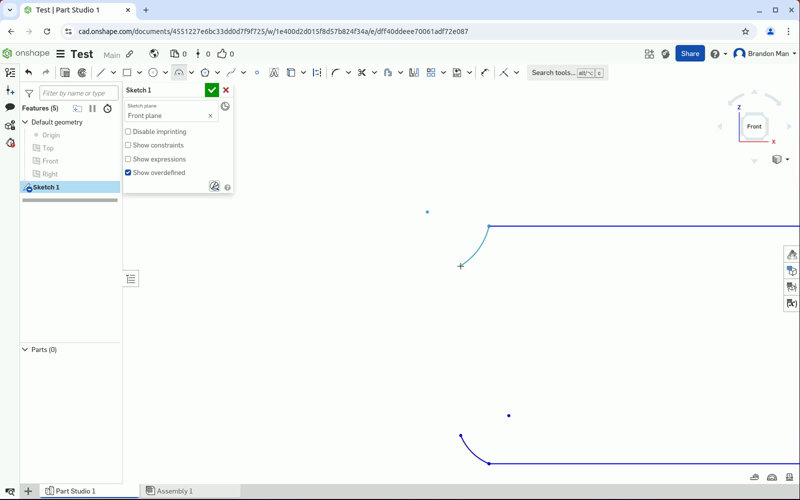
click(460, 265)
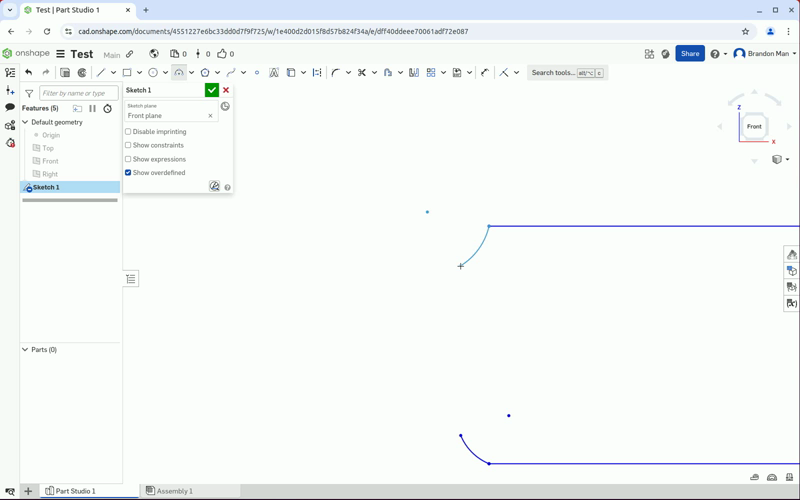
scroll(-6)
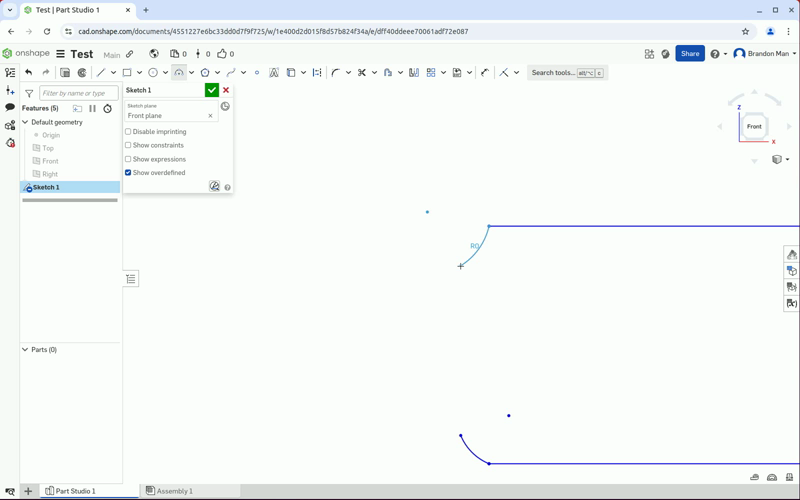
scroll(-6)
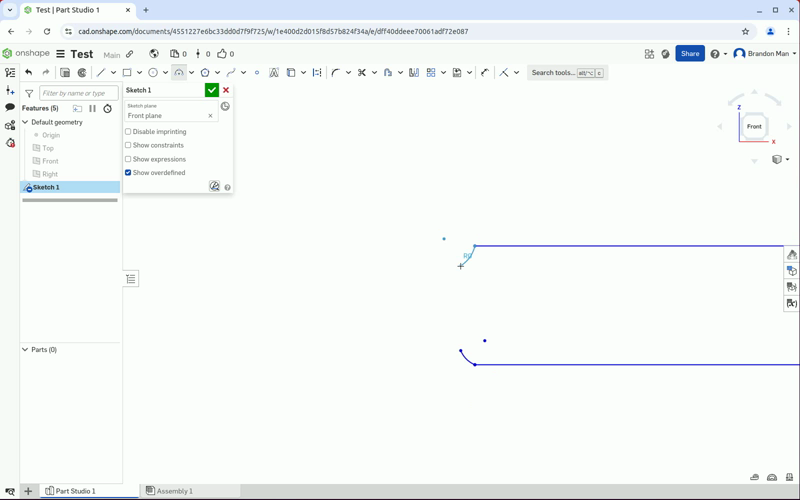
scroll(-6)
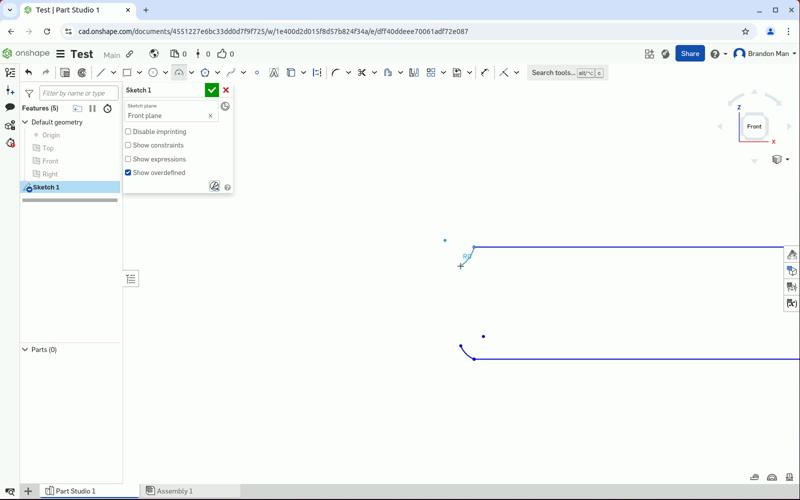
scroll(-6)
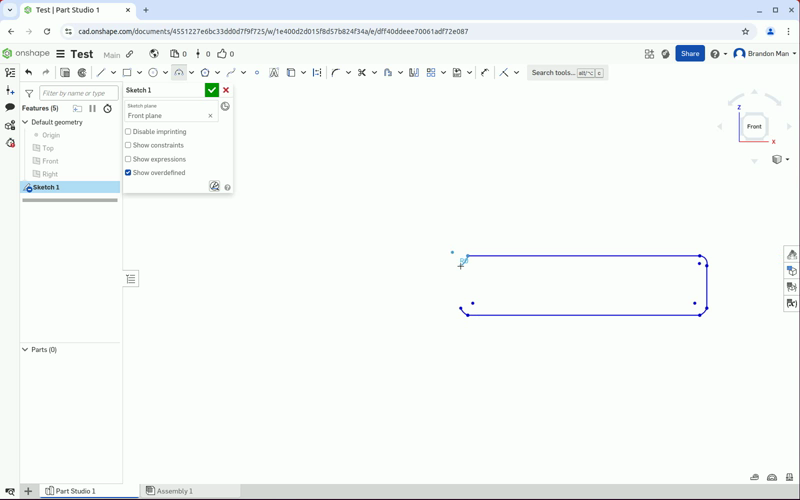
scroll(-6)
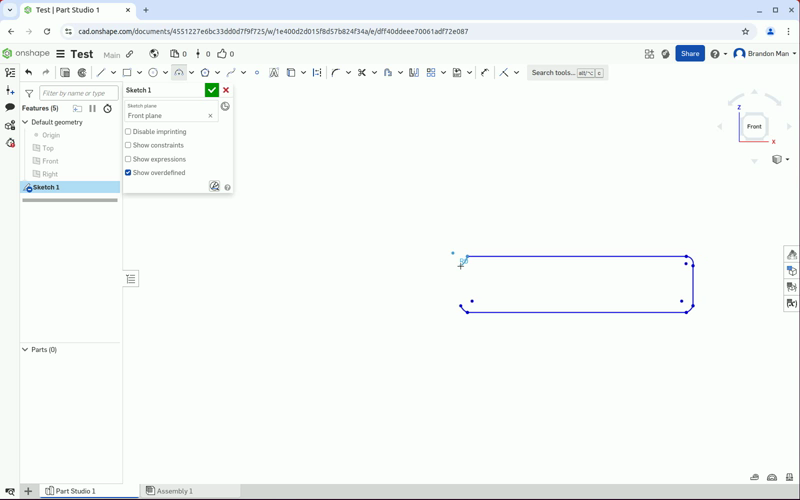
scroll(-6)
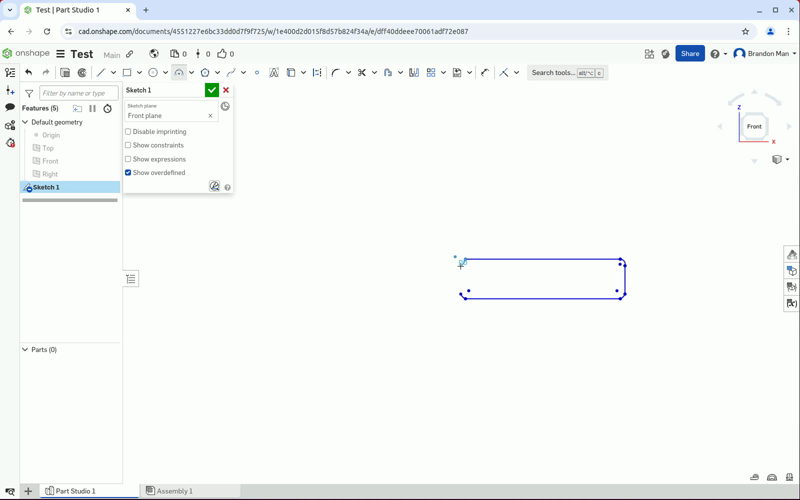
scroll(-6)
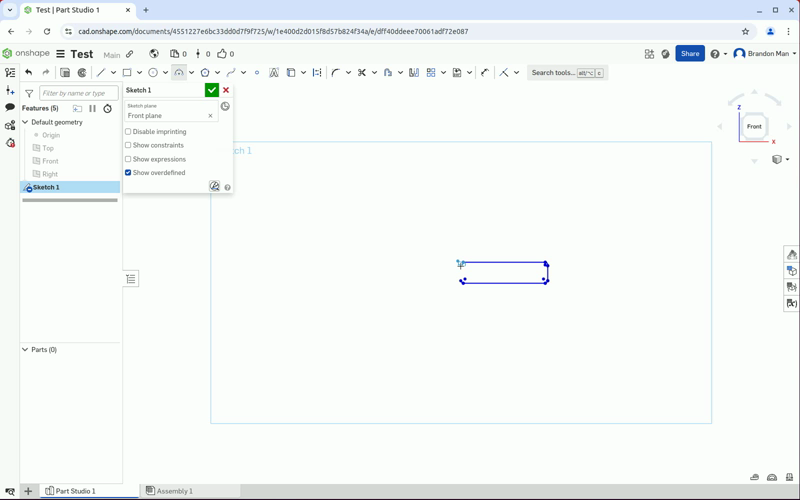
mouse_move(461, 263)
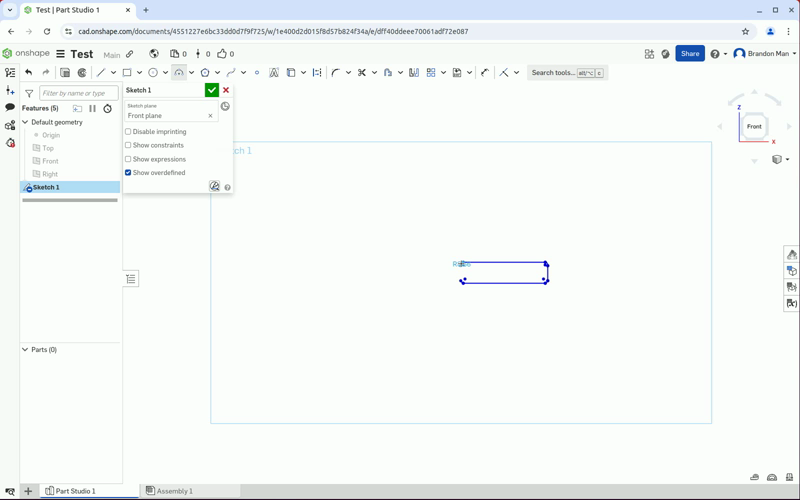
scroll(6)
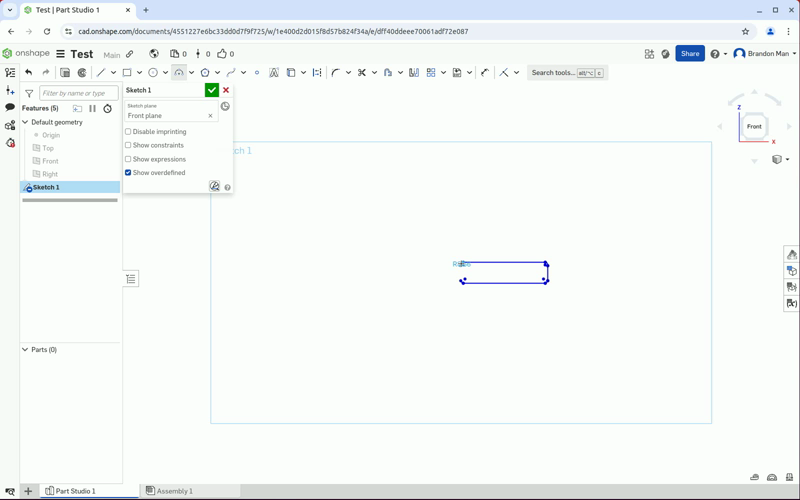
scroll(6)
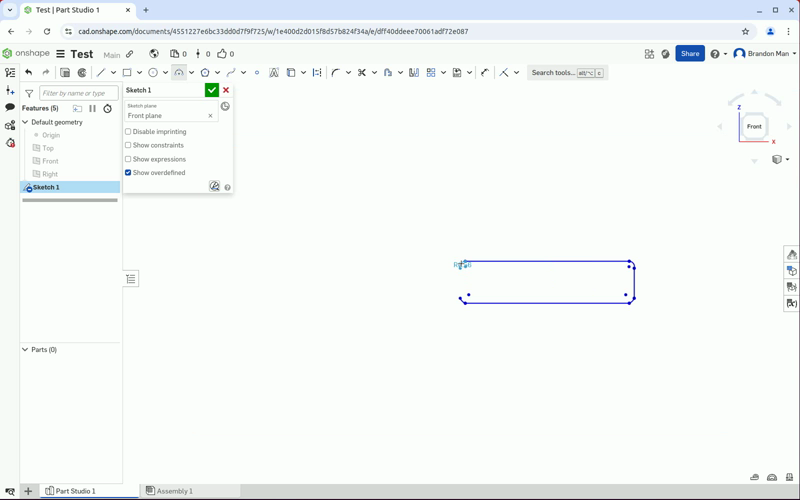
scroll(6)
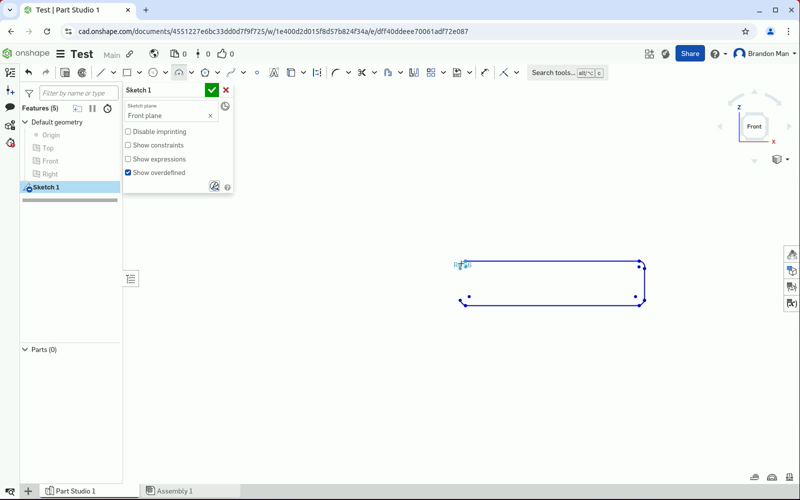
scroll(6)
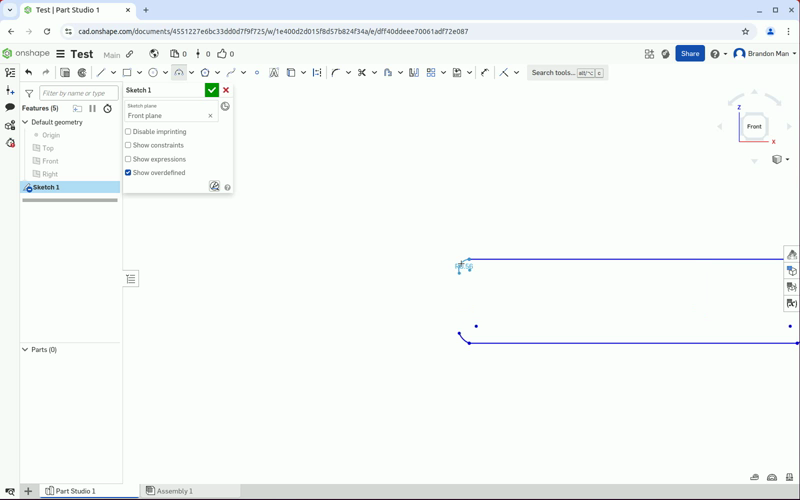
scroll(6)
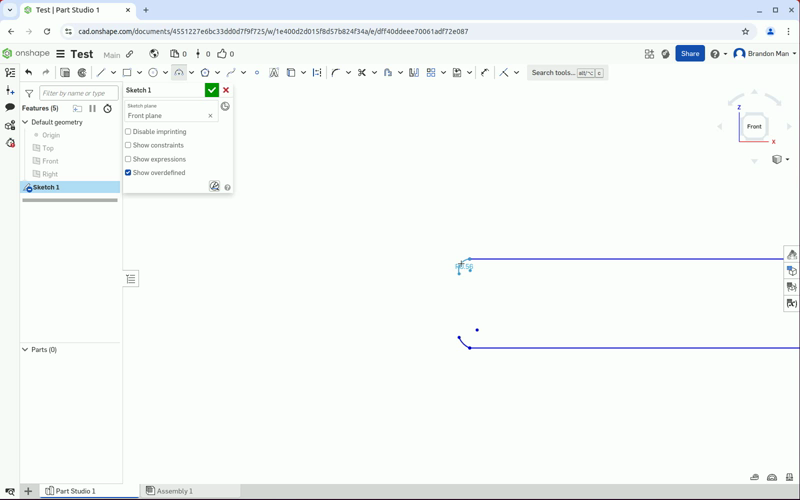
scroll(6)
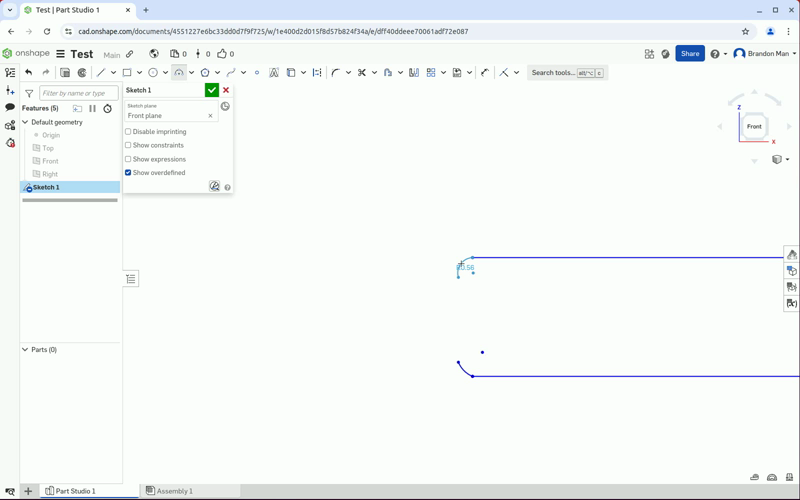
scroll(6)
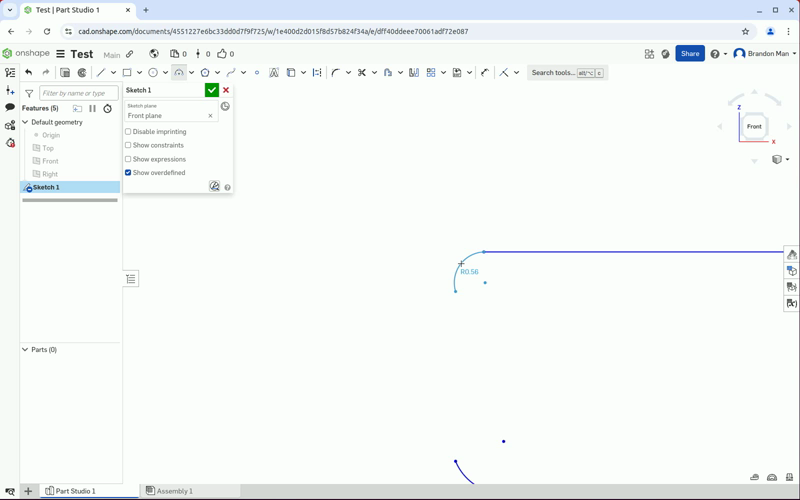
click(461, 263)
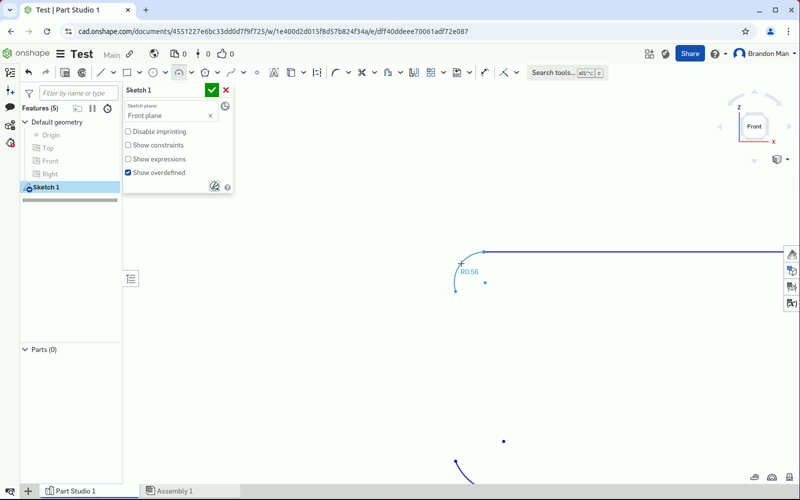
scroll(-6)
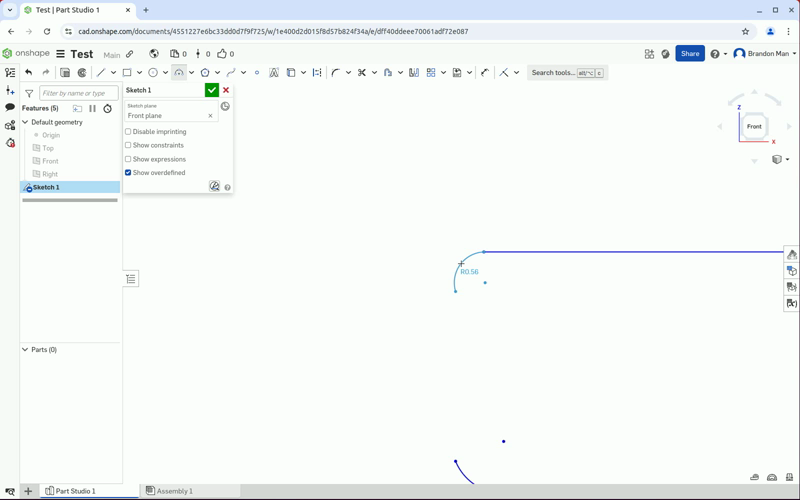
scroll(-6)
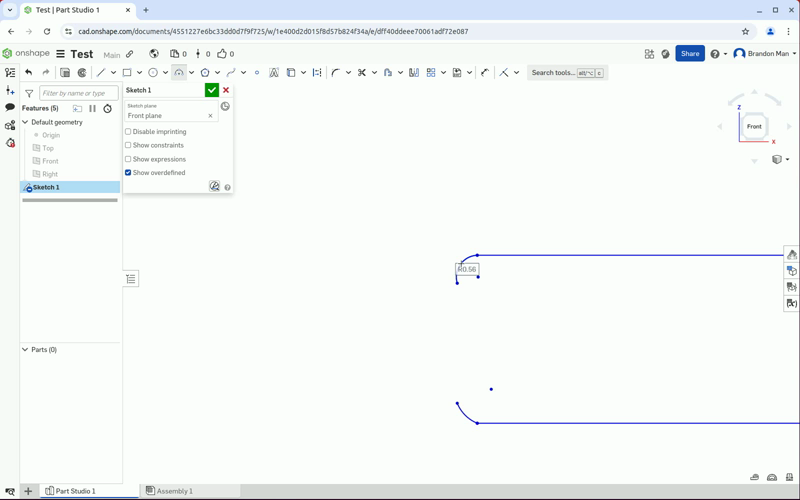
scroll(-6)
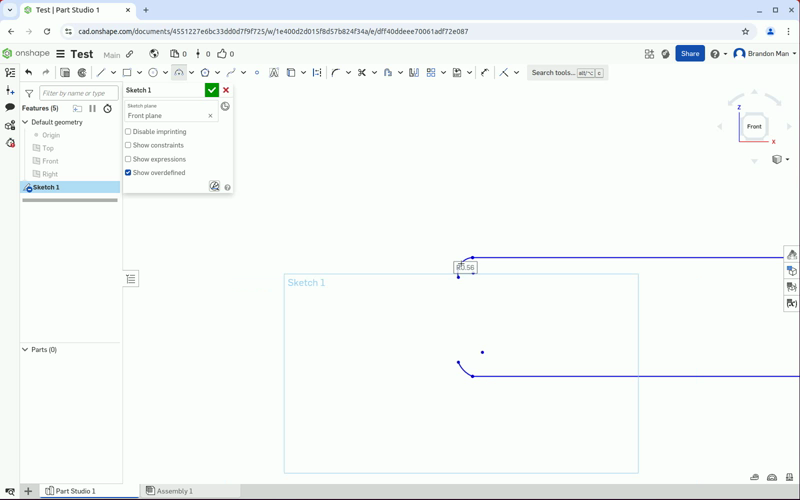
scroll(-6)
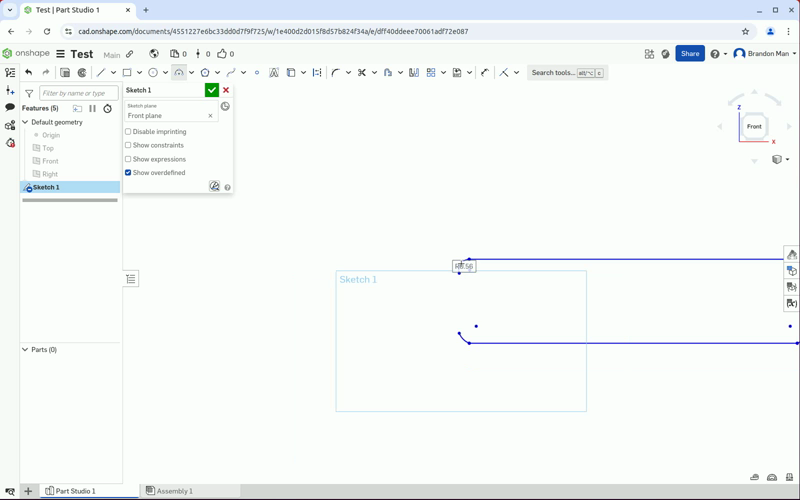
scroll(-6)
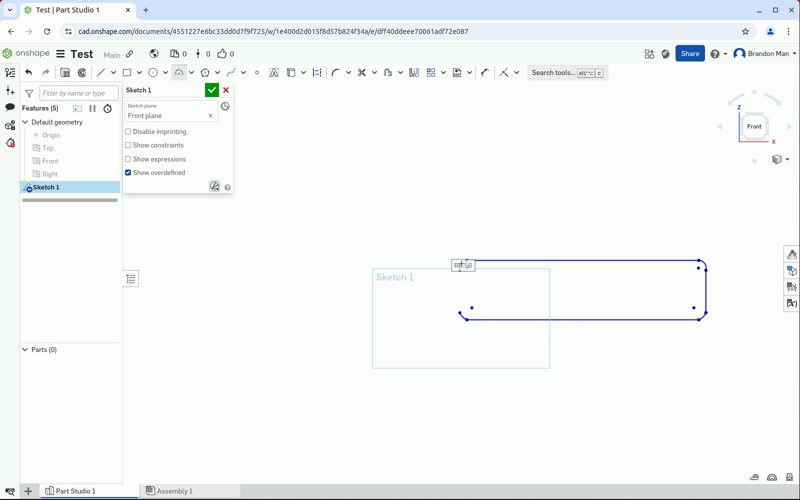
scroll(-6)
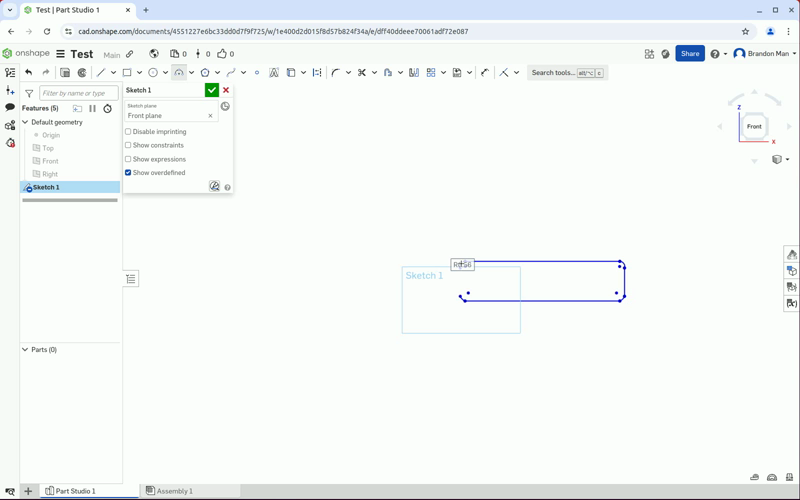
scroll(-6)
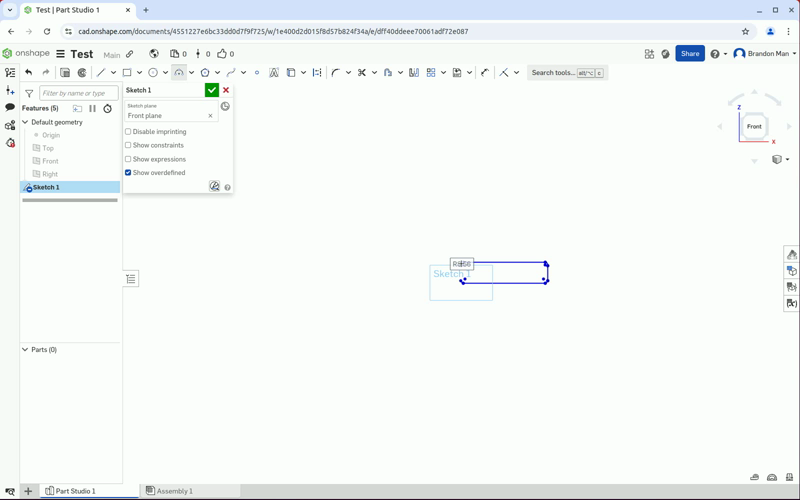
key_up(shift)
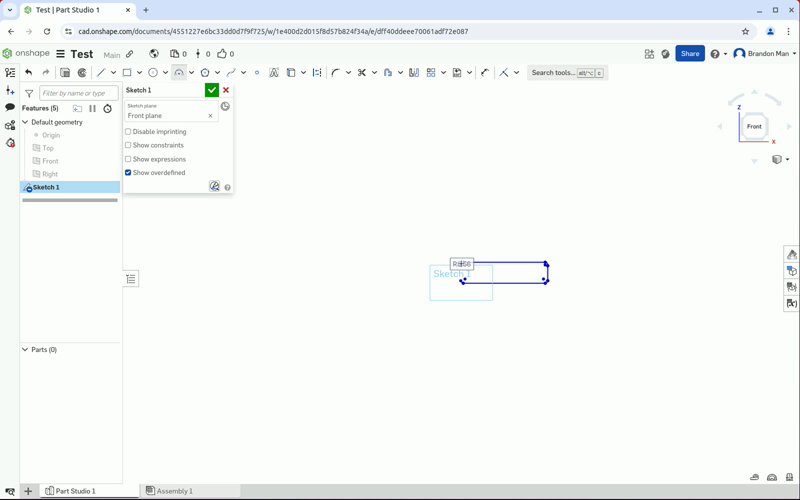
key(esc)
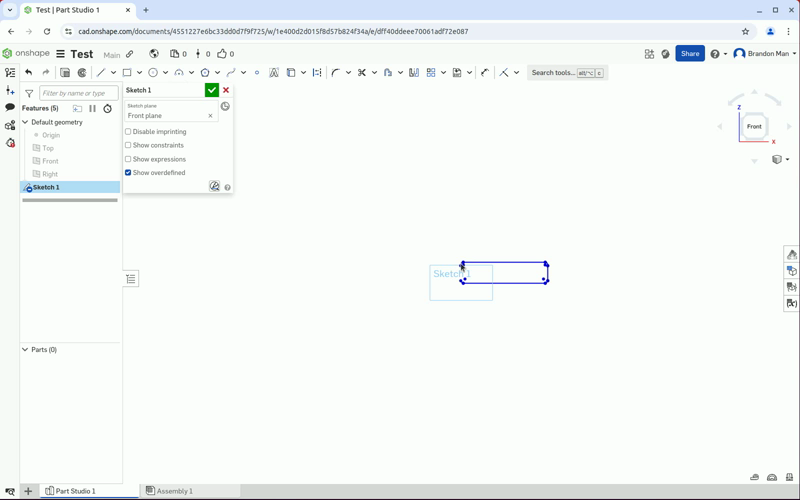
key(l)
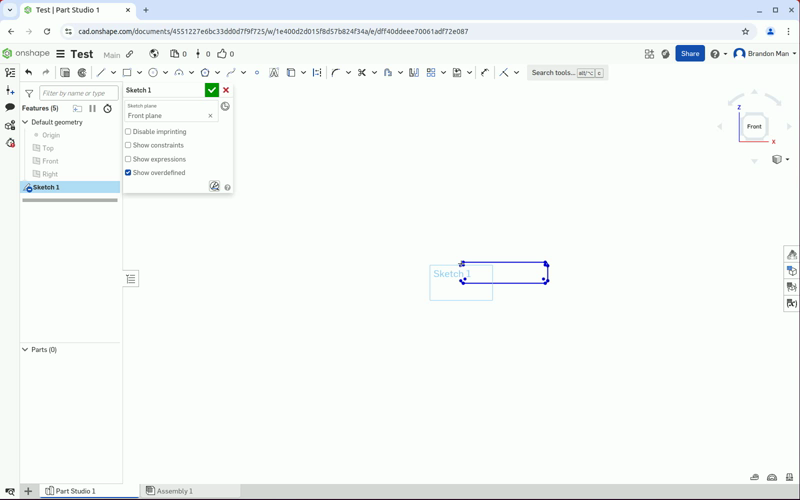
mouse_move(460, 265)
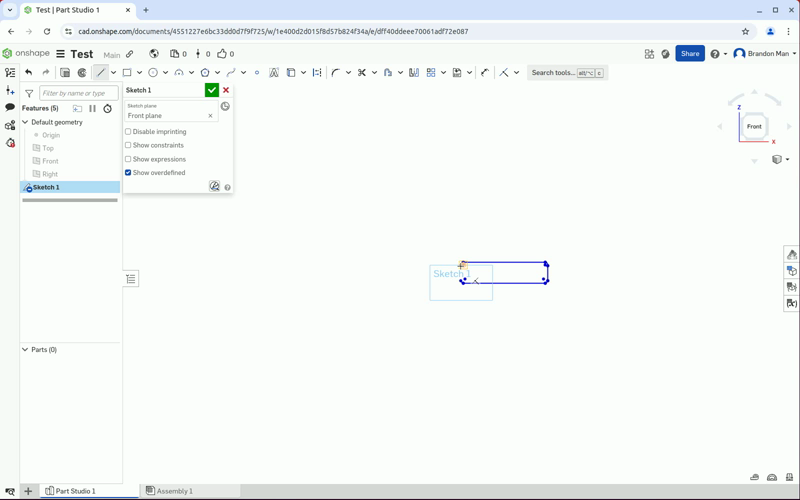
scroll(6)
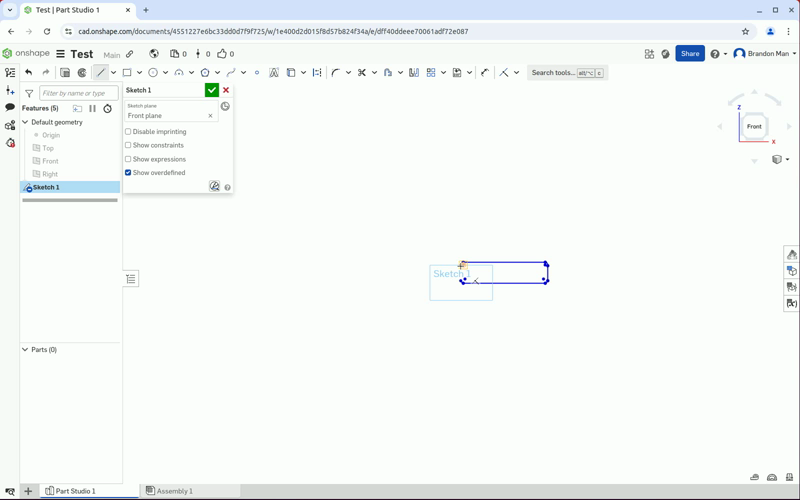
scroll(6)
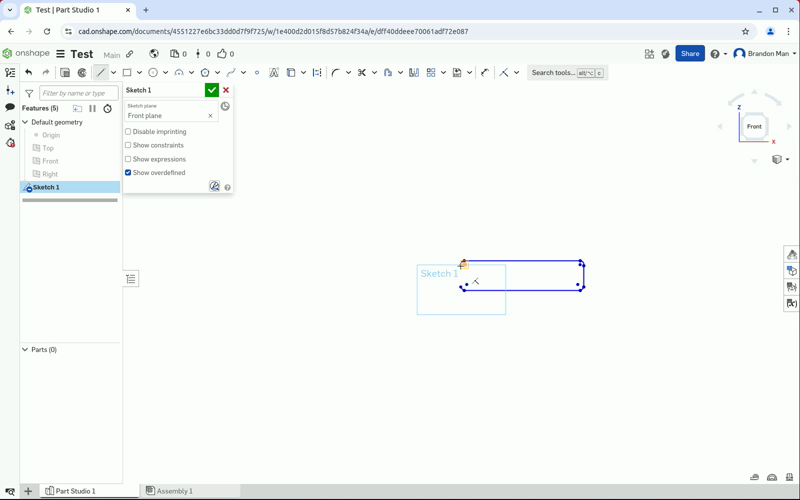
scroll(6)
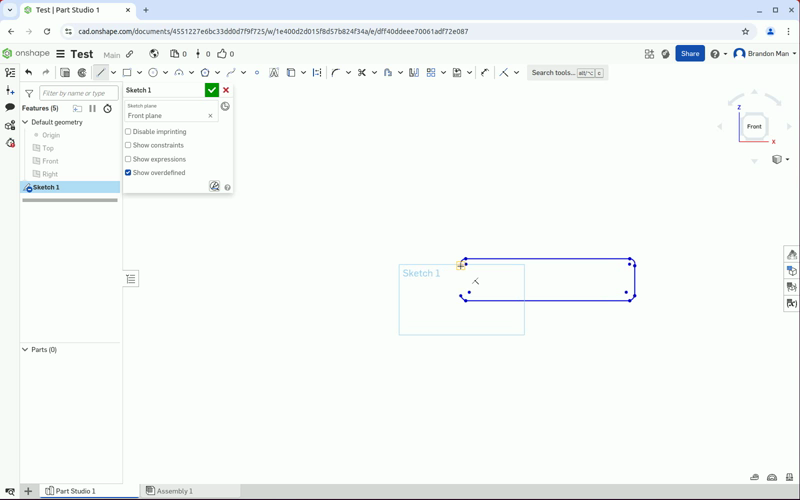
scroll(6)
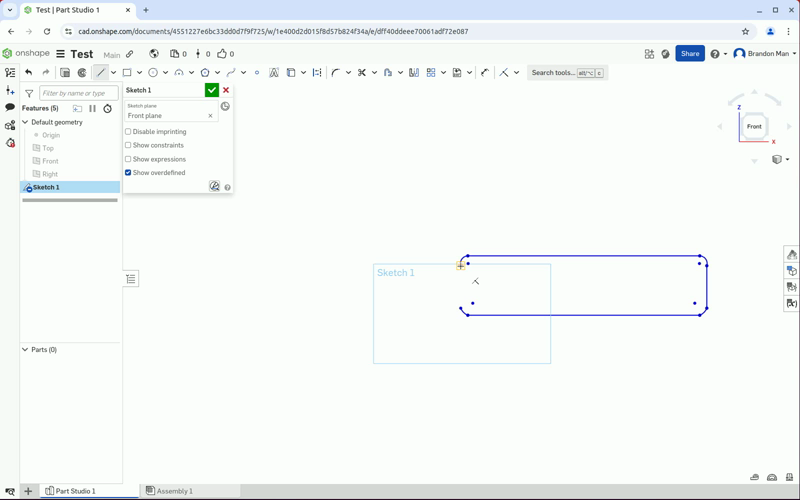
scroll(6)
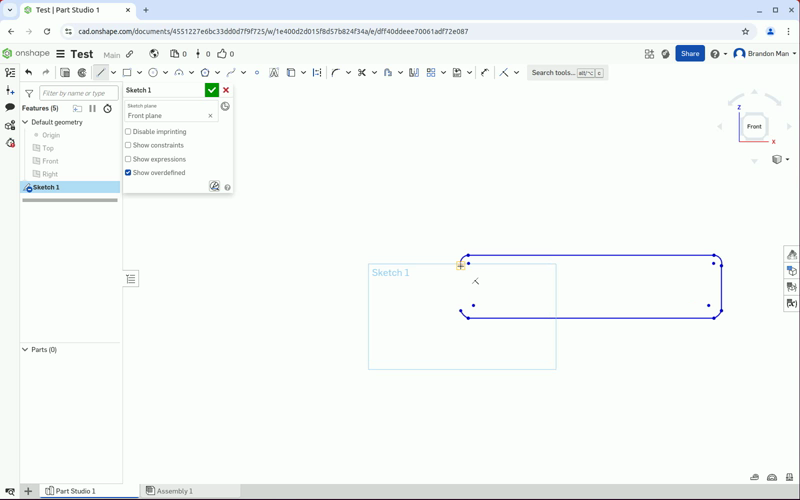
scroll(6)
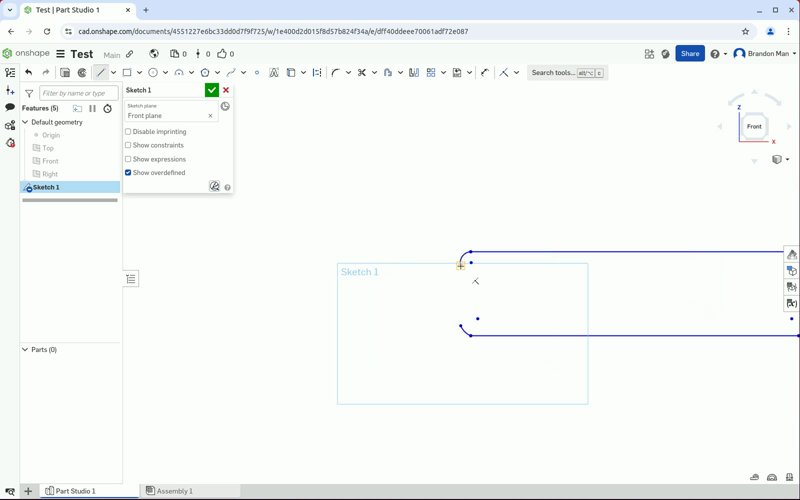
scroll(6)
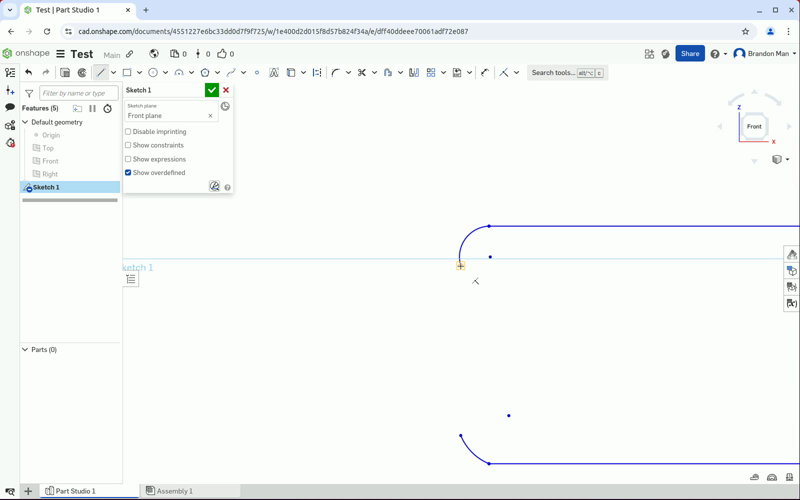
click(460, 265)
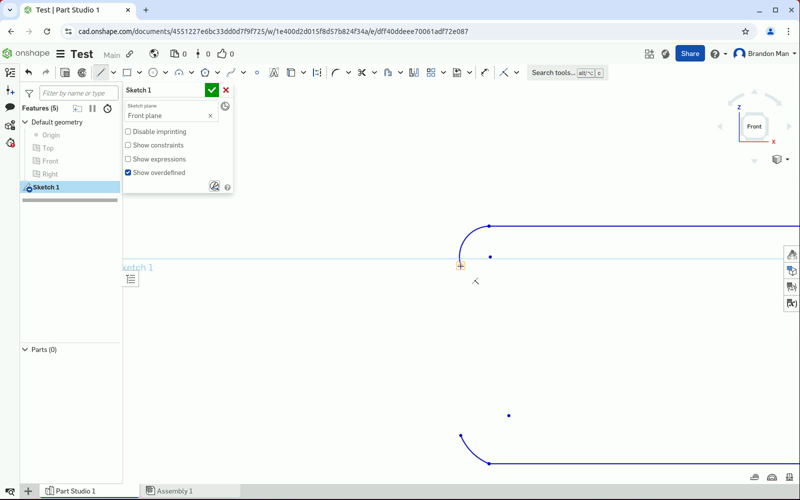
scroll(-6)
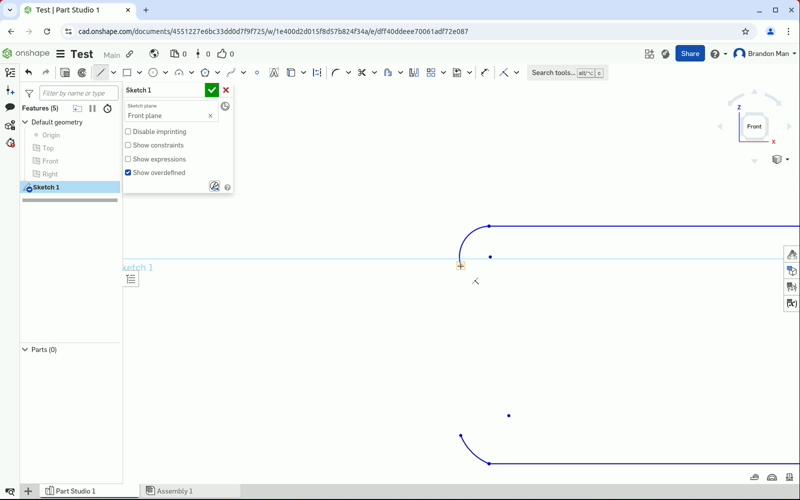
scroll(-6)
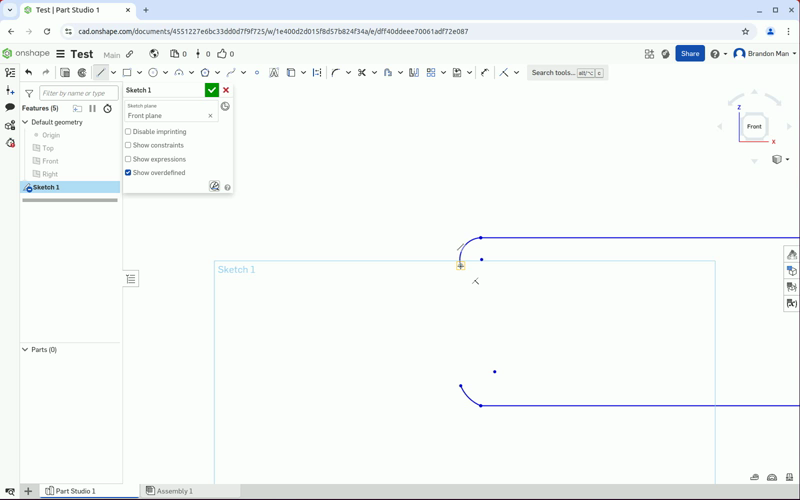
scroll(-6)
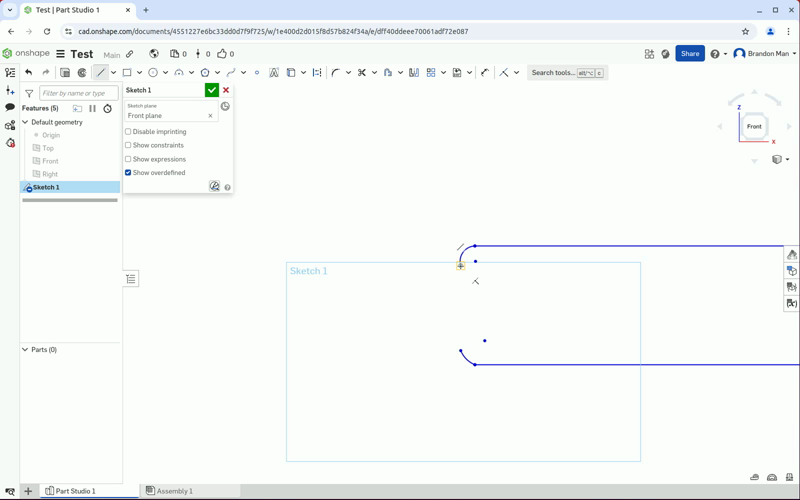
scroll(-6)
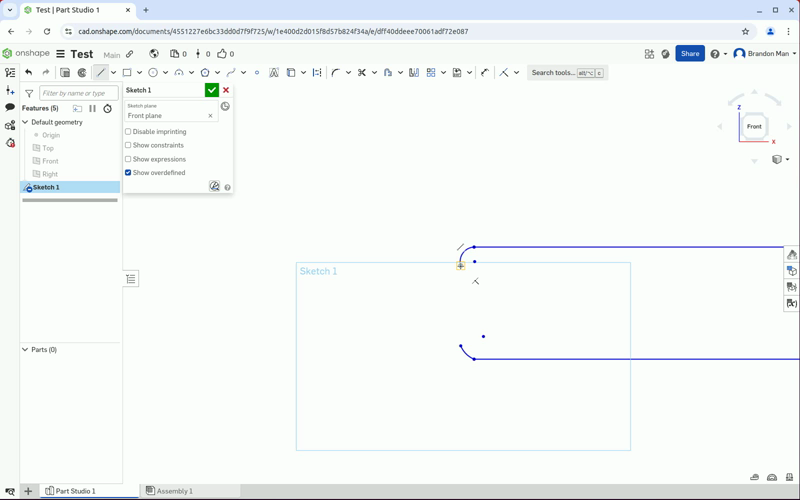
scroll(-6)
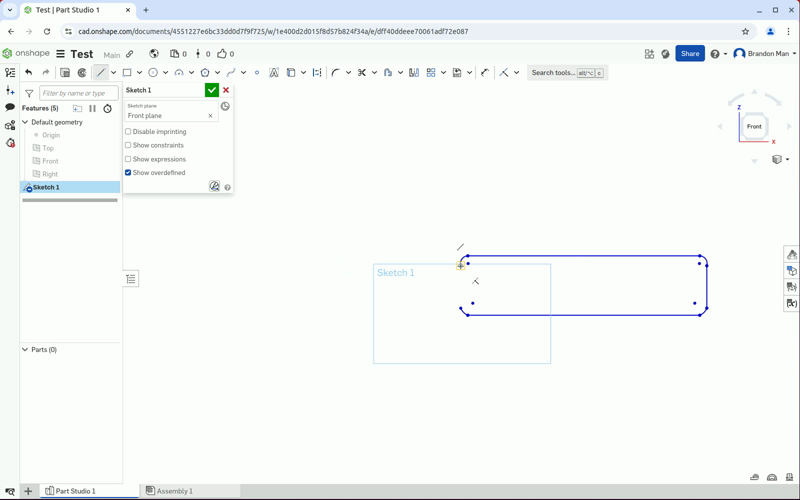
scroll(-6)
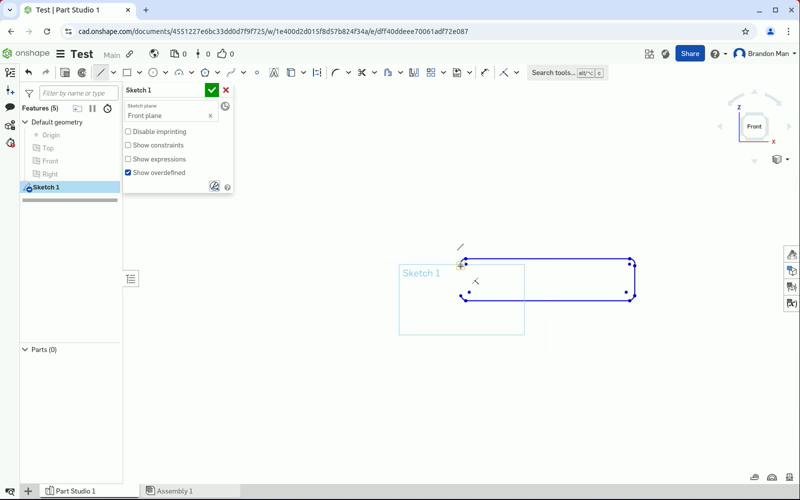
scroll(-6)
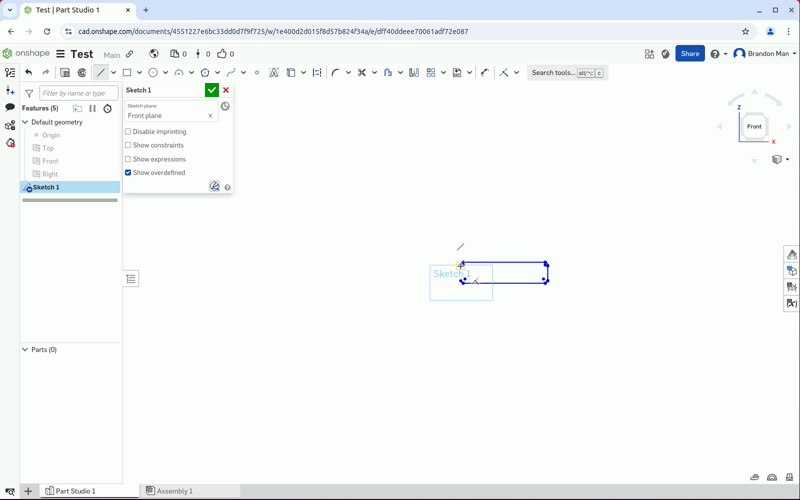
mouse_move(490, 265)
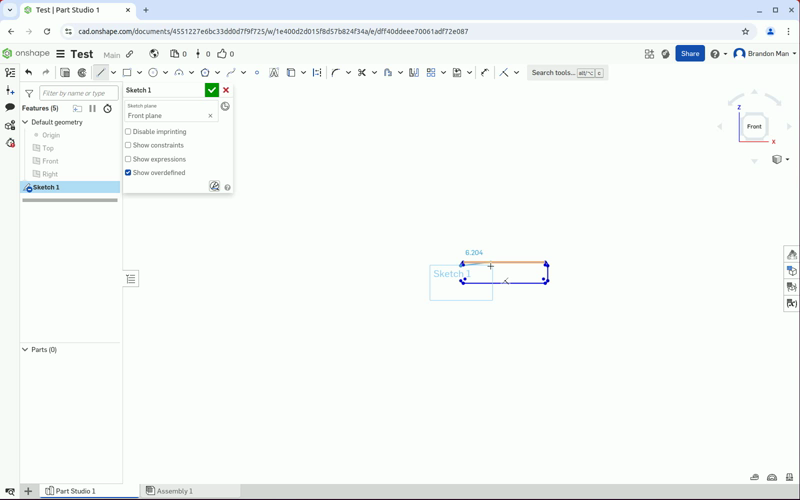
key_down(shift)
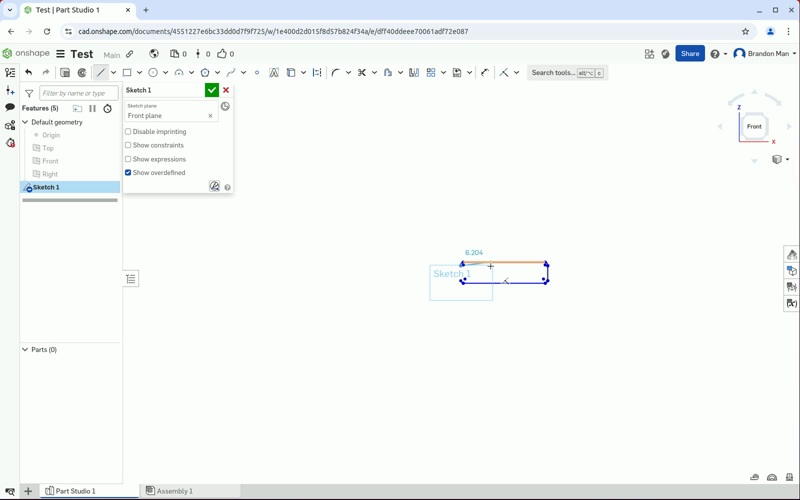
mouse_move(460, 280)
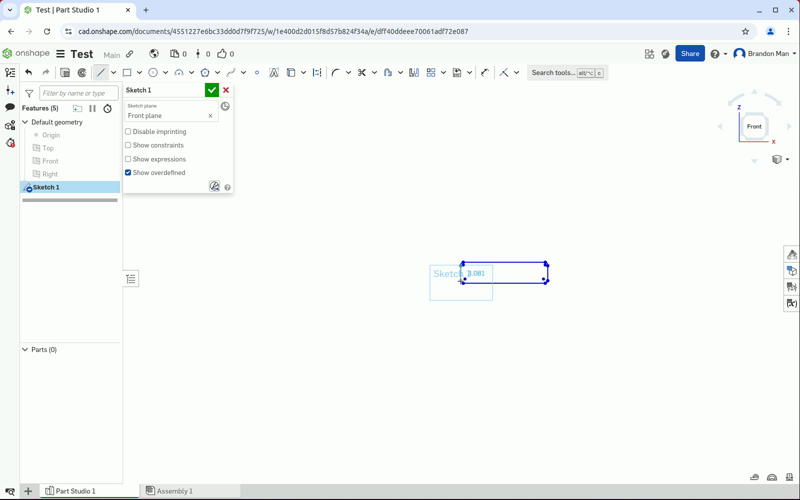
scroll(6)
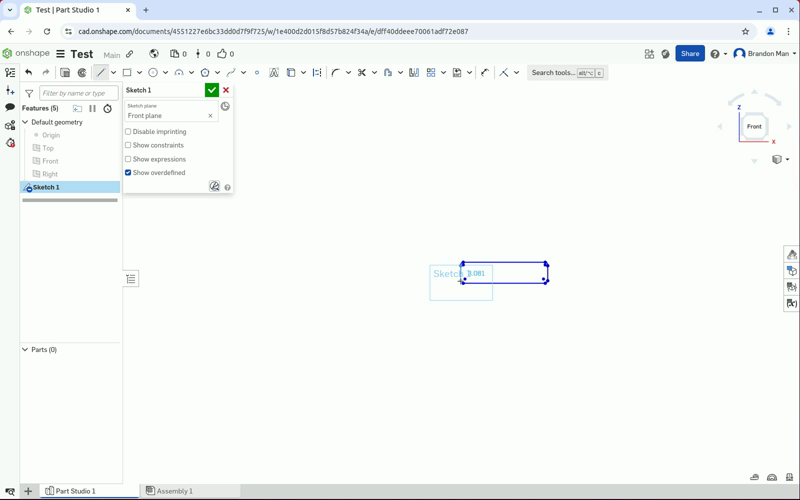
scroll(6)
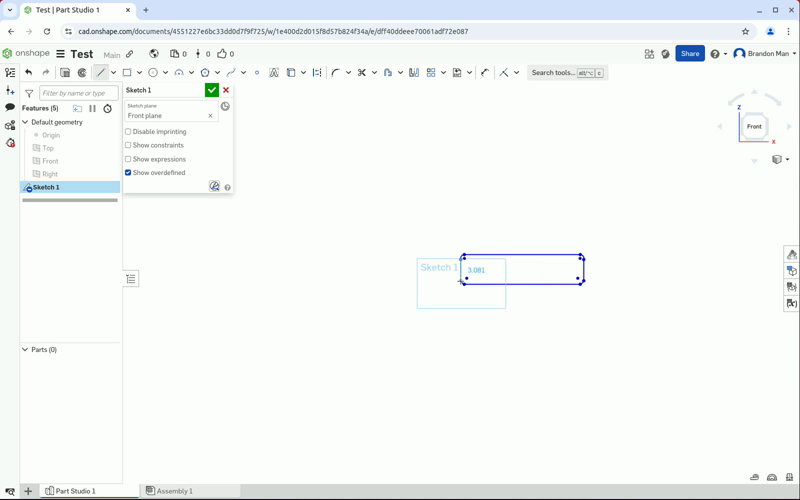
scroll(6)
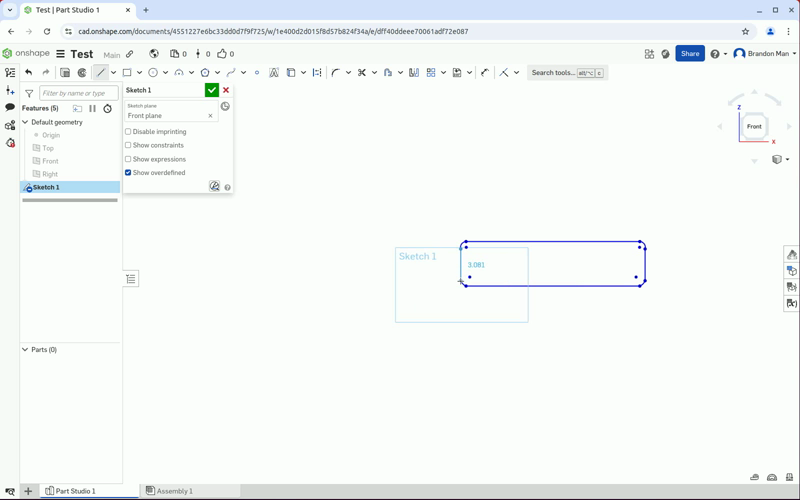
scroll(6)
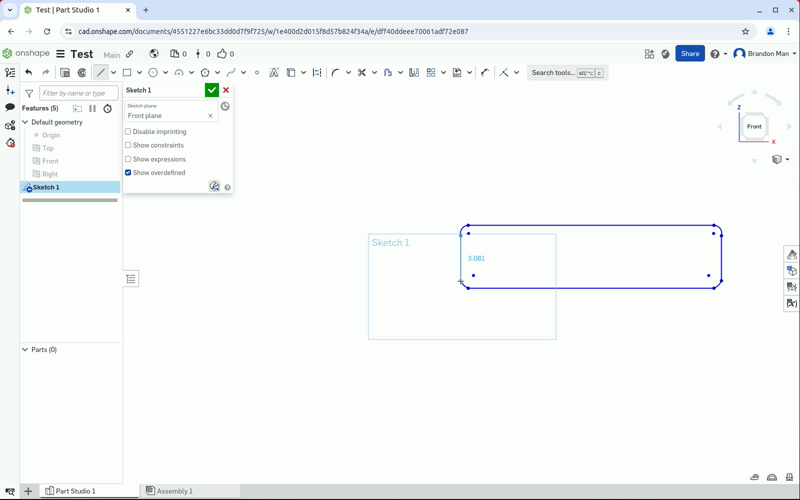
scroll(6)
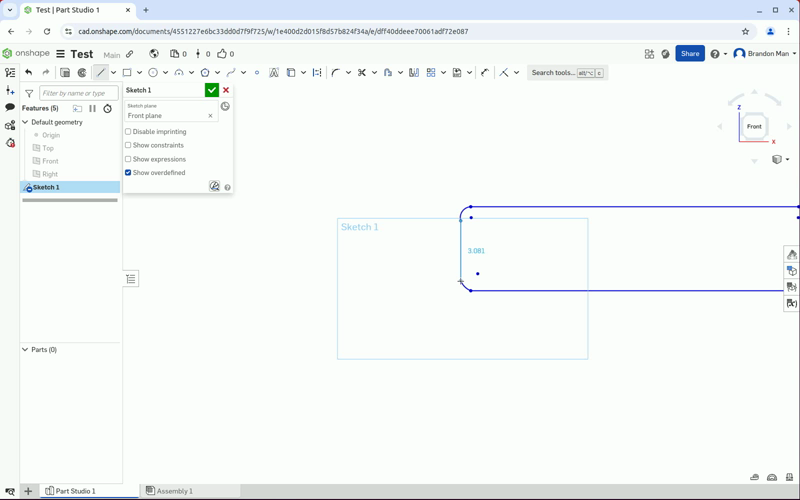
scroll(6)
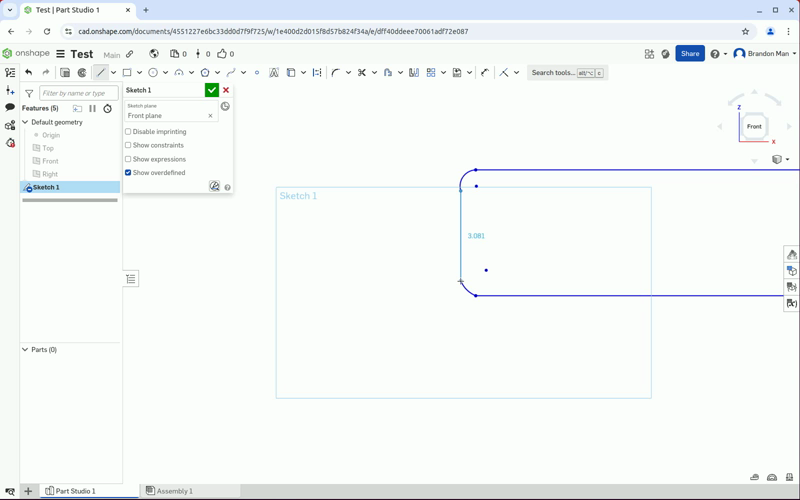
scroll(6)
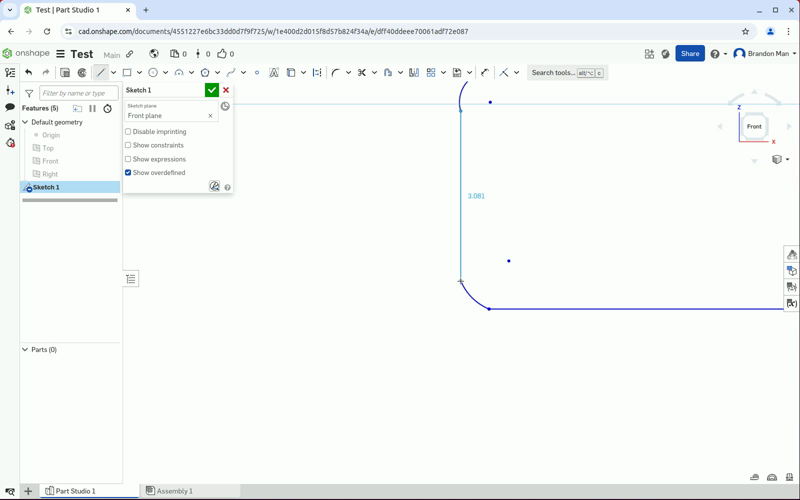
key_up(shift)
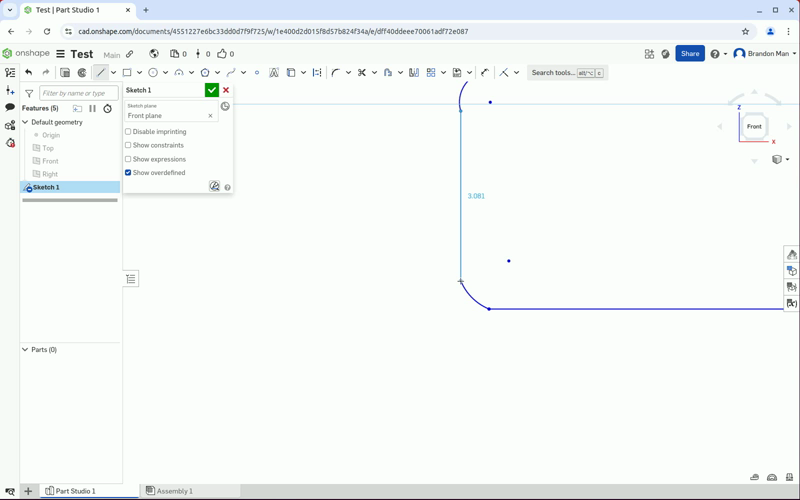
click(460, 280)
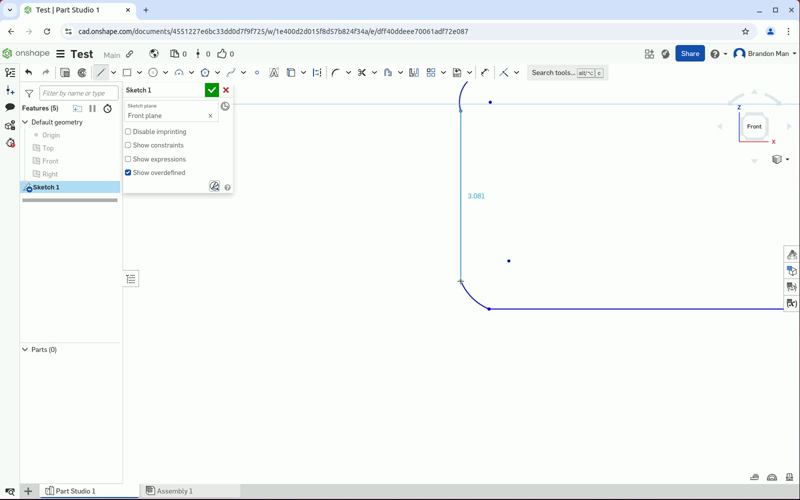
scroll(-6)
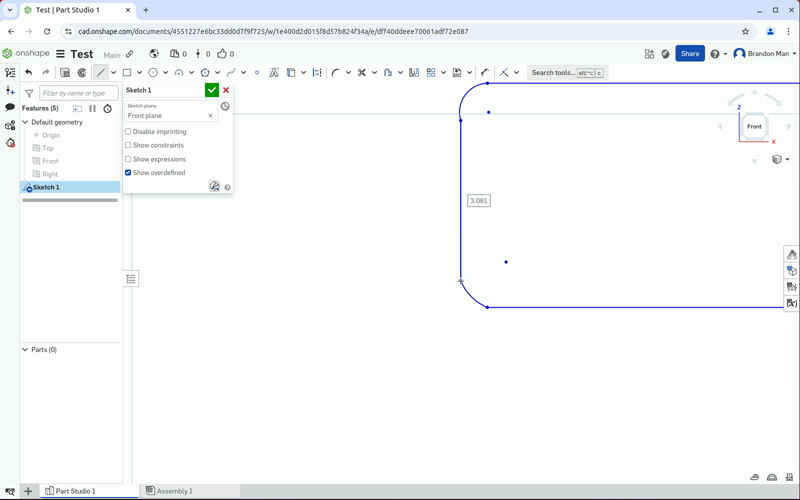
scroll(-6)
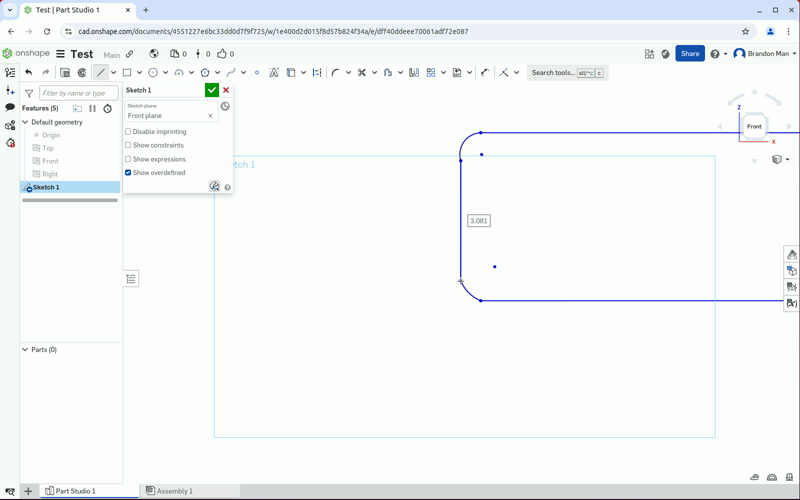
scroll(-6)
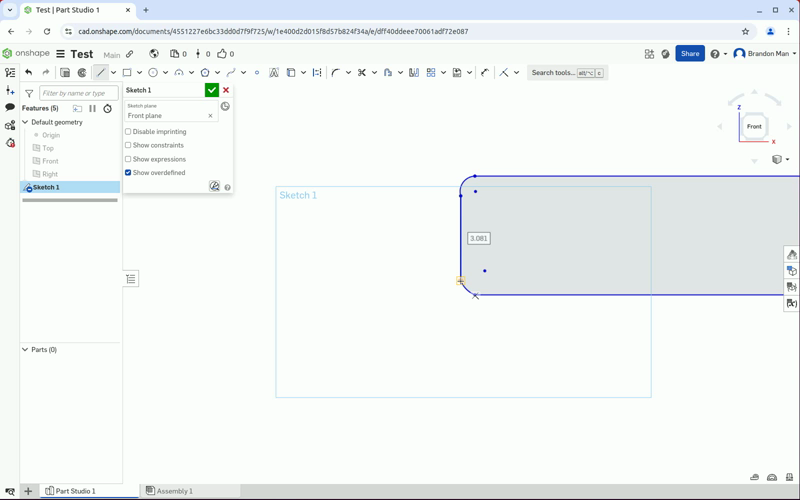
scroll(-6)
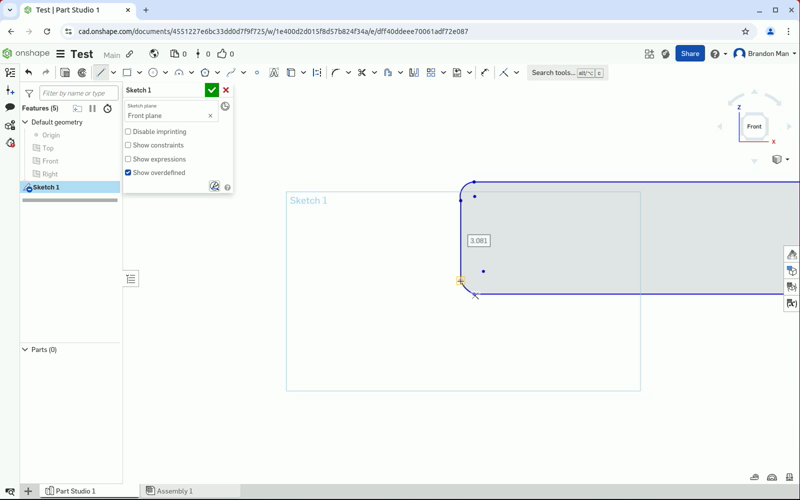
scroll(-6)
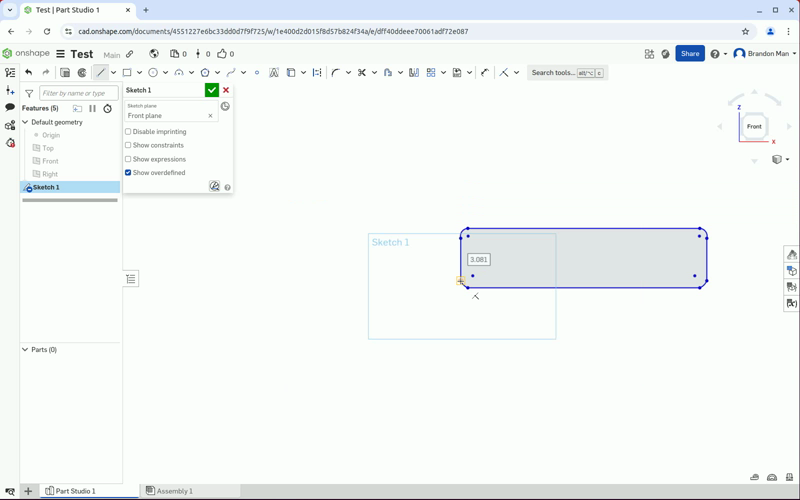
scroll(-6)
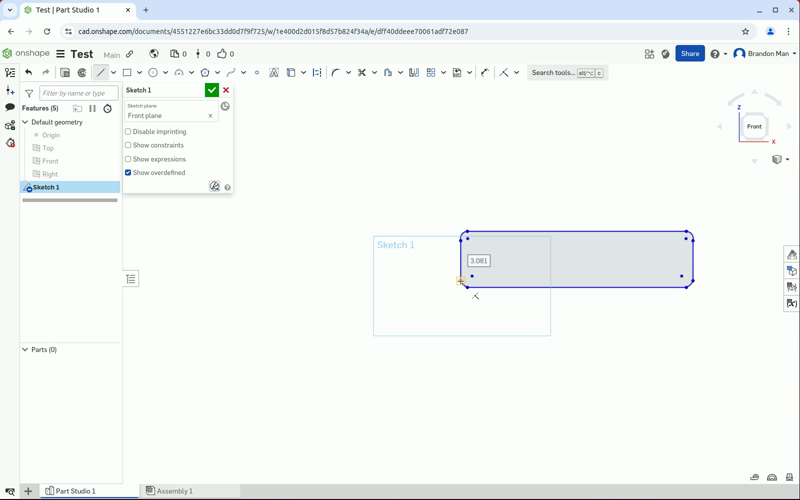
scroll(-6)
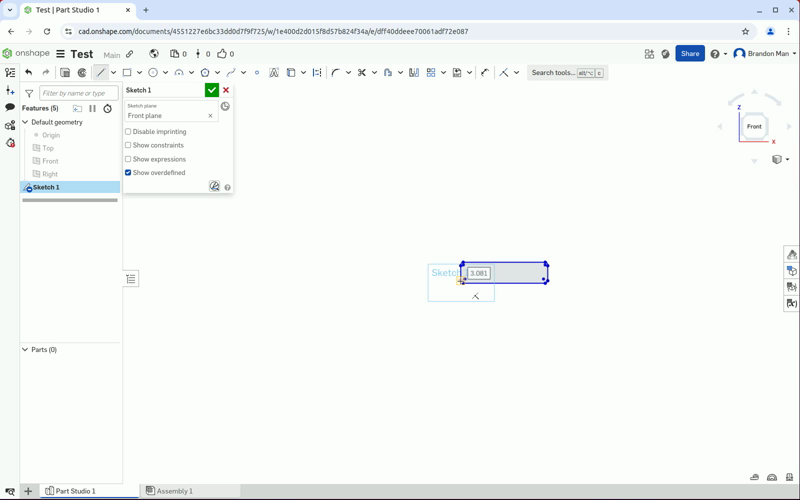
key(esc)
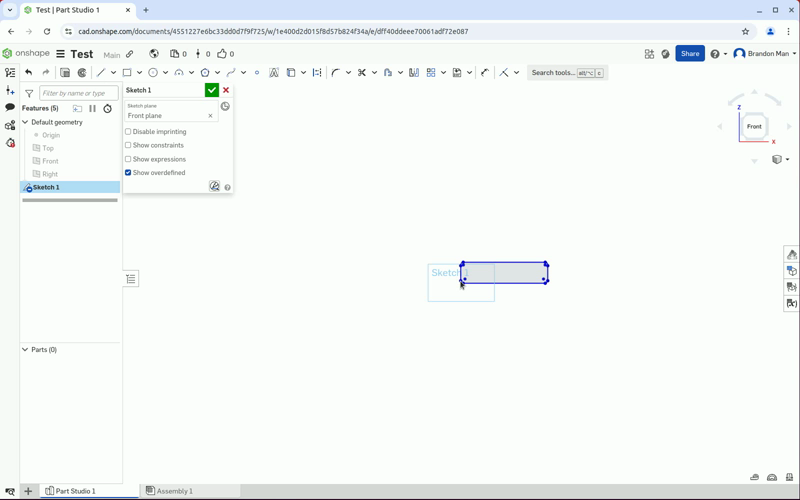
mouse_move(499, 269)
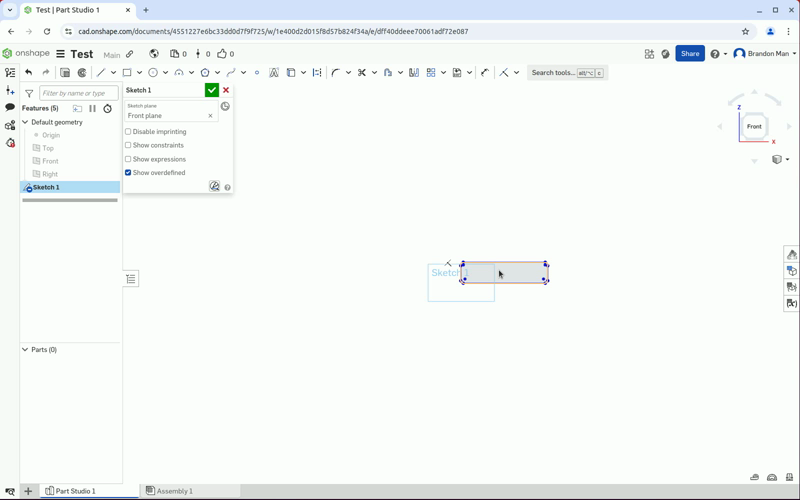
click(499, 269)
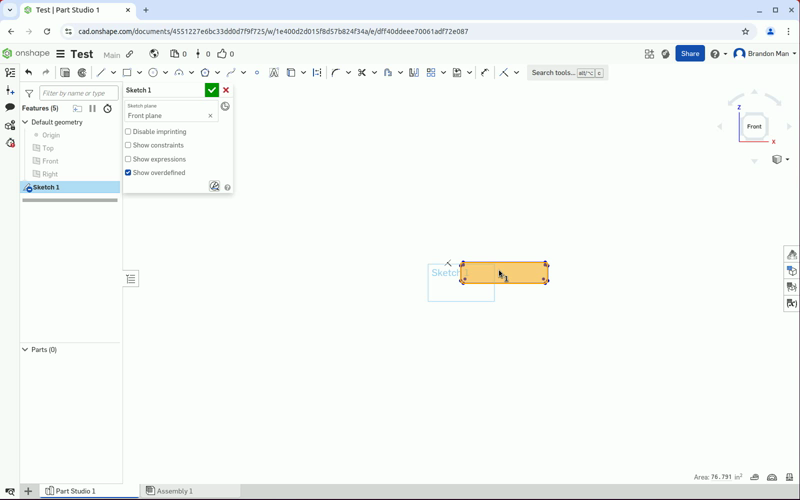
mouse_move(73, 352)
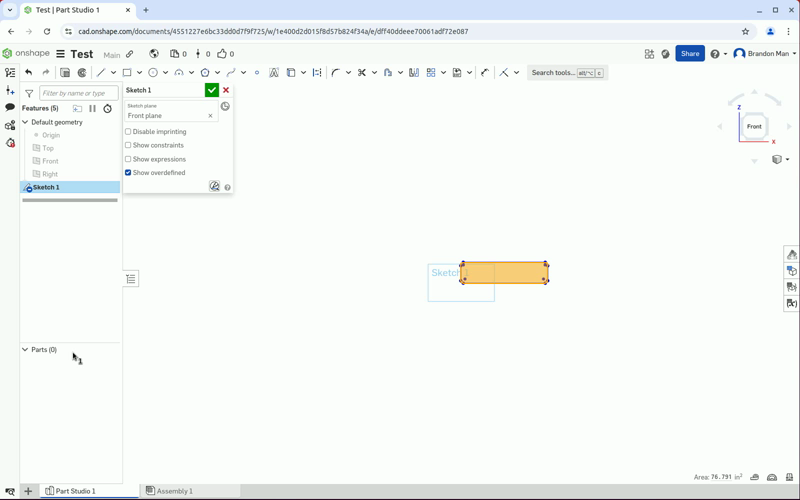
key(shift+y)
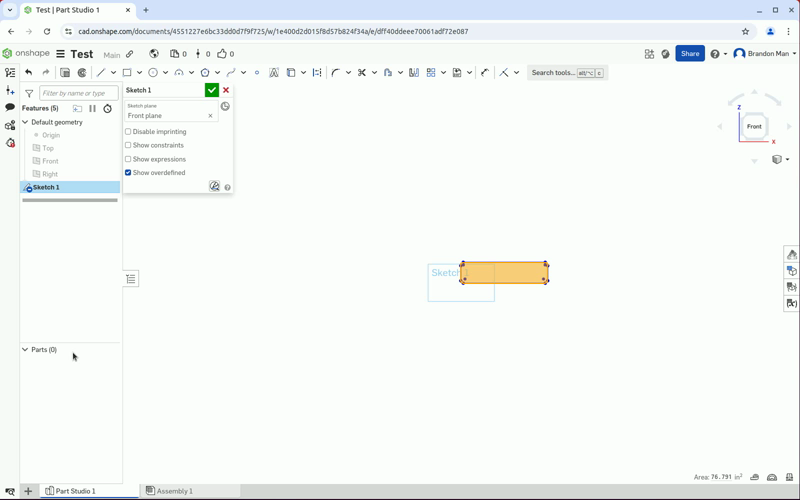
key(shift+e)
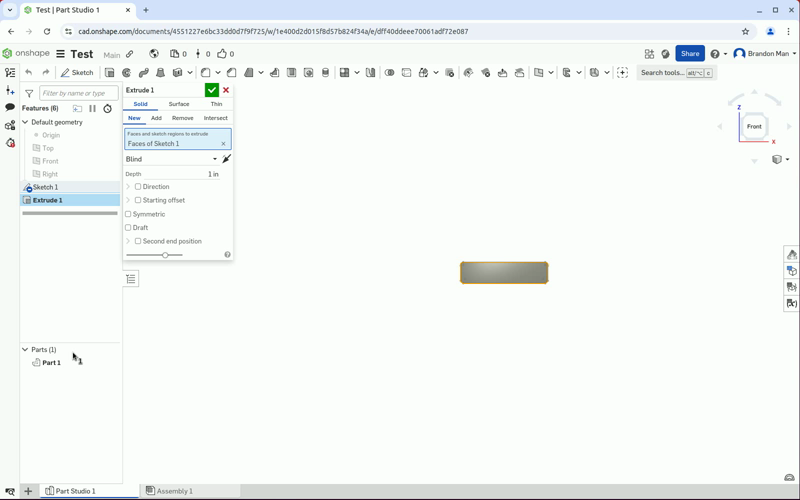
mouse_move(143, 106)
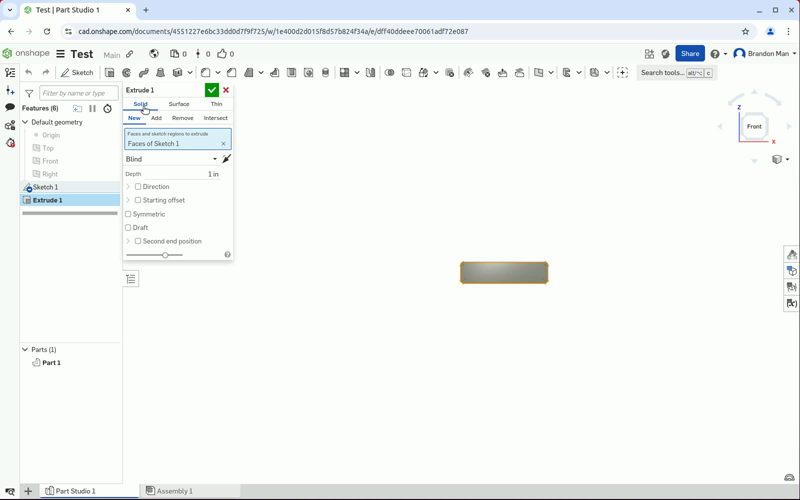
click(143, 106)
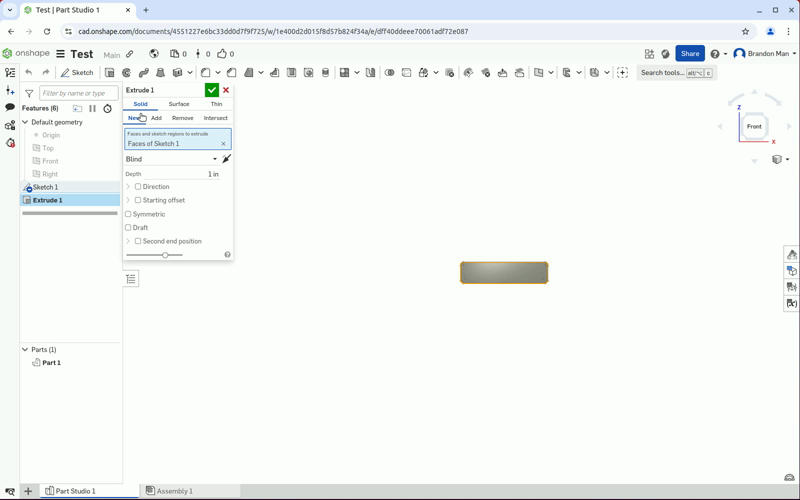
mouse_move(137, 120)
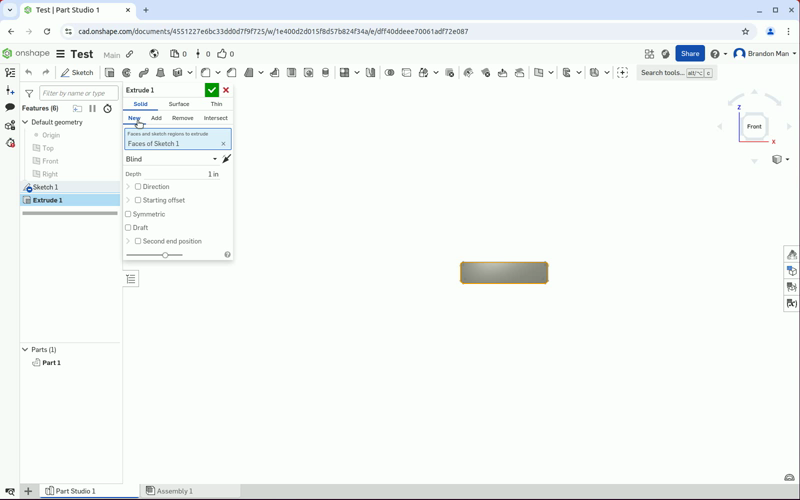
click(137, 120)
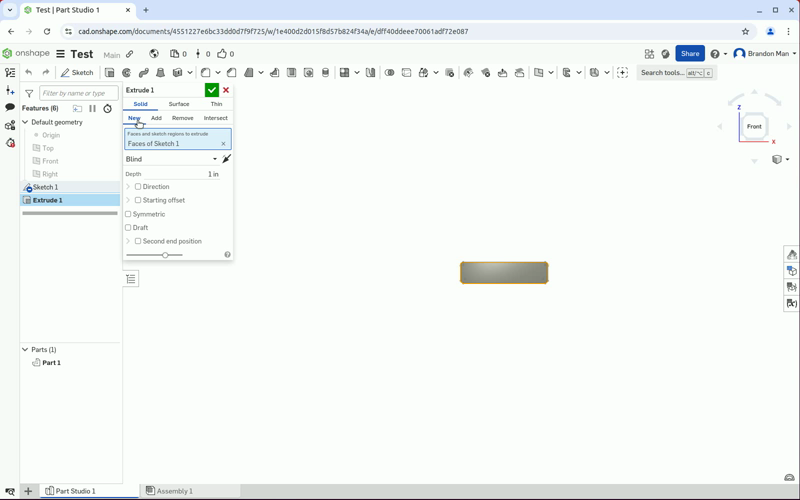
key(tab, 4)
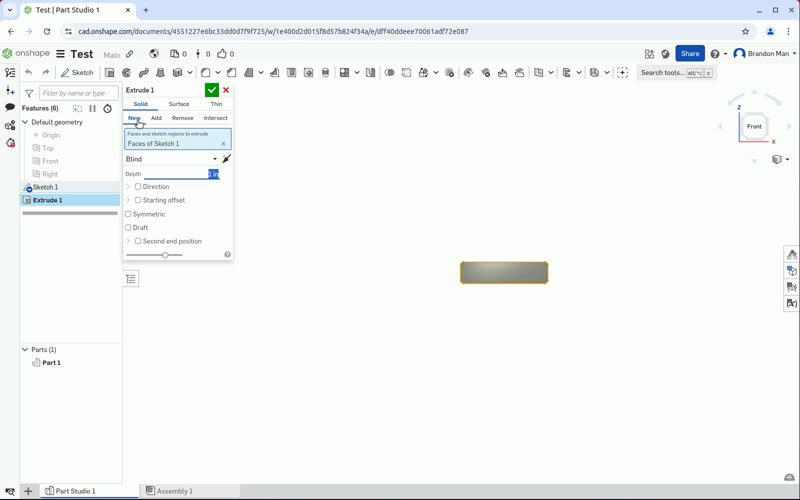
text(-0.241)
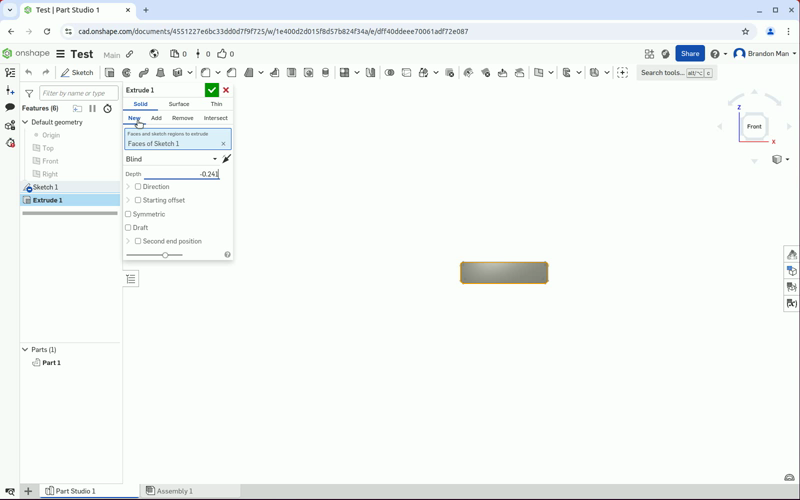
key(enter)
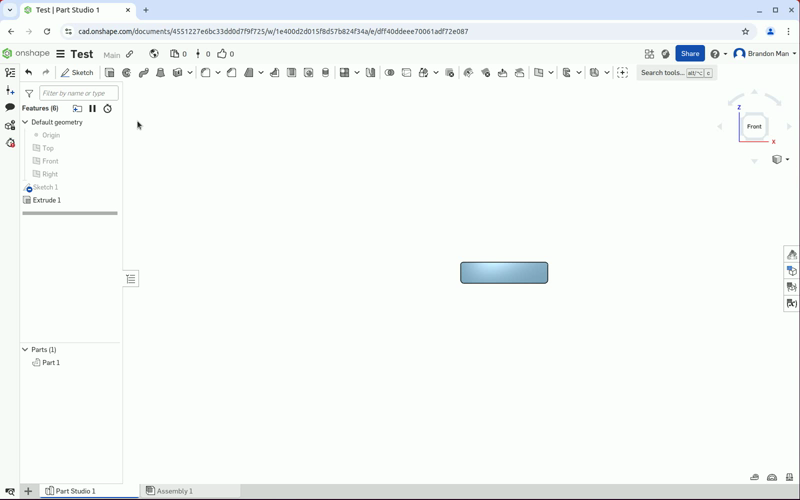
key(shift+h)
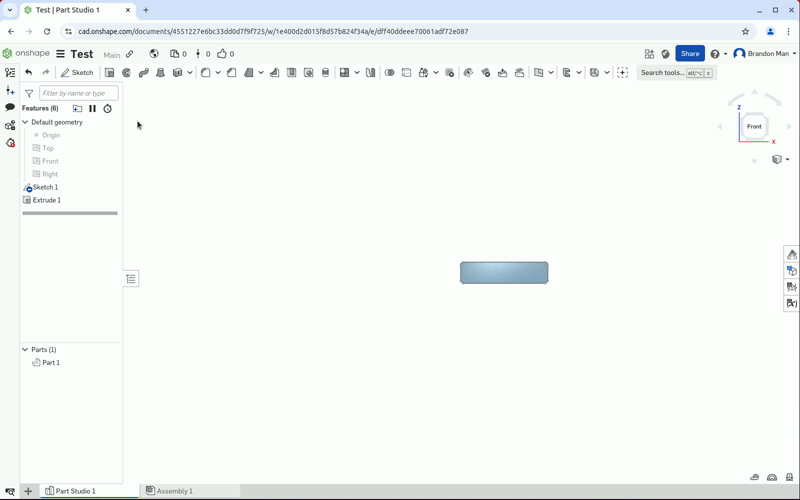
key(shift+h)
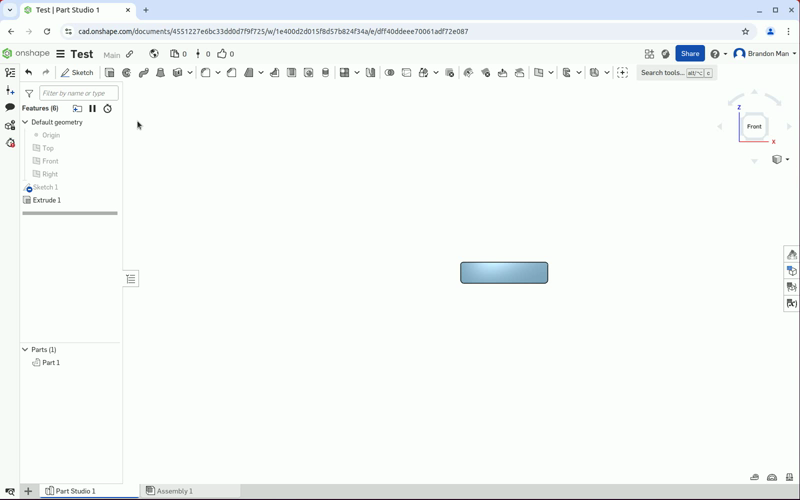
mouse_move(73, 189)
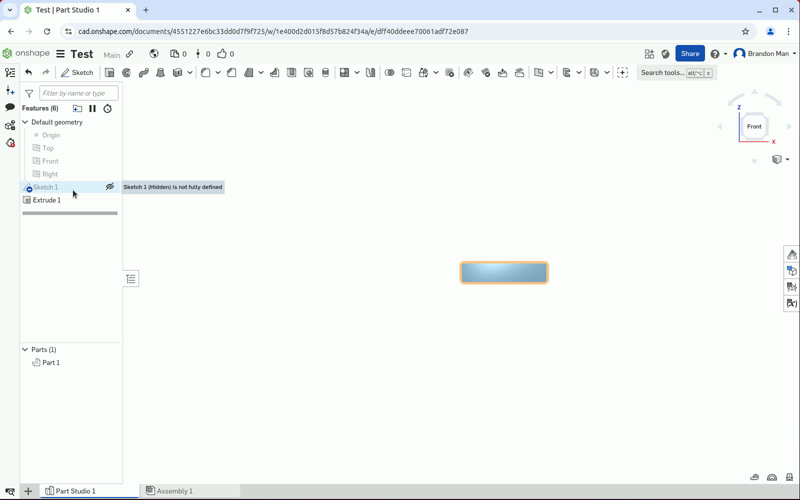
click(73, 189)
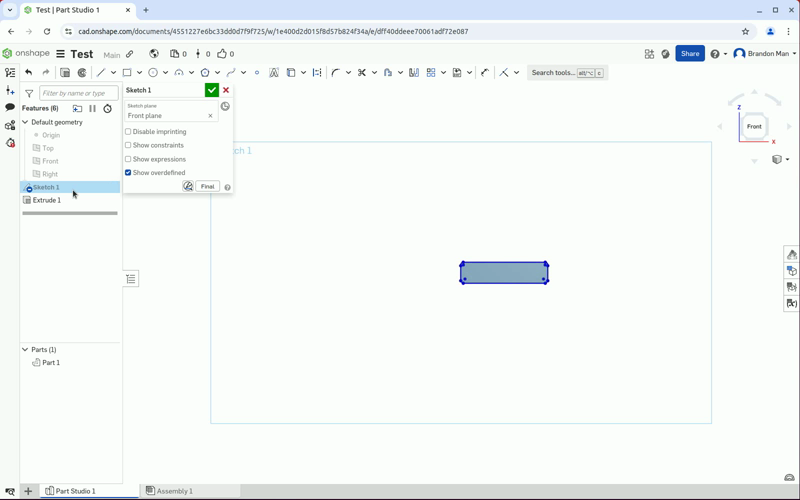
mouse_move(229, 92)
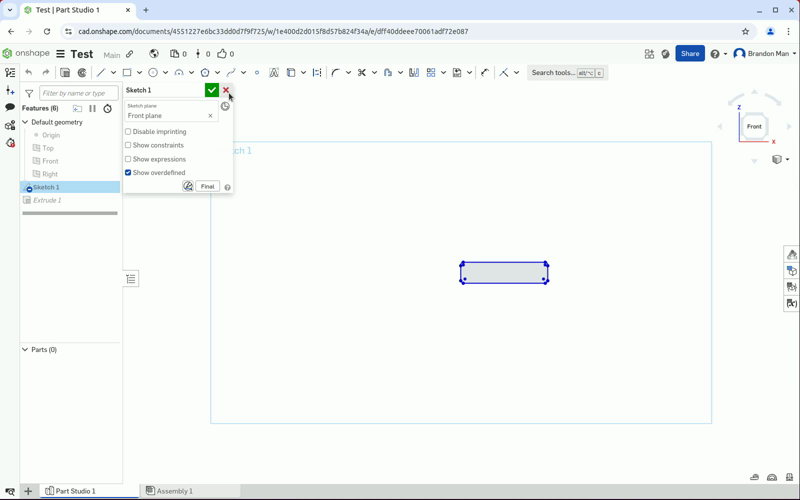
click(229, 92)
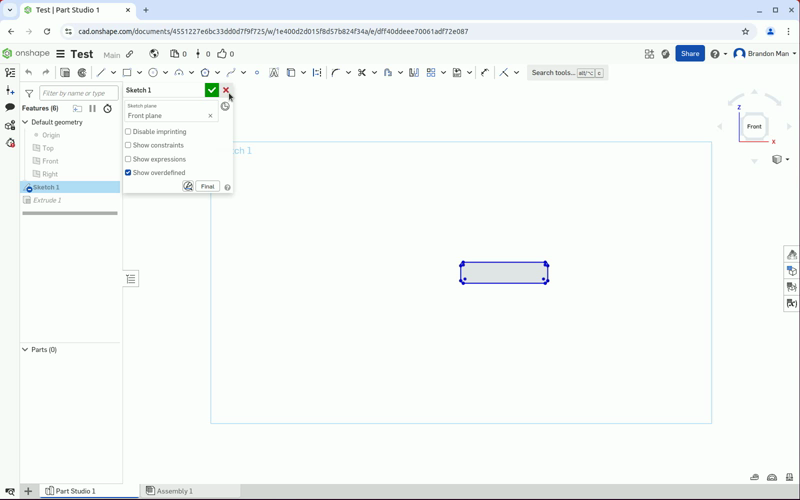
key(shift+s)
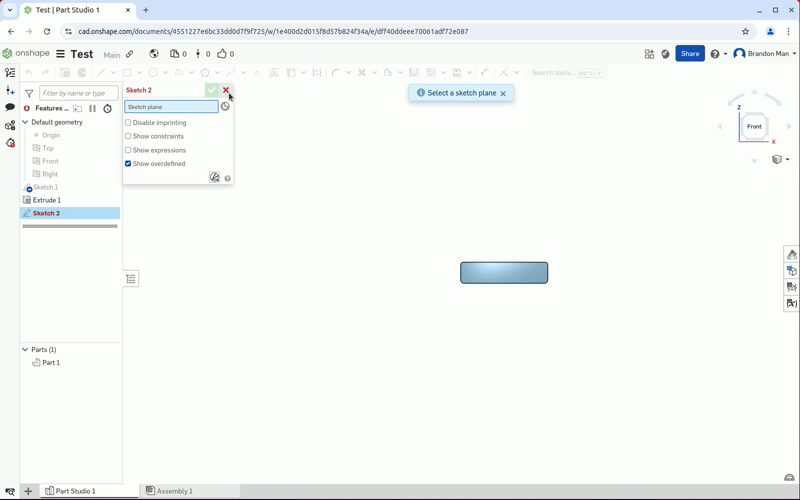
mouse_move(73, 163)
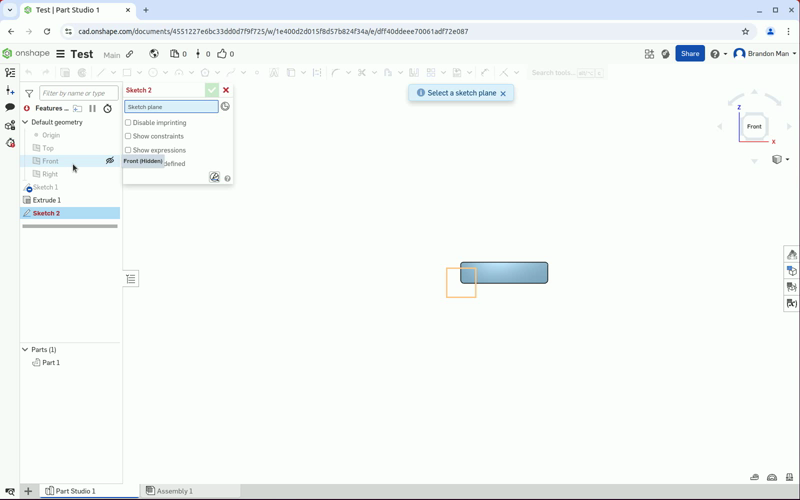
click(73, 163)
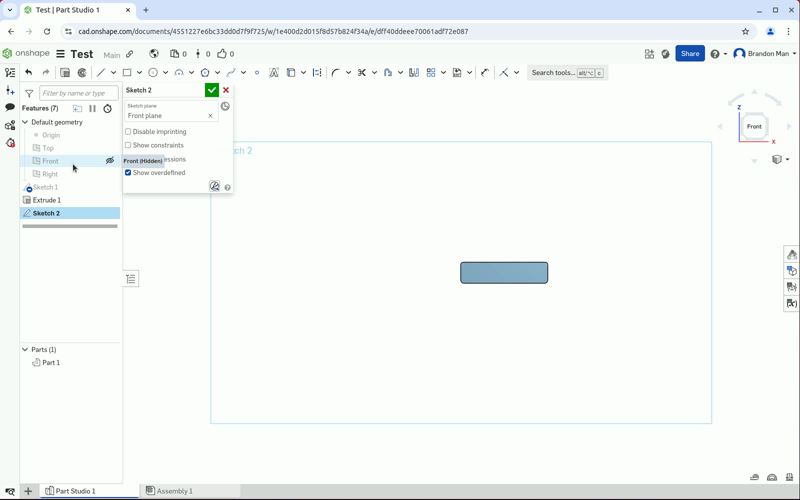
mouse_move(73, 352)
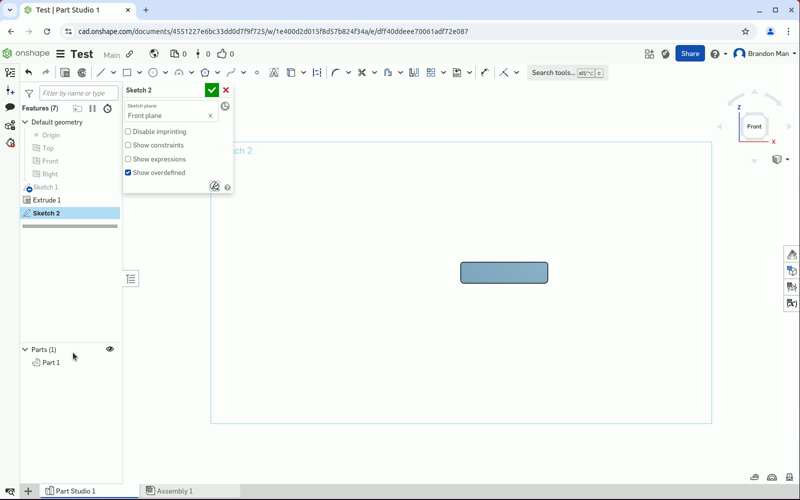
key(y)
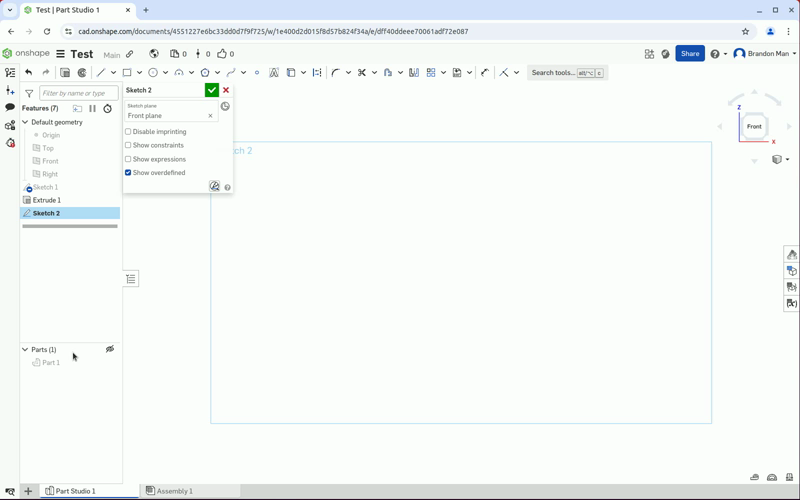
key(c)
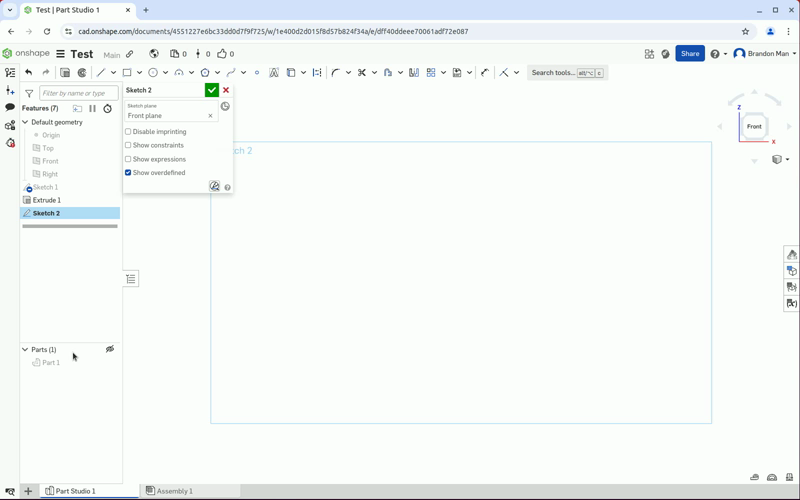
key_down(shift)
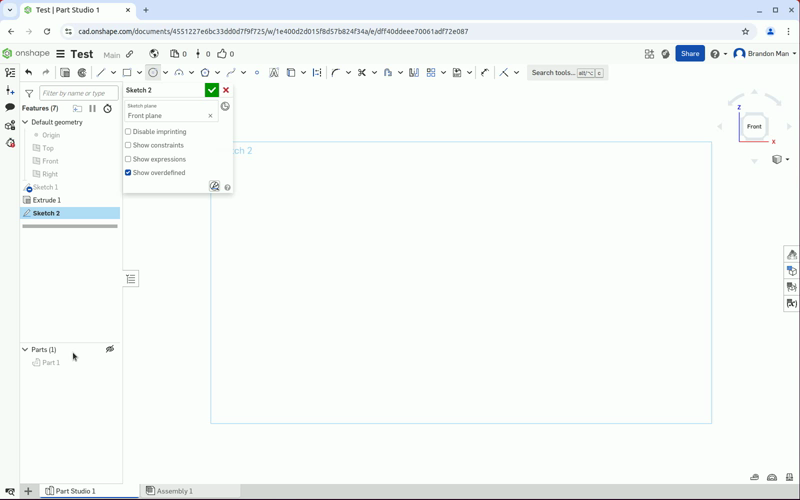
mouse_move(439, 262)
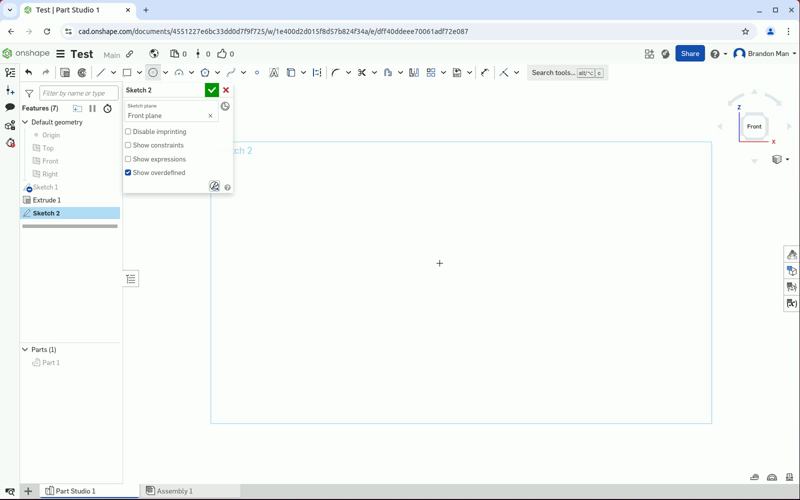
click(439, 262)
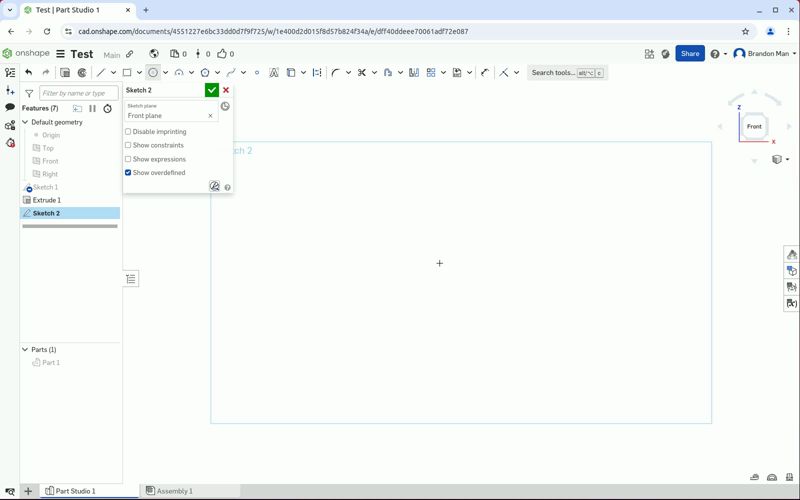
key_up(shift)
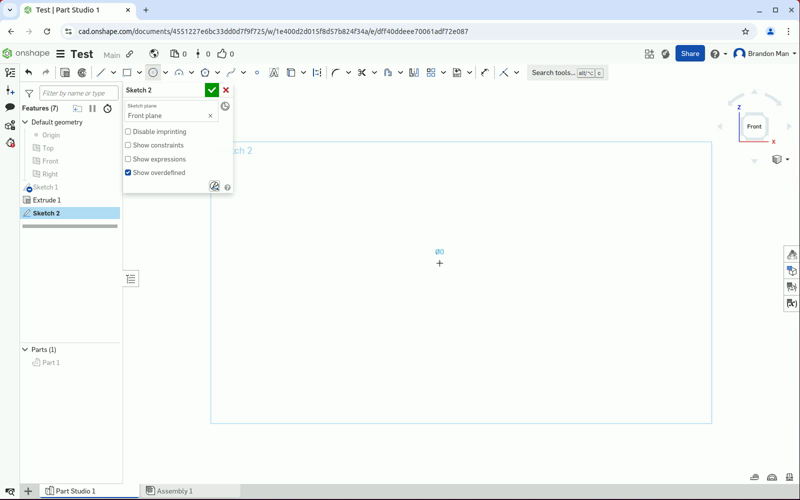
mouse_move(444, 262)
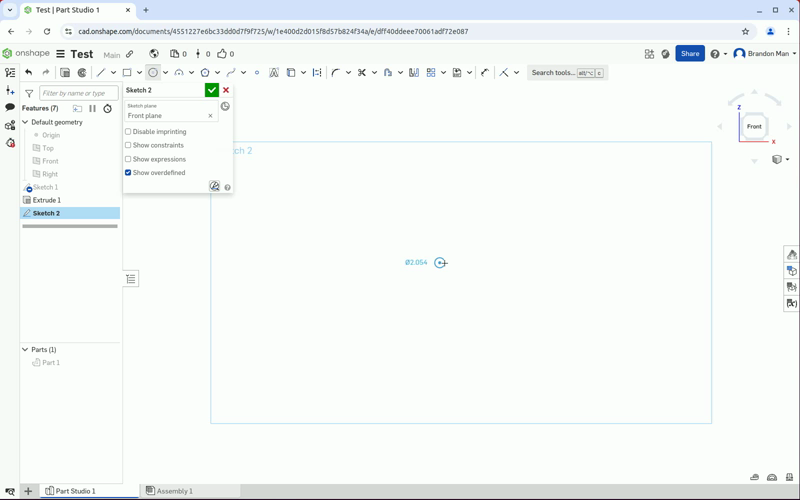
click(444, 262)
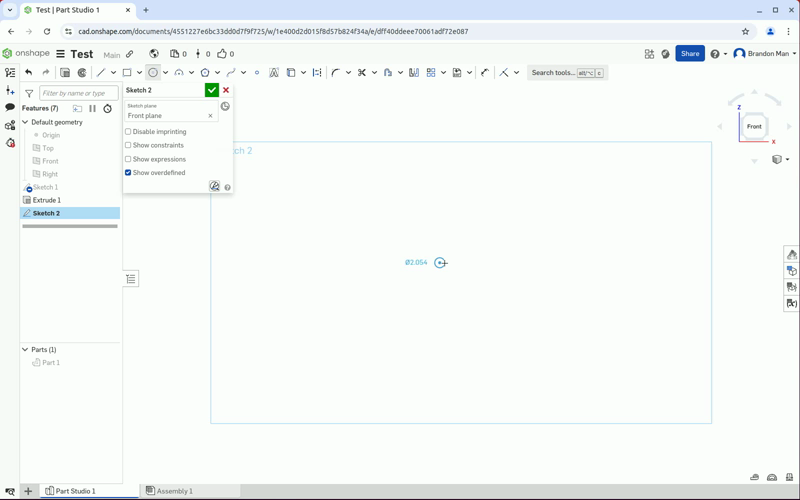
key(esc)
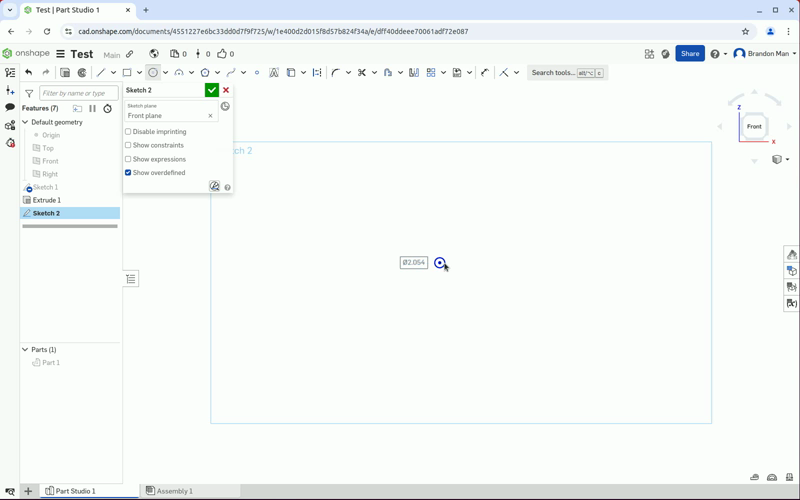
mouse_move(437, 265)
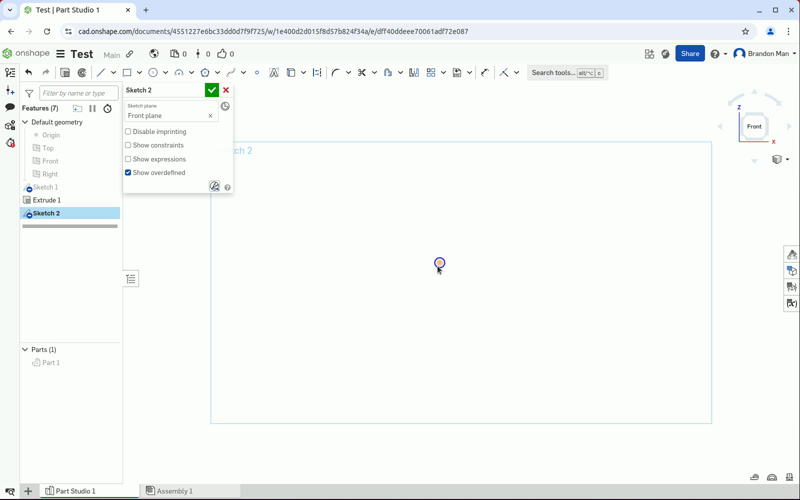
scroll(6)
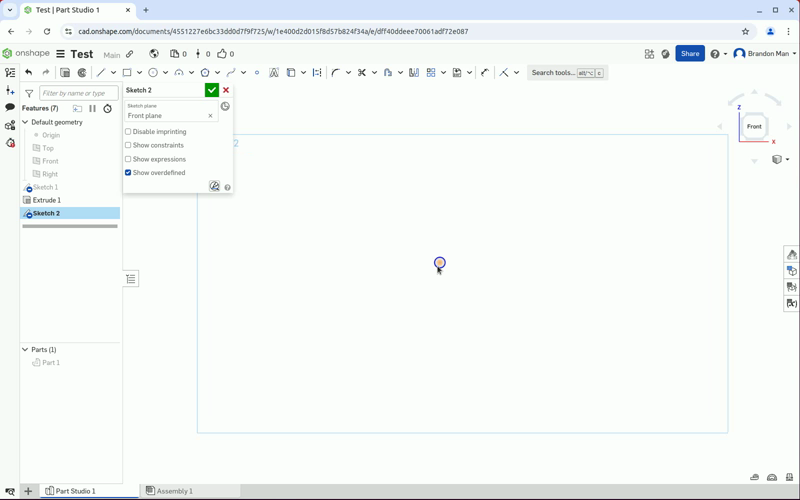
scroll(6)
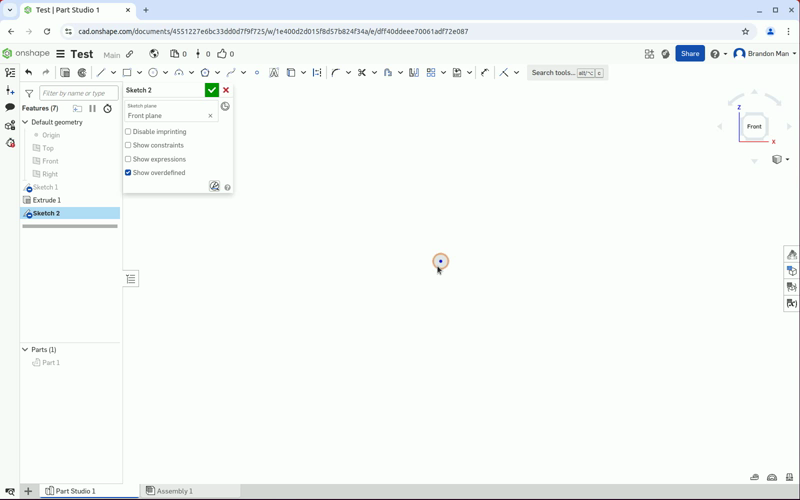
scroll(6)
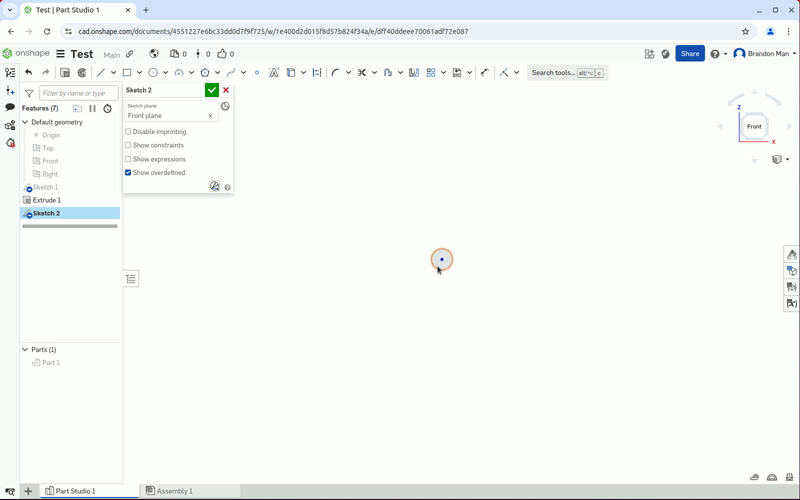
scroll(6)
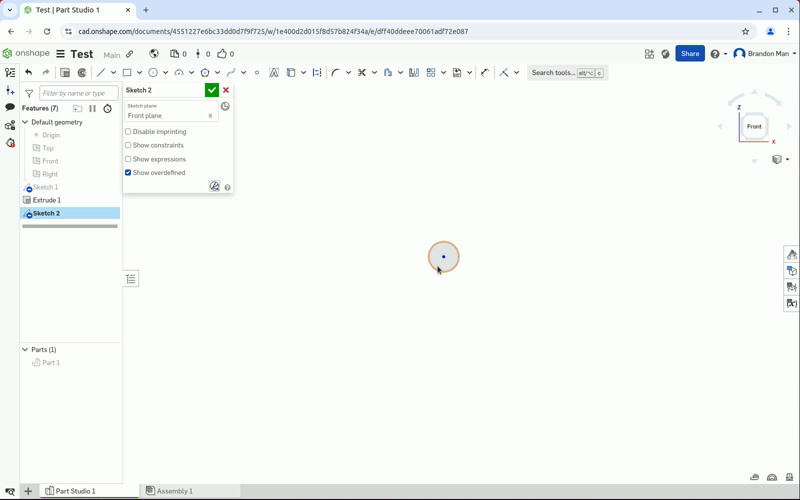
scroll(6)
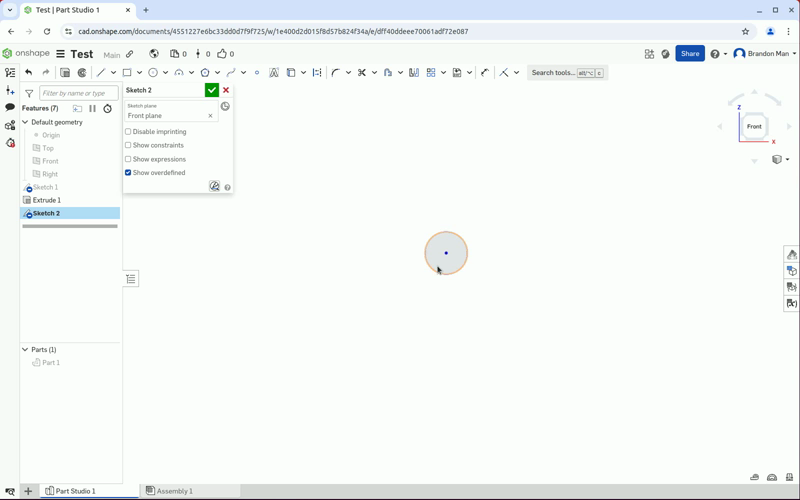
scroll(6)
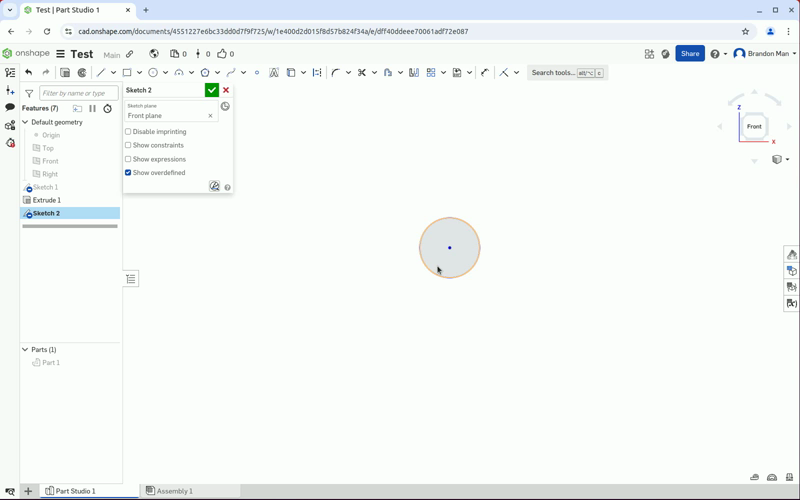
scroll(6)
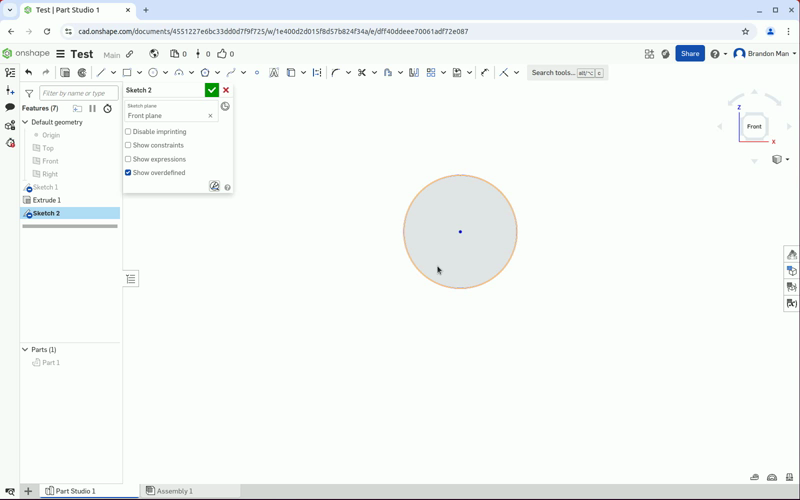
click(437, 265)
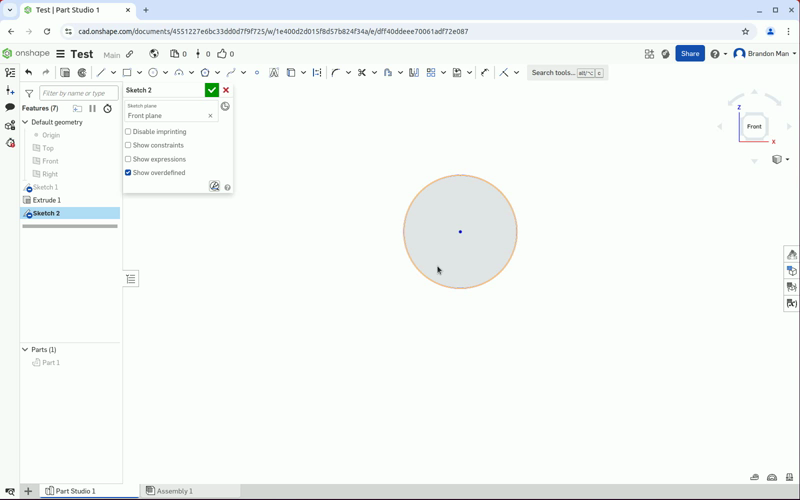
scroll(-6)
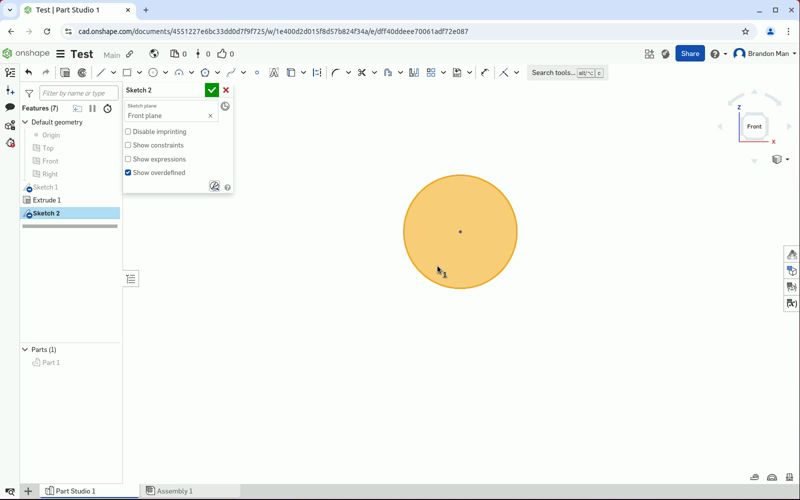
scroll(-6)
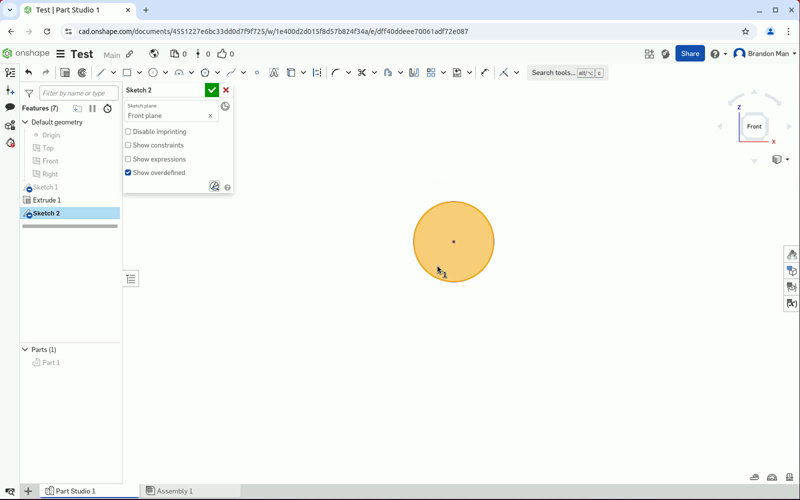
scroll(-6)
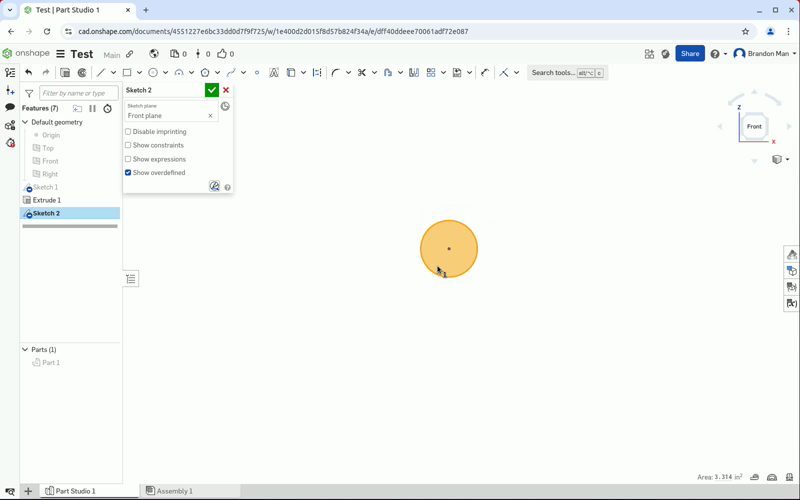
scroll(-6)
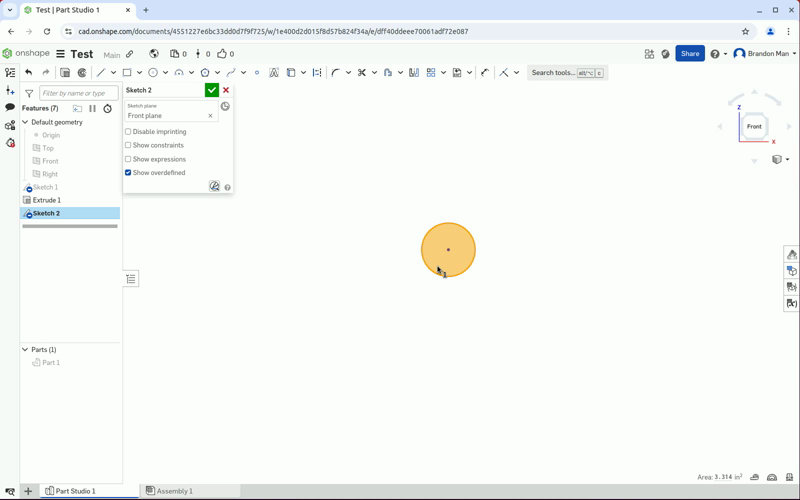
scroll(-6)
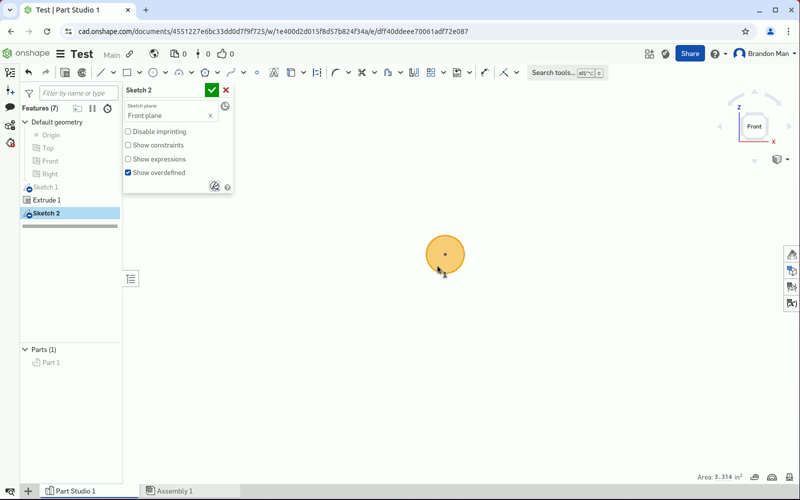
scroll(-6)
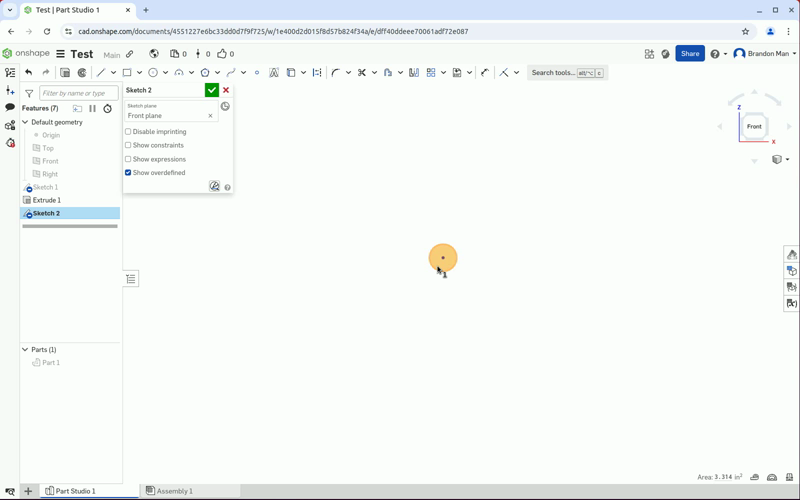
scroll(-6)
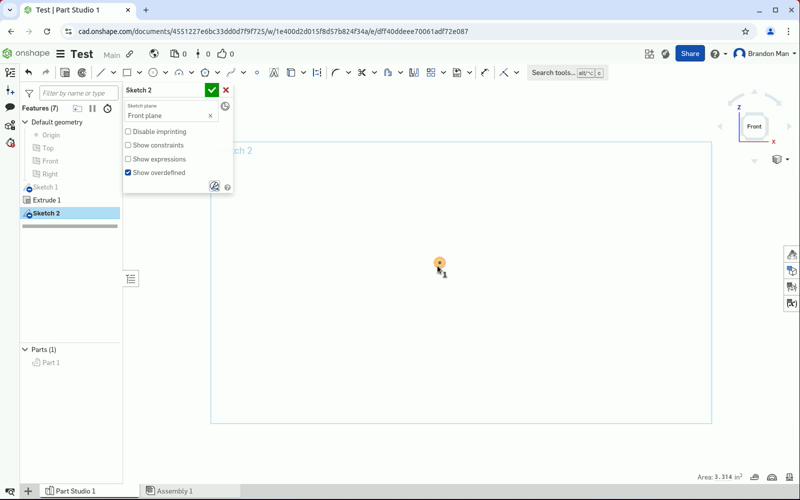
mouse_move(73, 352)
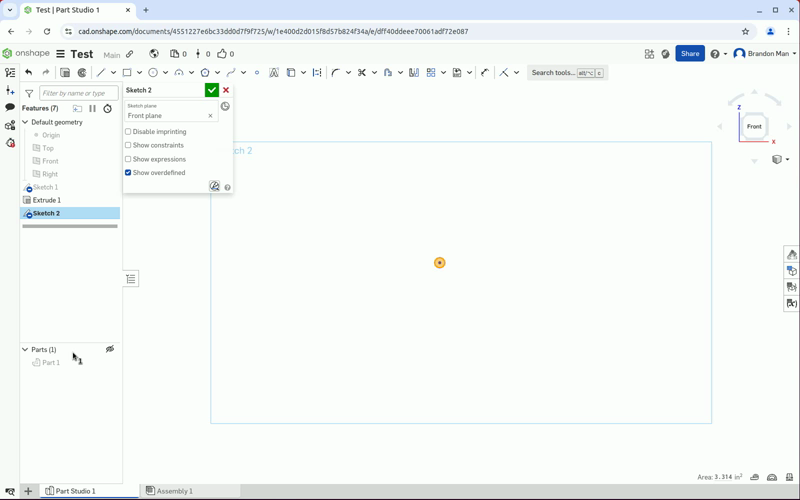
key(shift+y)
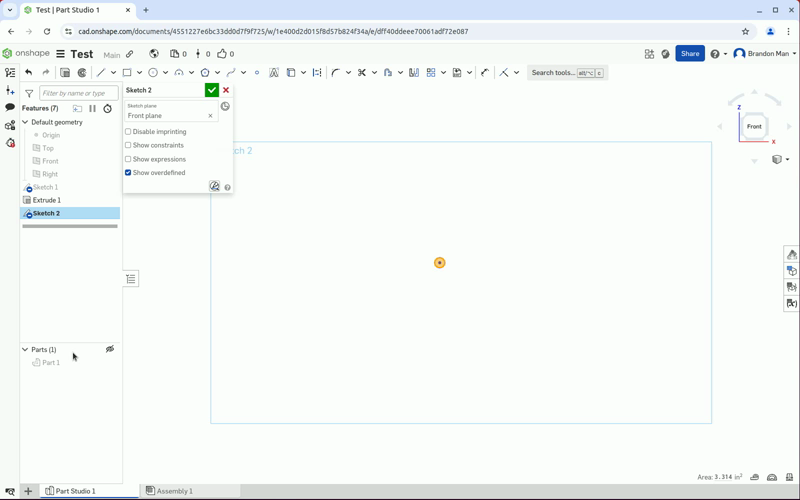
key(shift+e)
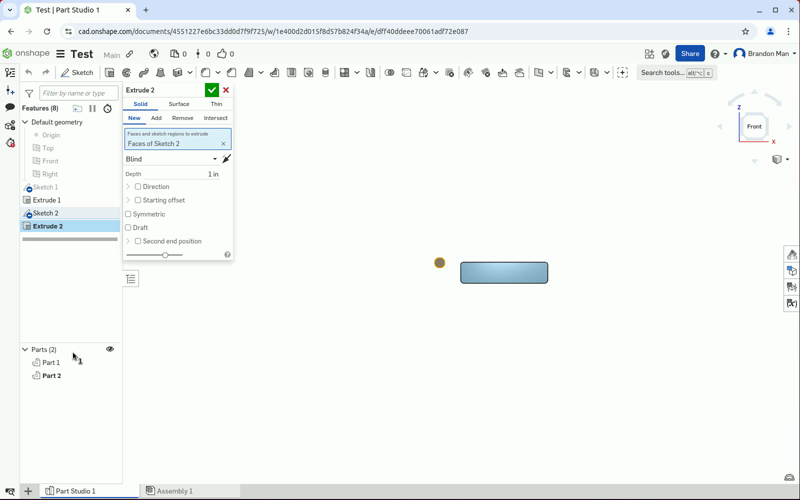
mouse_move(143, 106)
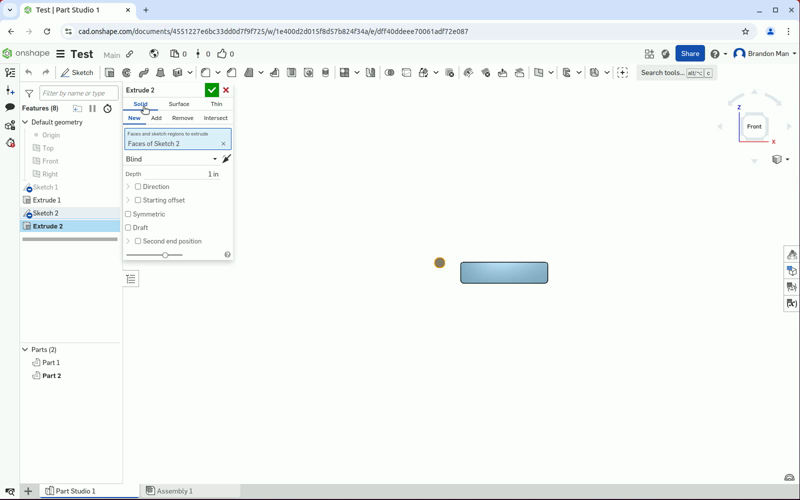
click(143, 106)
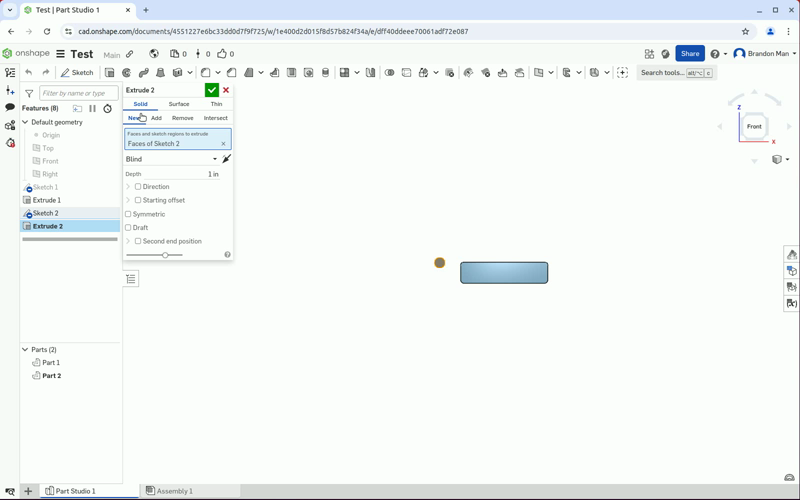
mouse_move(137, 120)
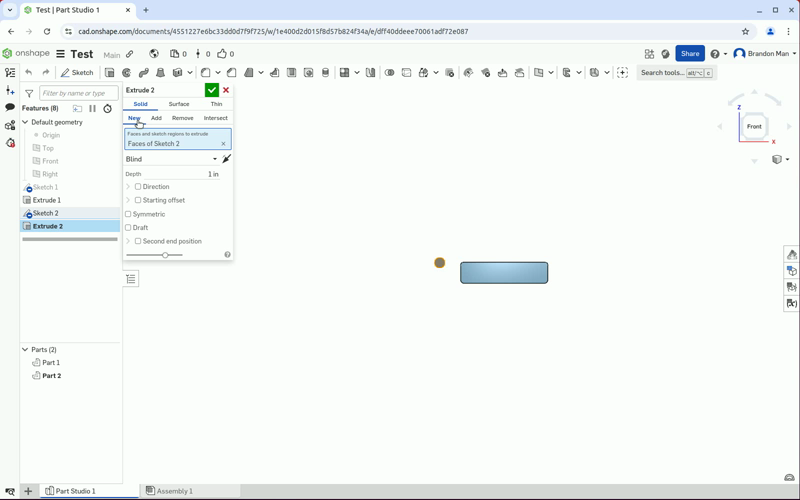
click(137, 120)
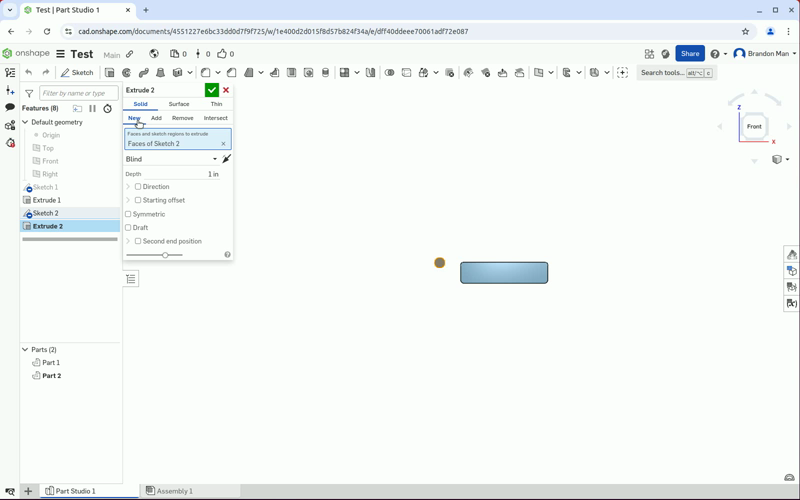
key(tab, 4)
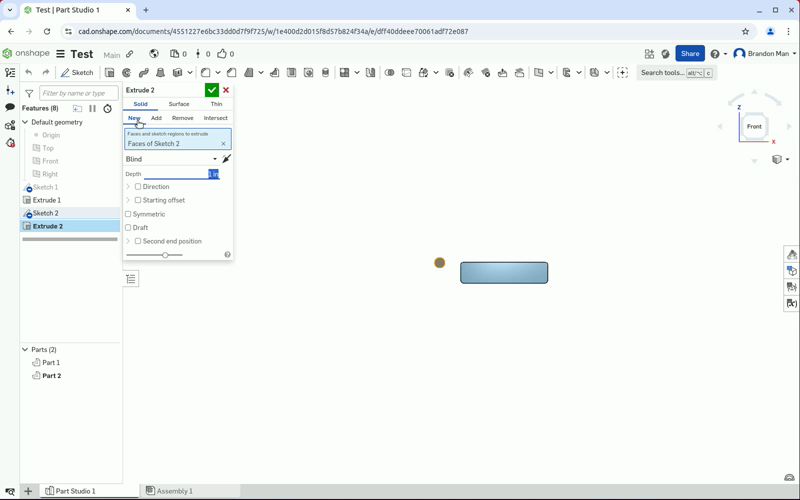
text(-0.241)
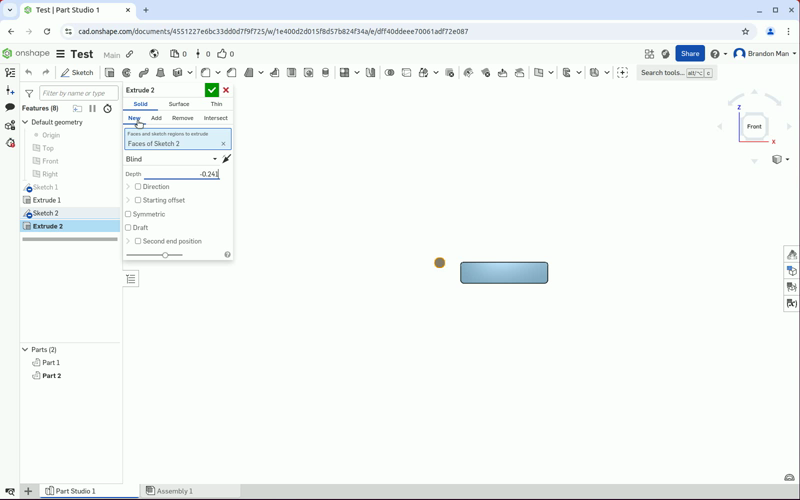
key(enter)
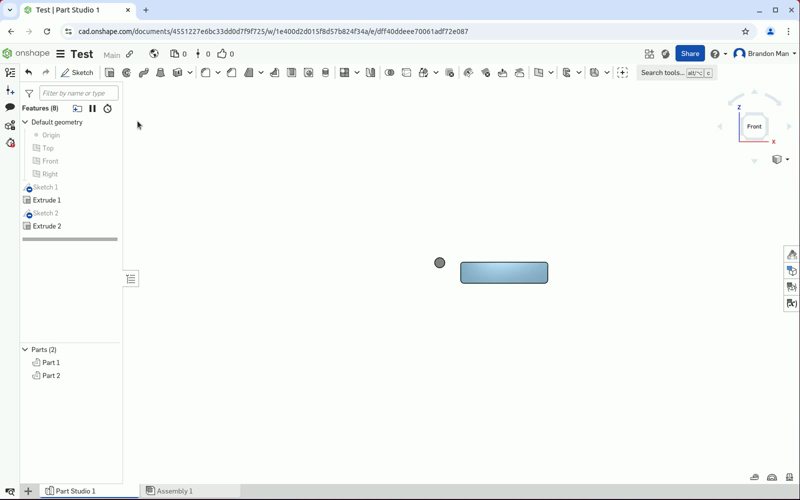
key(shift+h)
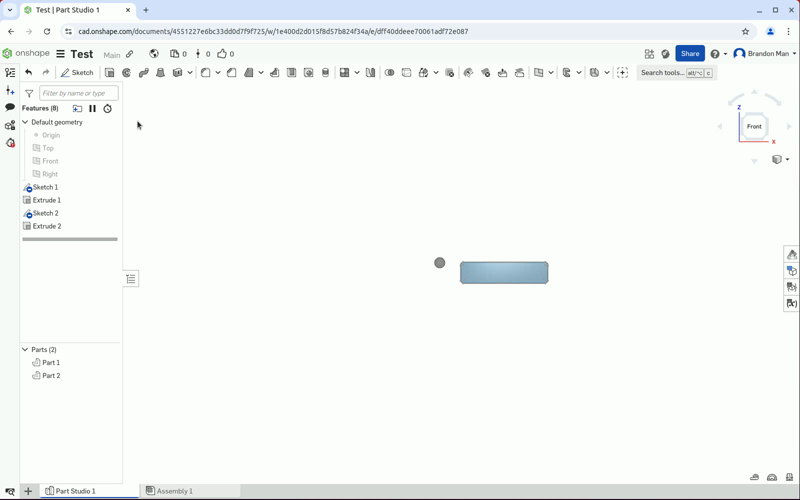
key(shift+h)
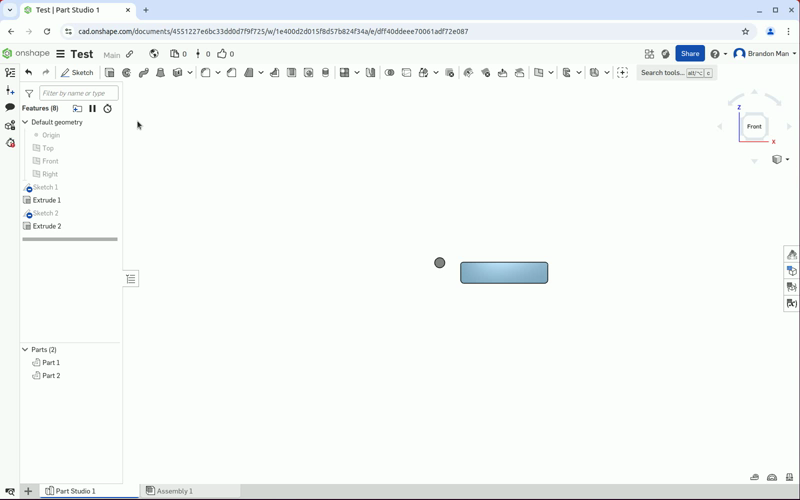
mouse_move(73, 189)
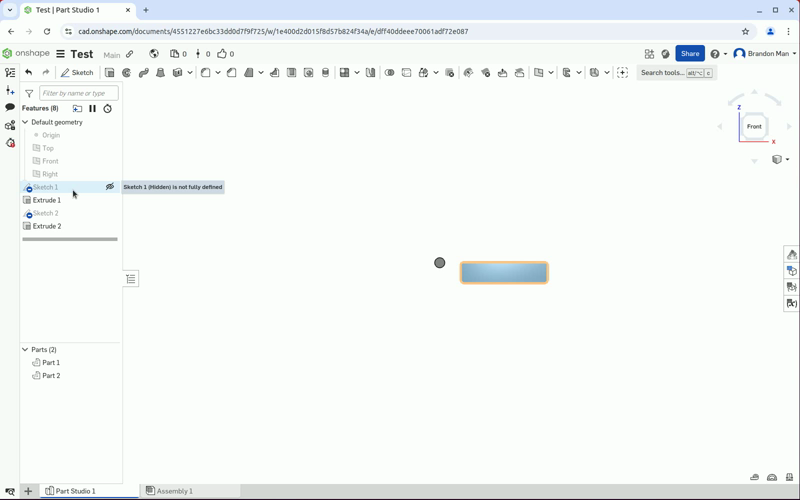
click(73, 189)
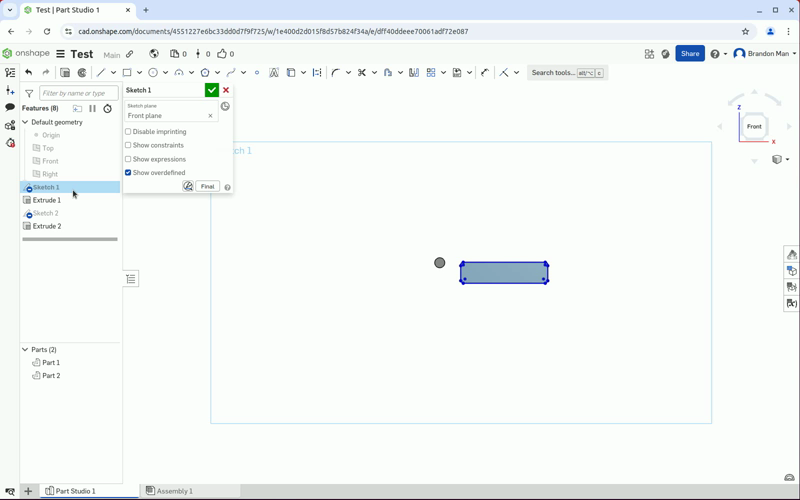
mouse_move(229, 92)
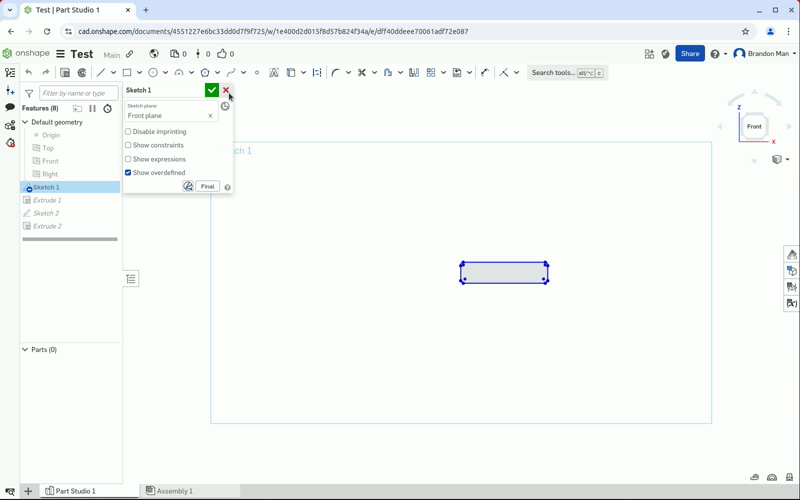
click(229, 92)
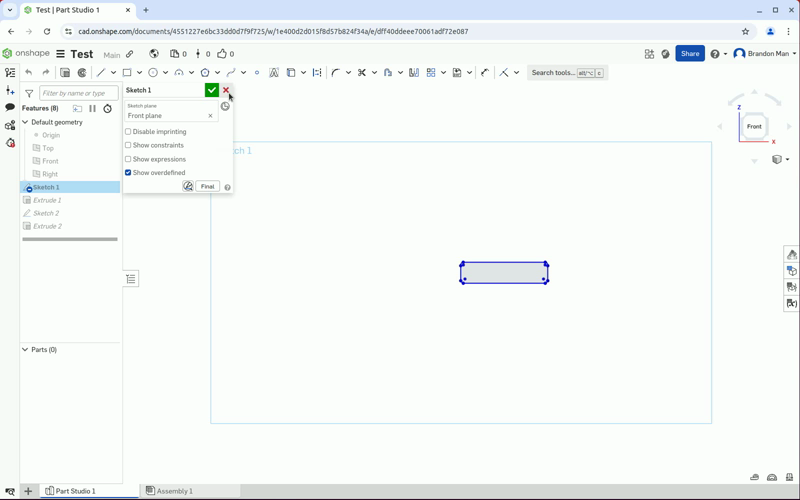
key(shift+s)
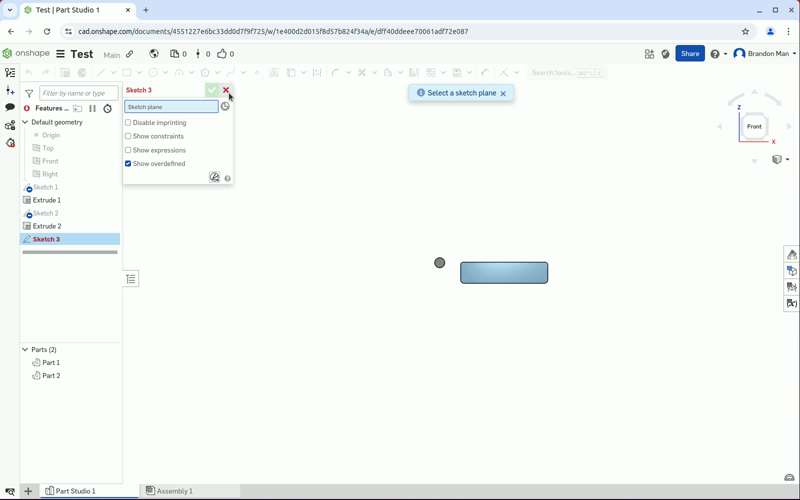
mouse_move(73, 163)
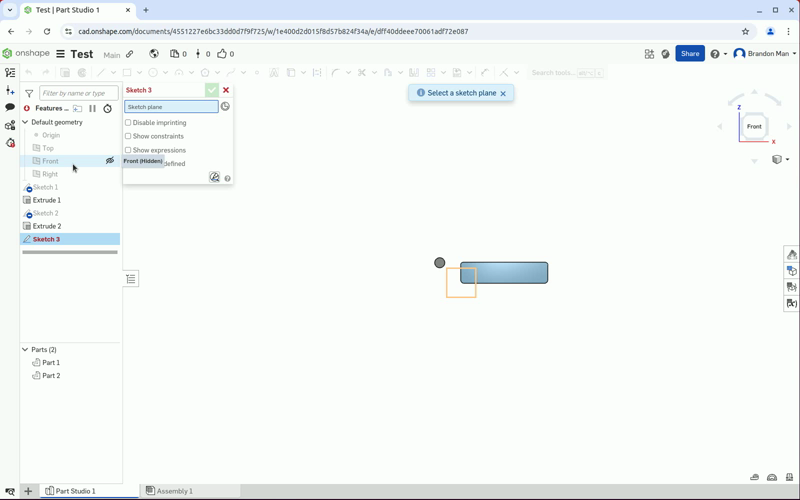
click(73, 163)
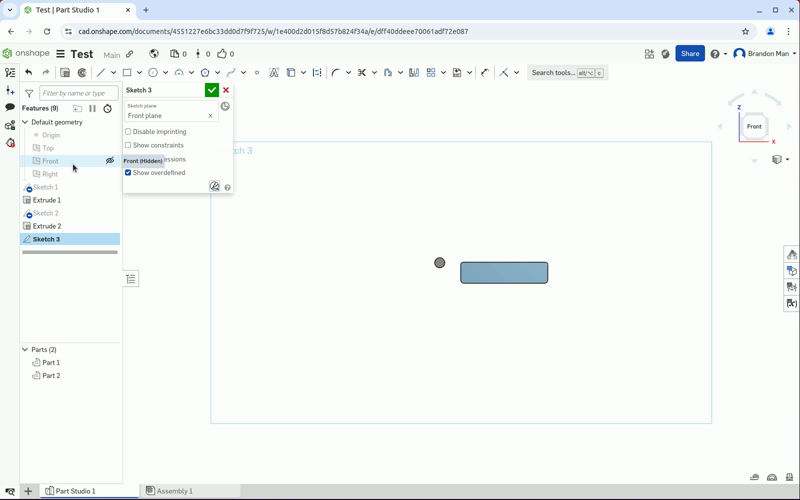
mouse_move(73, 352)
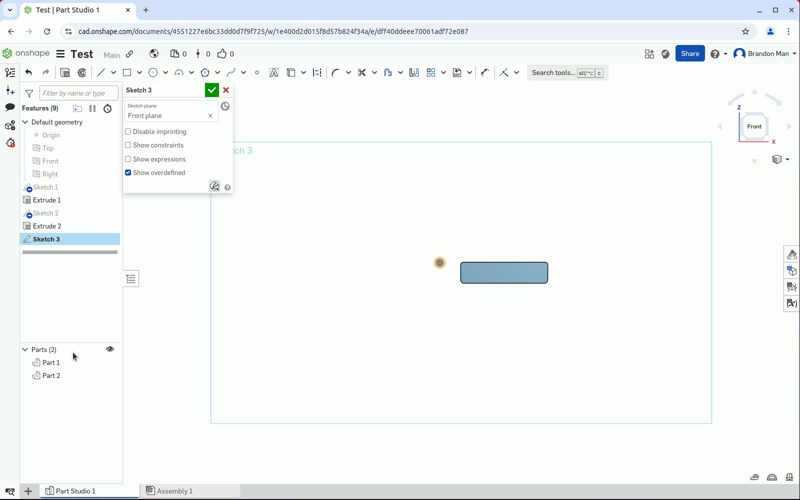
key(y)
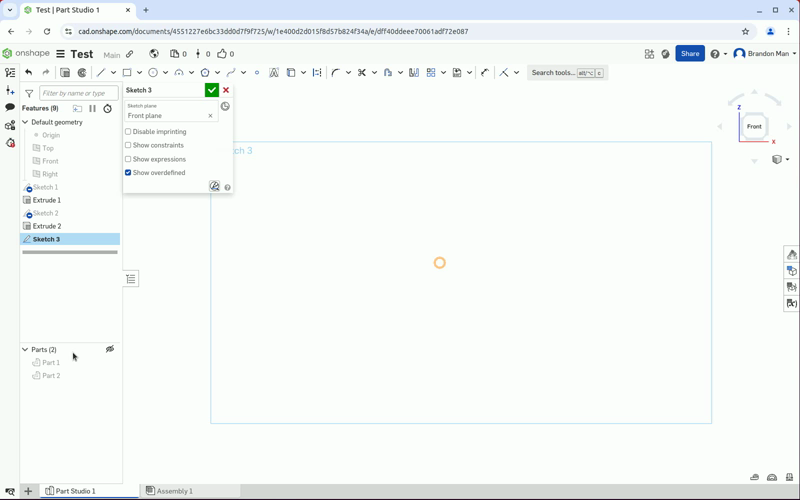
key(c)
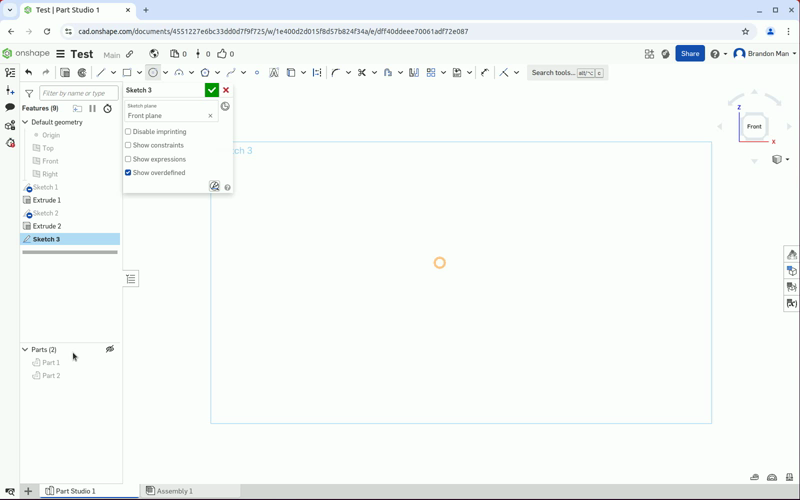
key_down(shift)
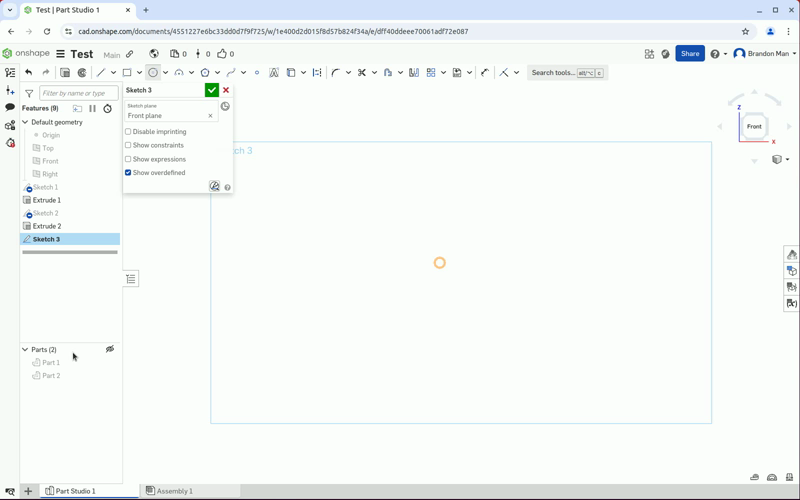
mouse_move(439, 282)
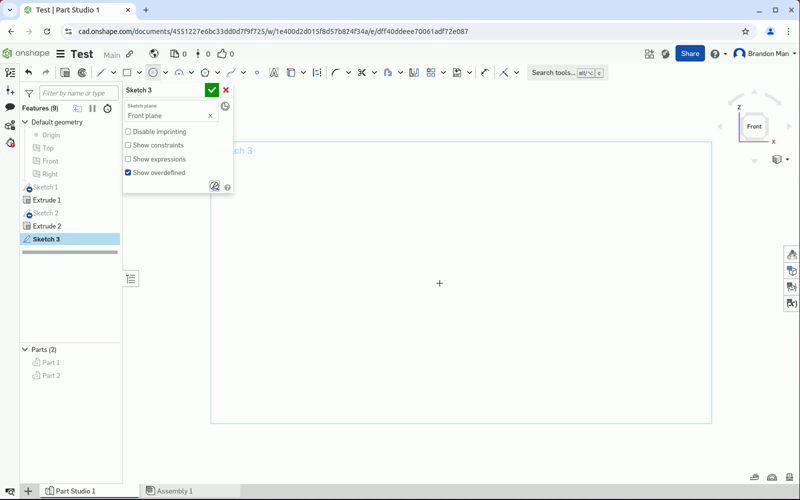
click(439, 282)
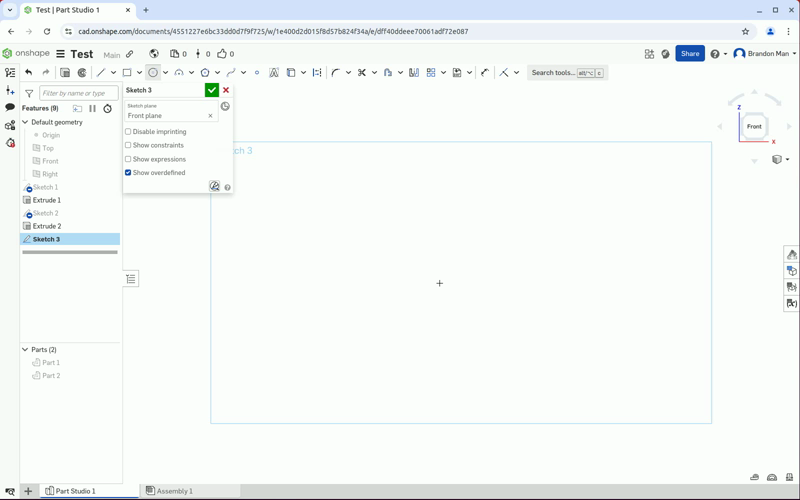
key_up(shift)
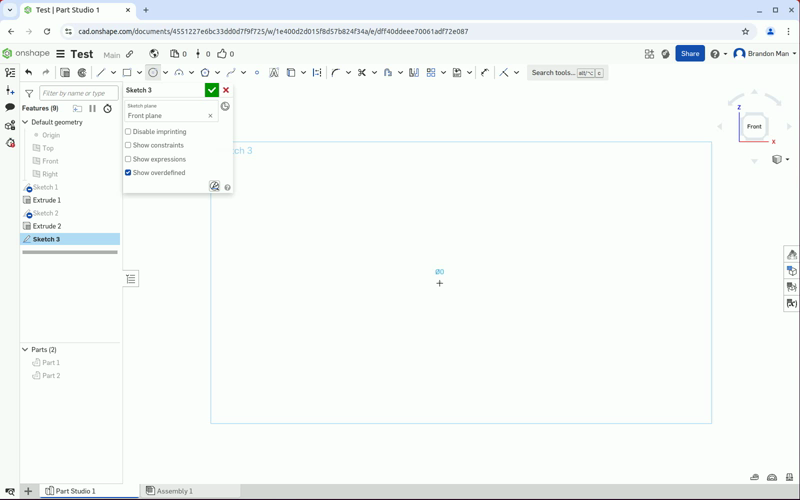
mouse_move(444, 282)
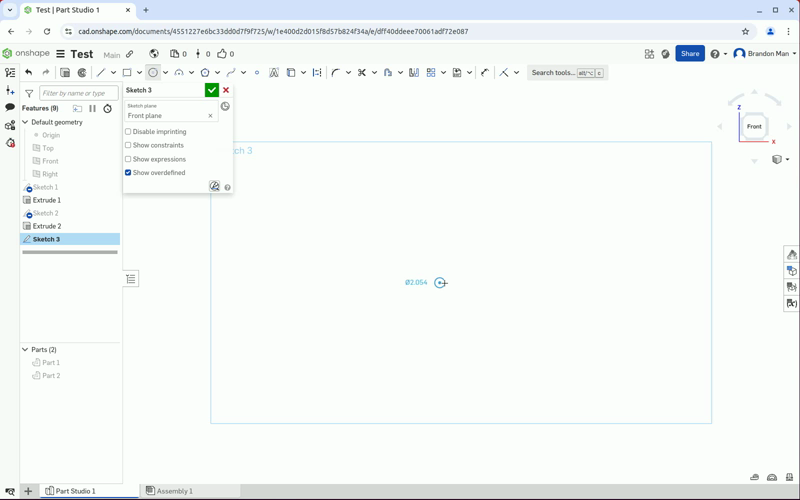
click(444, 282)
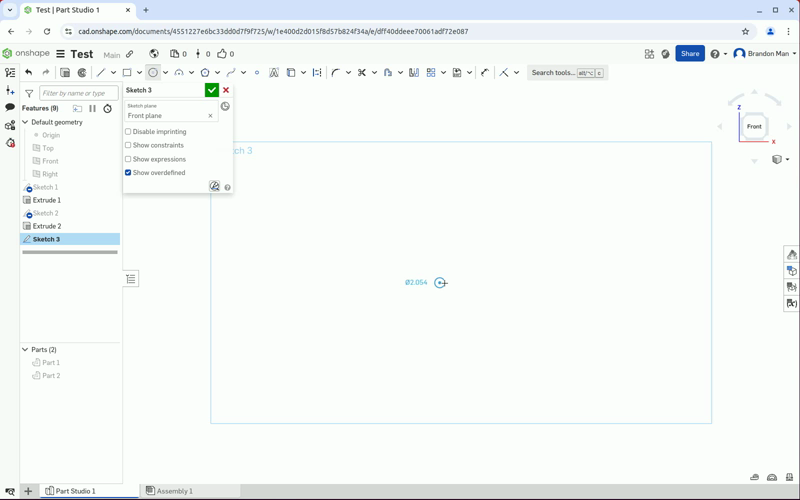
key(esc)
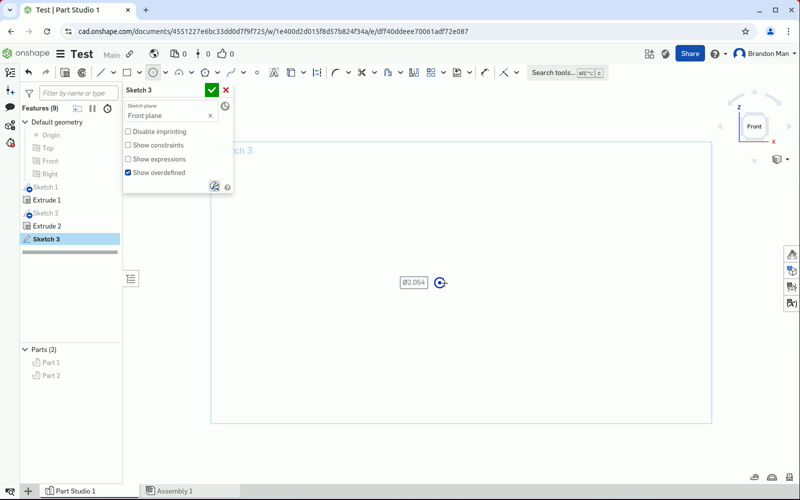
mouse_move(437, 282)
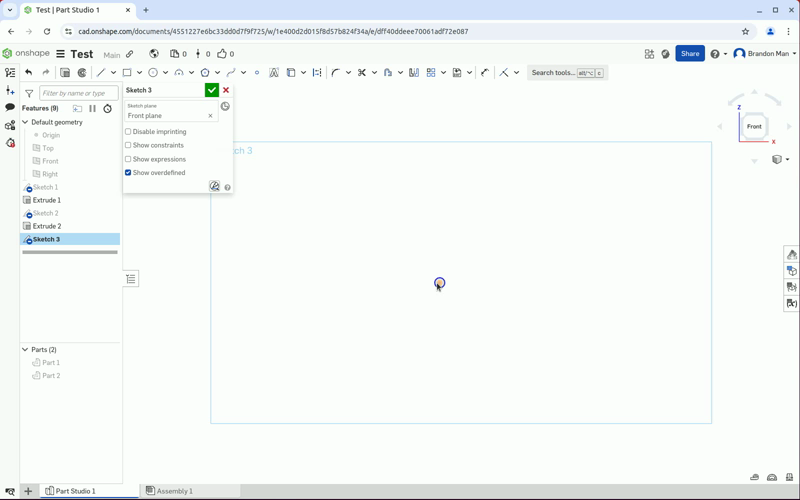
scroll(6)
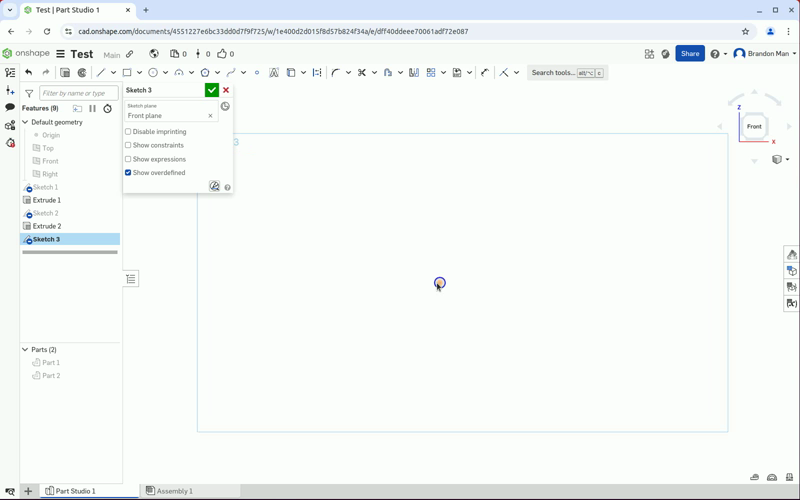
scroll(6)
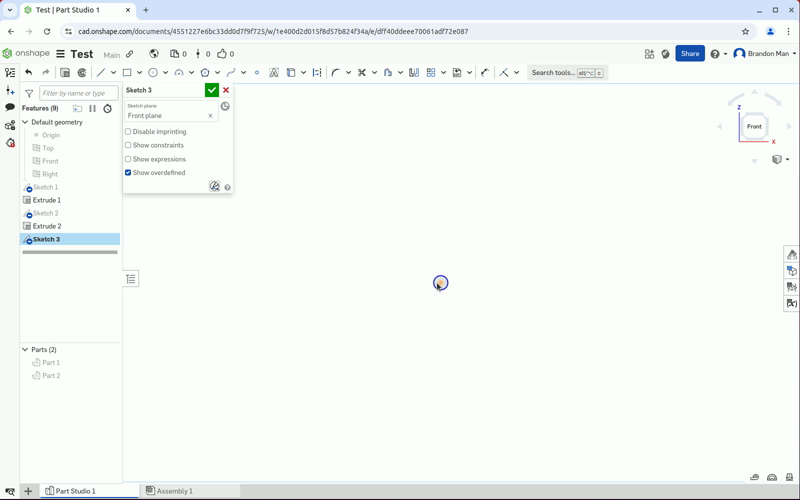
scroll(6)
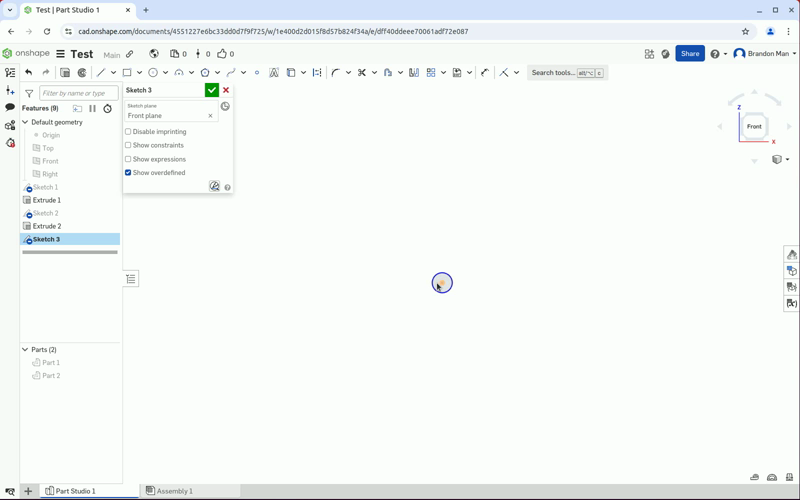
scroll(6)
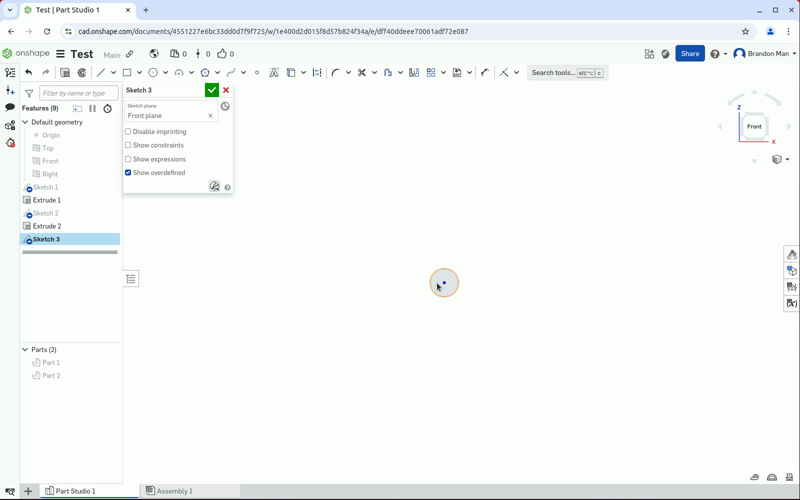
scroll(6)
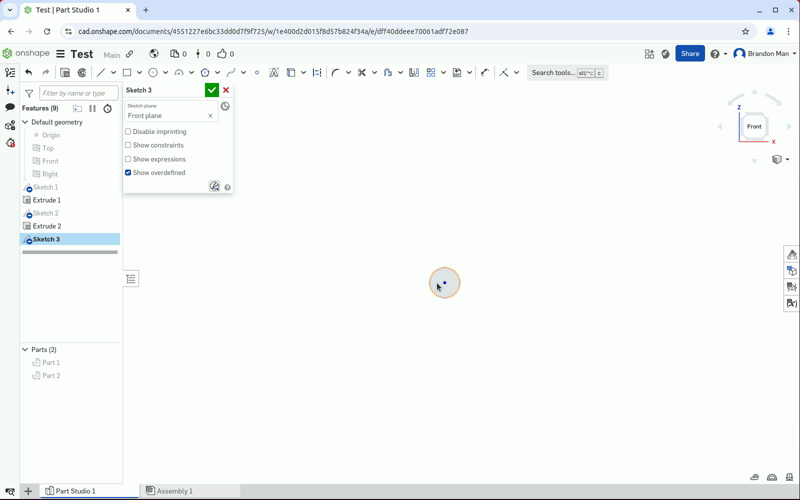
scroll(6)
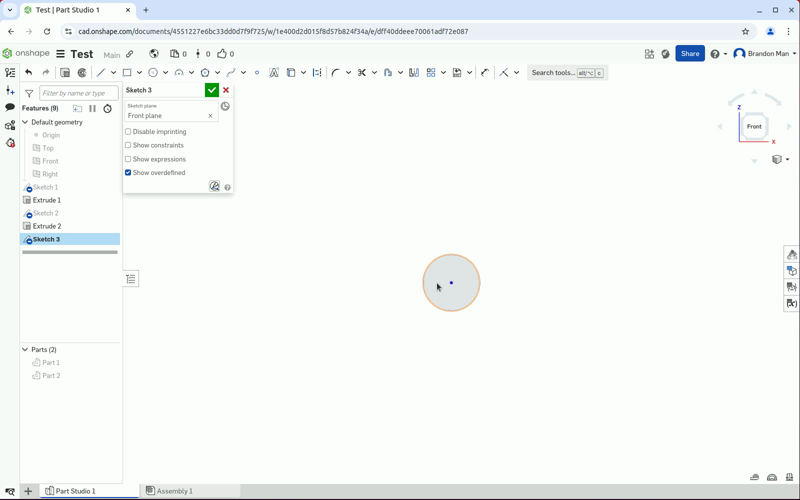
scroll(6)
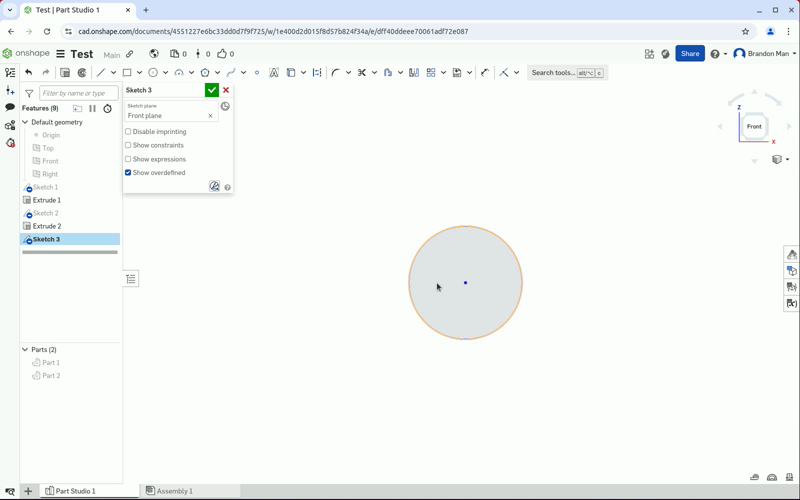
click(437, 282)
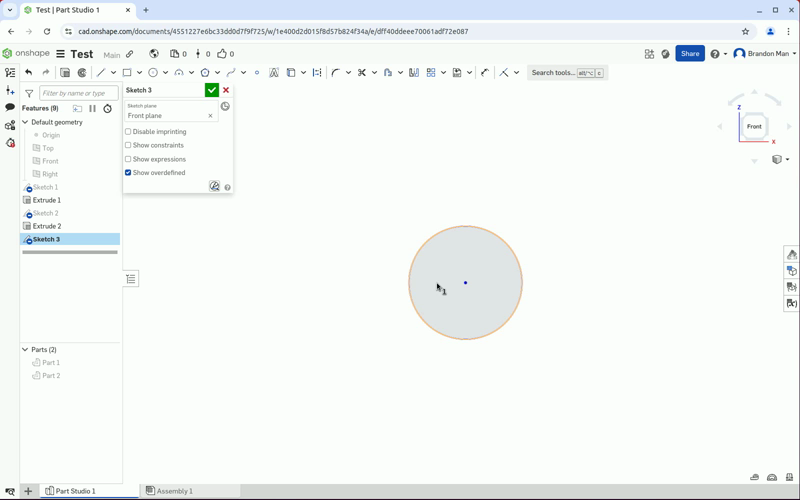
scroll(-6)
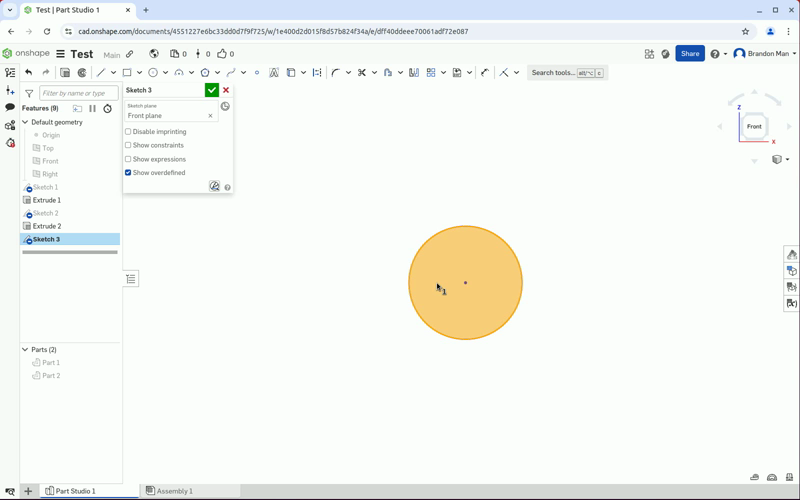
scroll(-6)
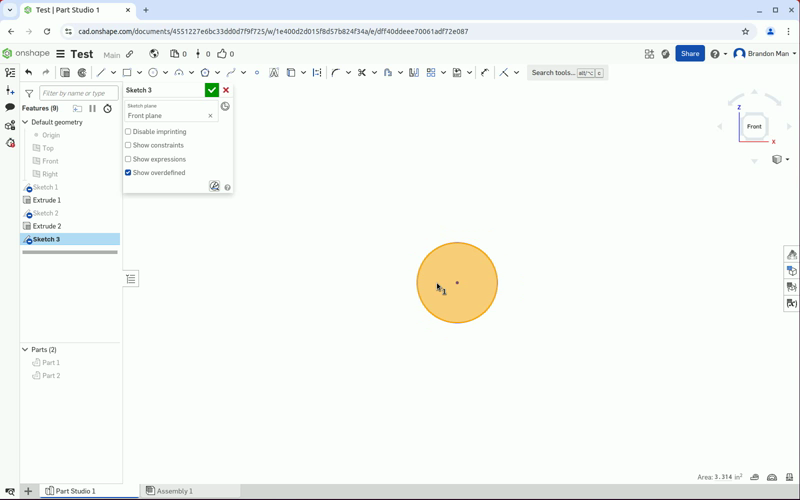
scroll(-6)
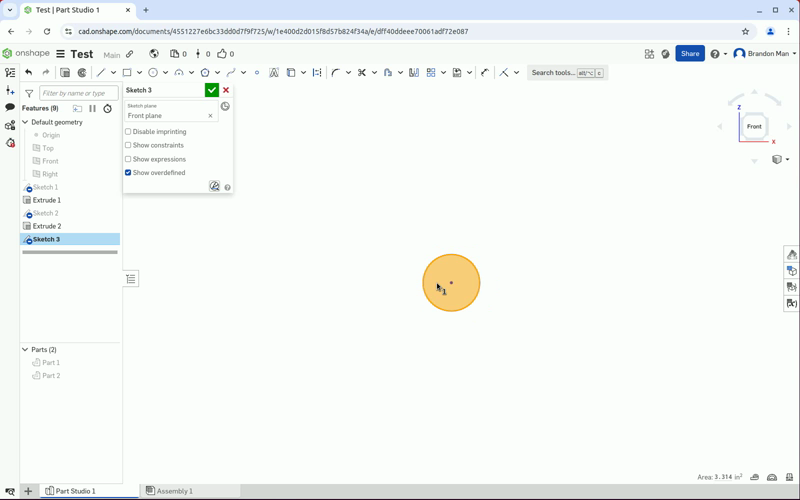
scroll(-6)
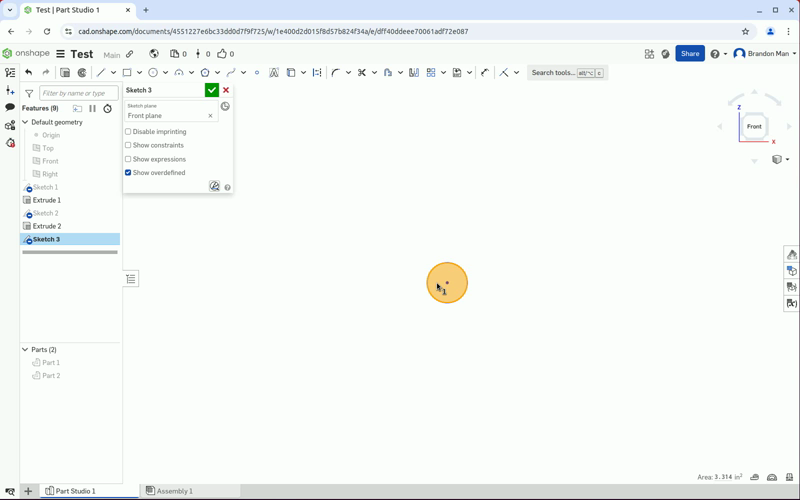
scroll(-6)
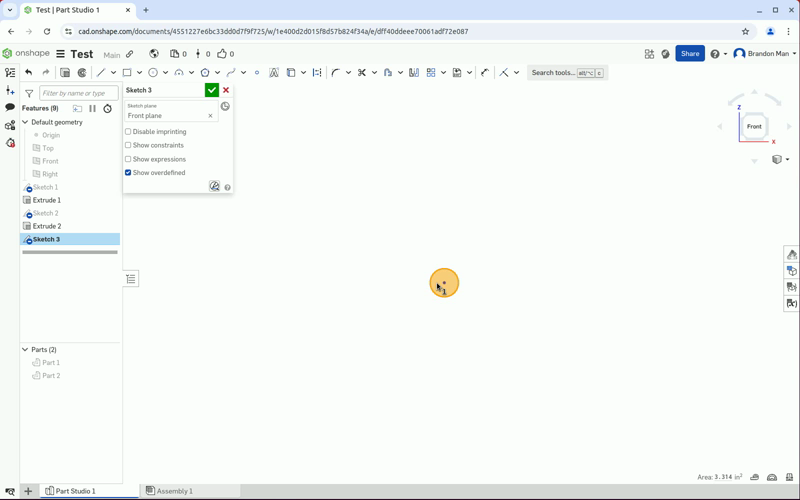
scroll(-6)
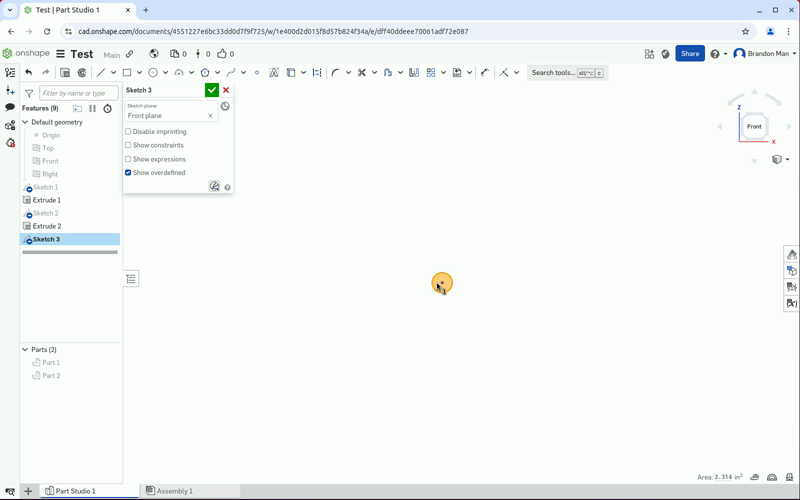
scroll(-6)
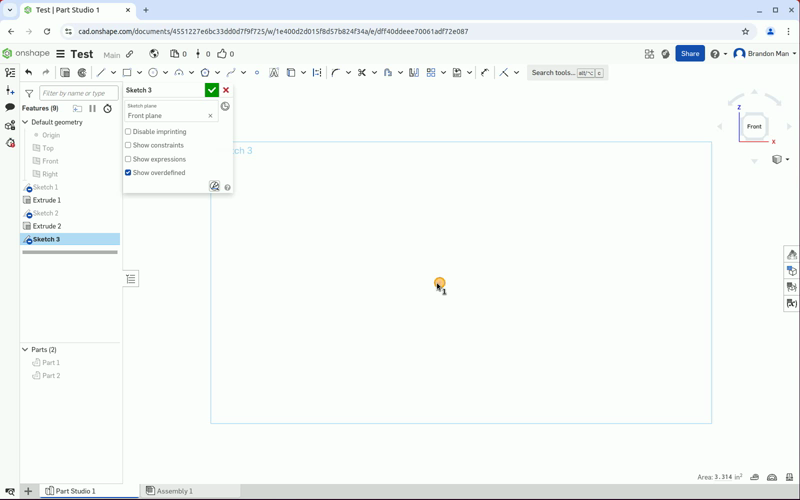
mouse_move(73, 352)
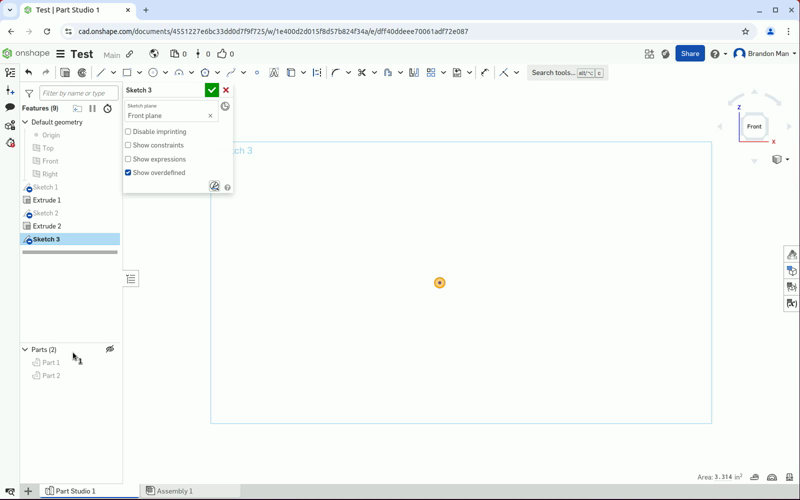
key(shift+y)
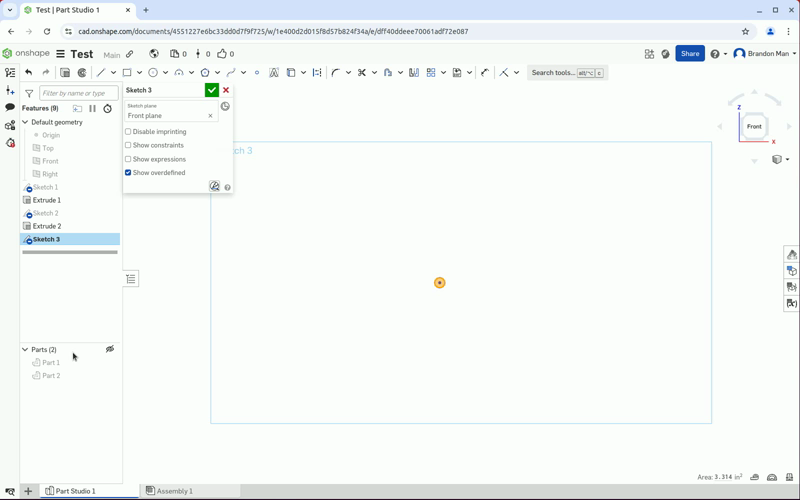
key(shift+e)
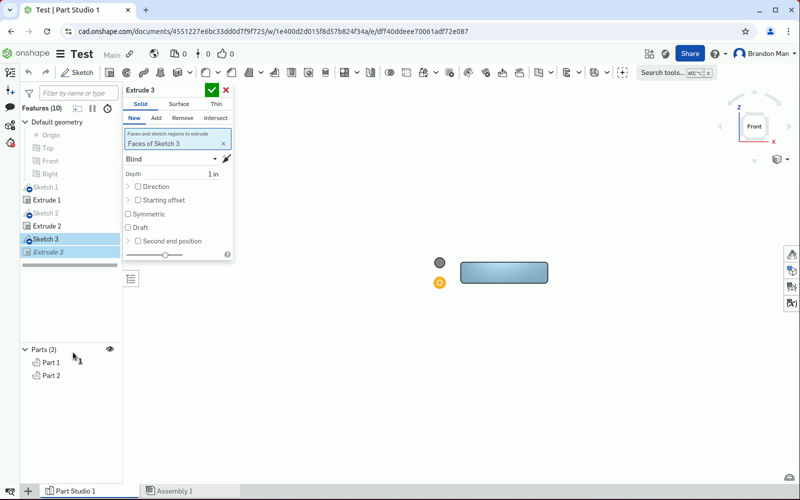
mouse_move(143, 106)
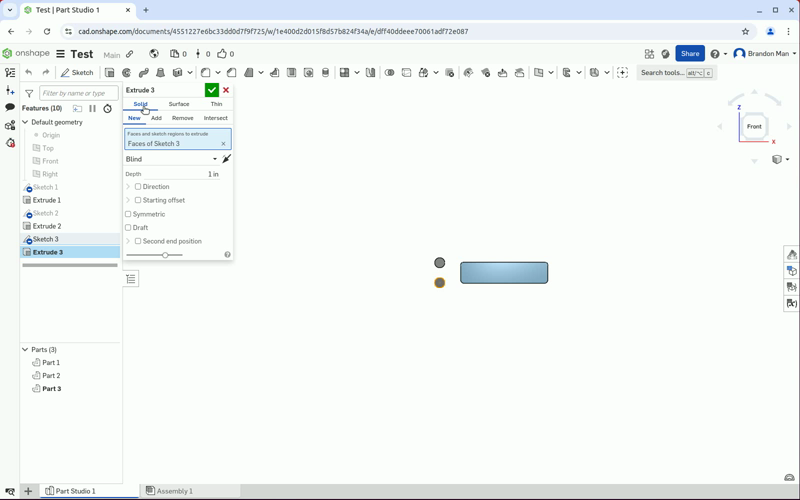
click(143, 106)
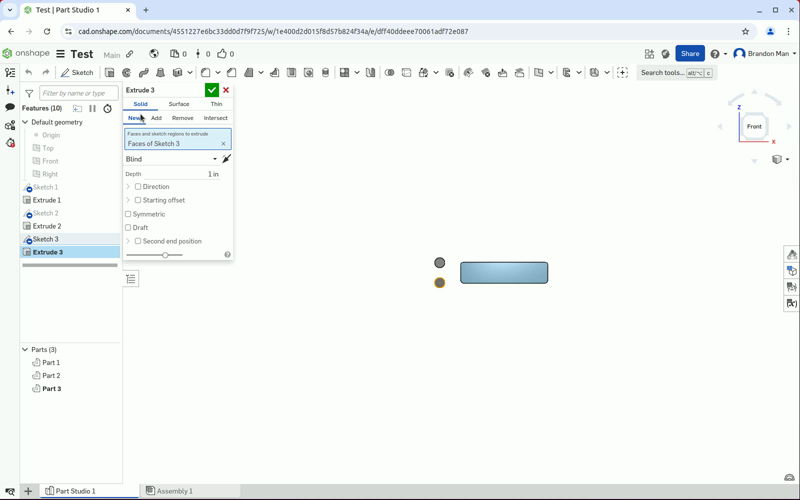
mouse_move(137, 120)
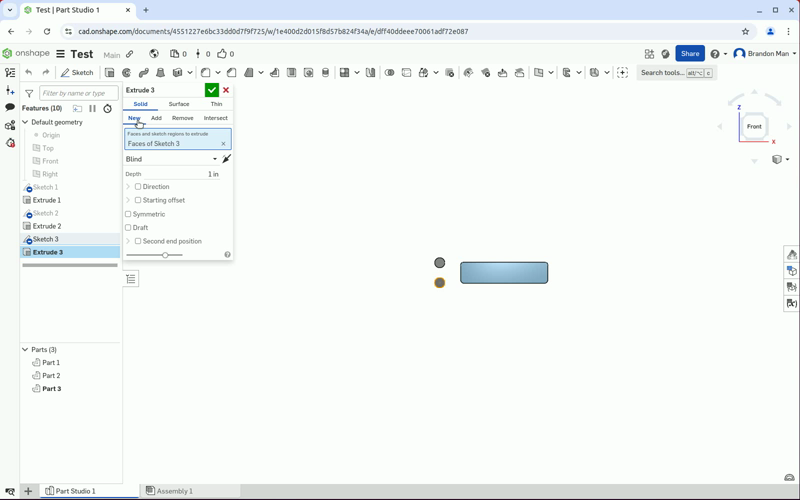
click(137, 120)
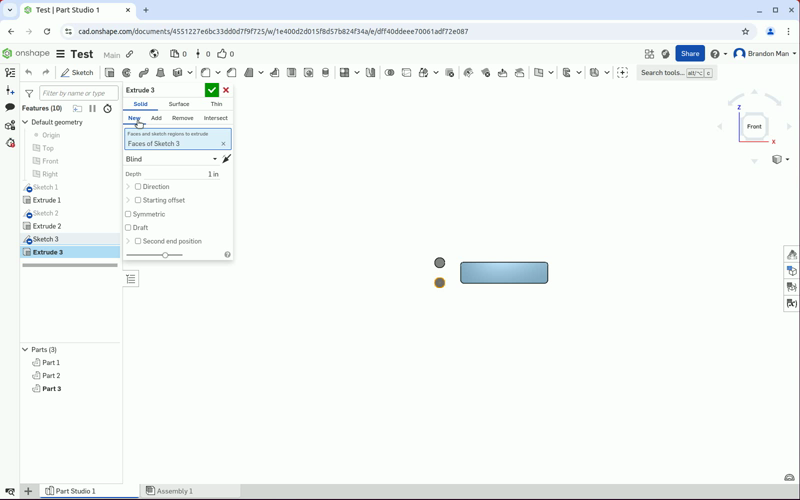
key(tab, 4)
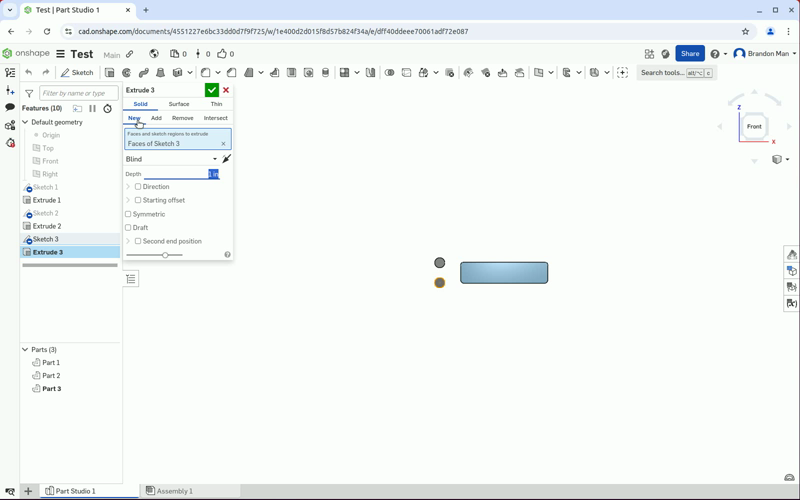
text(-0.241)
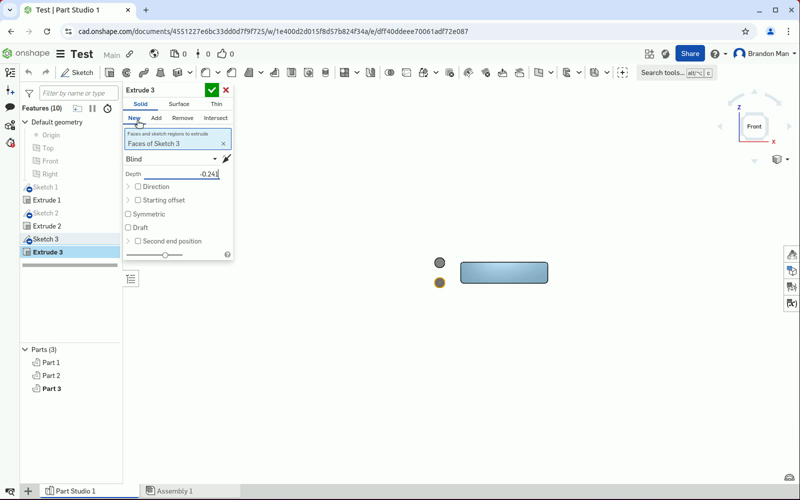
key(enter)
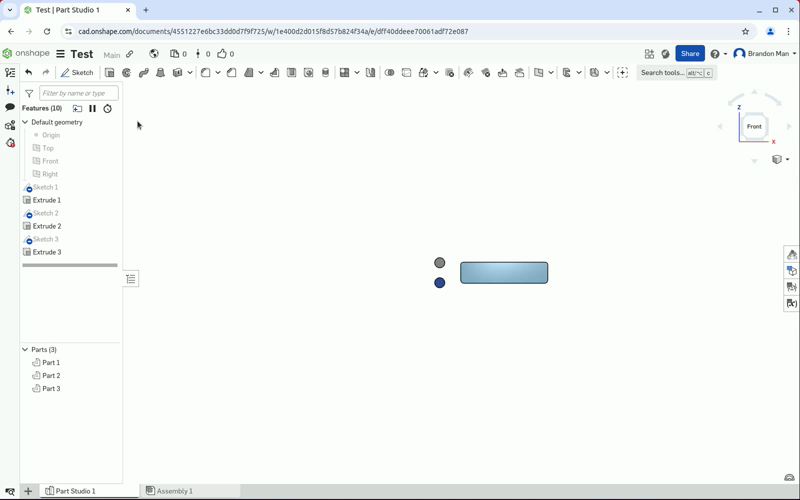
key(shift+h)
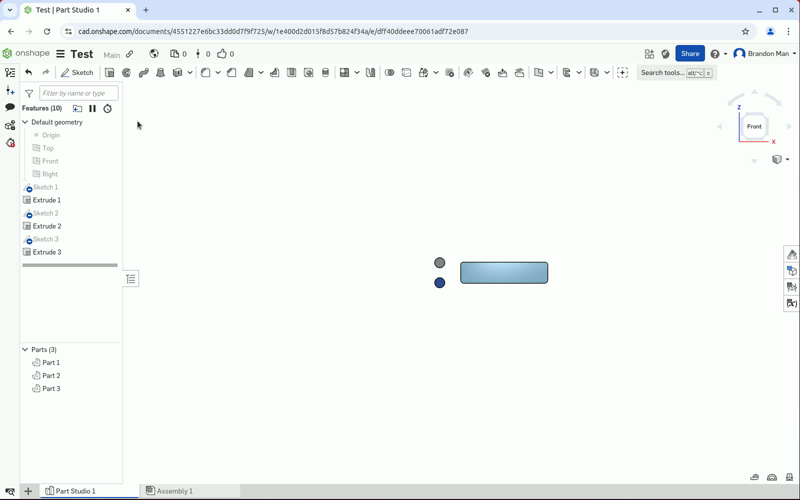
key(shift+h)
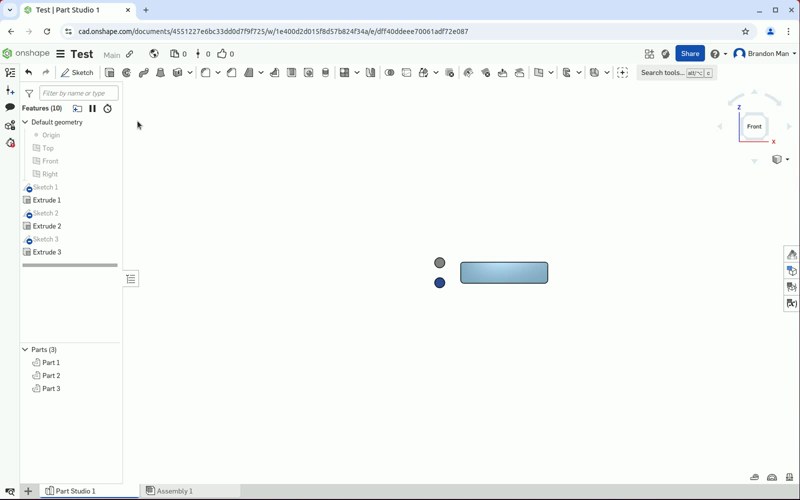
mouse_move(73, 189)
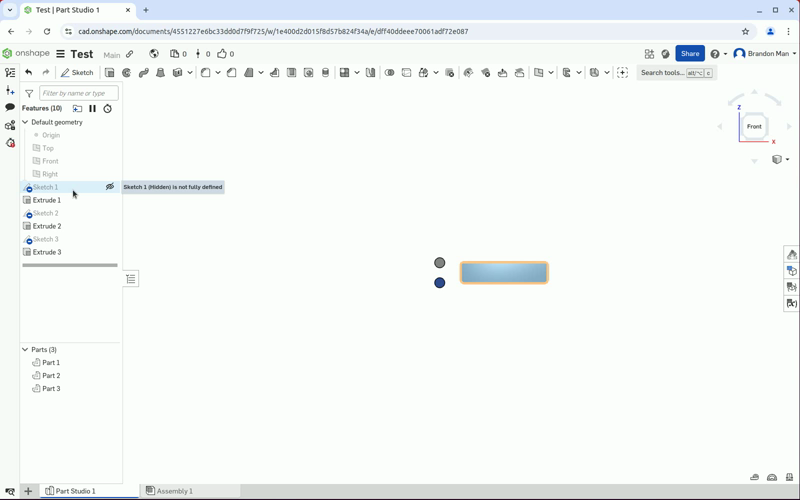
click(73, 189)
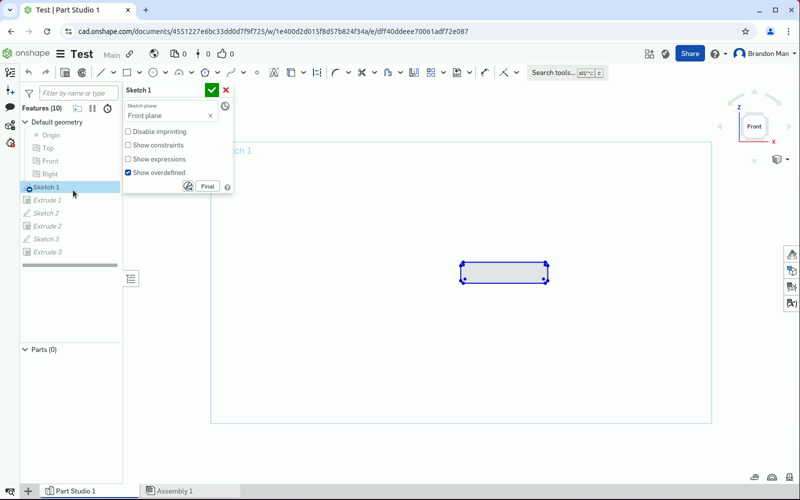
mouse_move(229, 92)
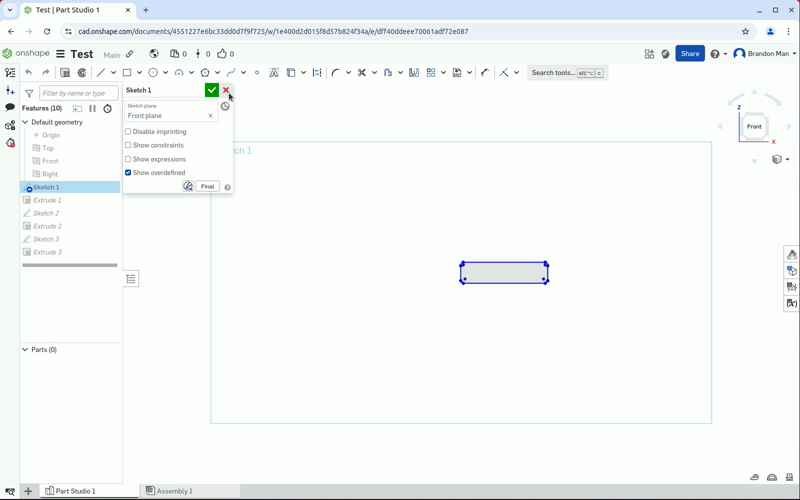
click(229, 92)
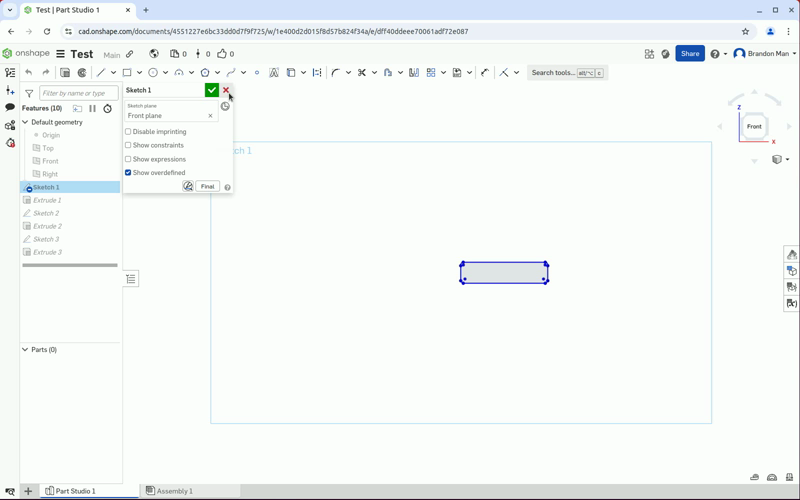
key(shift+s)
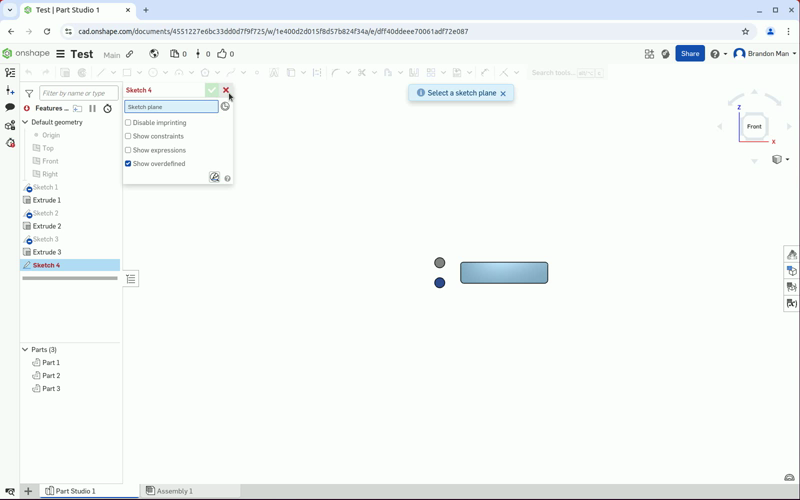
mouse_move(73, 163)
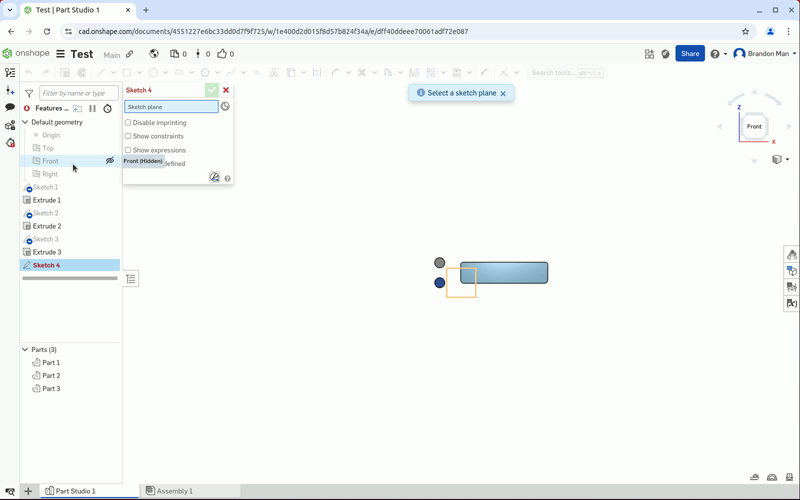
click(73, 163)
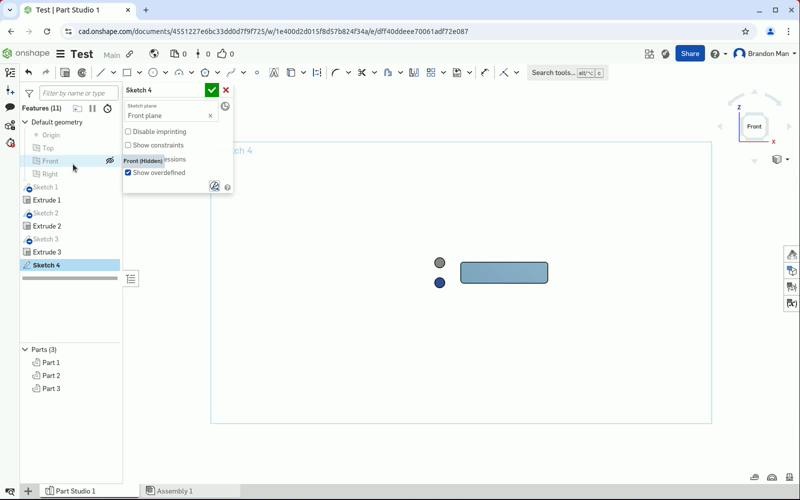
mouse_move(73, 352)
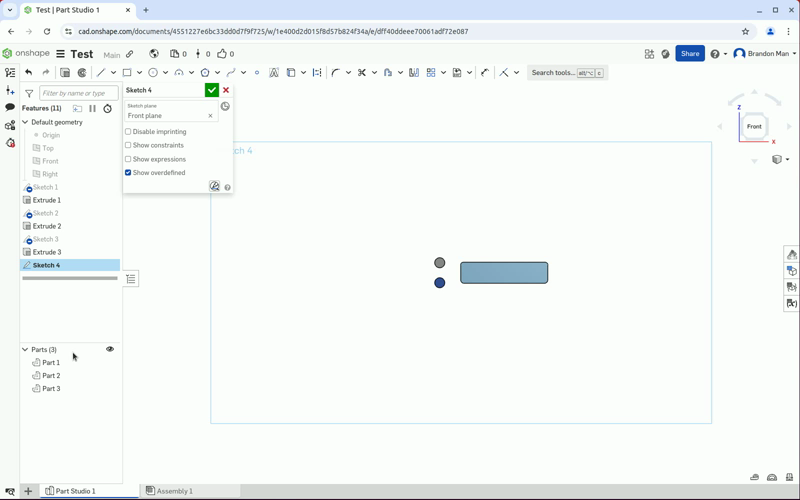
key(y)
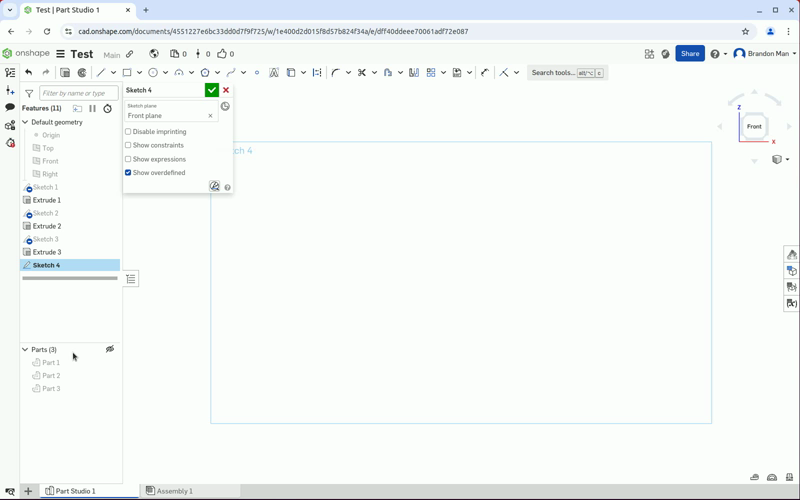
key(c)
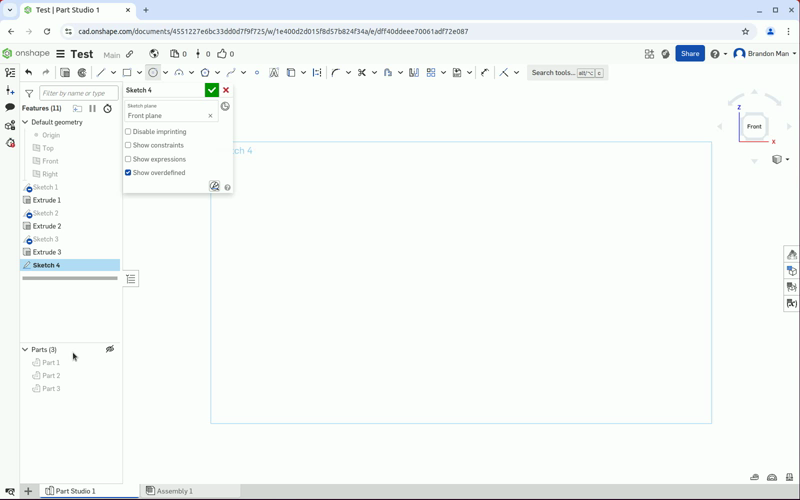
key_down(shift)
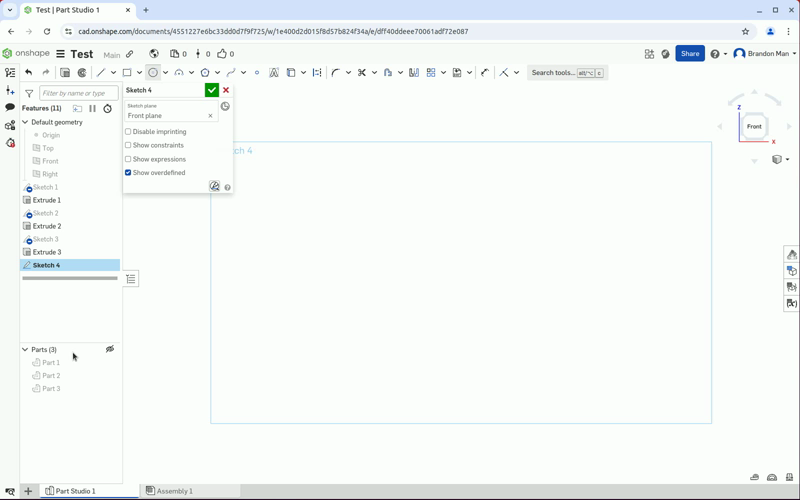
mouse_move(569, 262)
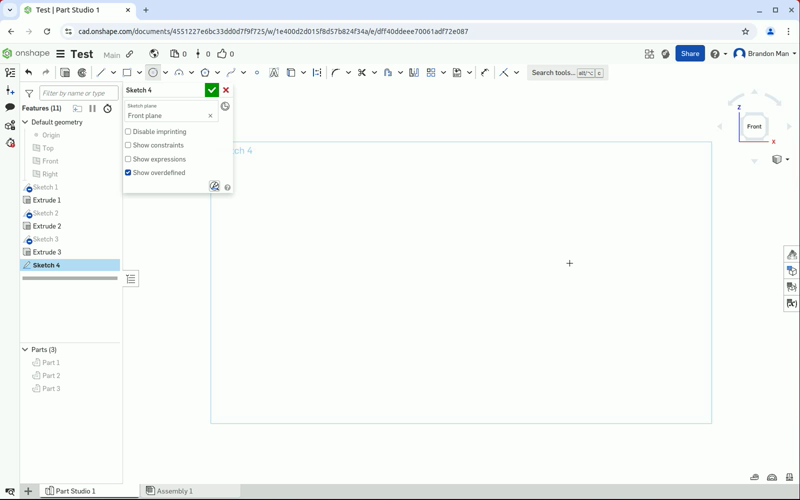
click(569, 262)
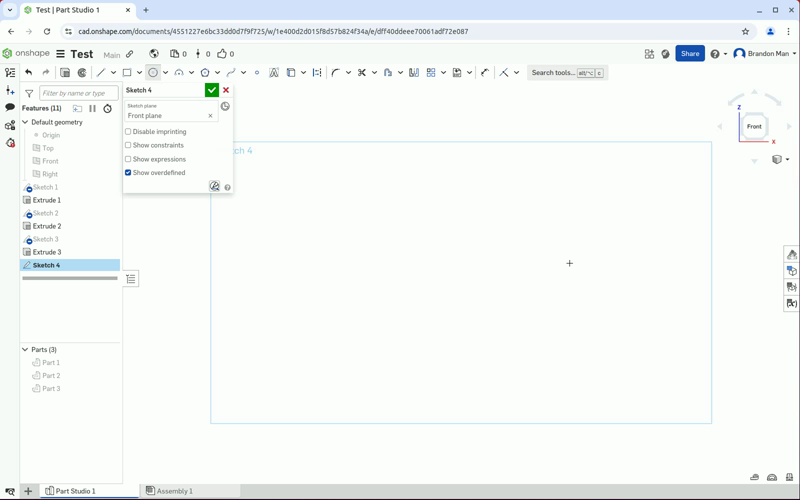
key_up(shift)
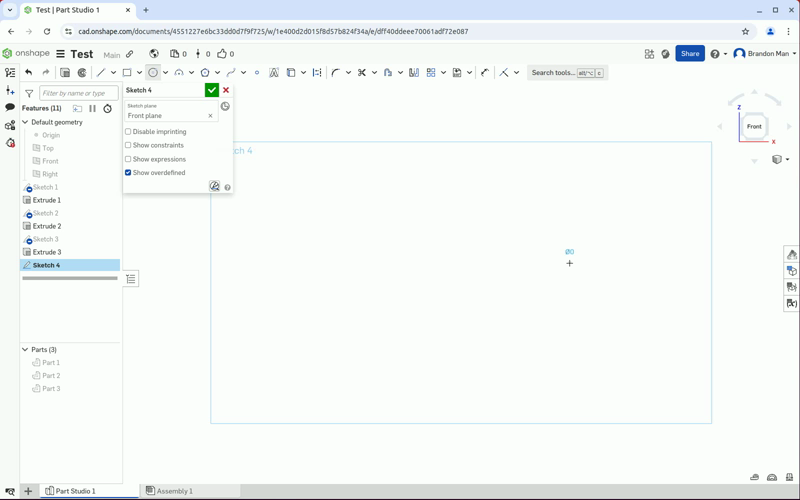
mouse_move(574, 262)
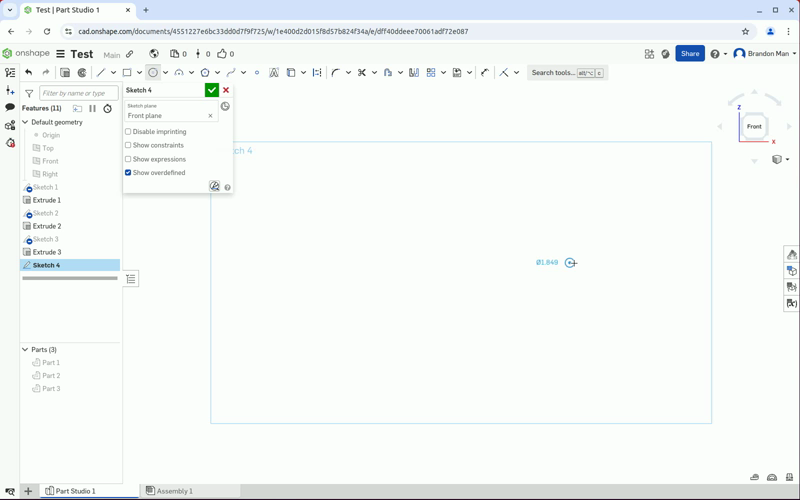
click(574, 262)
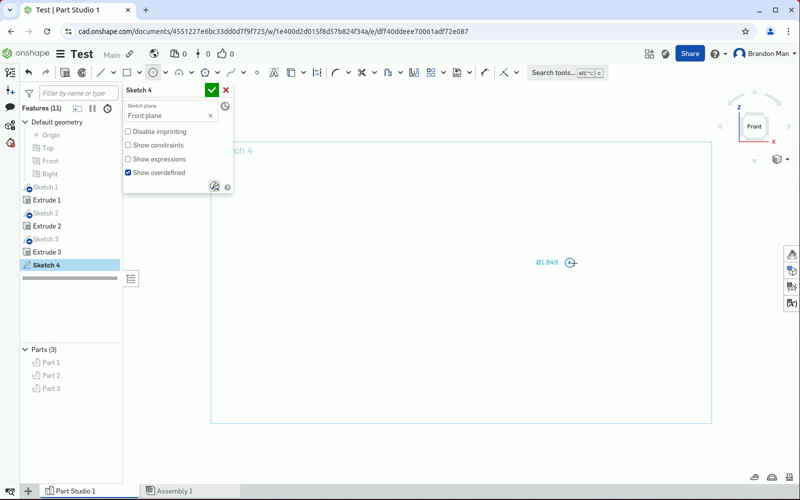
key(esc)
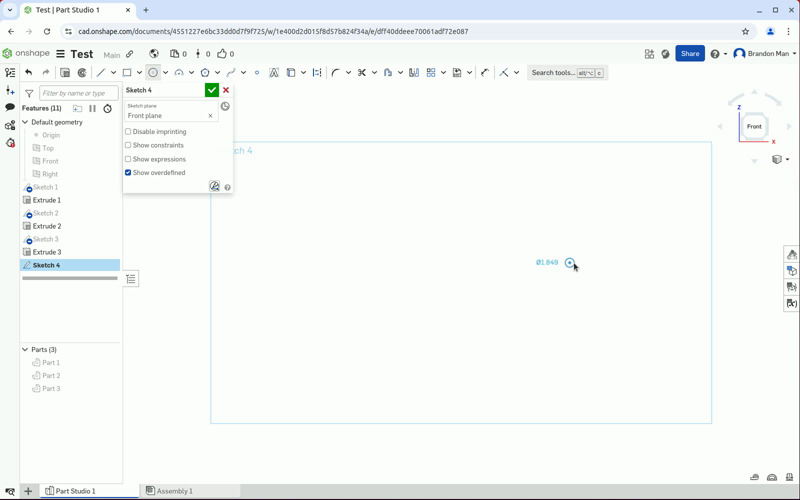
mouse_move(569, 262)
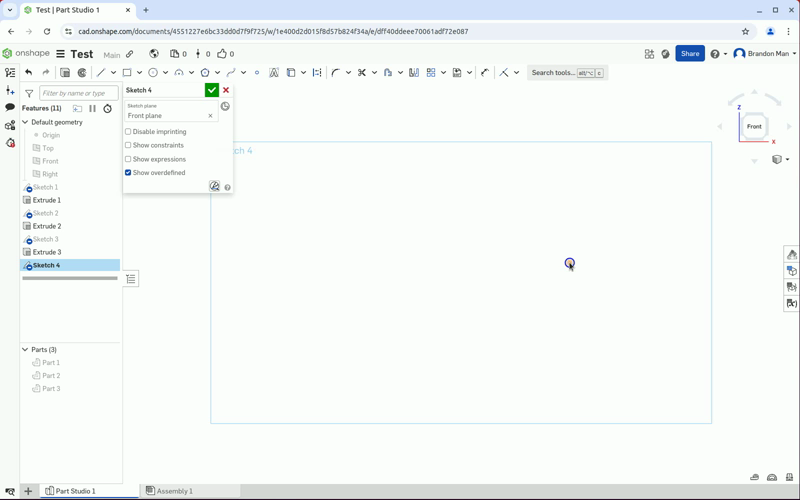
scroll(6)
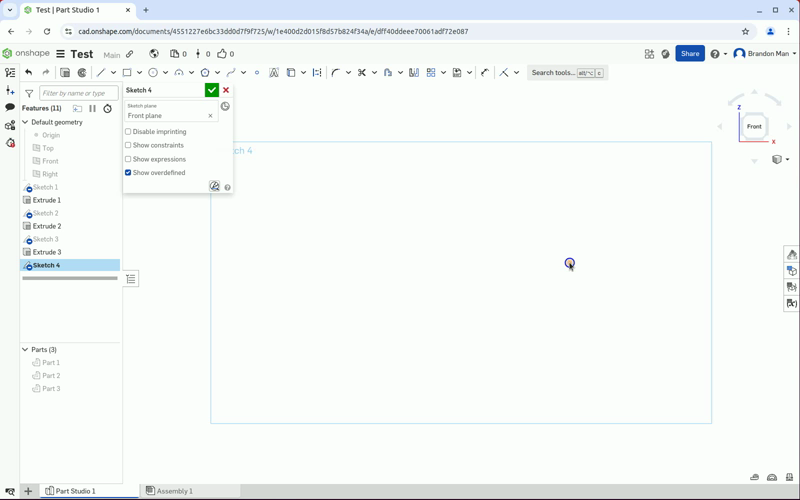
scroll(6)
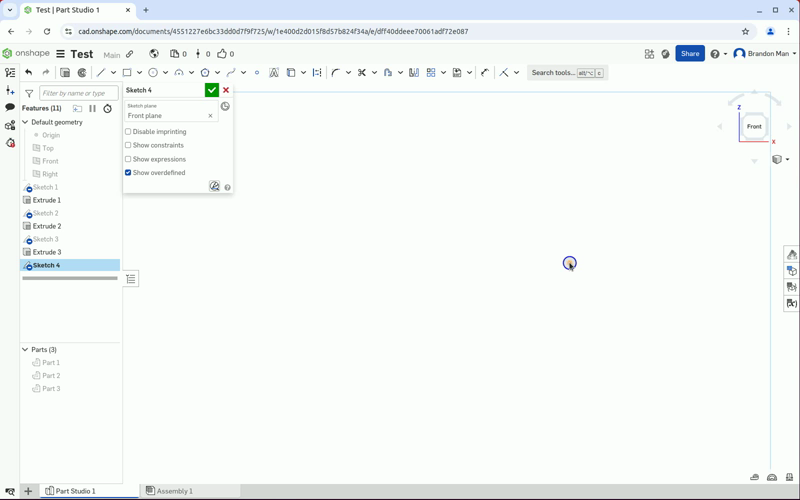
scroll(6)
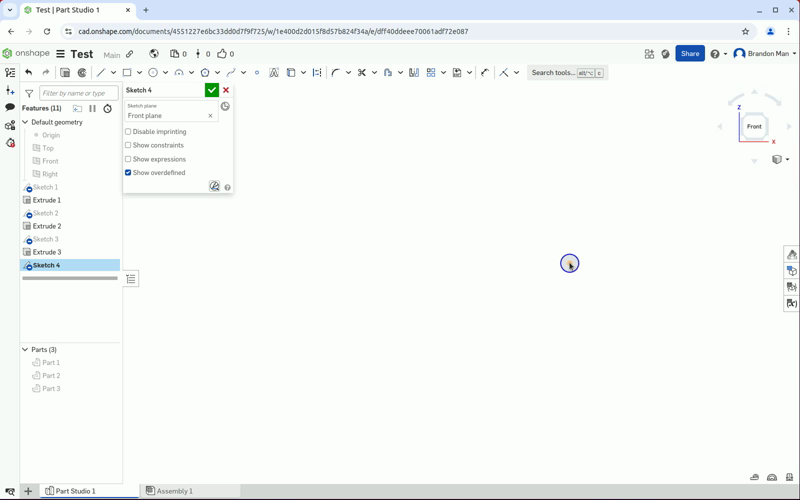
scroll(6)
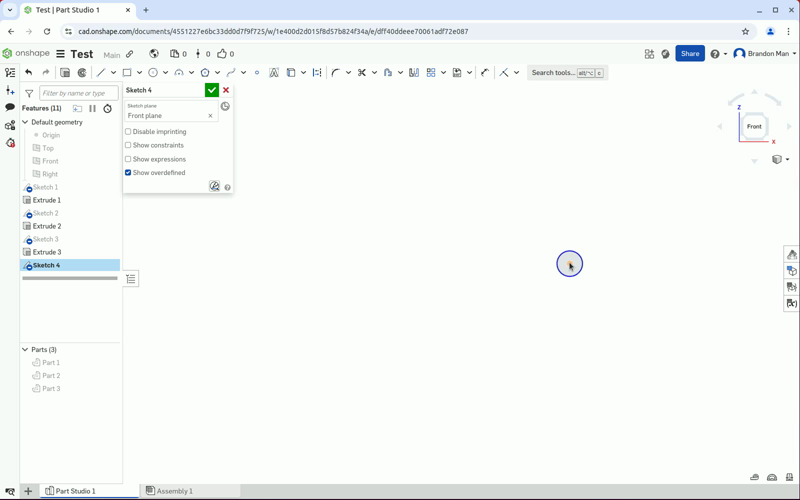
scroll(6)
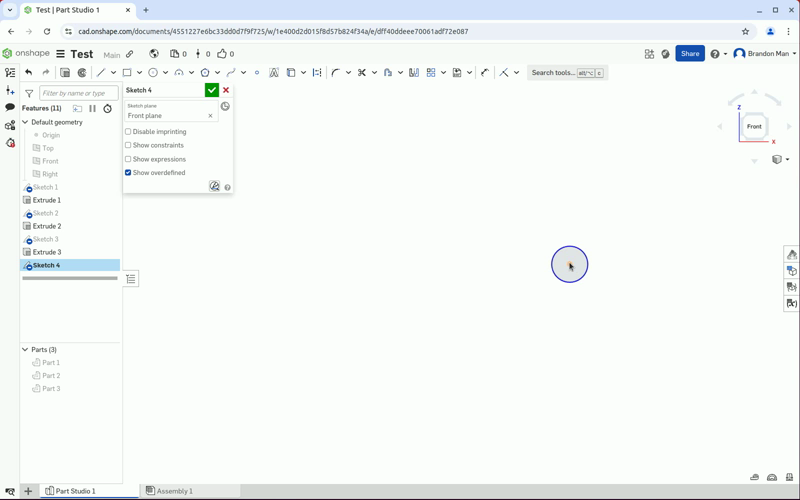
scroll(6)
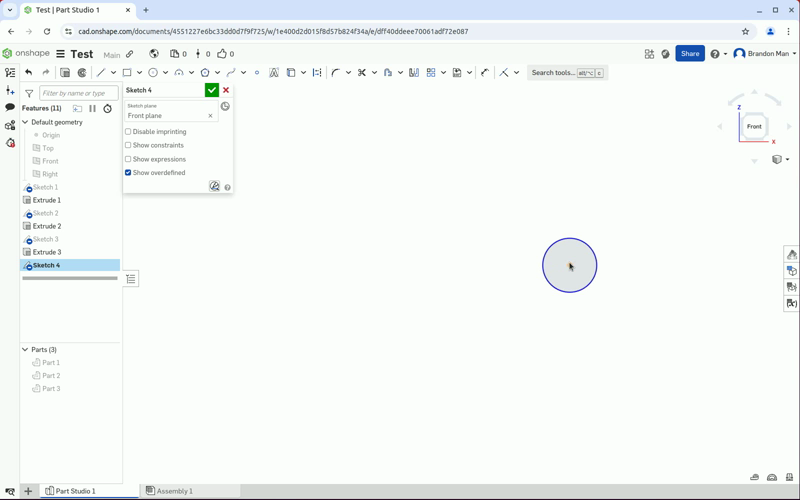
scroll(6)
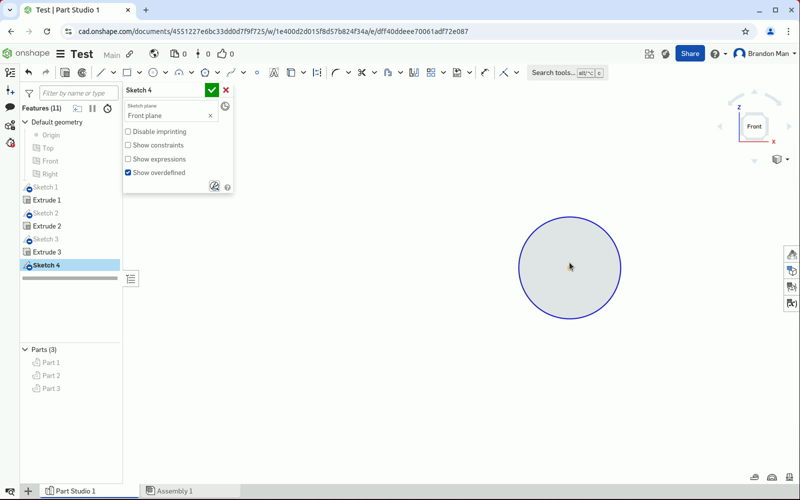
click(569, 262)
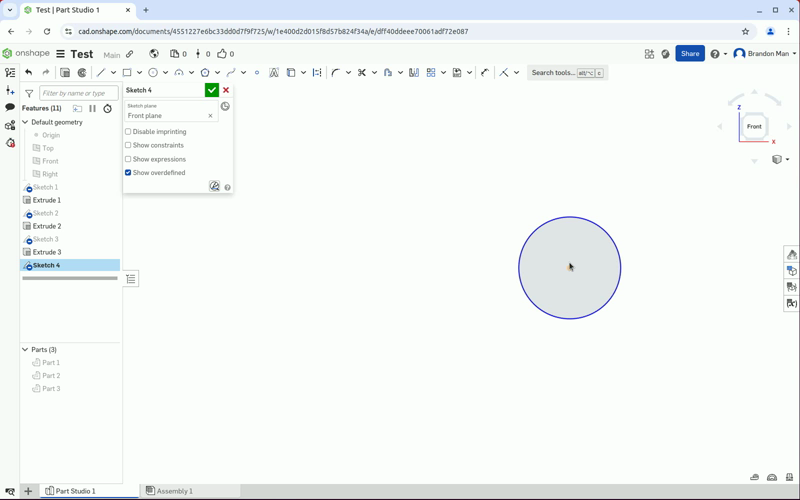
scroll(-6)
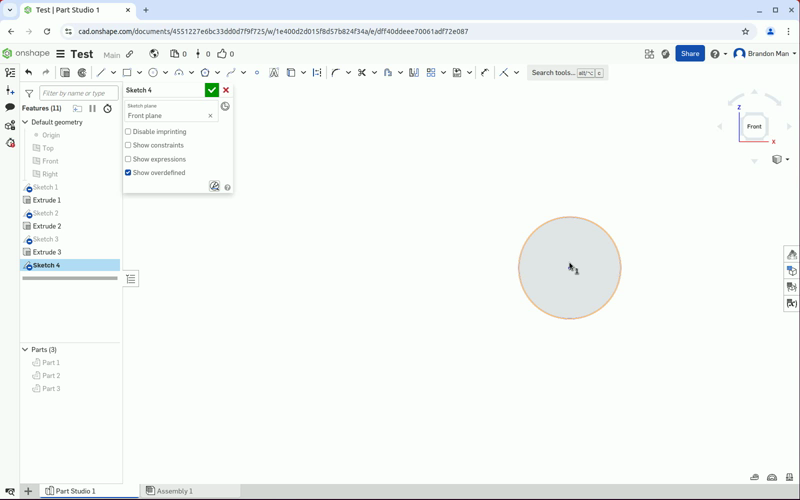
scroll(-6)
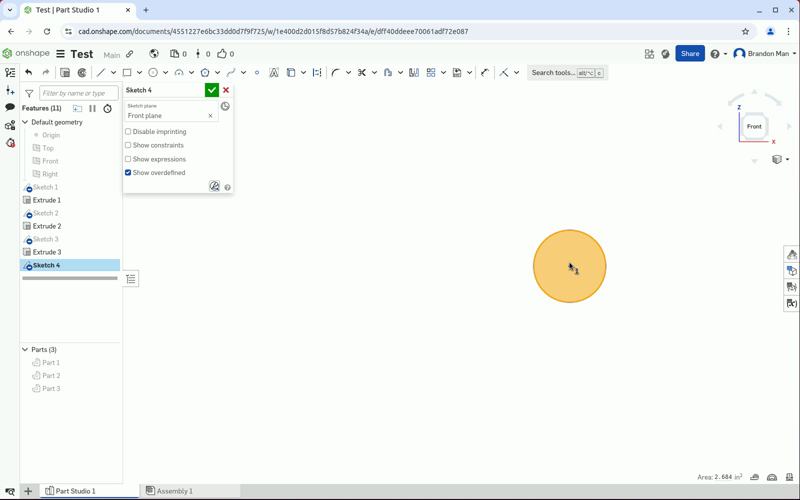
scroll(-6)
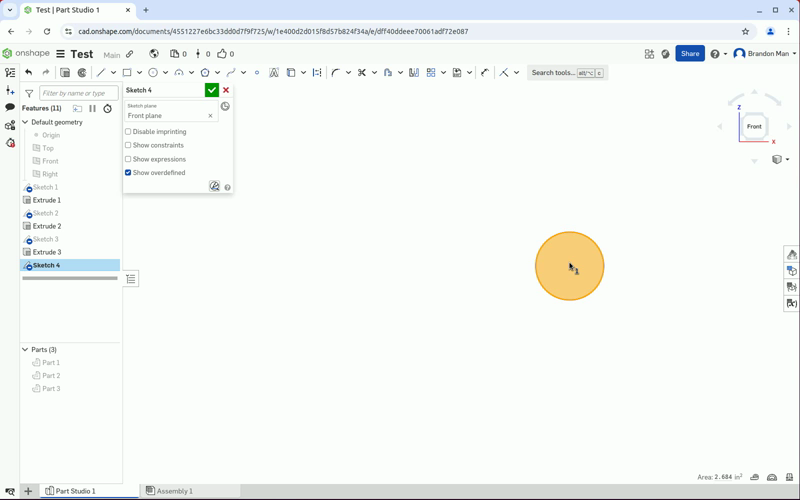
scroll(-6)
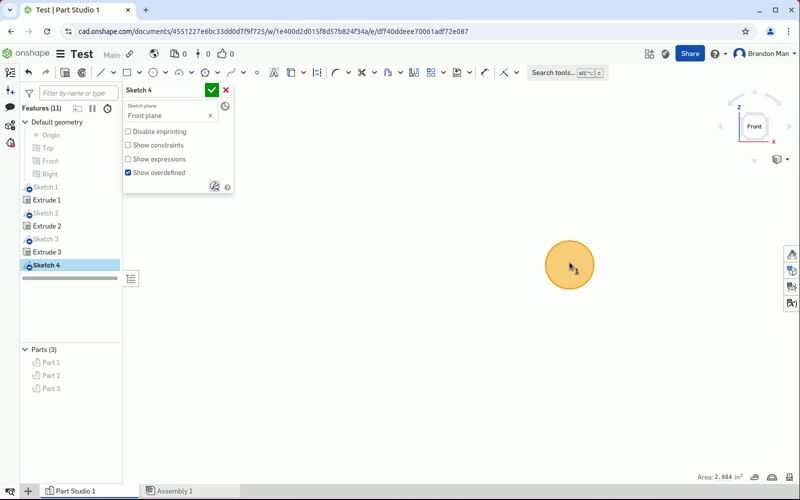
scroll(-6)
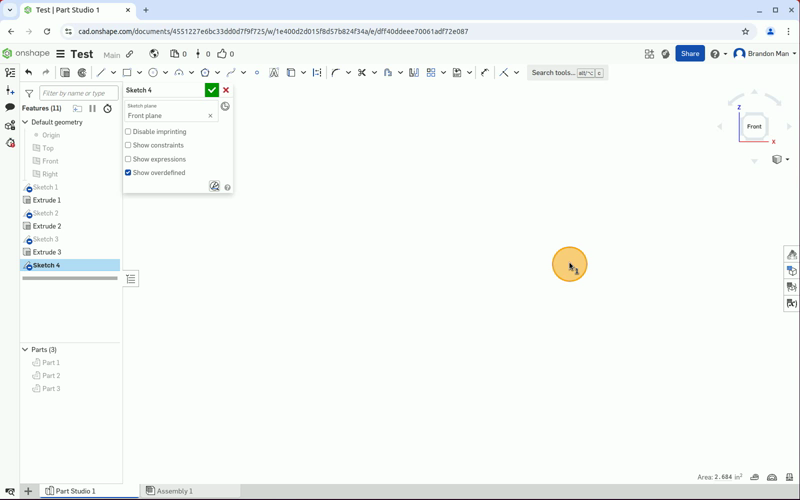
scroll(-6)
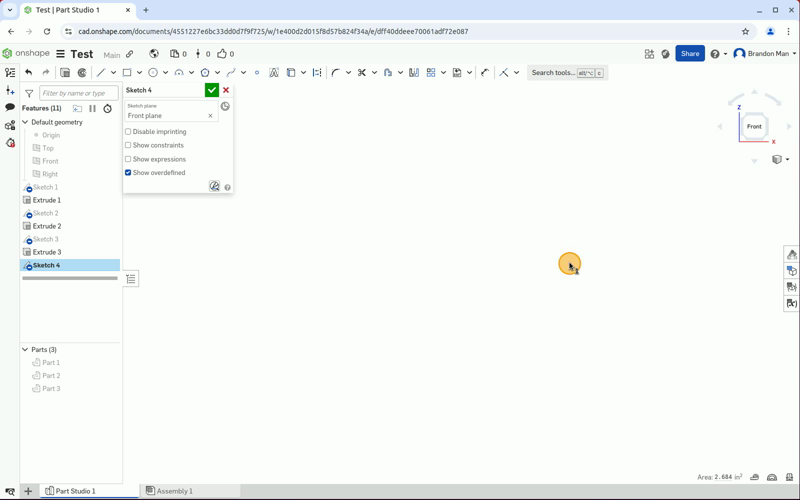
scroll(-6)
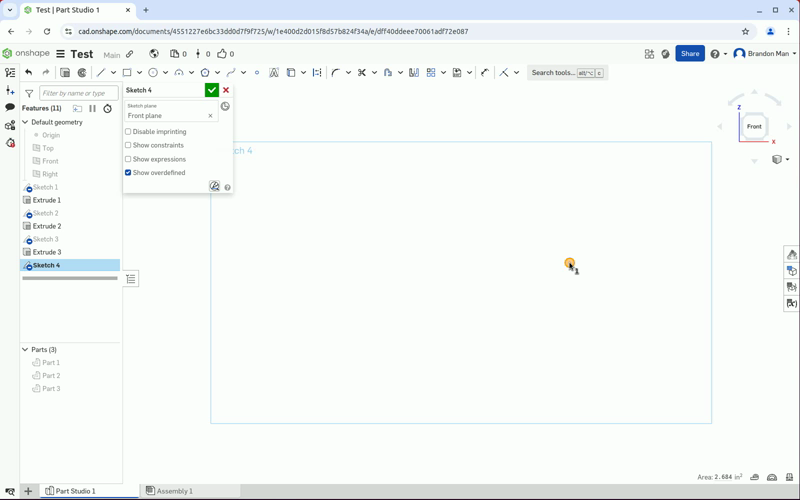
mouse_move(73, 352)
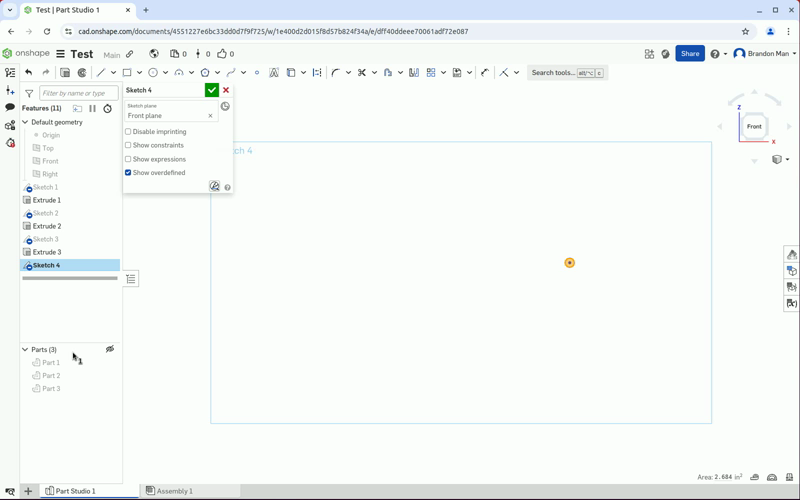
key(shift+y)
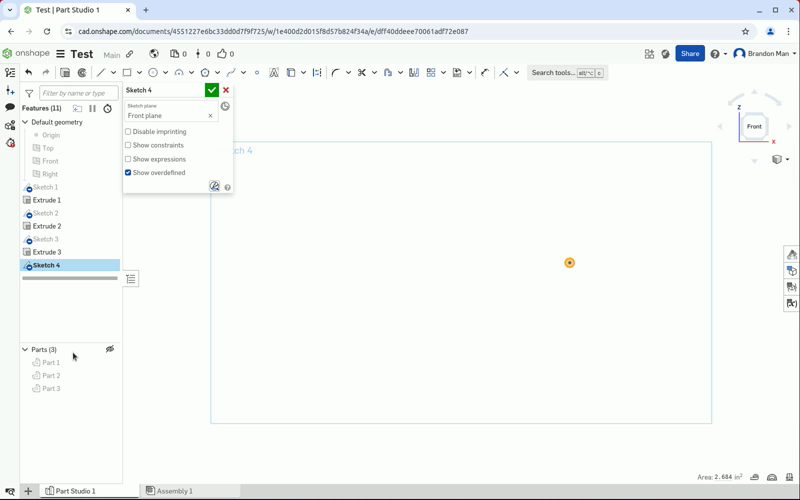
key(shift+e)
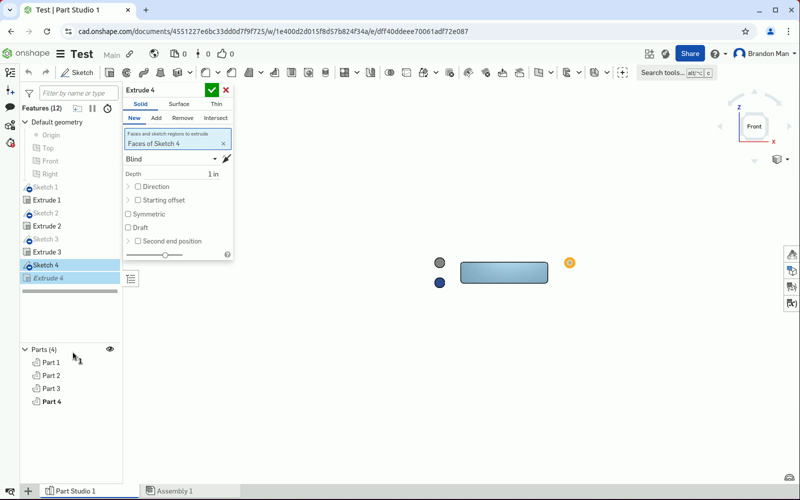
mouse_move(143, 106)
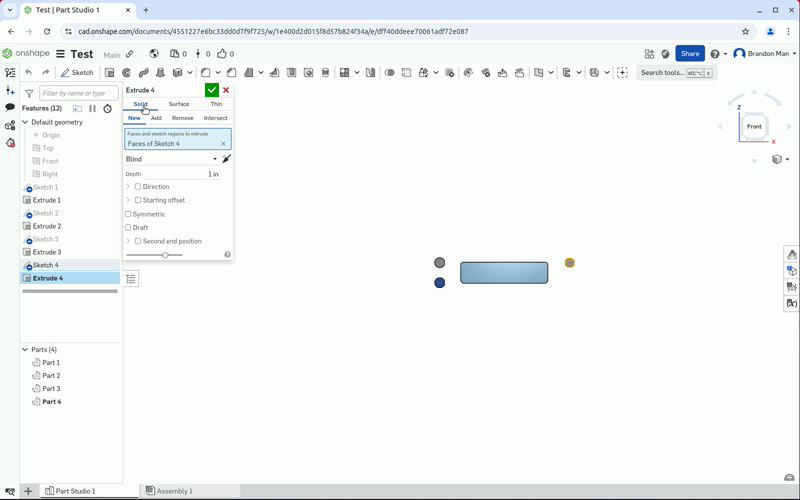
click(143, 106)
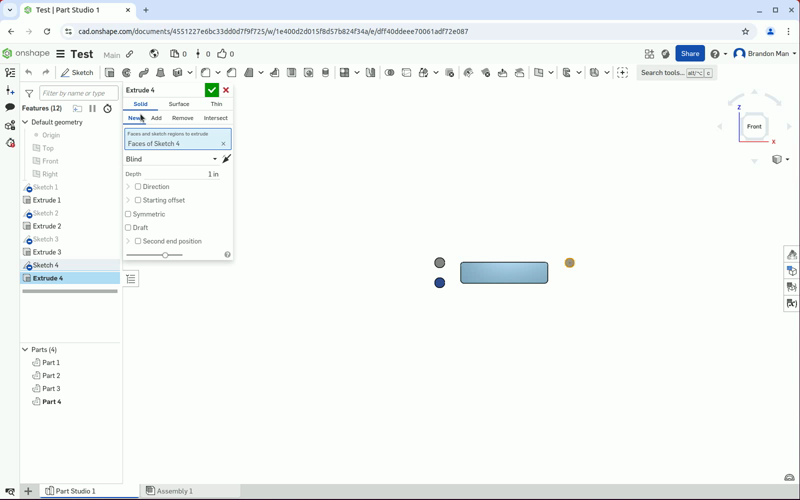
mouse_move(137, 120)
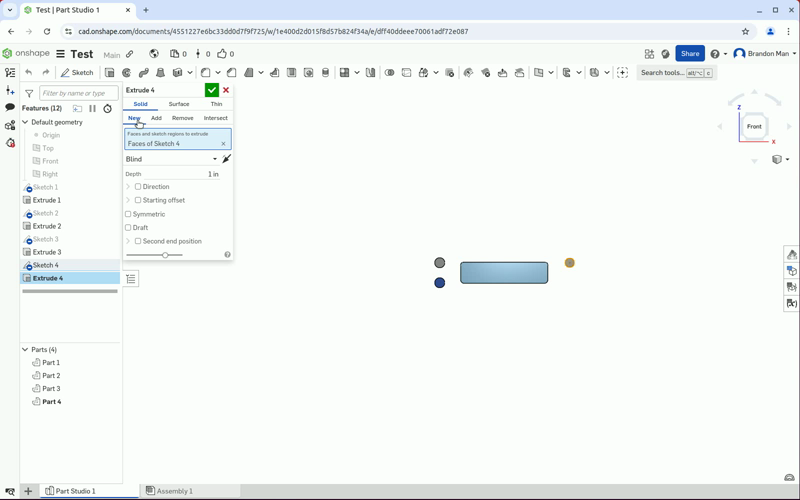
click(137, 120)
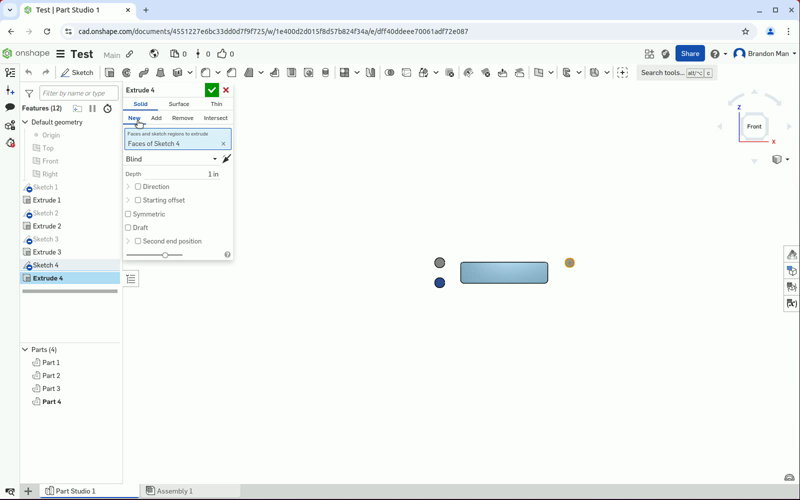
key(tab, 4)
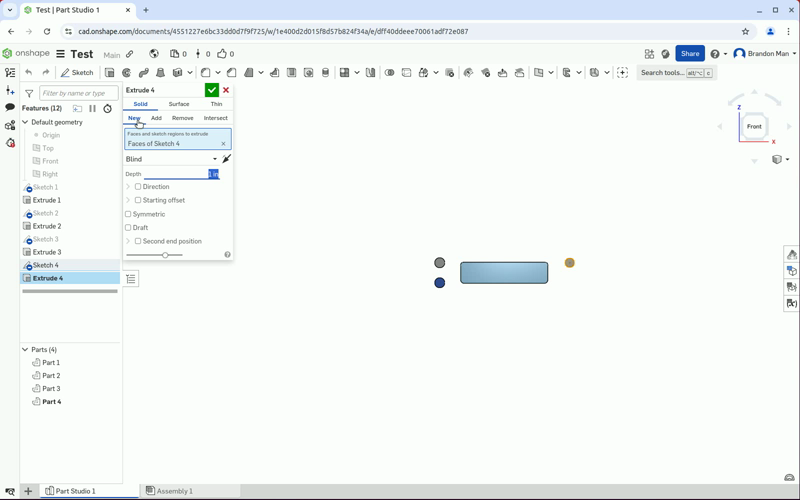
text(-0.241)
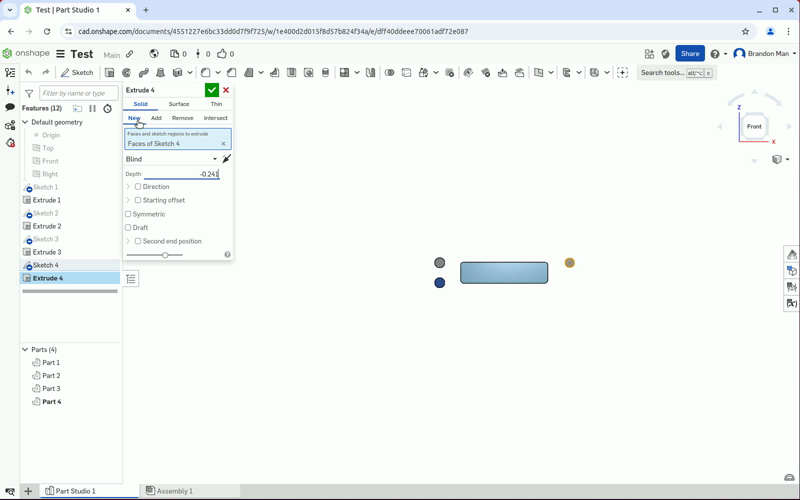
key(enter)
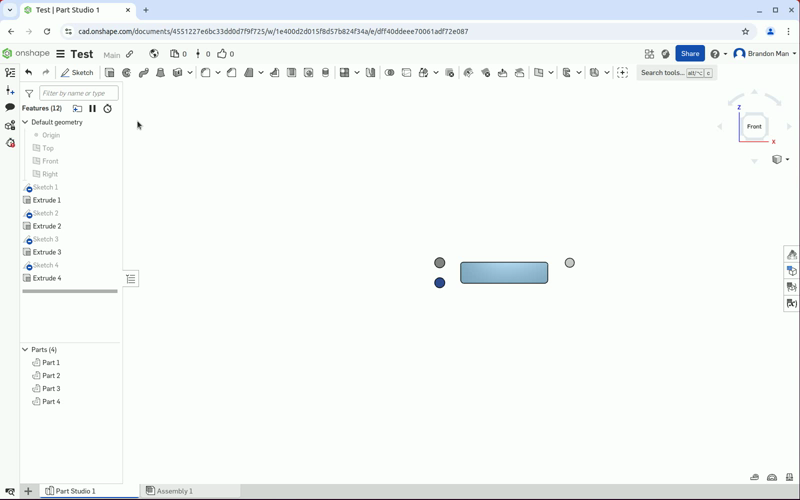
key(shift+h)
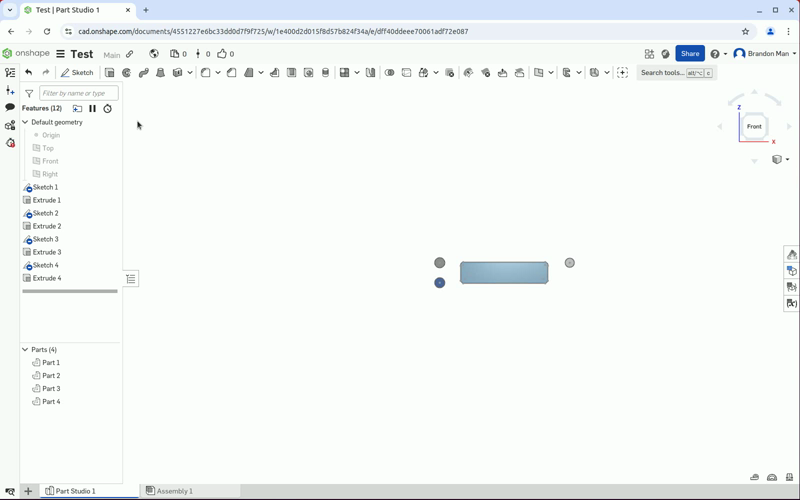
key(shift+h)
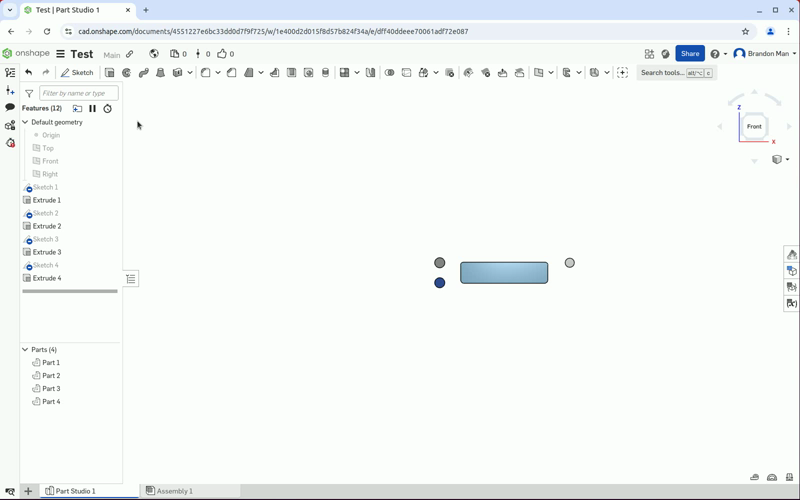
mouse_move(73, 189)
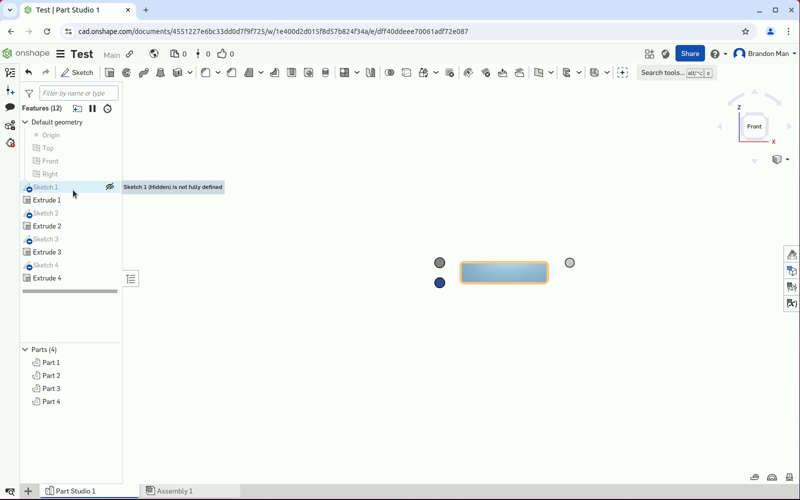
click(73, 189)
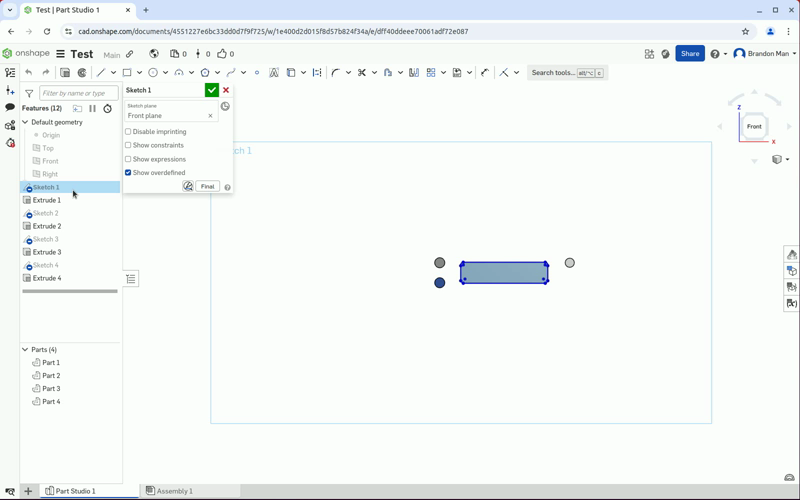
mouse_move(229, 92)
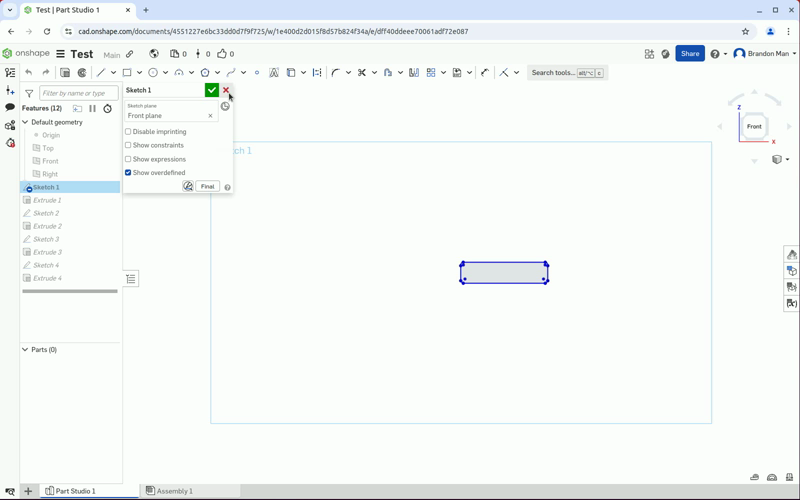
click(229, 92)
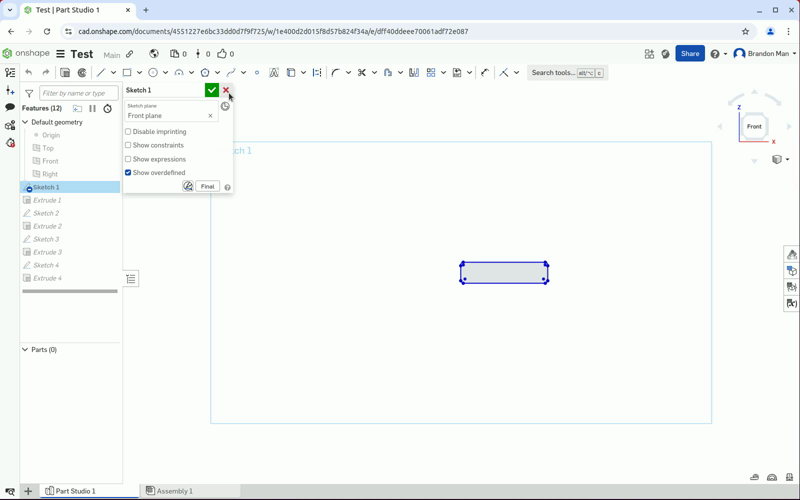
key(shift+s)
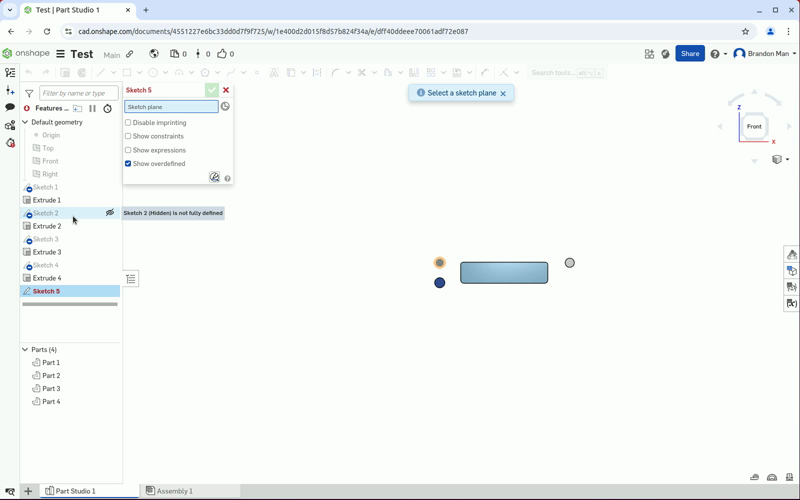
scroll(3)
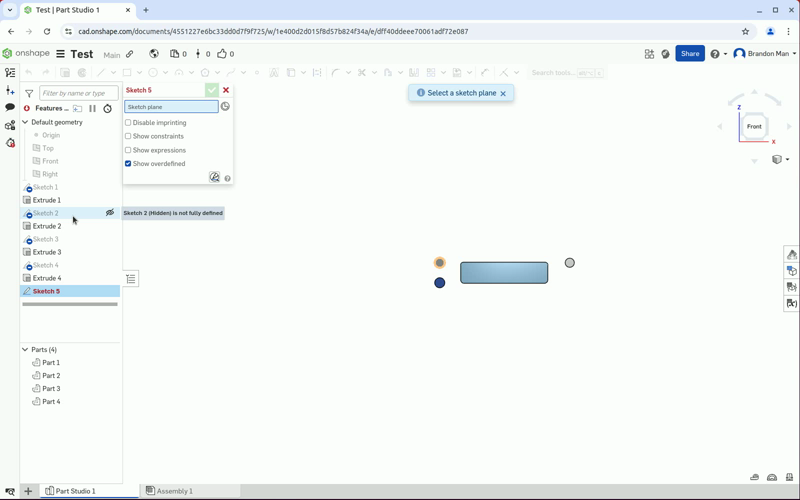
mouse_move(73, 163)
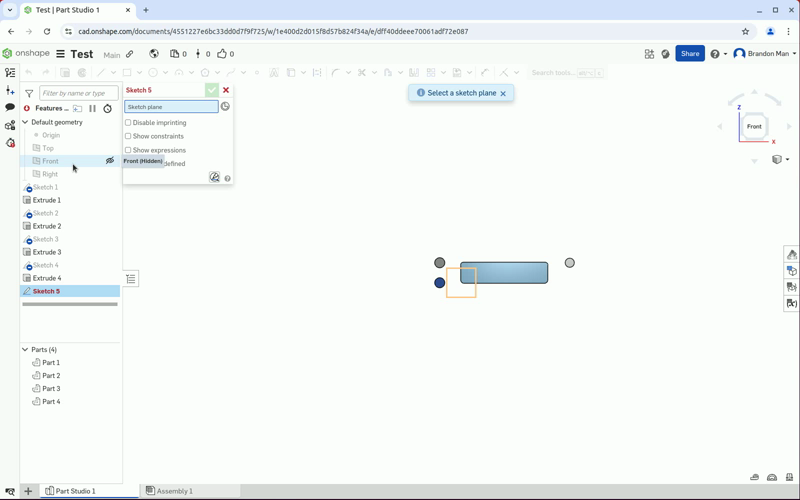
click(73, 163)
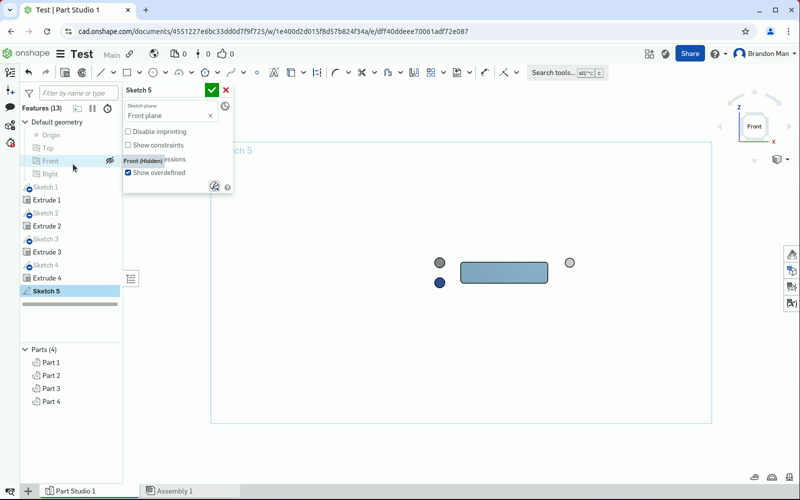
mouse_move(73, 352)
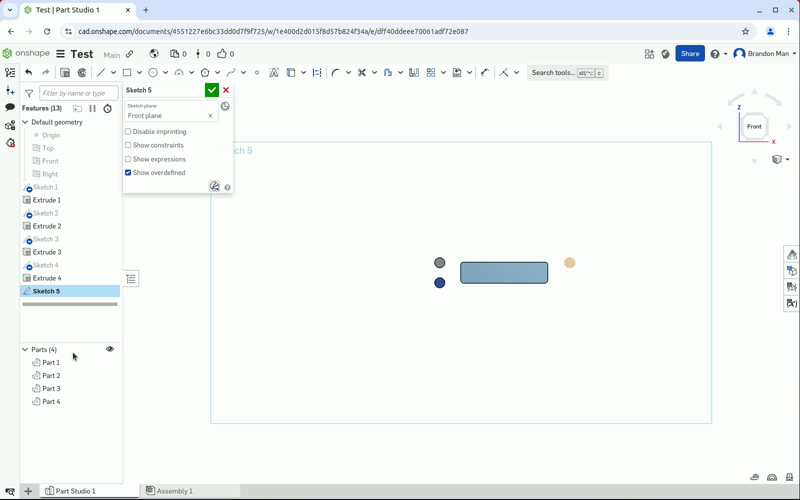
key(y)
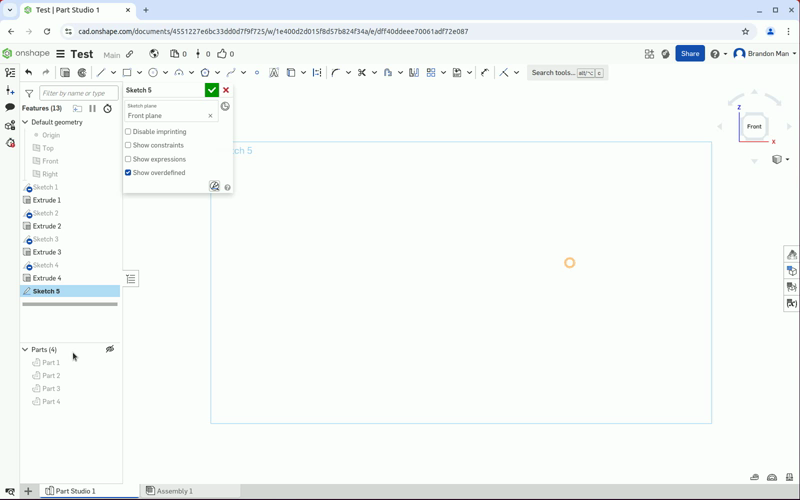
key(c)
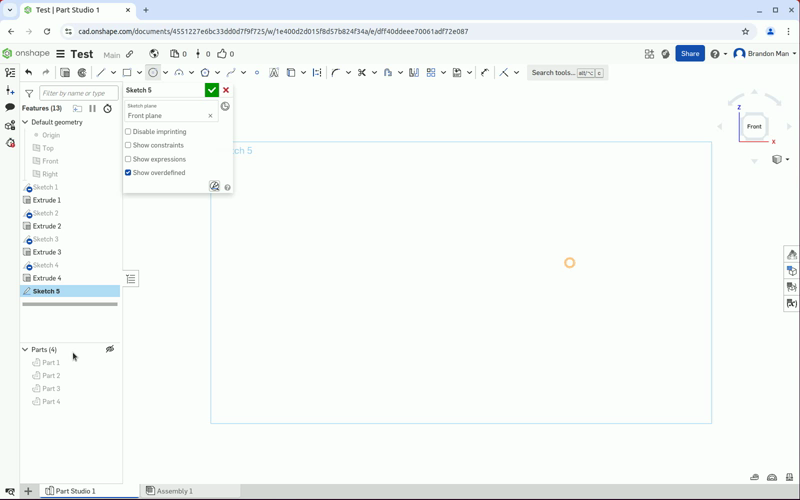
key_down(shift)
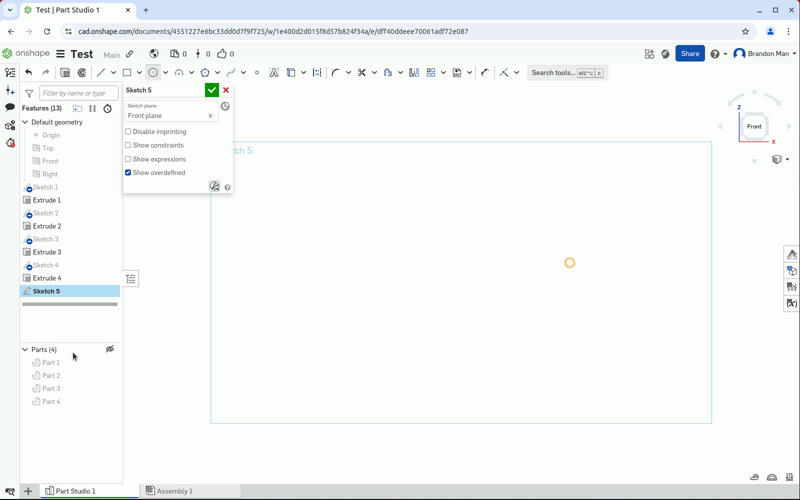
mouse_move(569, 282)
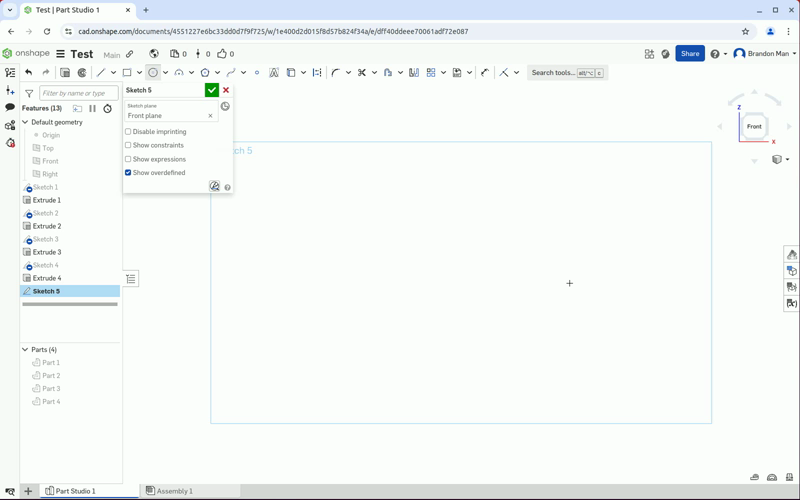
click(569, 282)
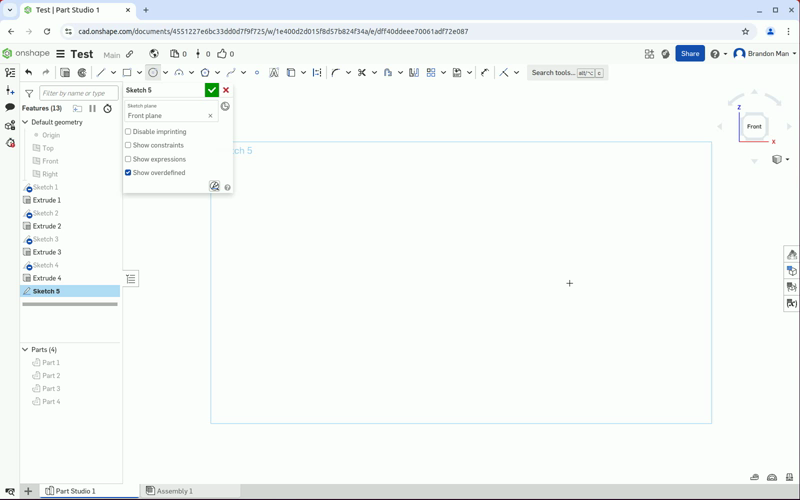
key_up(shift)
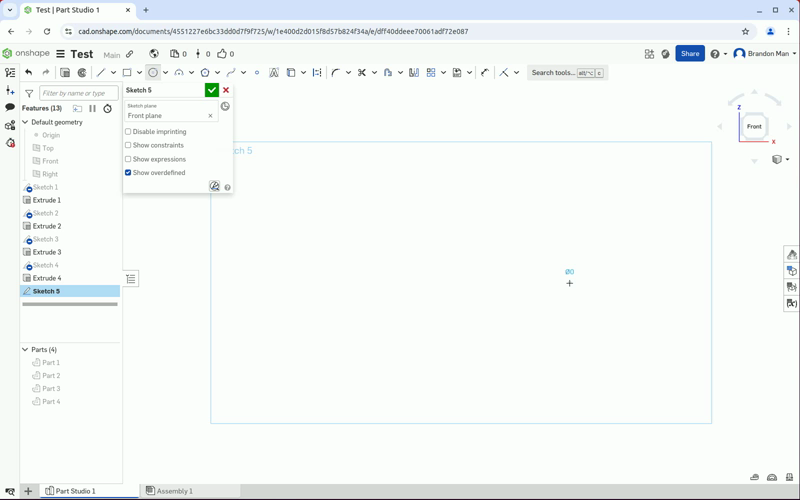
mouse_move(574, 282)
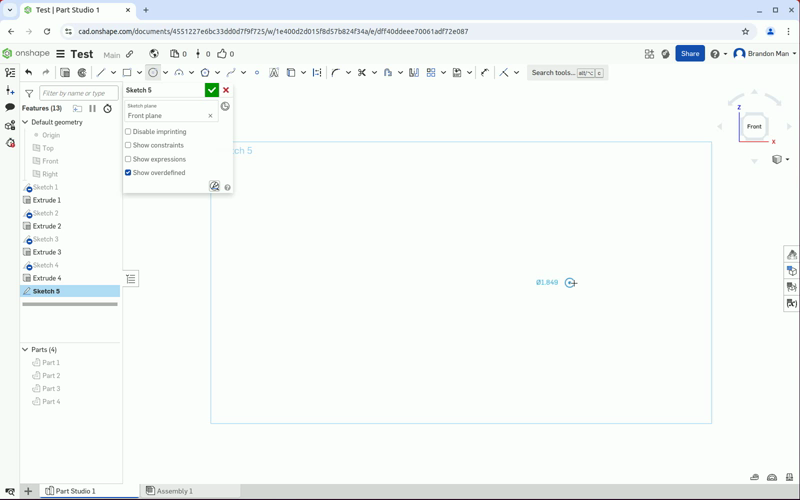
click(574, 282)
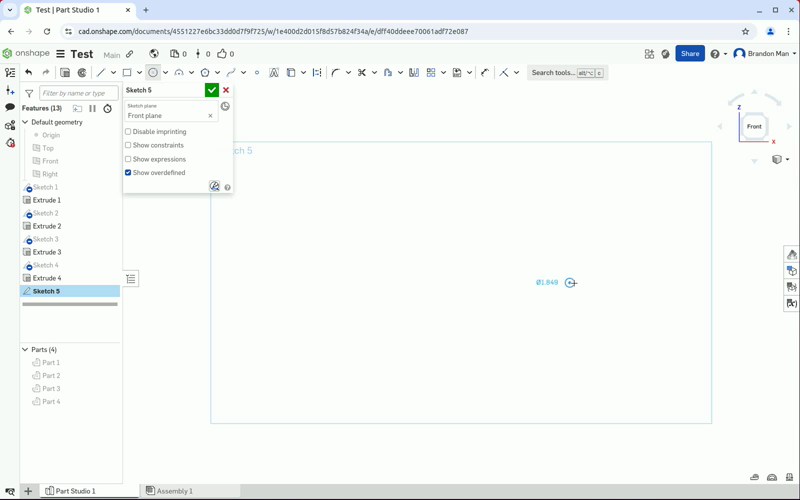
key(esc)
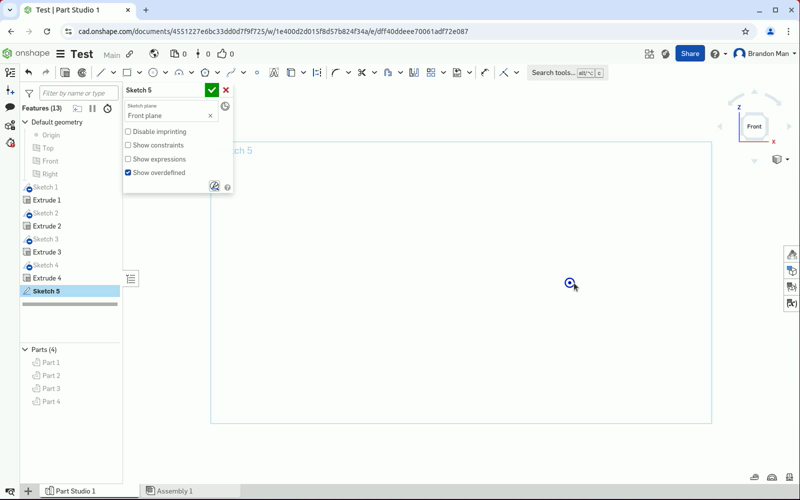
mouse_move(566, 281)
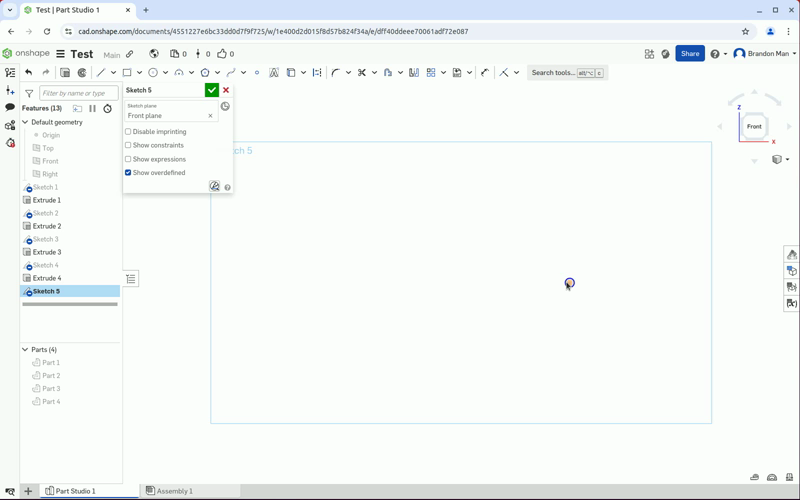
scroll(6)
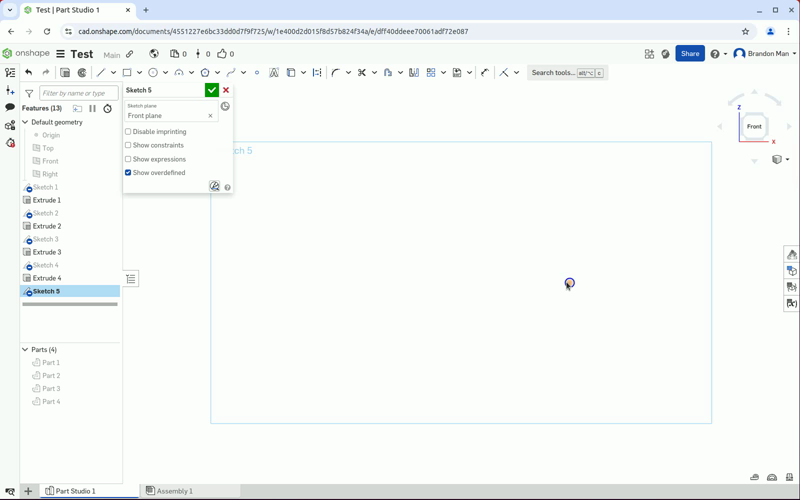
scroll(6)
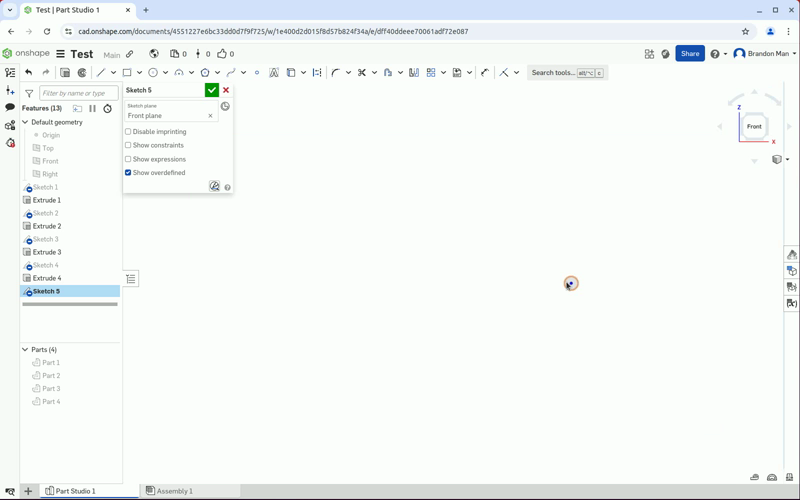
scroll(6)
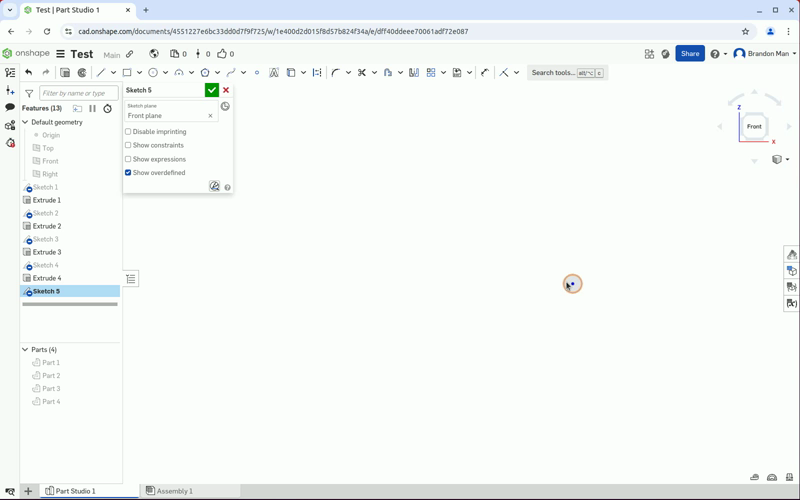
scroll(6)
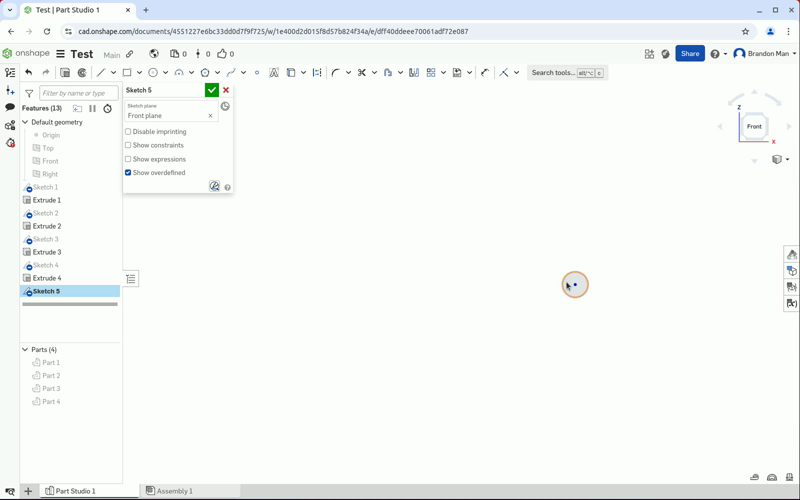
scroll(6)
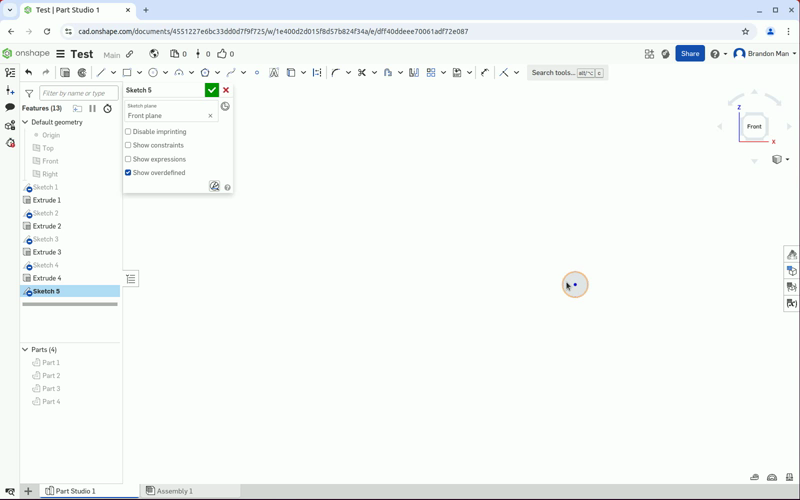
scroll(6)
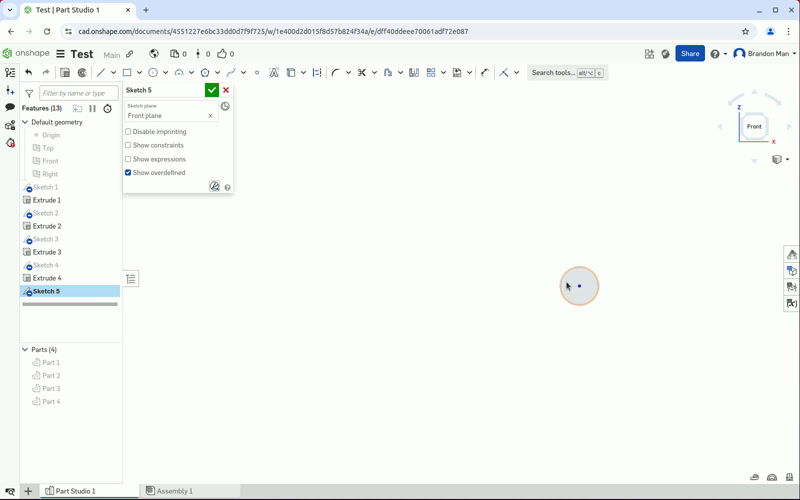
scroll(6)
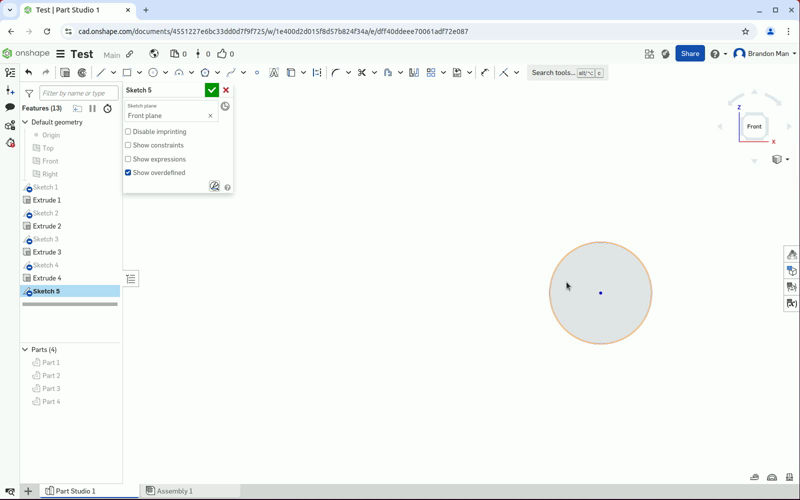
click(566, 281)
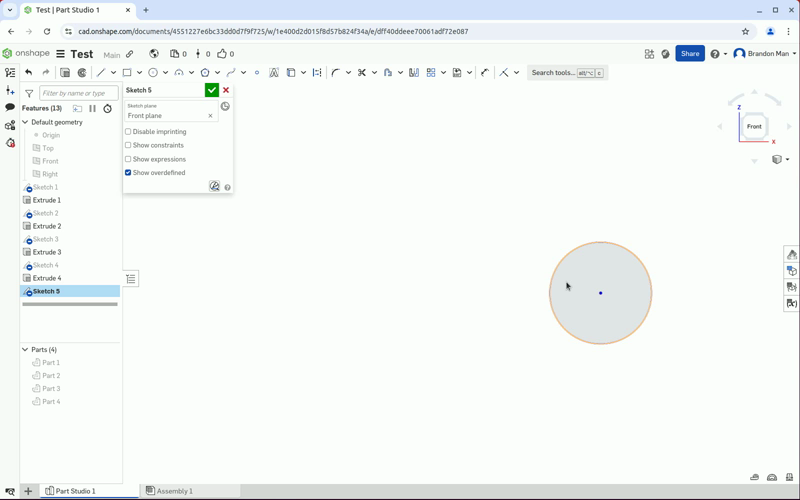
scroll(-6)
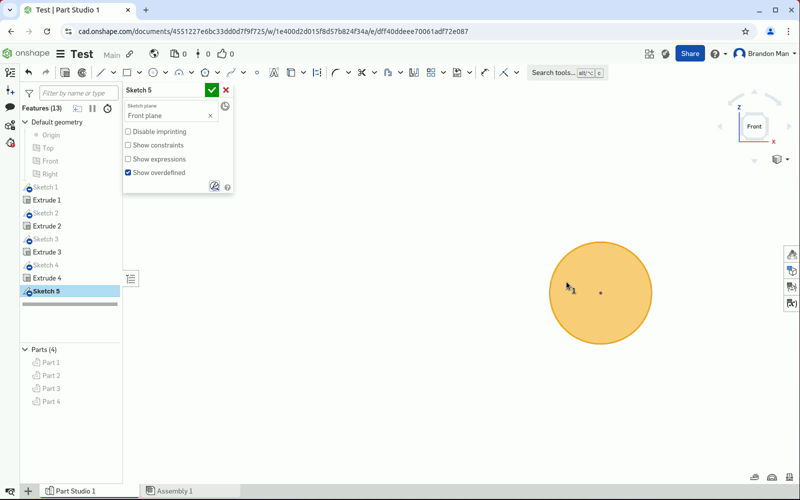
scroll(-6)
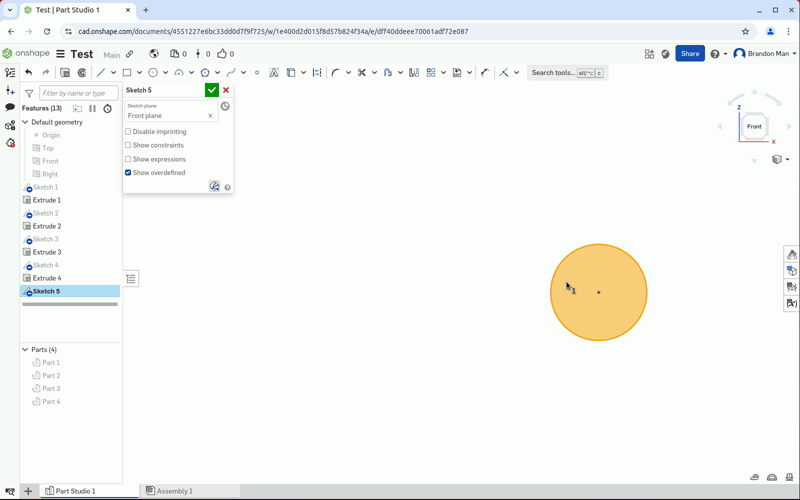
scroll(-6)
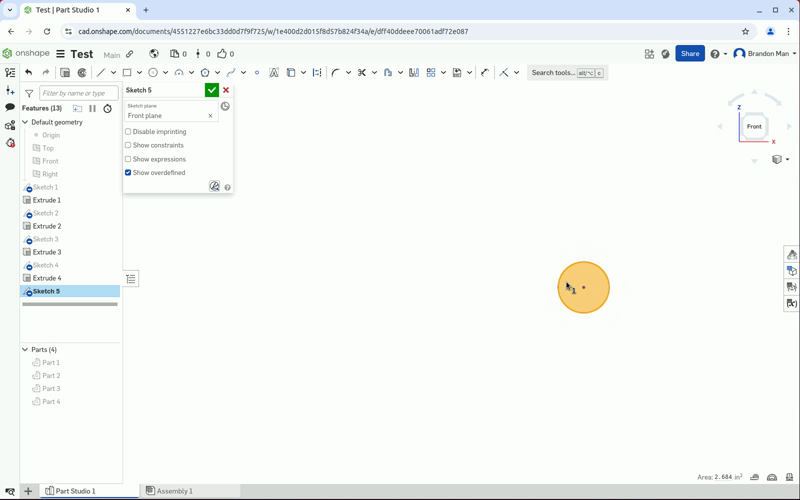
scroll(-6)
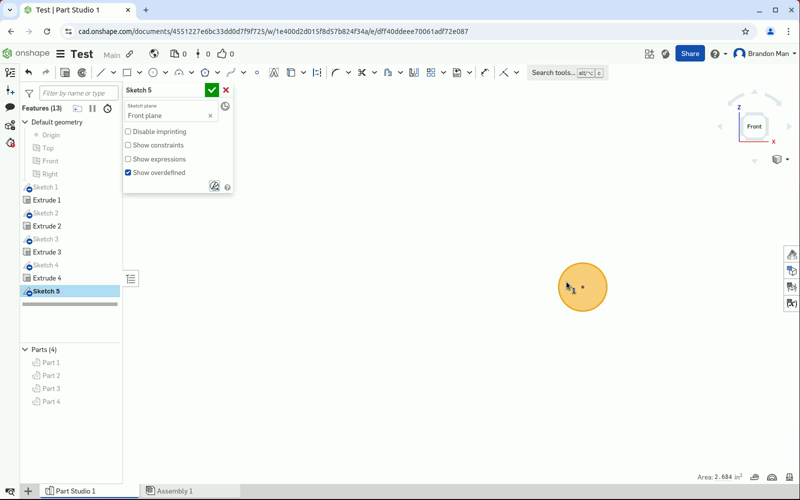
scroll(-6)
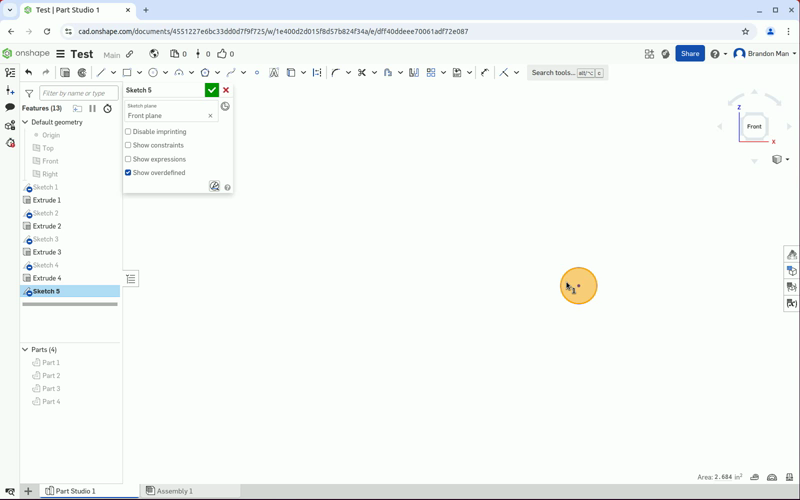
scroll(-6)
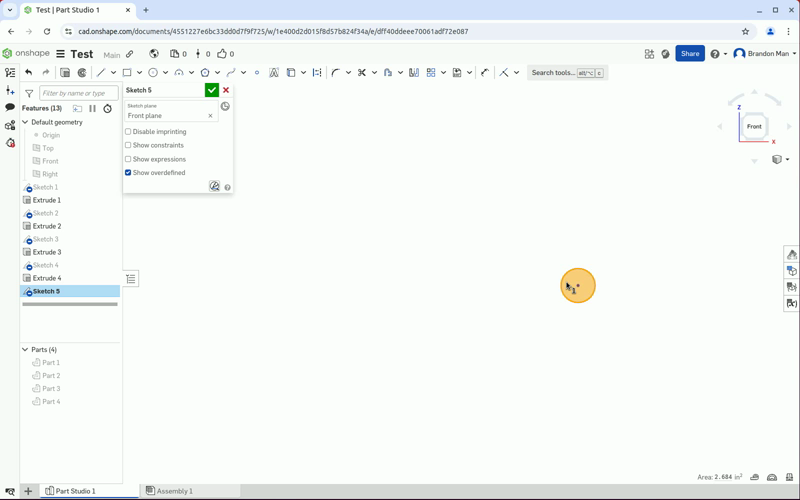
scroll(-6)
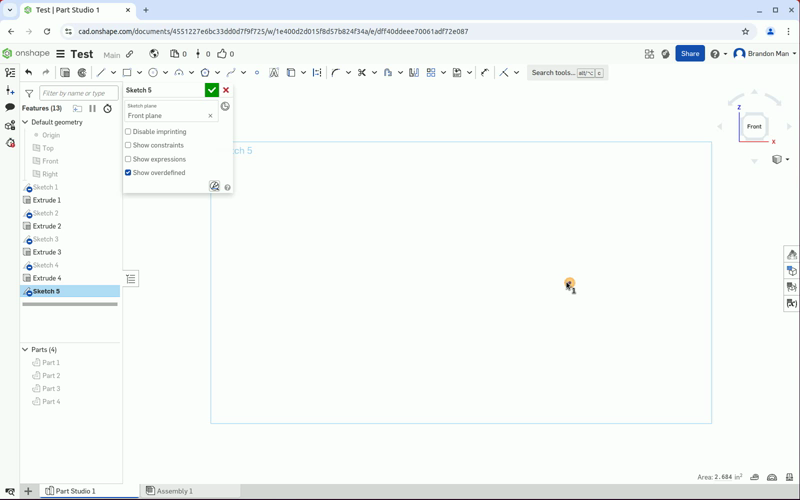
mouse_move(73, 352)
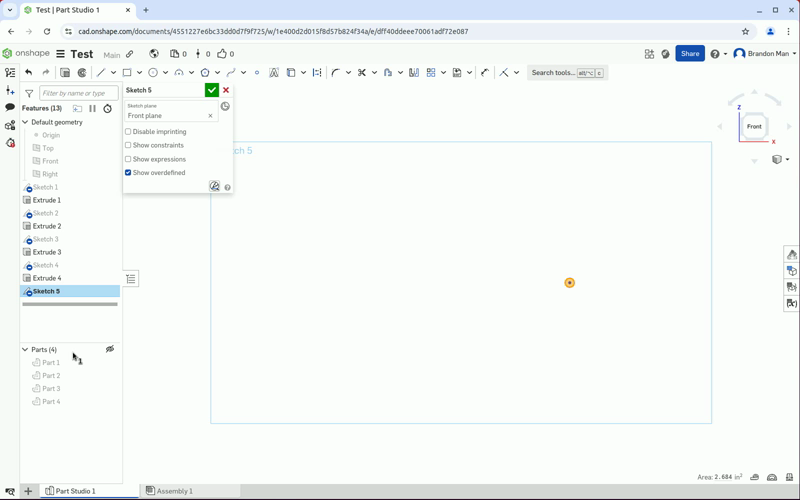
key(shift+y)
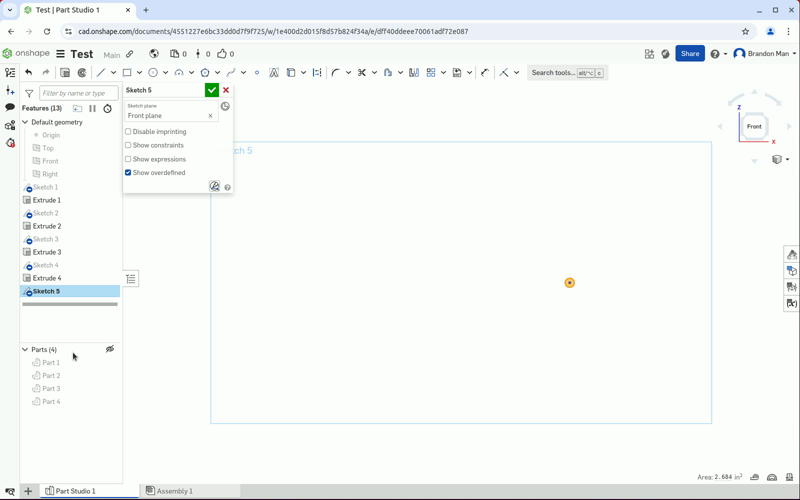
key(shift+e)
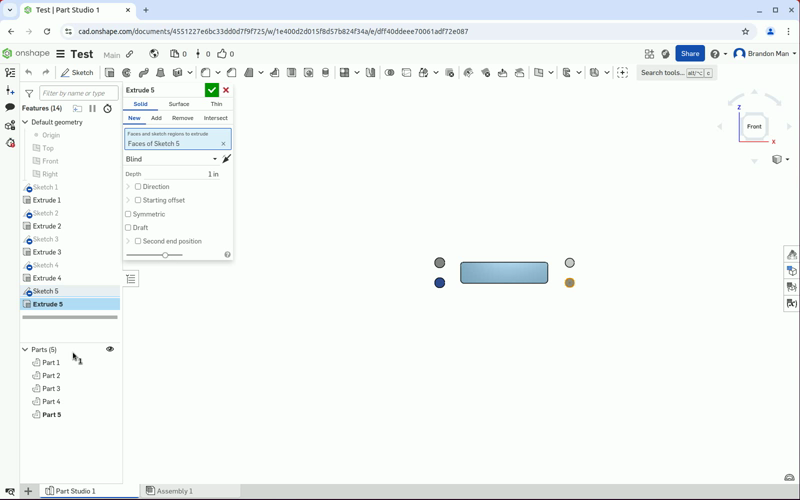
mouse_move(143, 106)
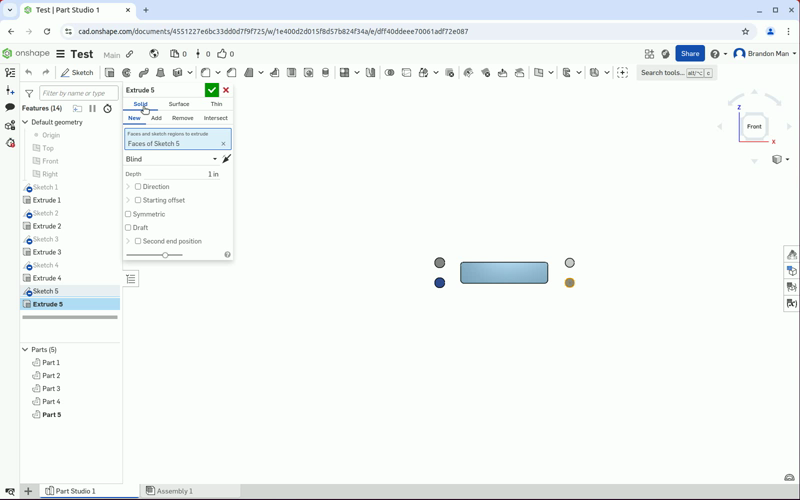
click(143, 106)
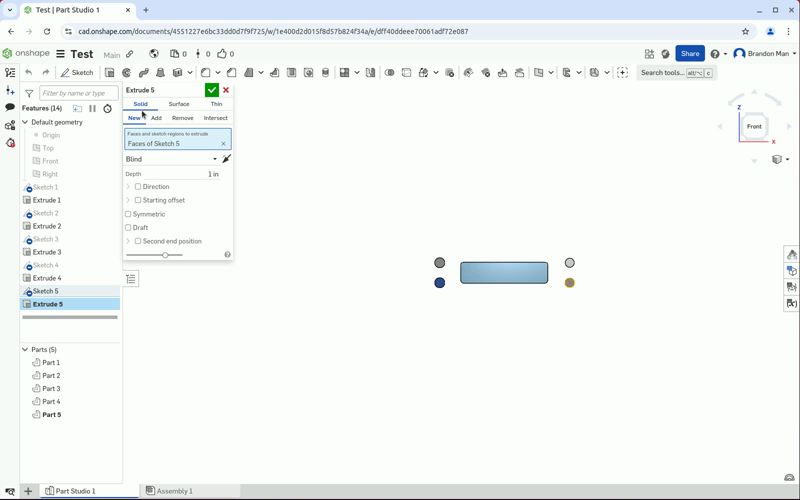
mouse_move(137, 120)
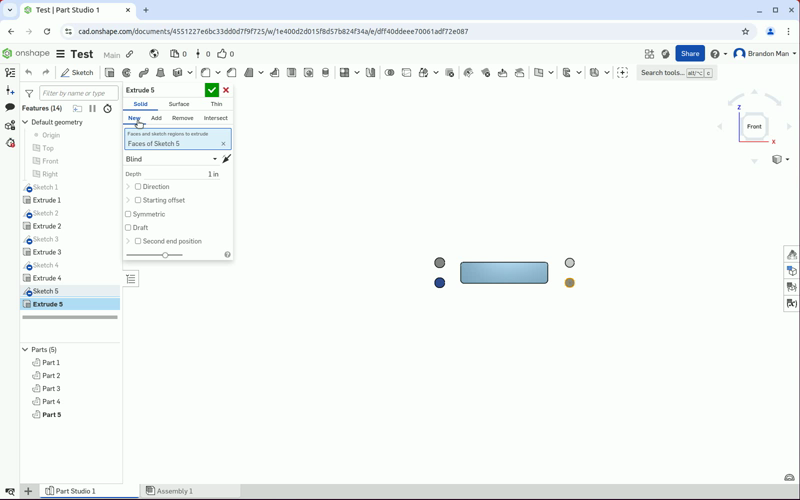
click(137, 120)
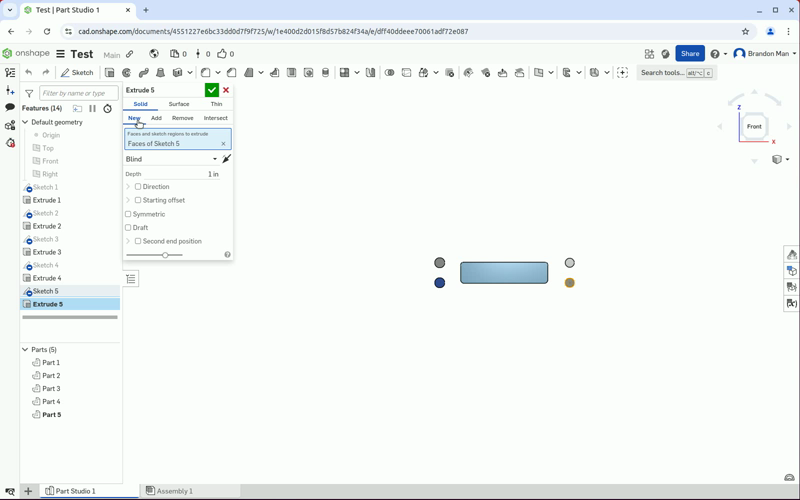
key(tab, 4)
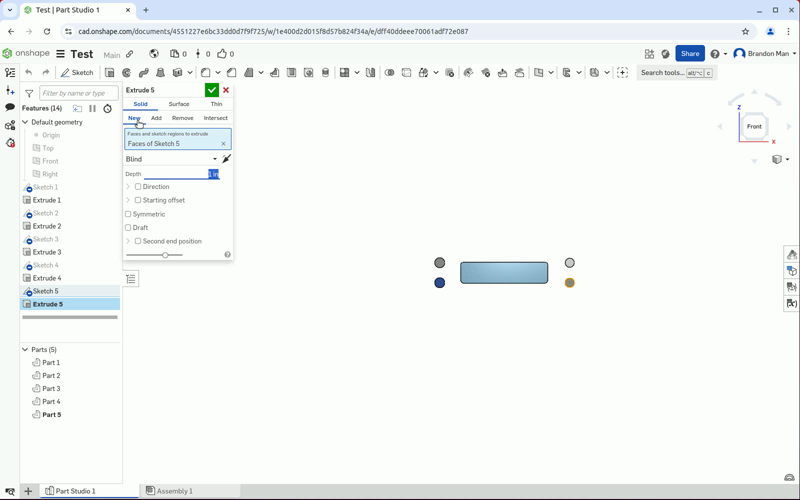
text(-0.241)
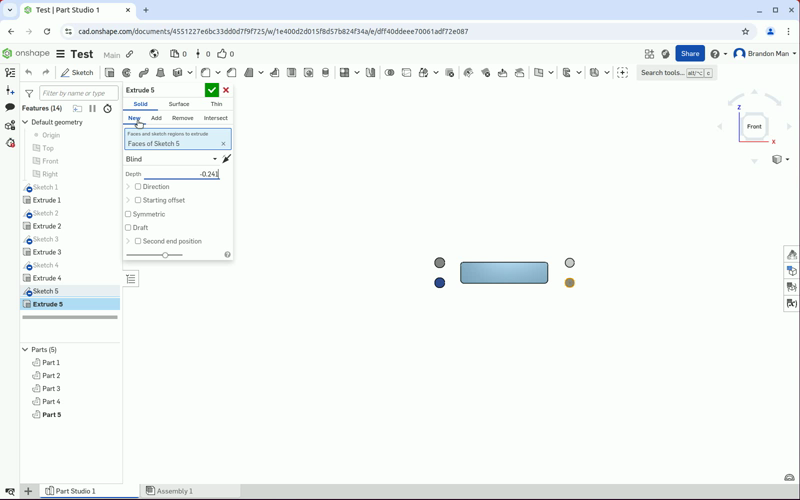
key(enter)
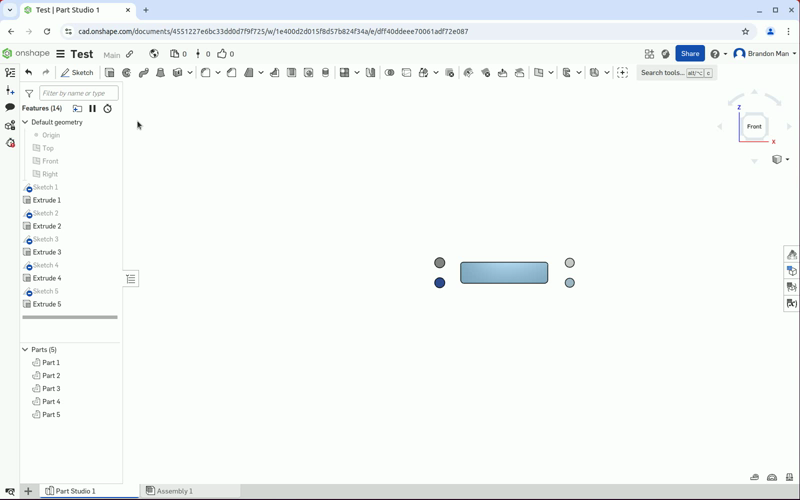
key(shift+h)
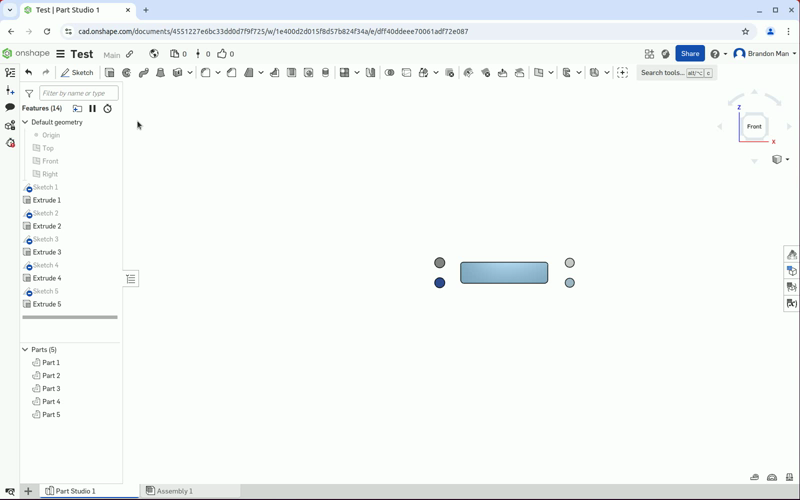
key(shift+h)
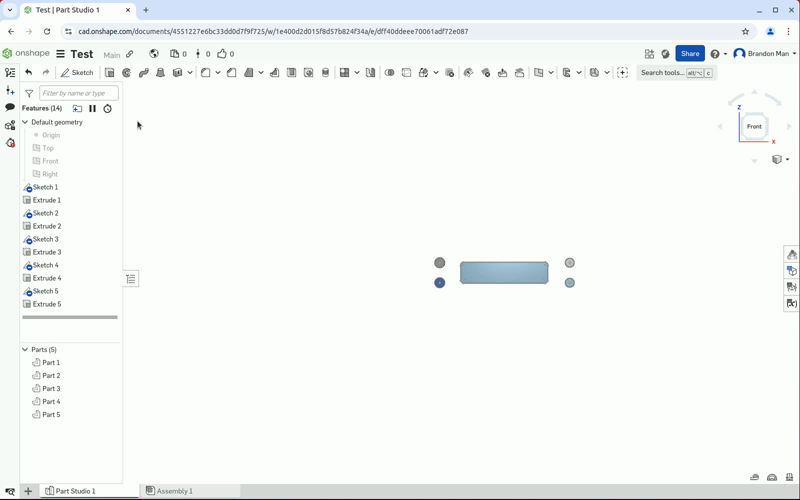
key(shift+7)
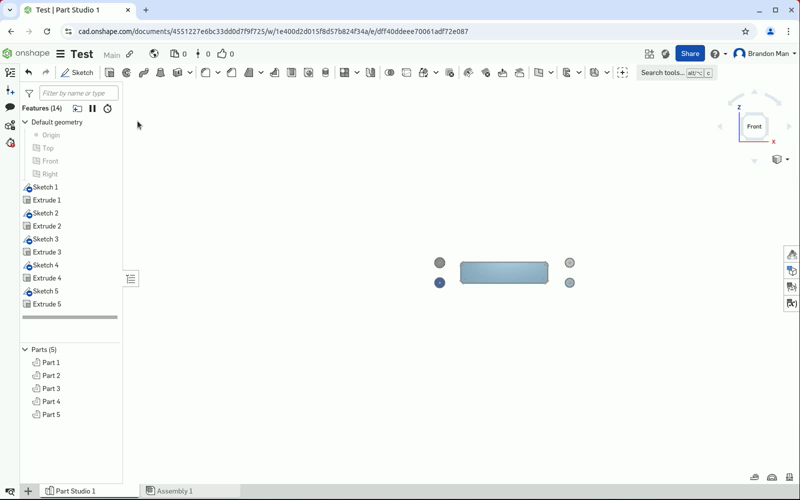
key(left, 2)
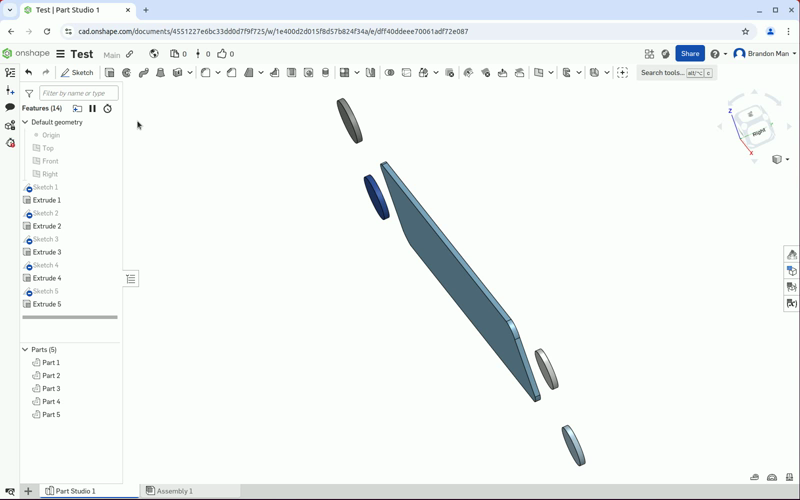
key(down, 2)
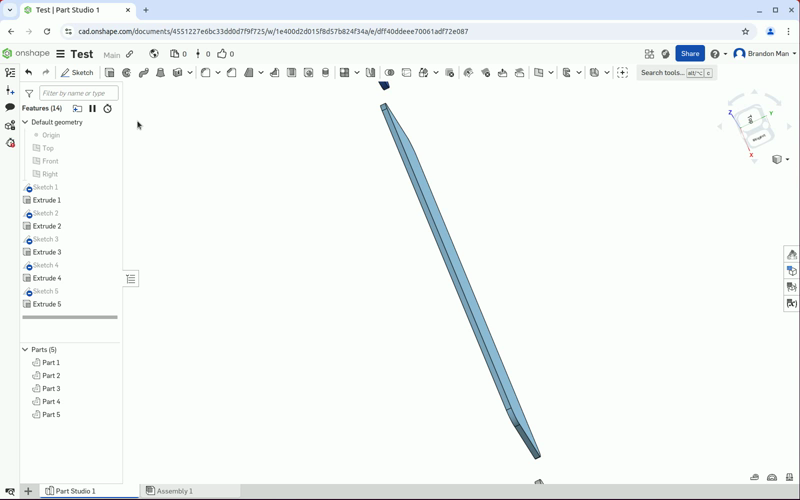
key(up, 2)
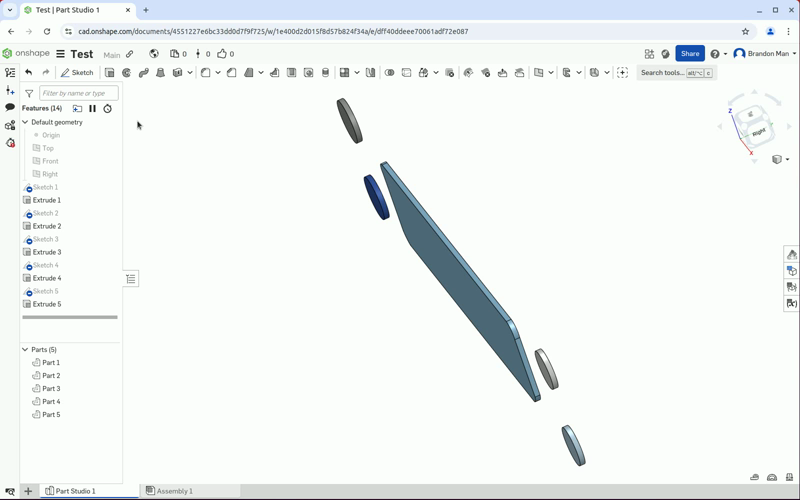
key(right, 2)
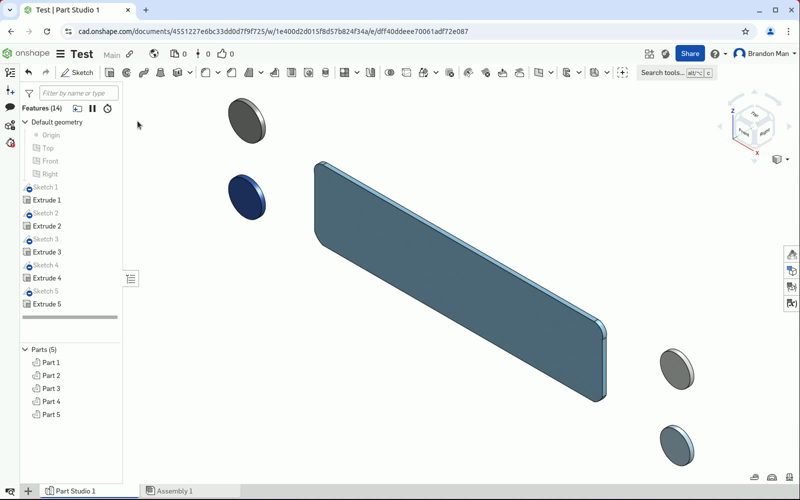
mouse_move(73, 189)
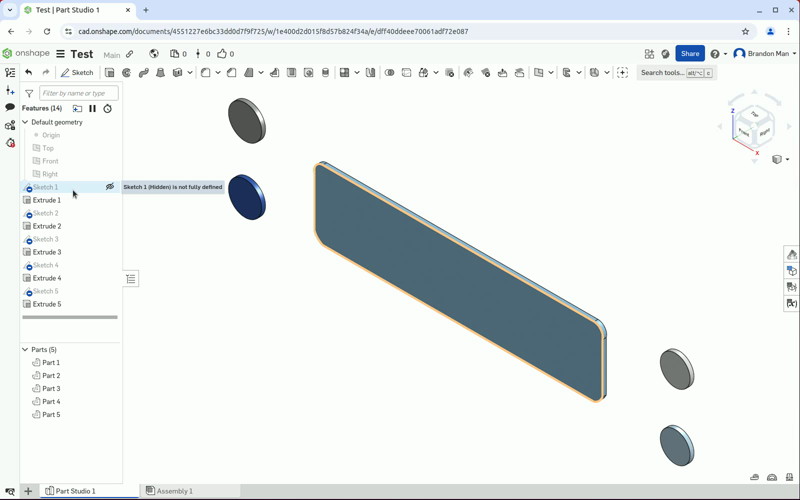
click(73, 189)